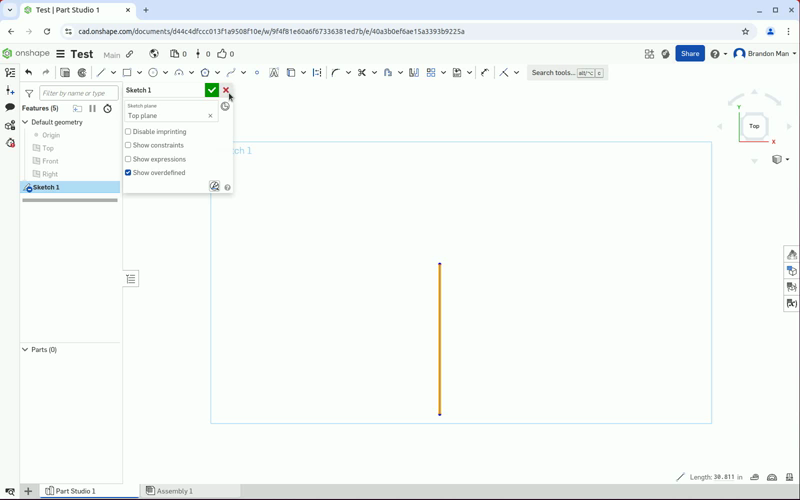
key(shift+h)
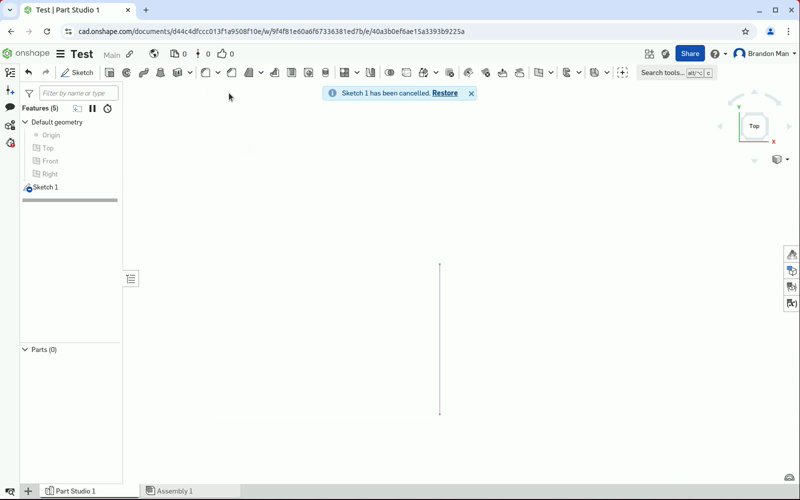
key(shift+s)
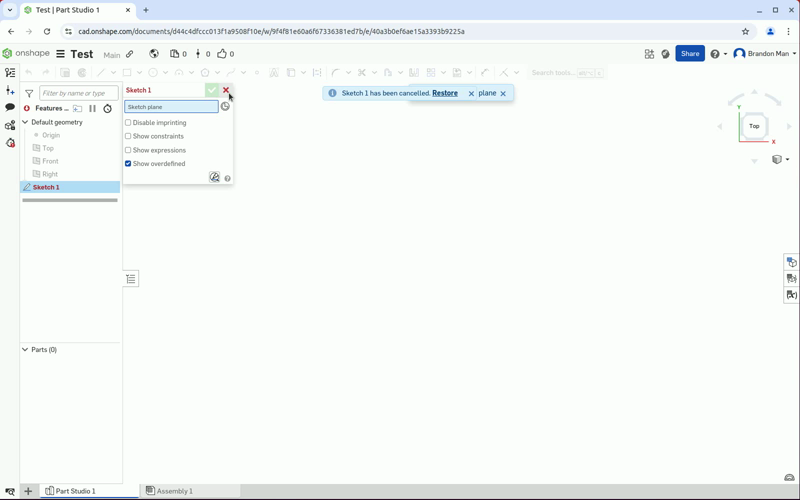
mouse_move(73, 150)
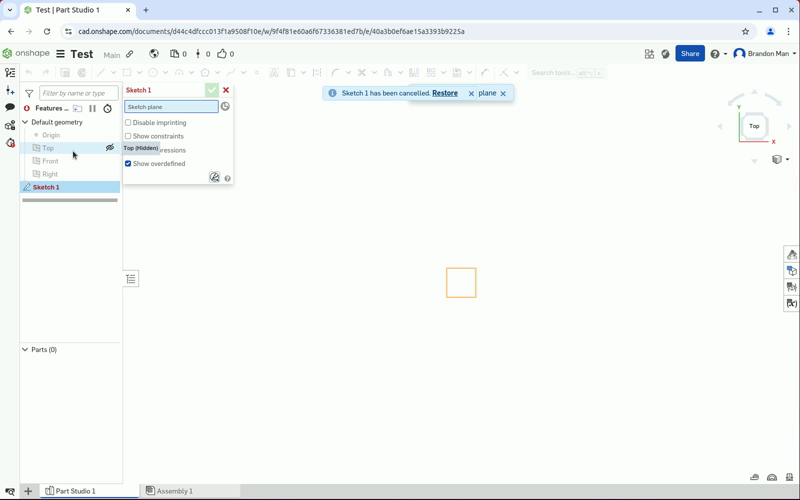
click(73, 150)
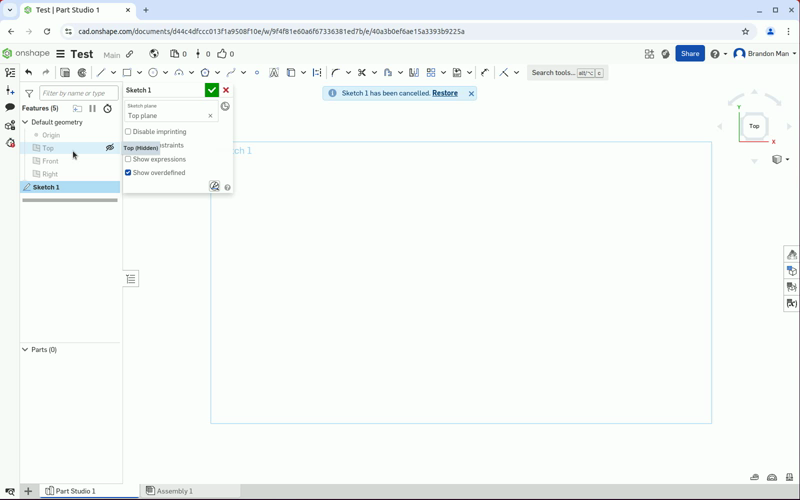
mouse_move(73, 352)
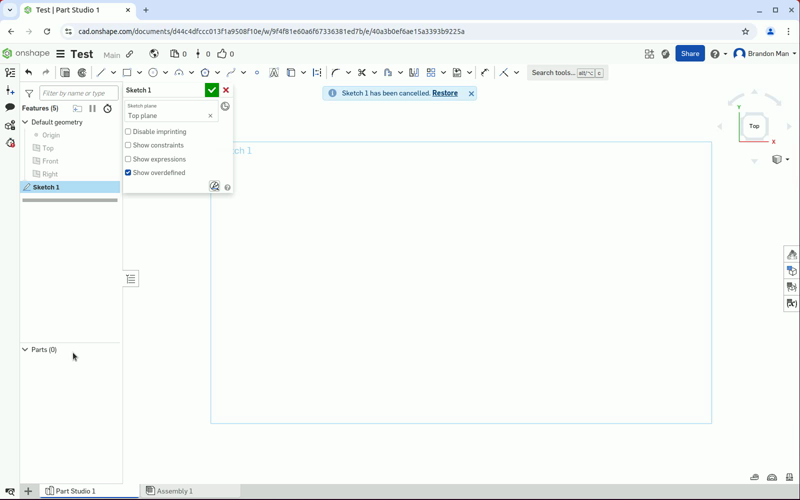
key(y)
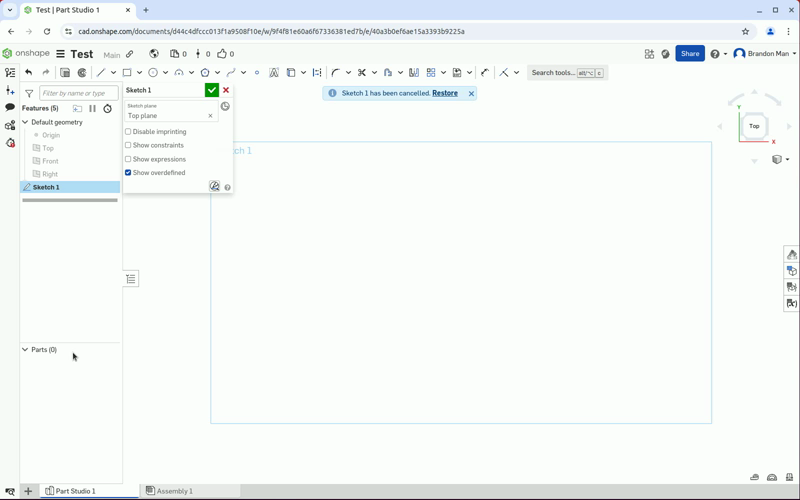
key(l)
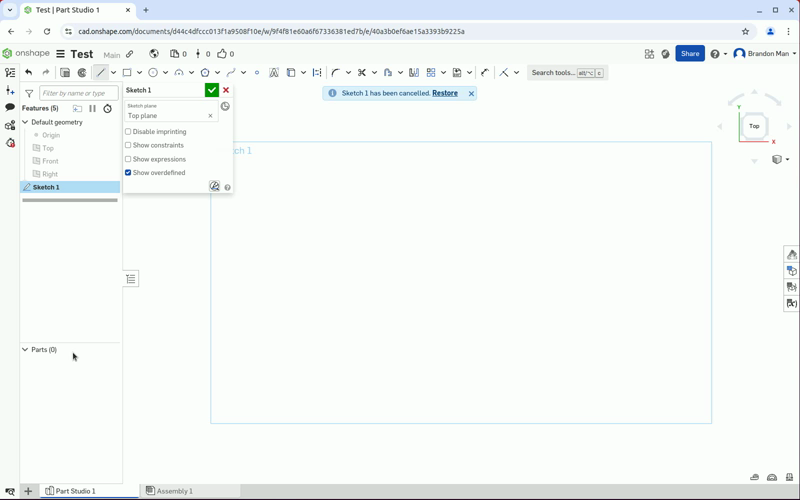
key_down(shift)
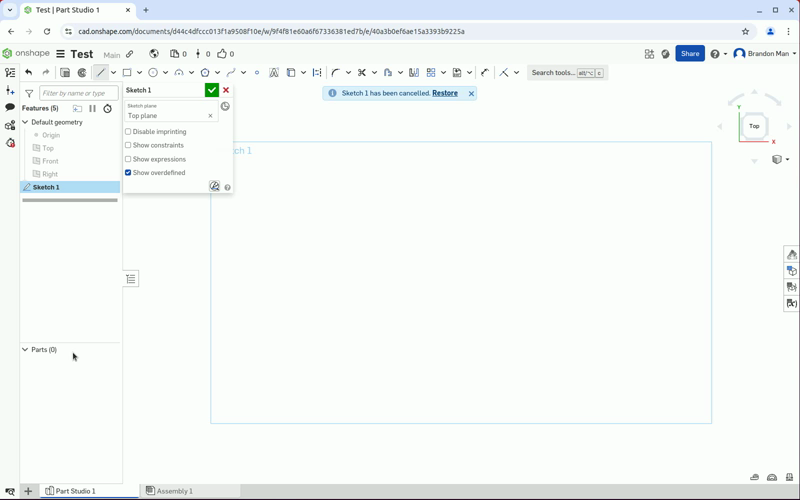
mouse_move(396, 297)
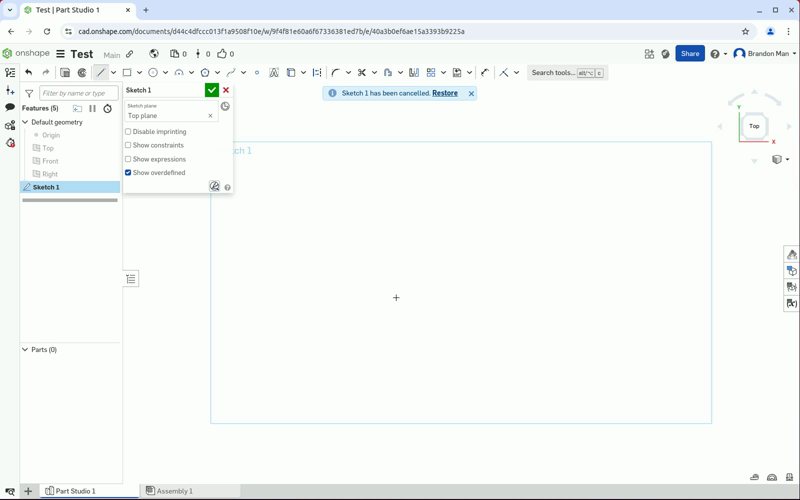
click(396, 297)
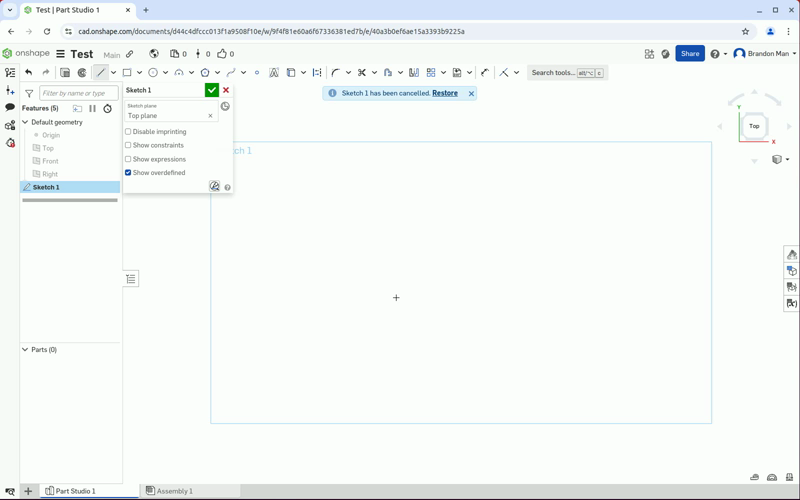
key_up(shift)
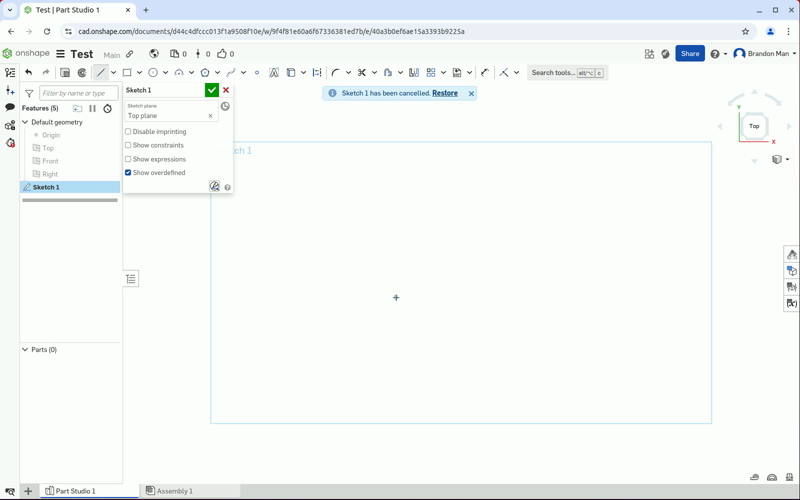
key_down(shift)
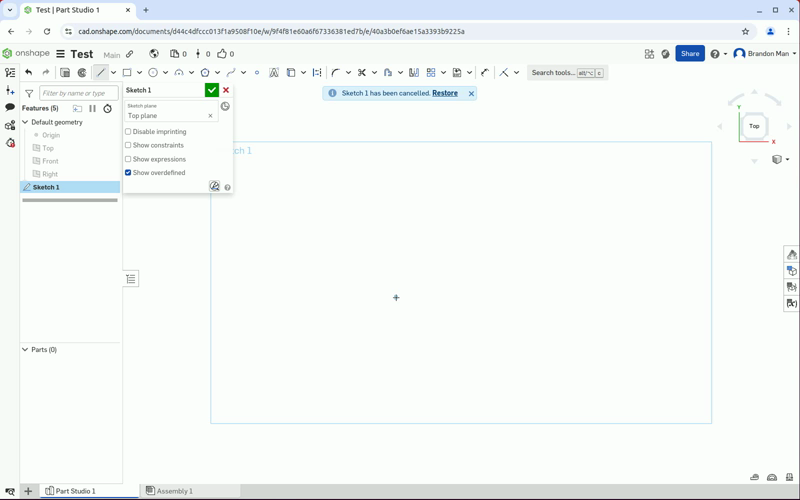
mouse_move(431, 350)
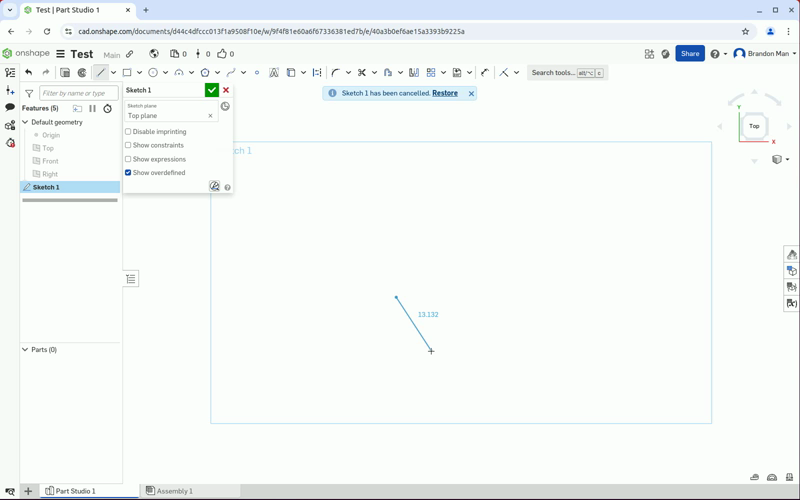
click(431, 350)
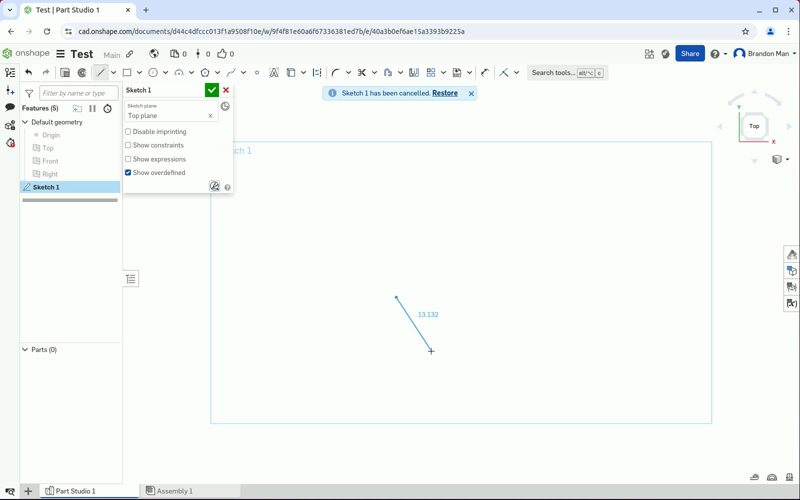
key_up(shift)
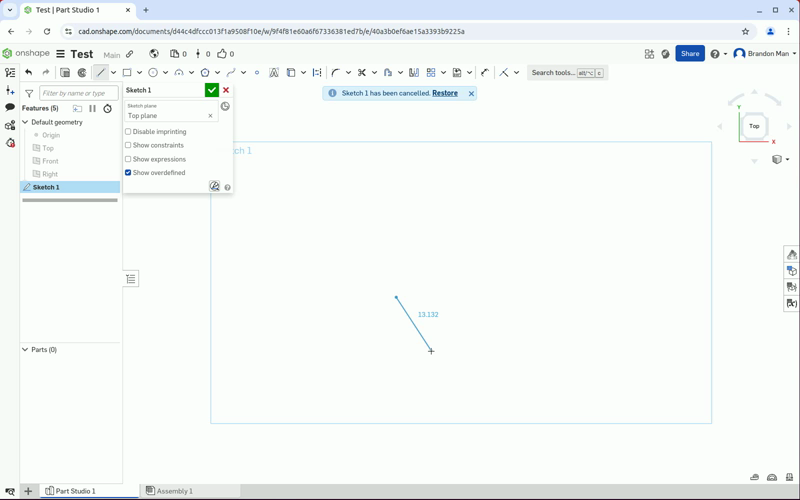
key_down(shift)
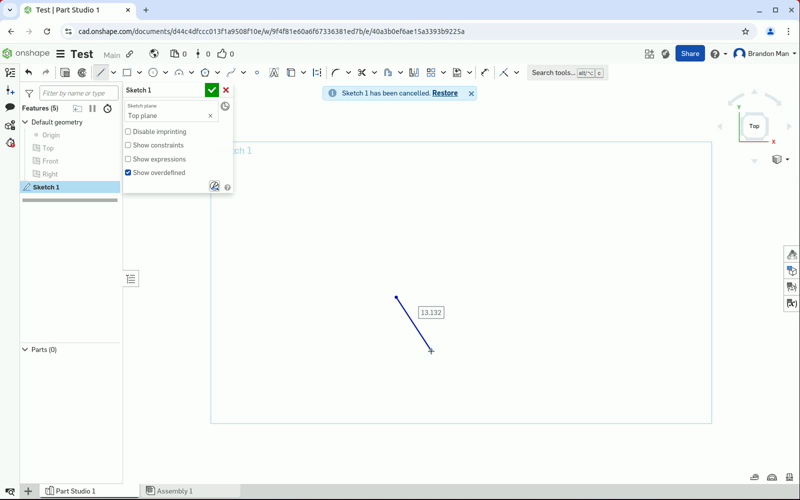
mouse_move(461, 350)
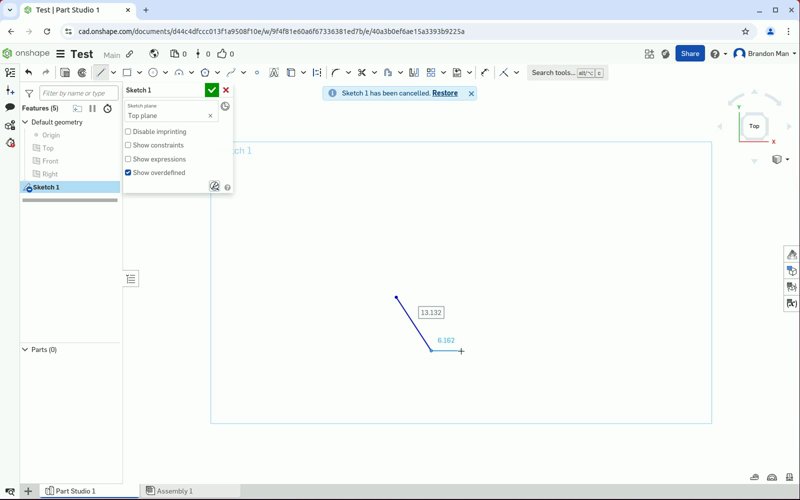
mouse_move(489, 350)
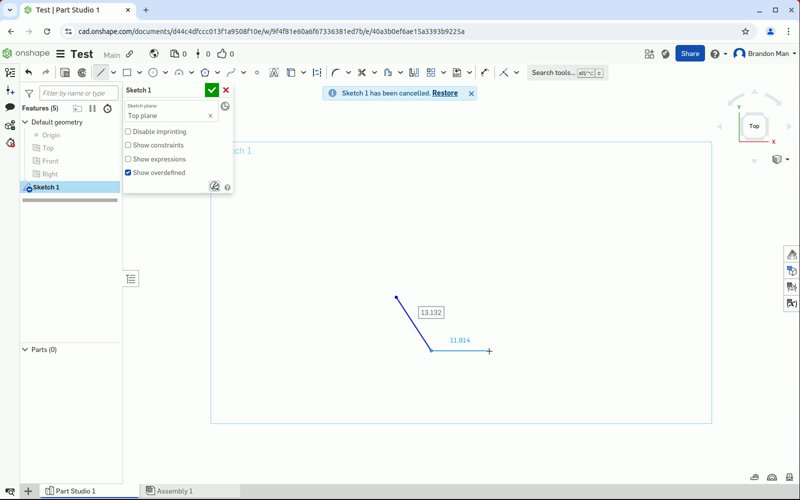
click(489, 350)
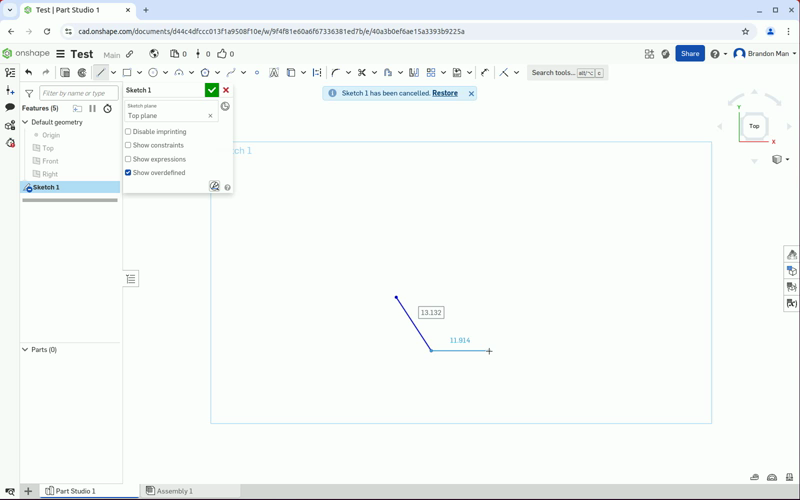
key_up(shift)
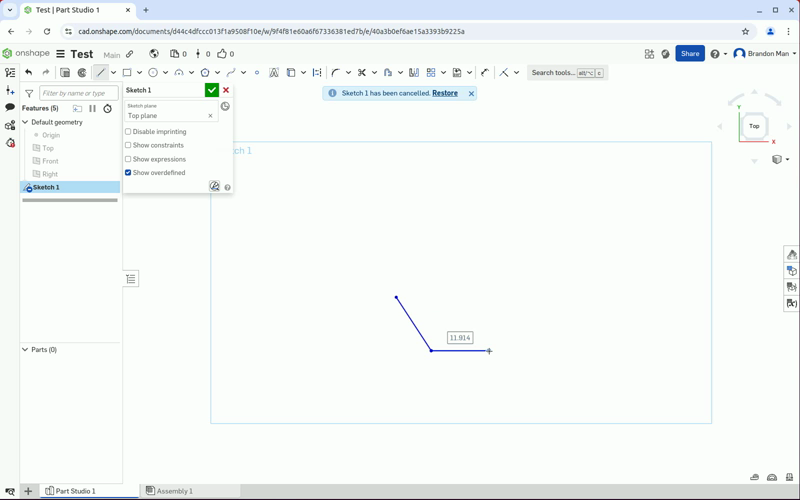
key_down(shift)
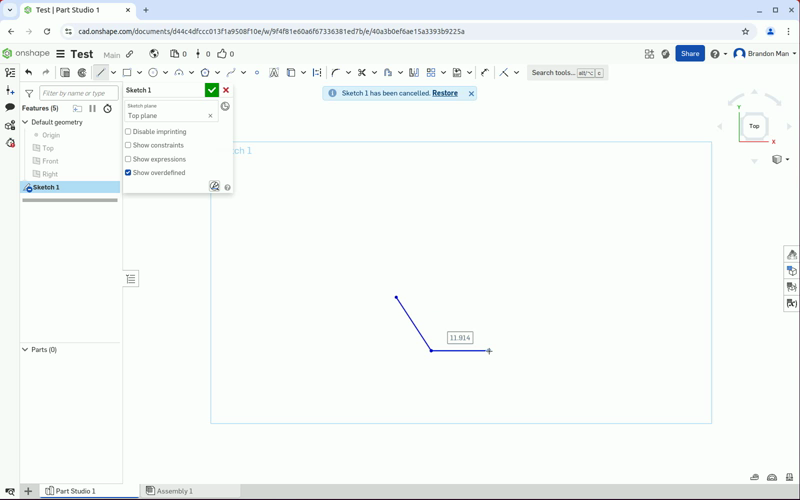
mouse_move(523, 297)
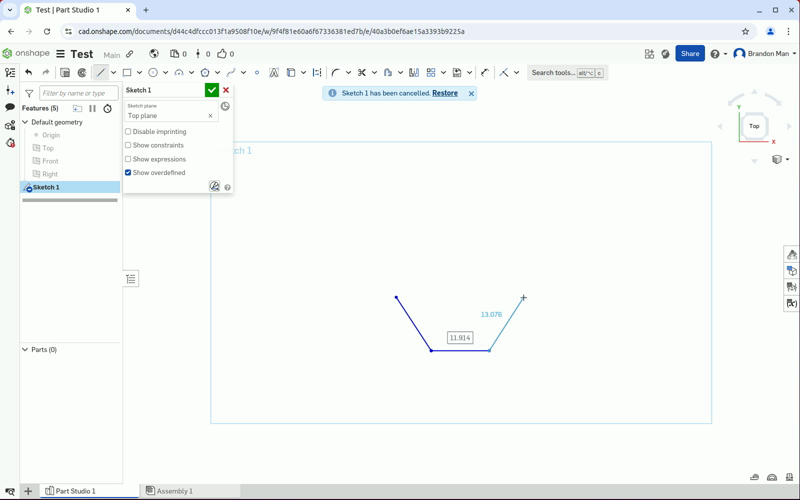
click(523, 297)
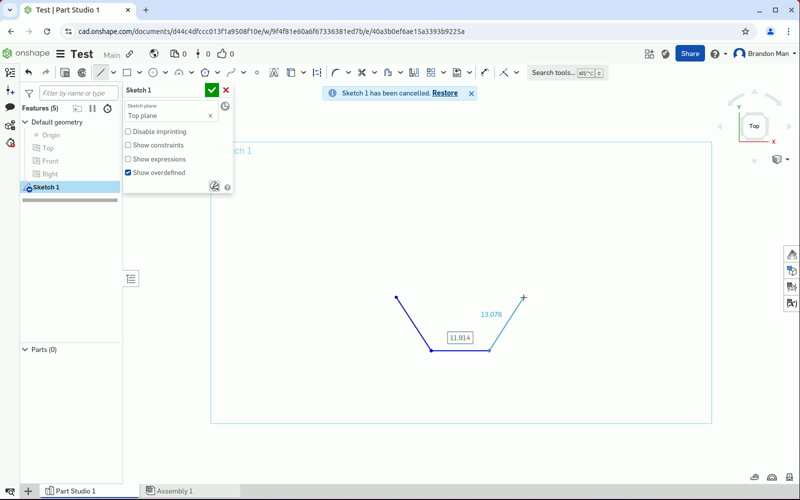
key_up(shift)
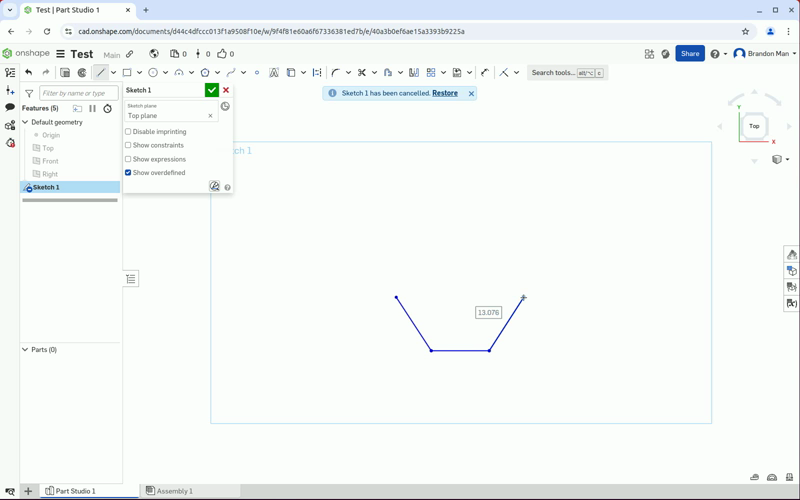
key_down(shift)
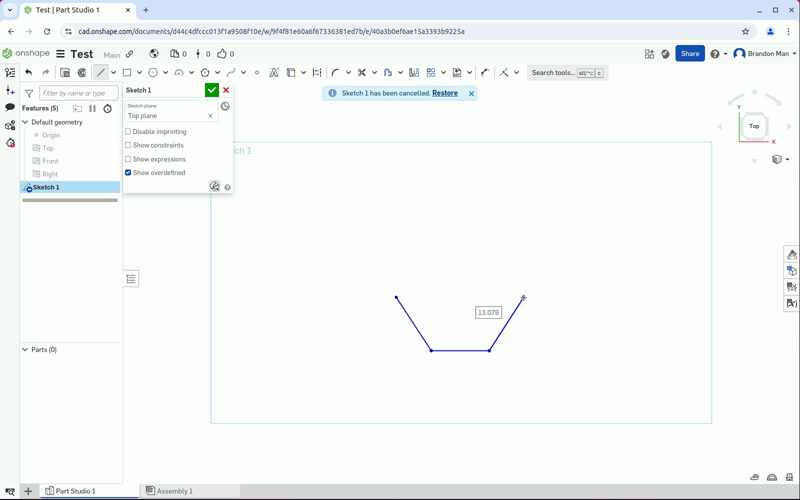
mouse_move(489, 243)
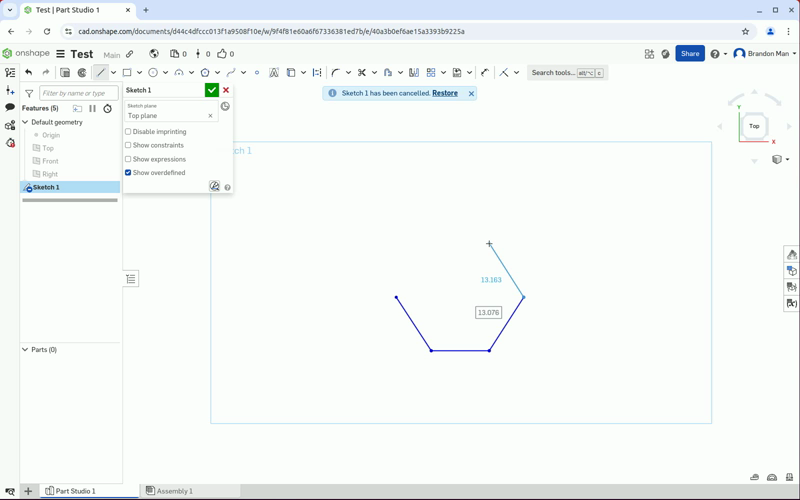
click(489, 243)
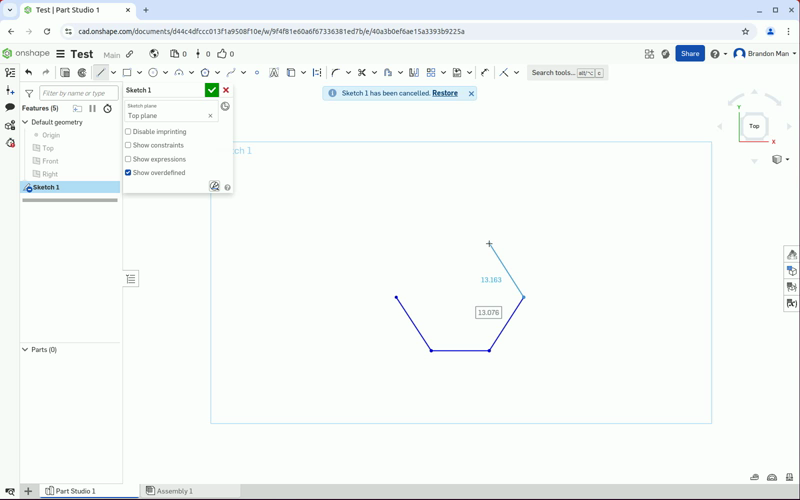
key_up(shift)
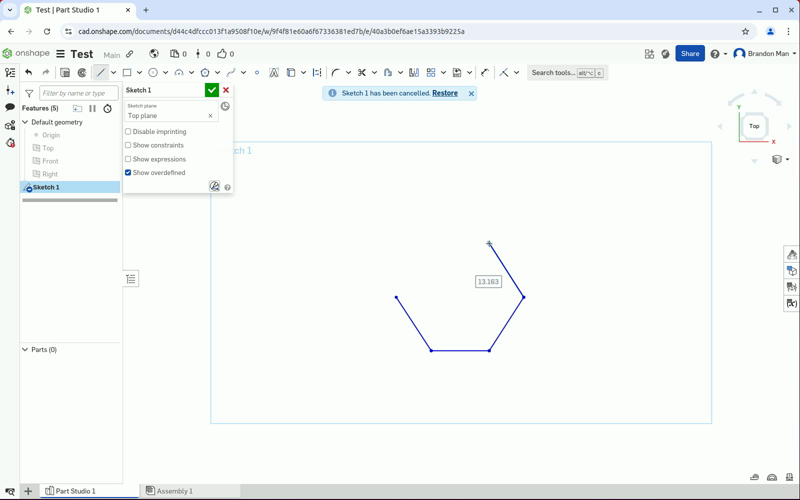
key_down(shift)
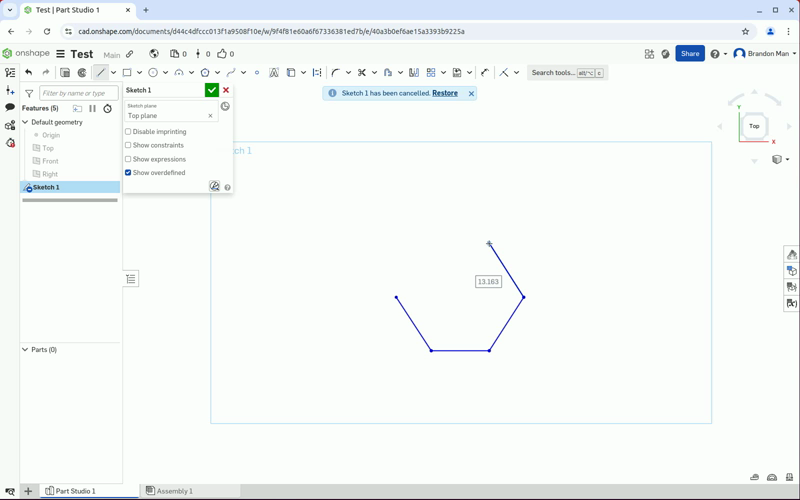
mouse_move(519, 243)
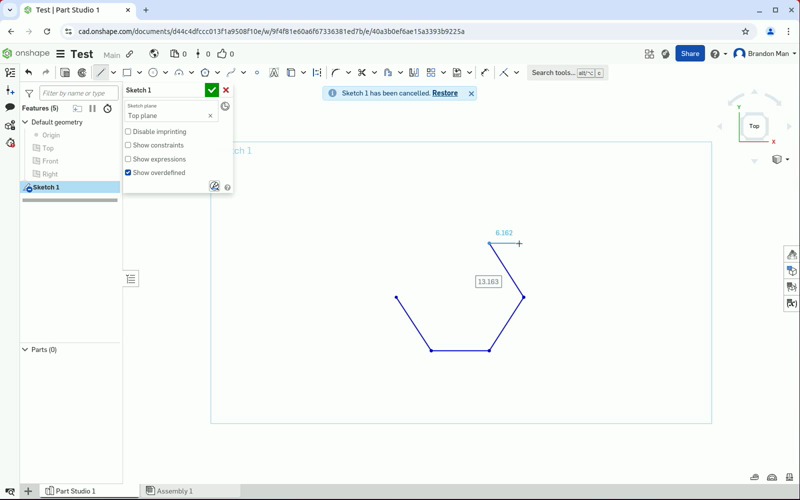
mouse_move(431, 243)
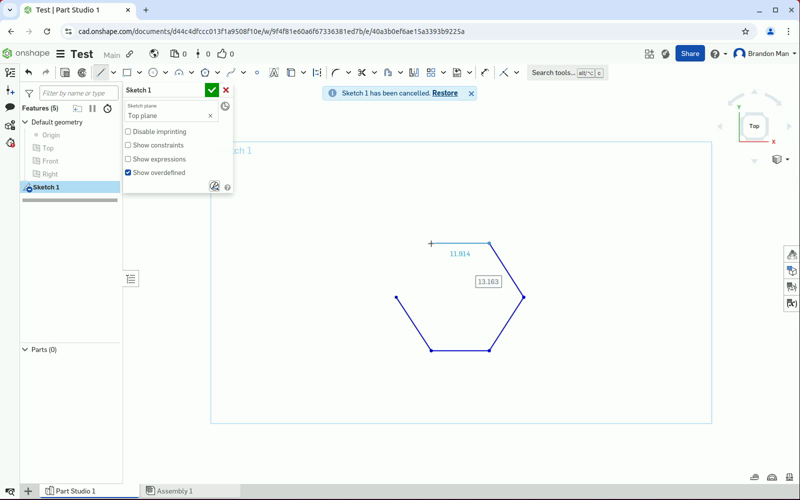
click(431, 243)
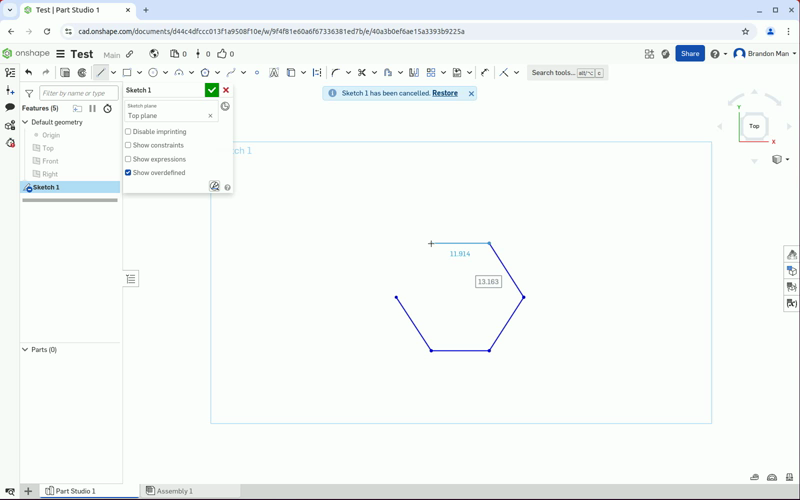
key_up(shift)
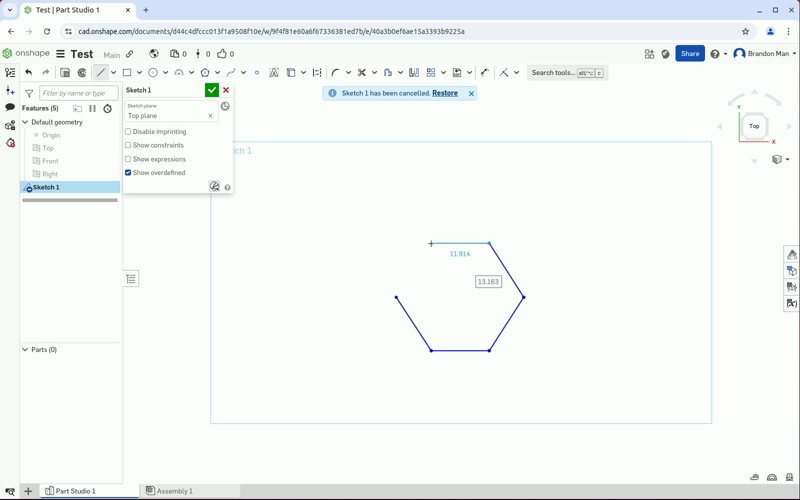
key_down(shift)
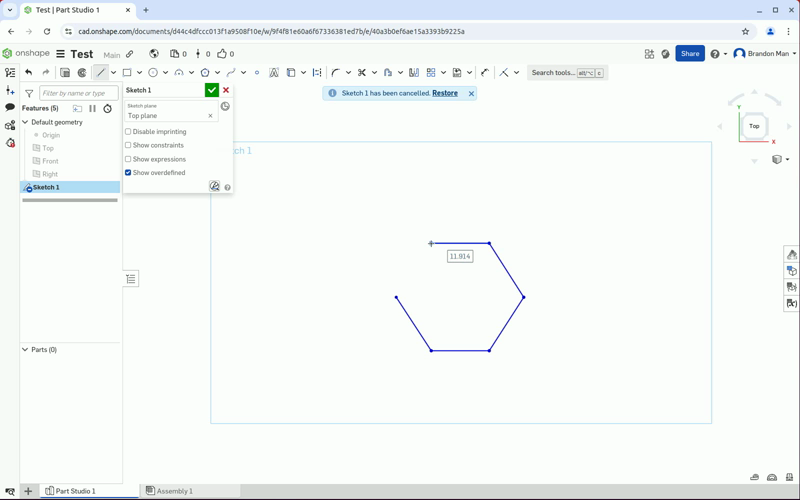
mouse_move(396, 297)
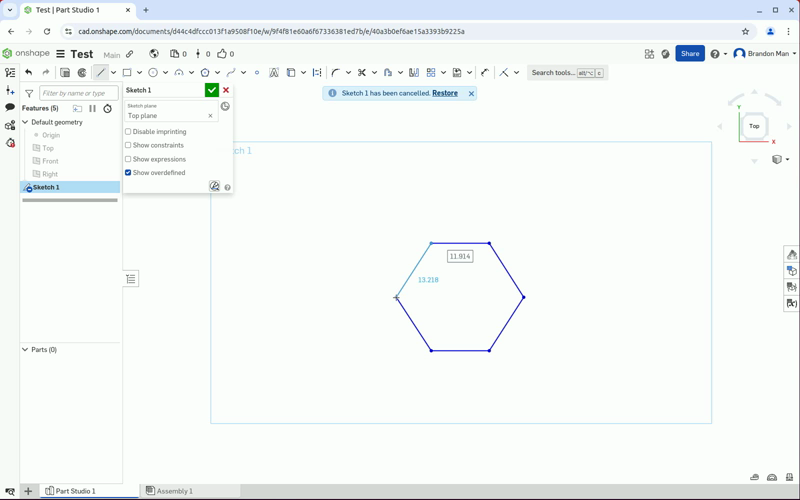
key_up(shift)
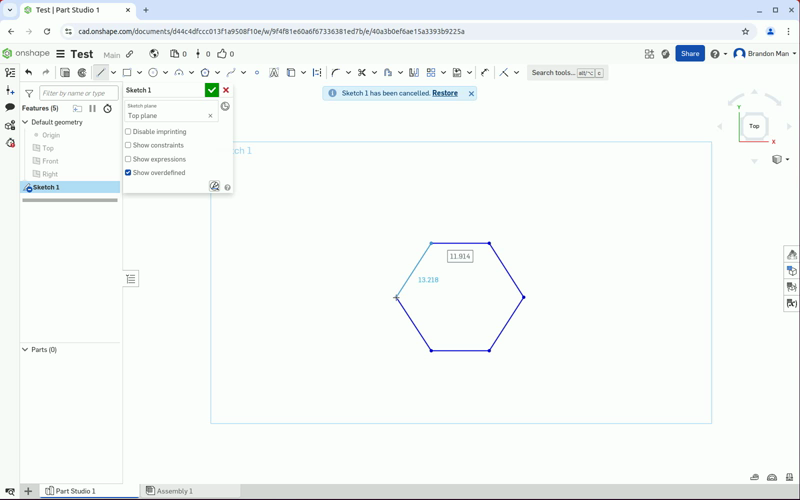
click(396, 297)
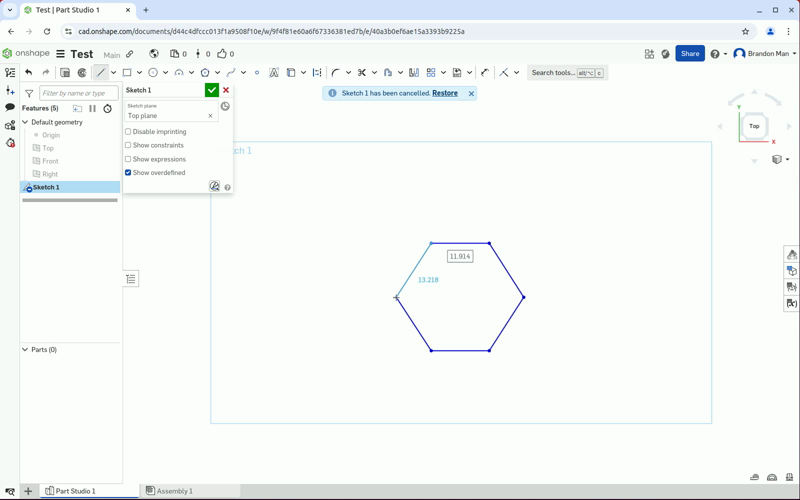
key(esc)
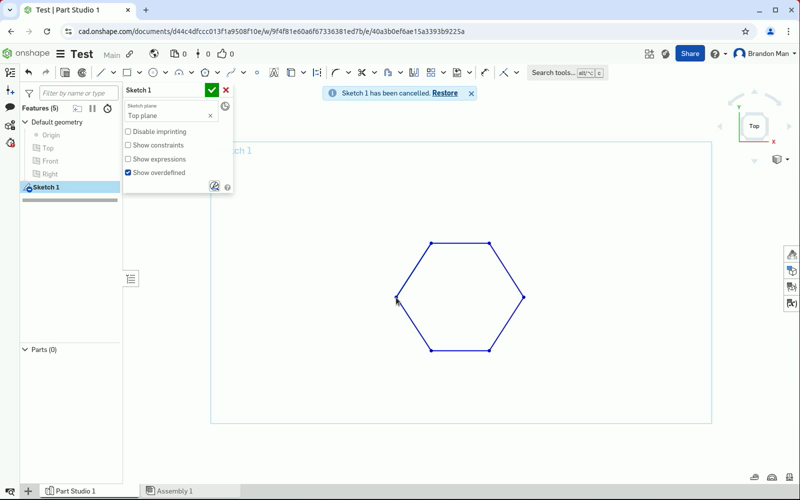
mouse_move(458, 333)
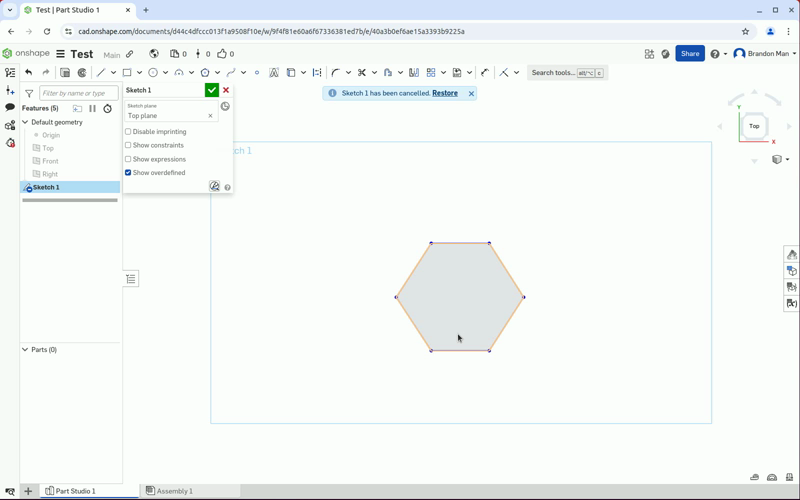
click(458, 333)
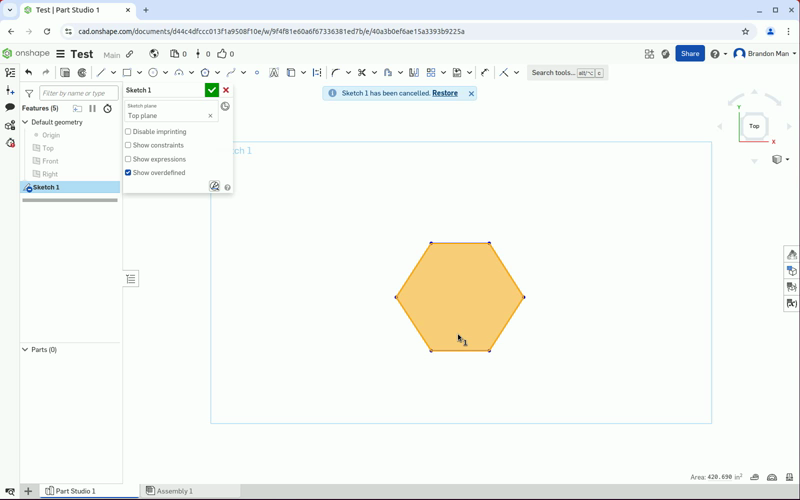
mouse_move(73, 352)
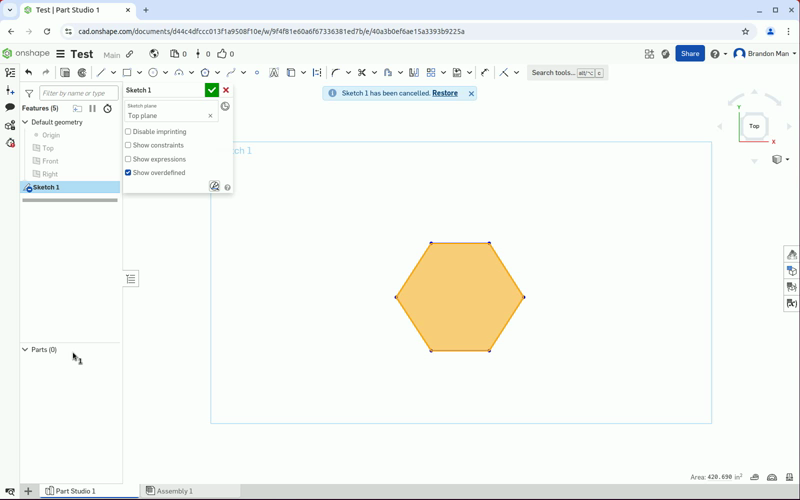
key(shift+y)
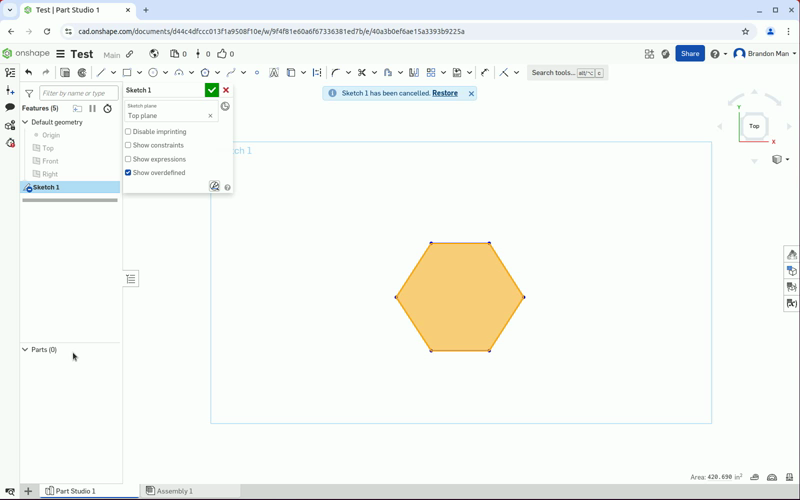
key(shift+e)
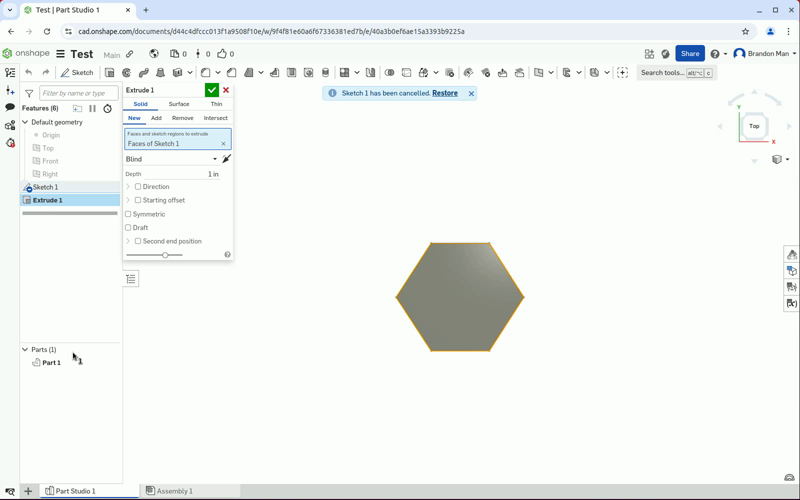
mouse_move(143, 106)
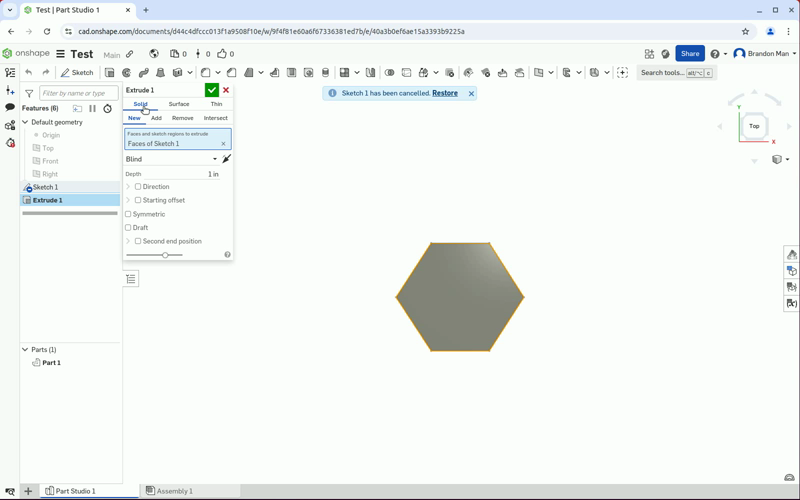
click(143, 106)
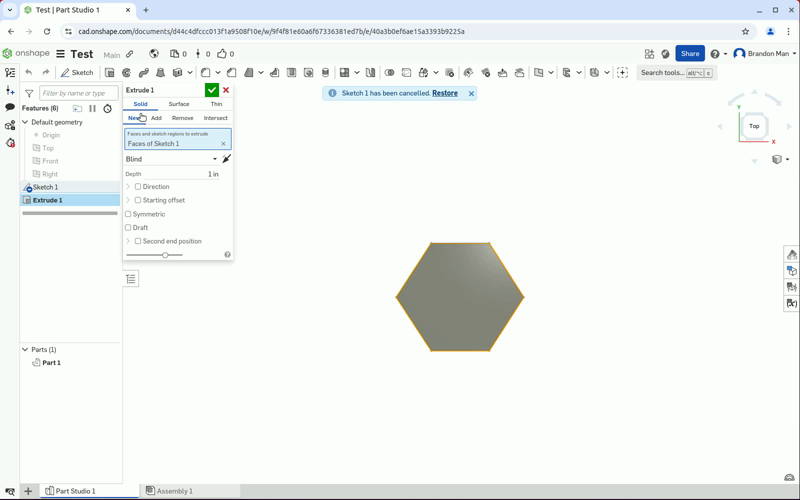
mouse_move(137, 120)
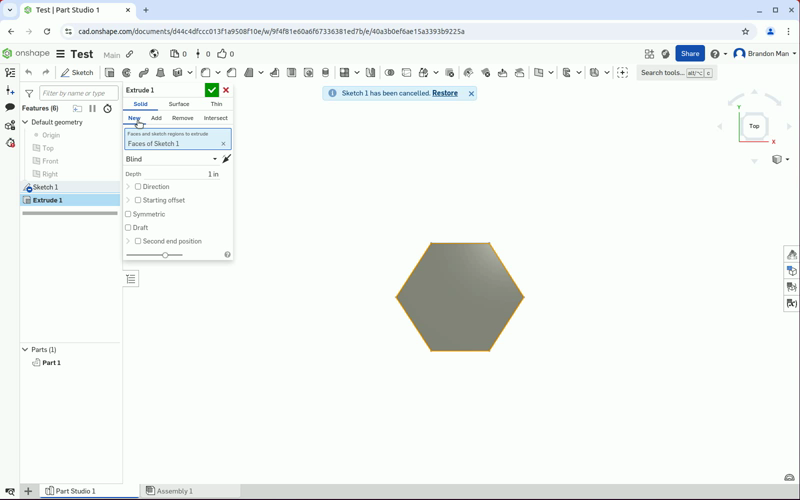
click(137, 120)
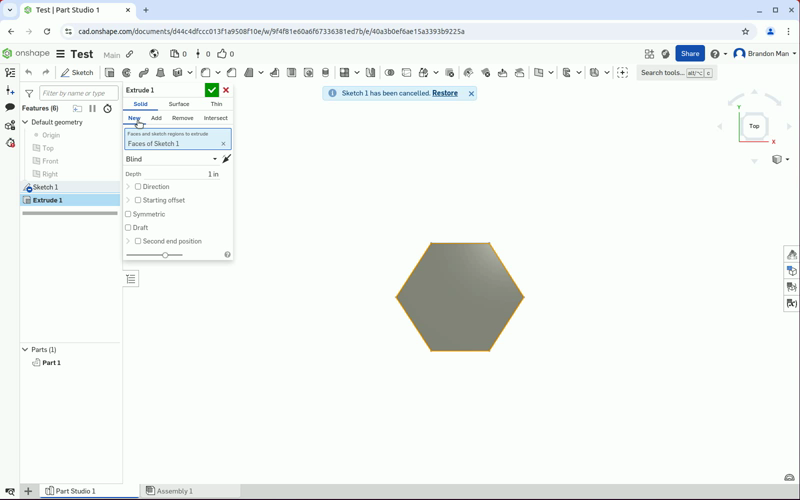
key(tab, 4)
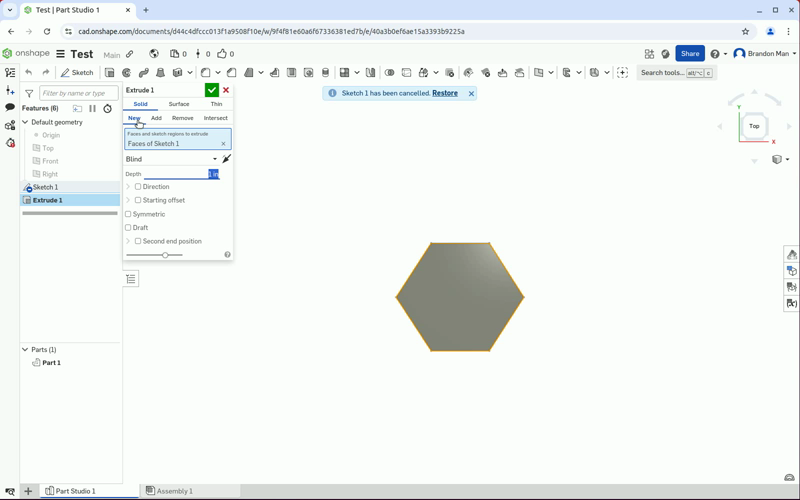
text(0.481)
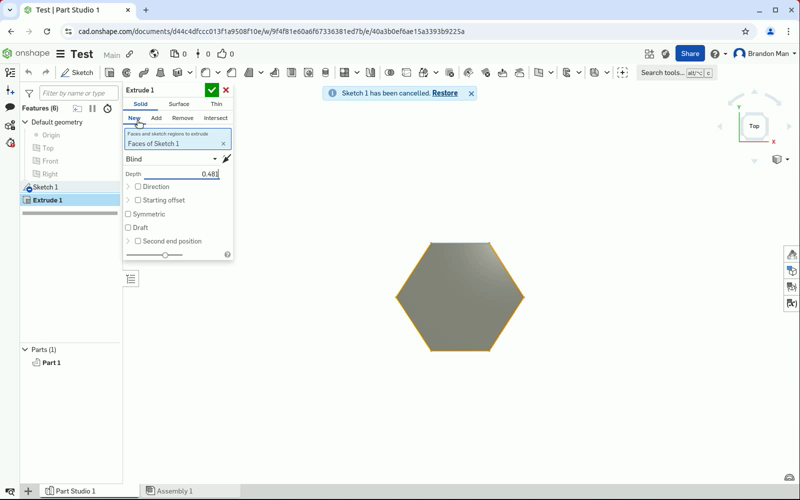
key(enter)
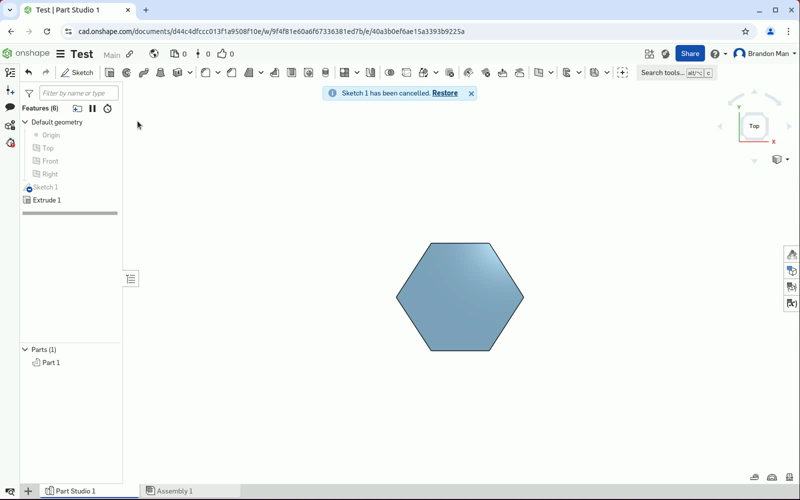
key(shift+h)
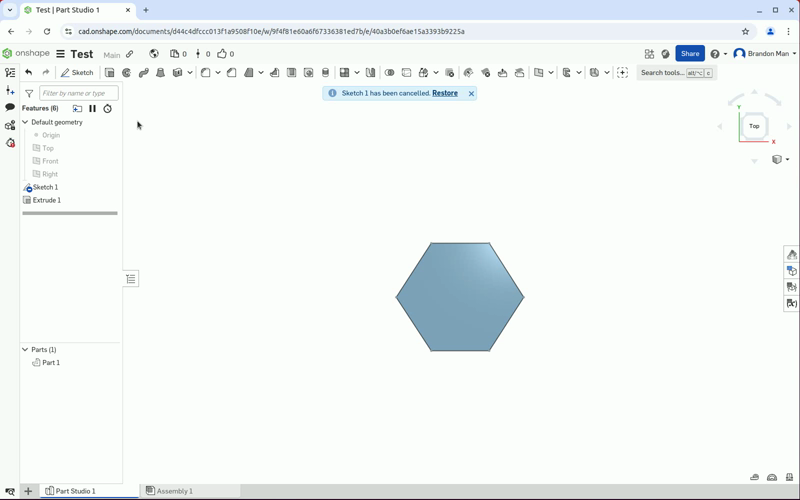
key(shift+h)
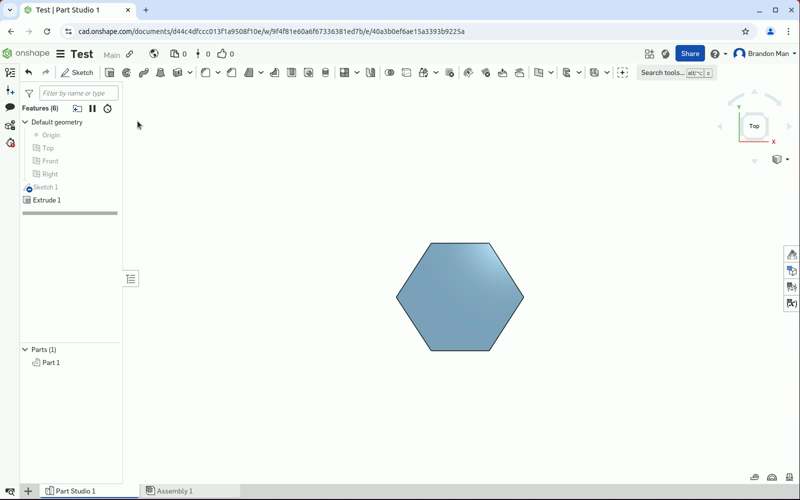
mouse_move(73, 189)
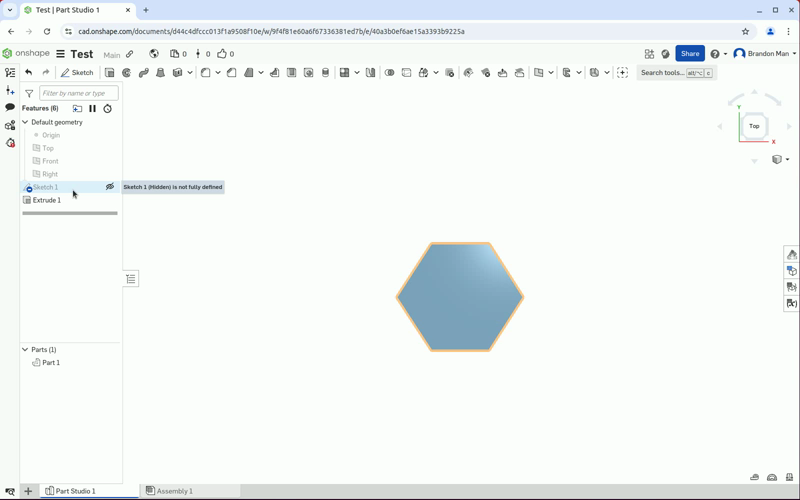
click(73, 189)
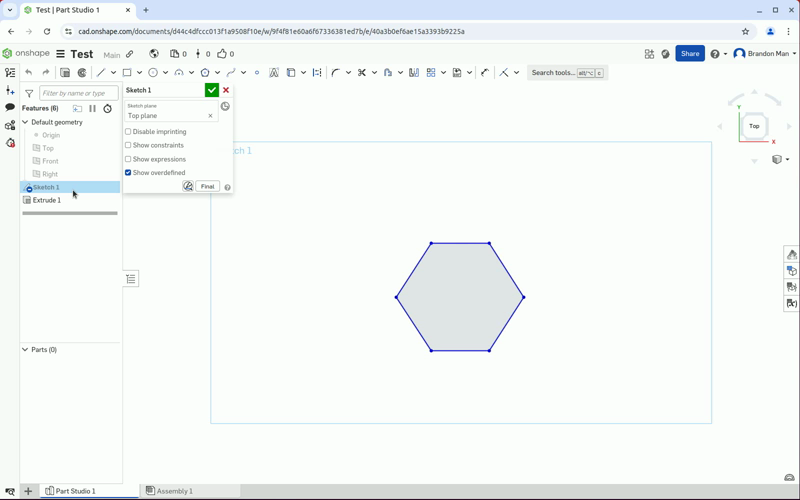
mouse_move(229, 92)
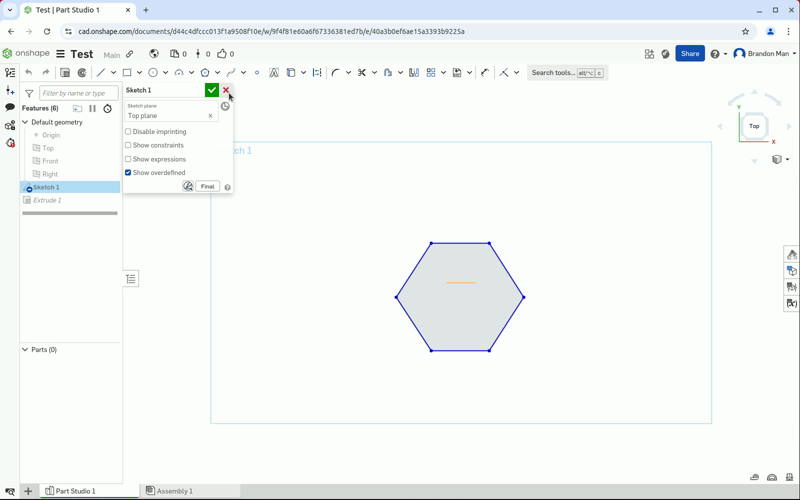
click(229, 92)
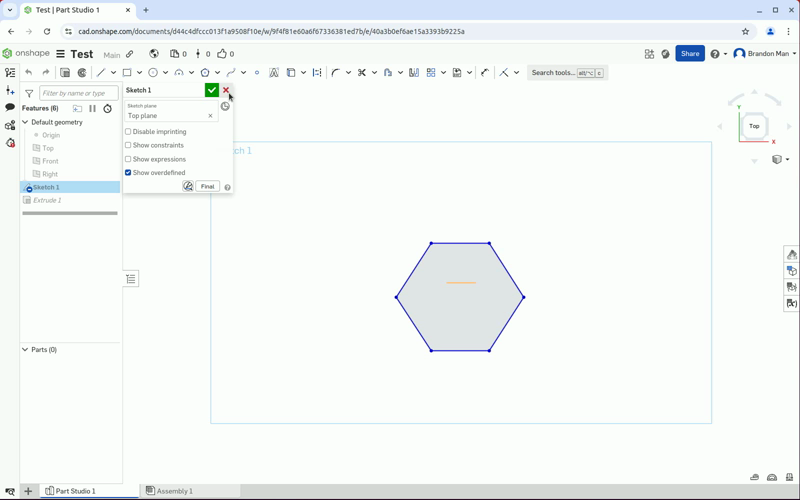
key(shift+s)
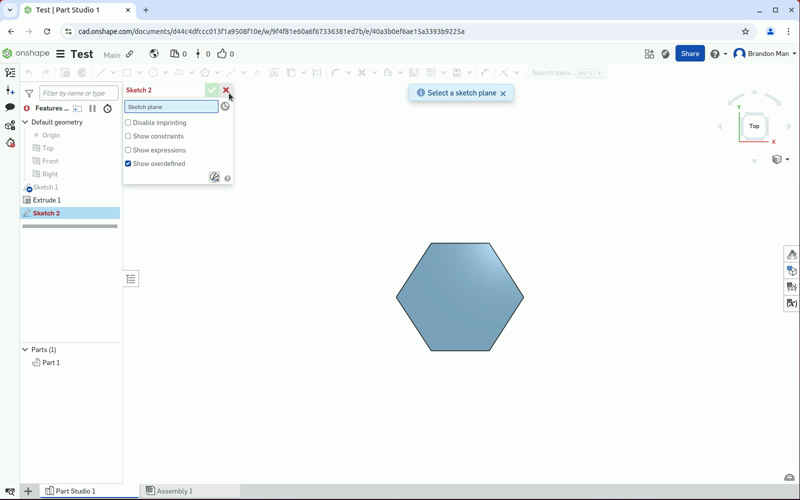
mouse_move(73, 150)
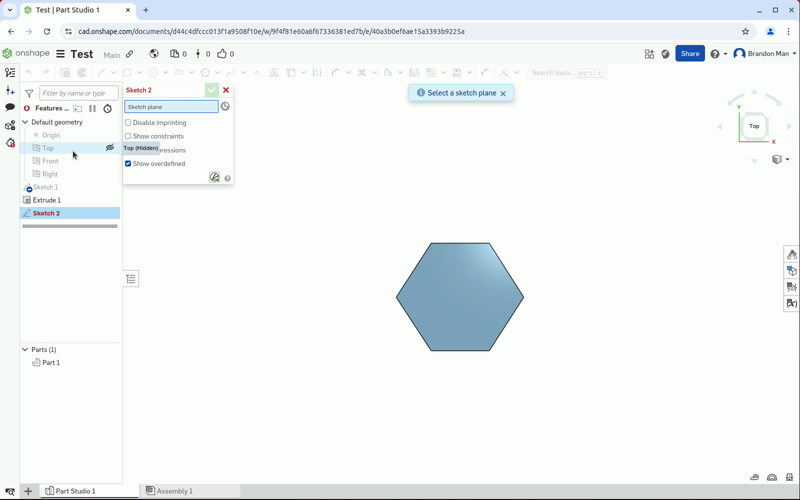
click(73, 150)
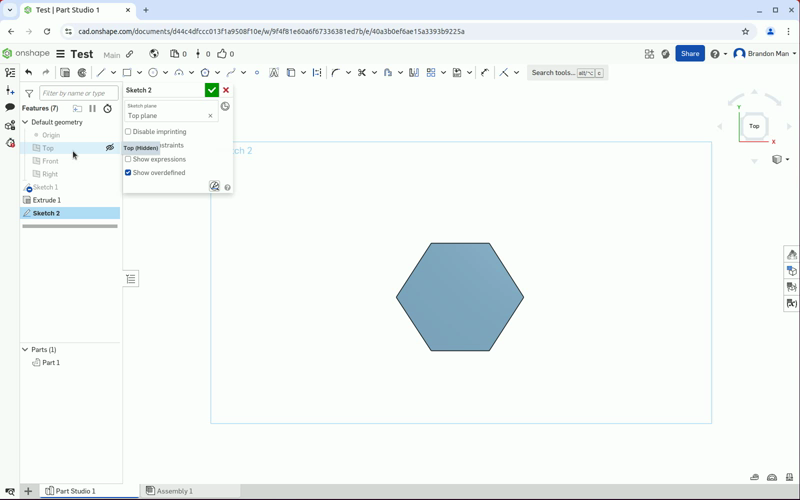
mouse_move(73, 352)
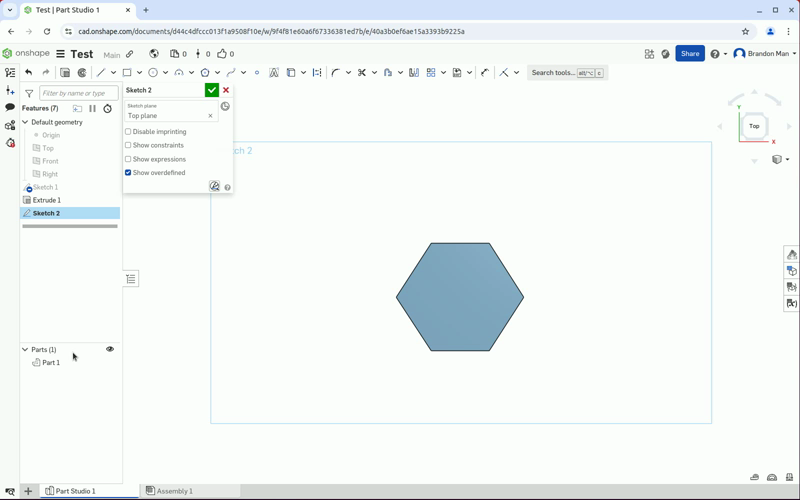
key(y)
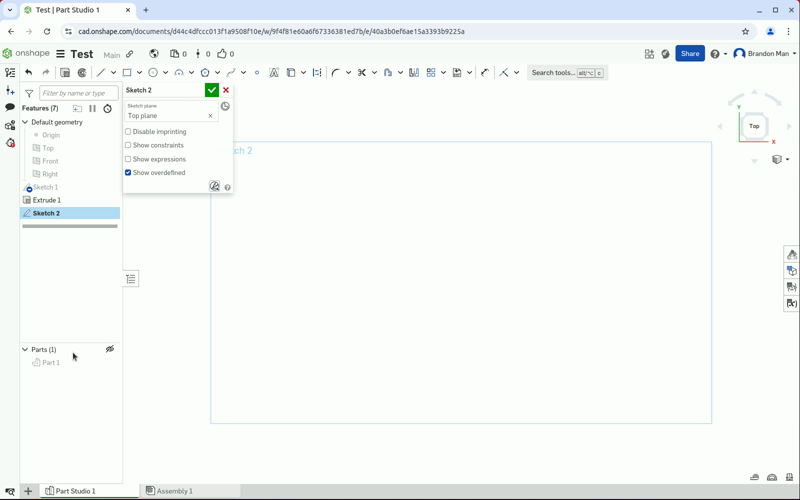
key(l)
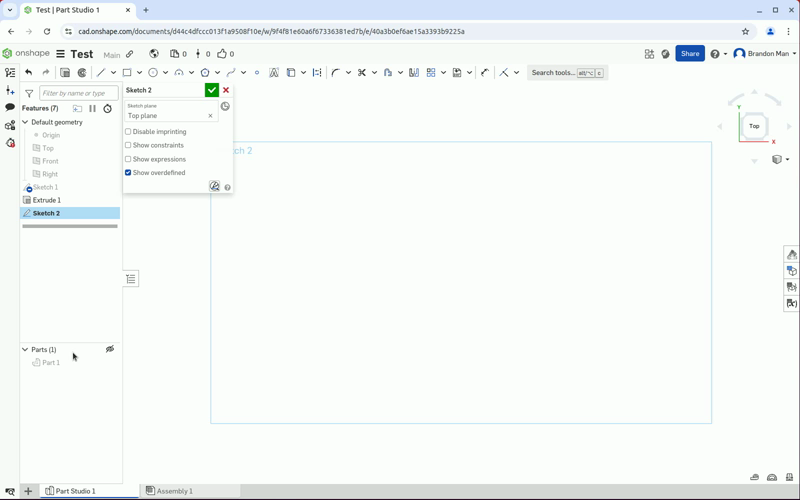
key_down(shift)
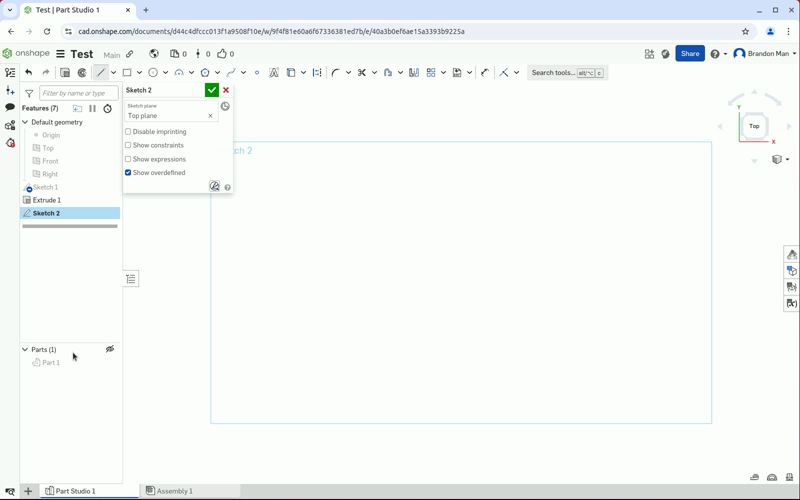
mouse_move(361, 243)
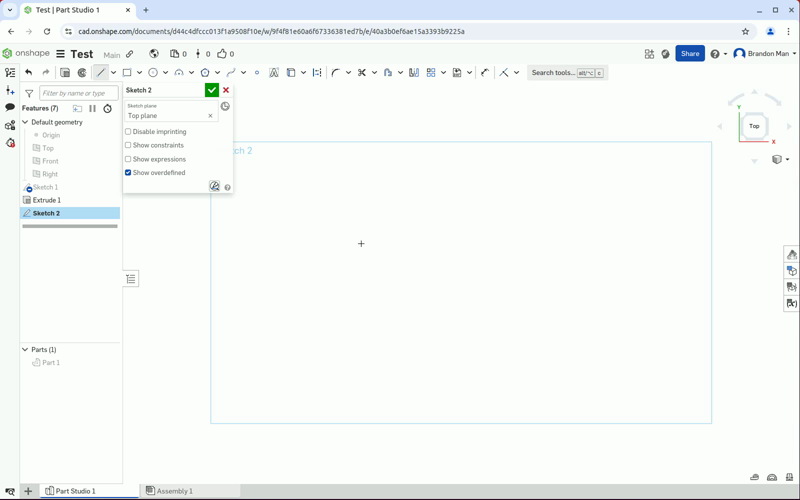
click(361, 243)
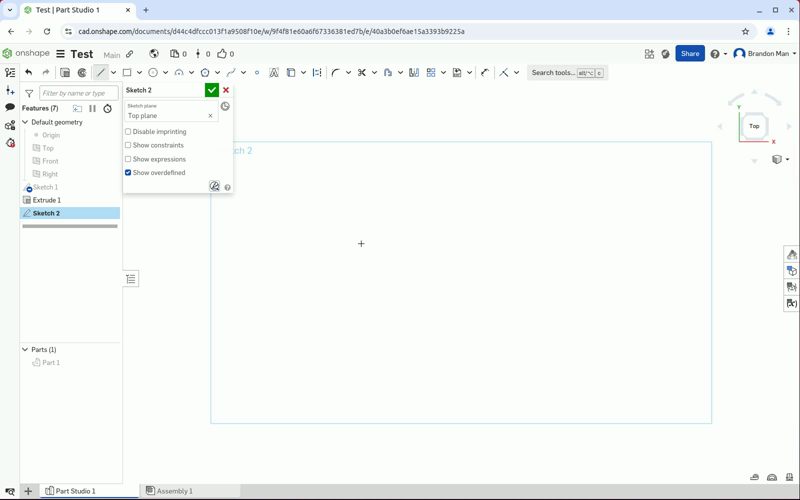
key_up(shift)
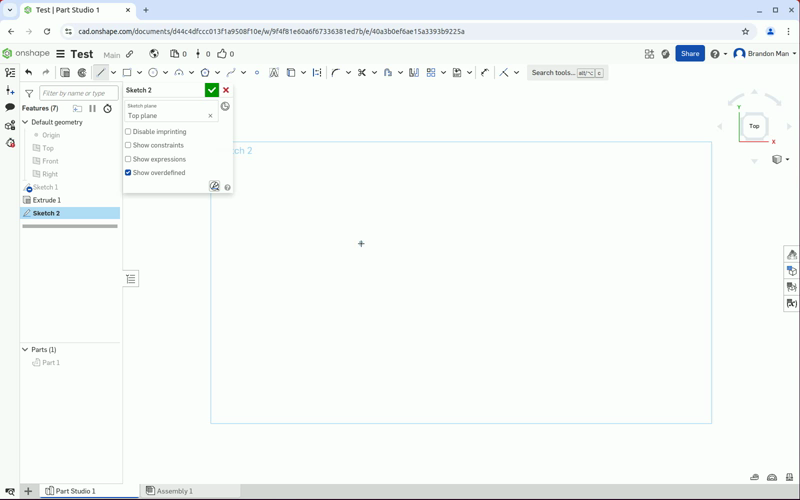
key_down(shift)
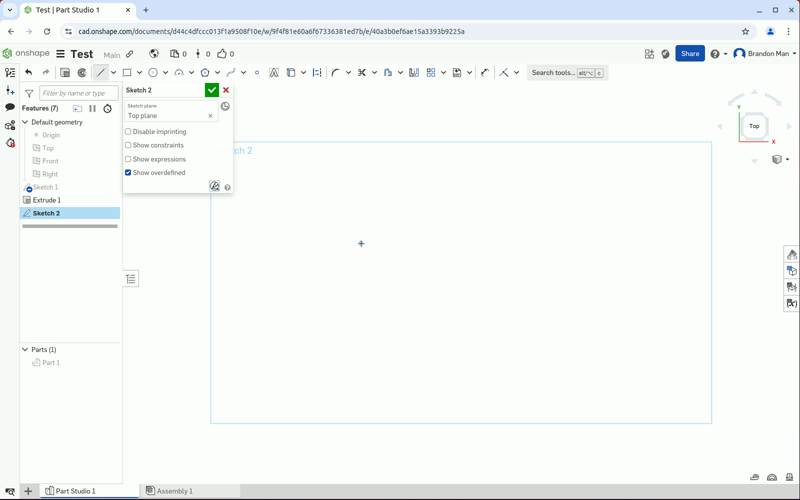
mouse_move(396, 297)
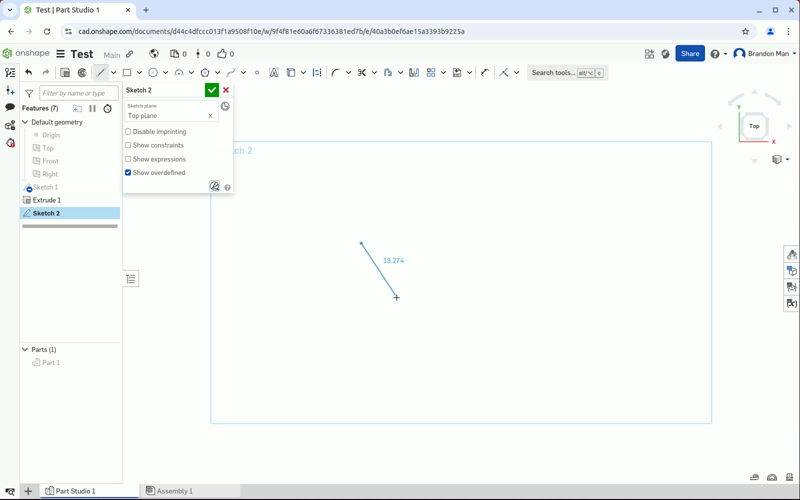
click(396, 297)
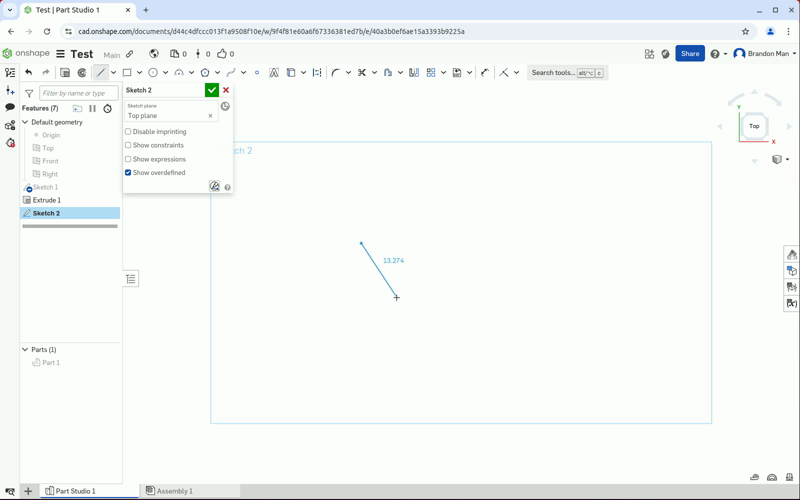
key_up(shift)
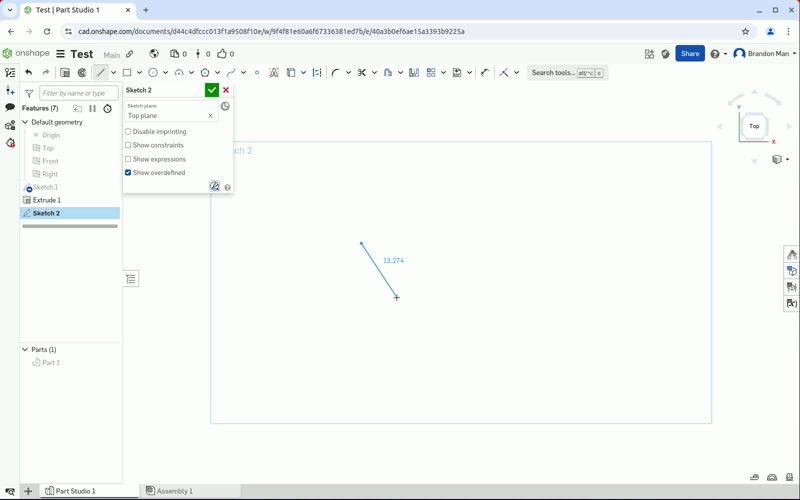
key_down(shift)
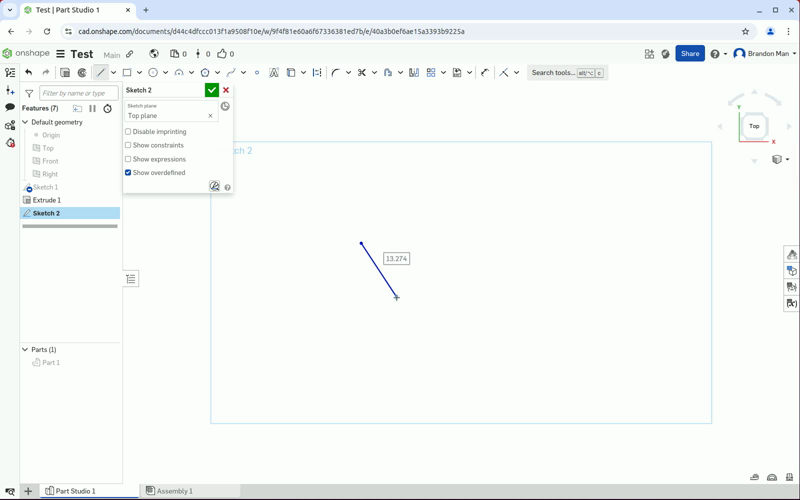
mouse_move(431, 243)
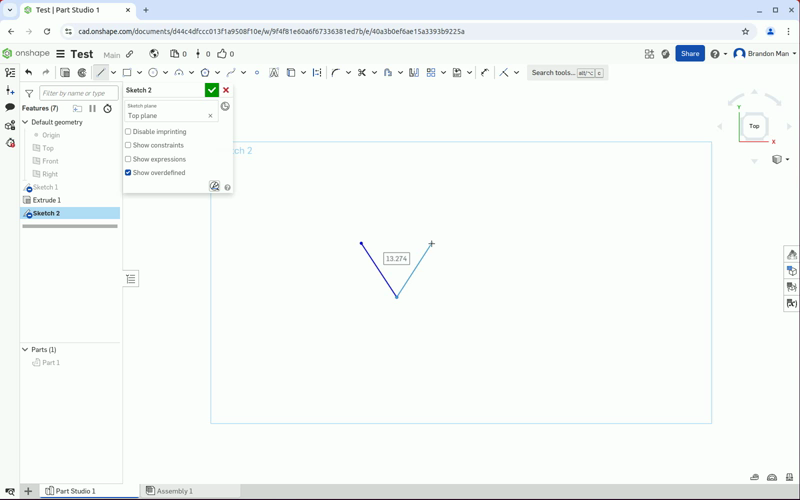
click(431, 243)
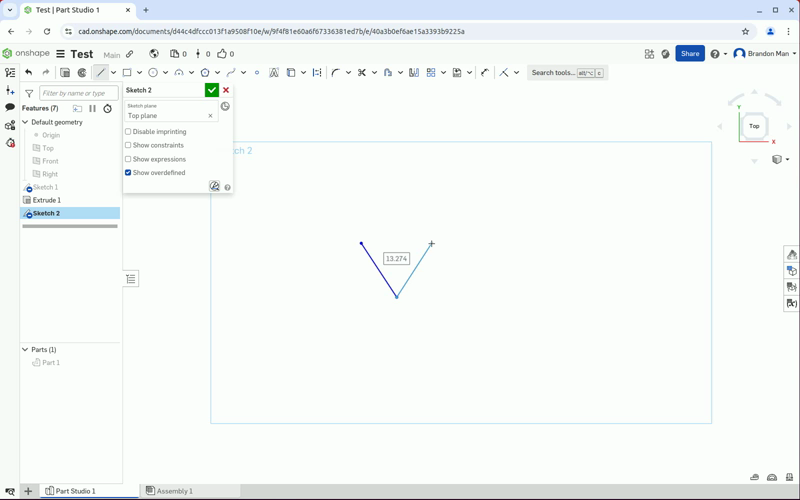
key_up(shift)
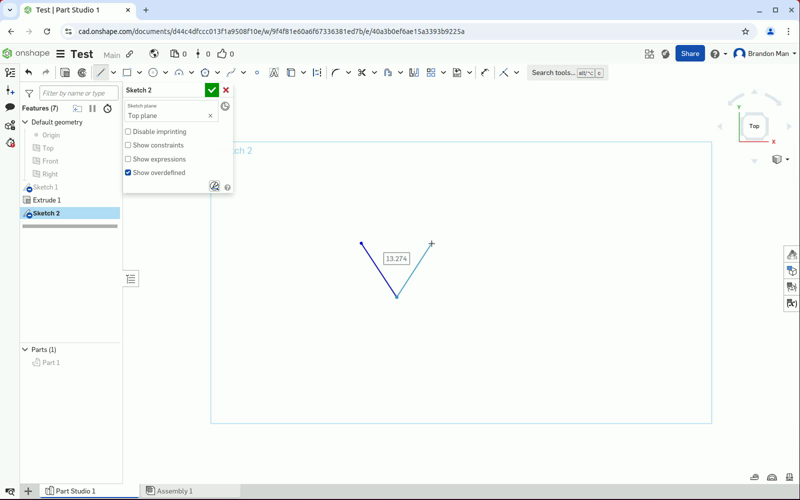
key_down(shift)
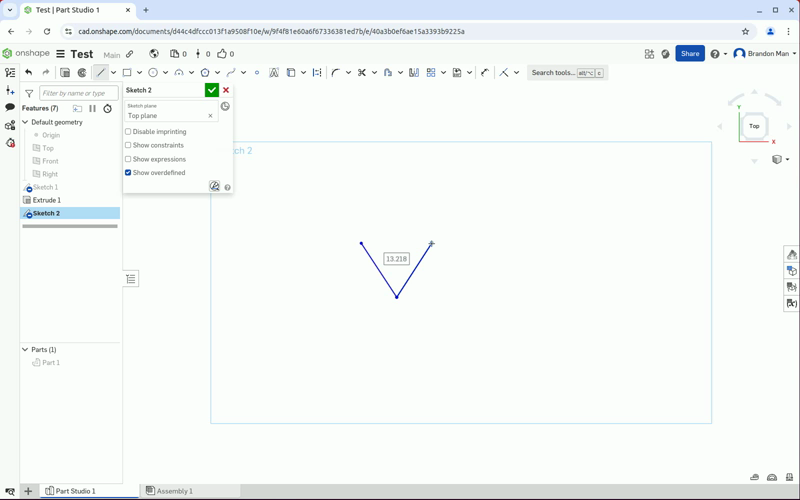
mouse_move(361, 243)
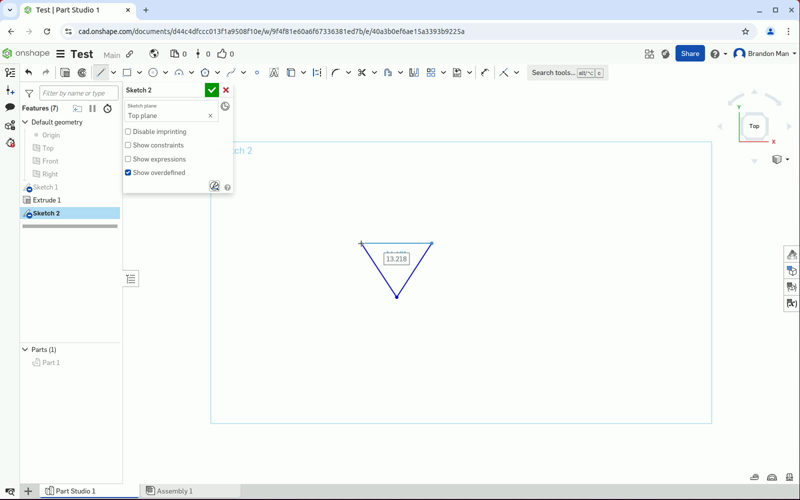
key_up(shift)
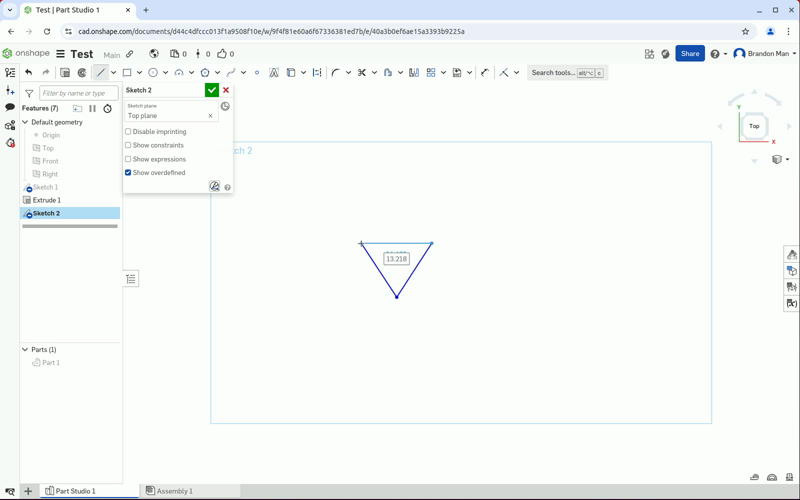
click(361, 243)
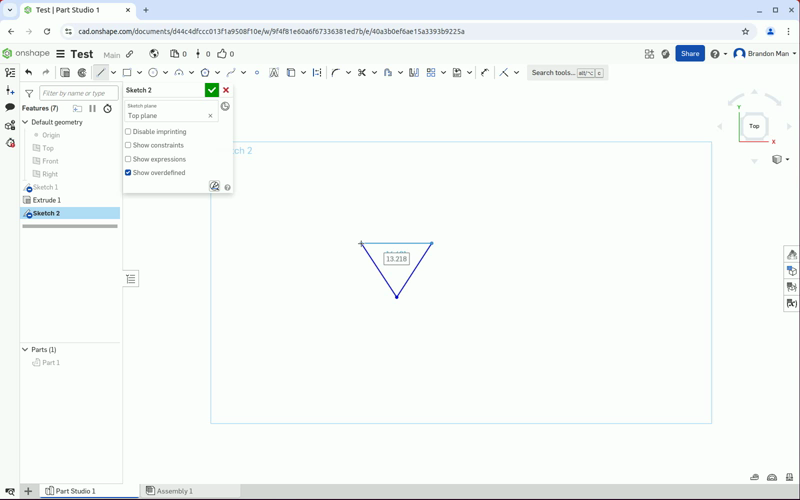
key(esc)
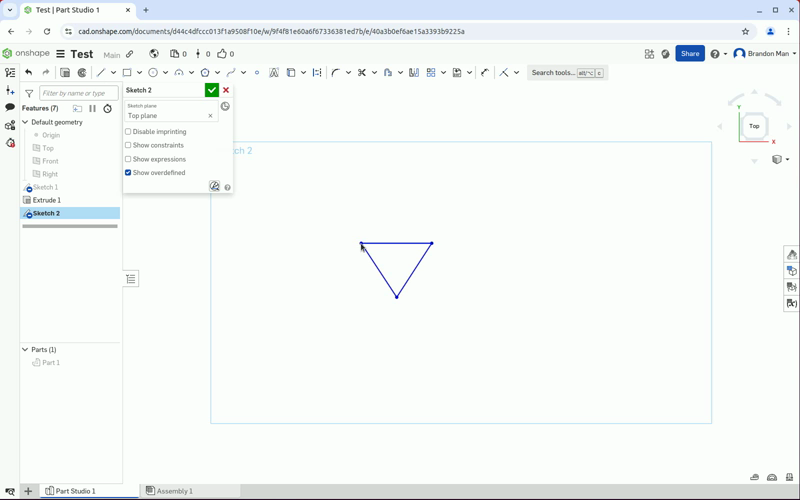
key(c)
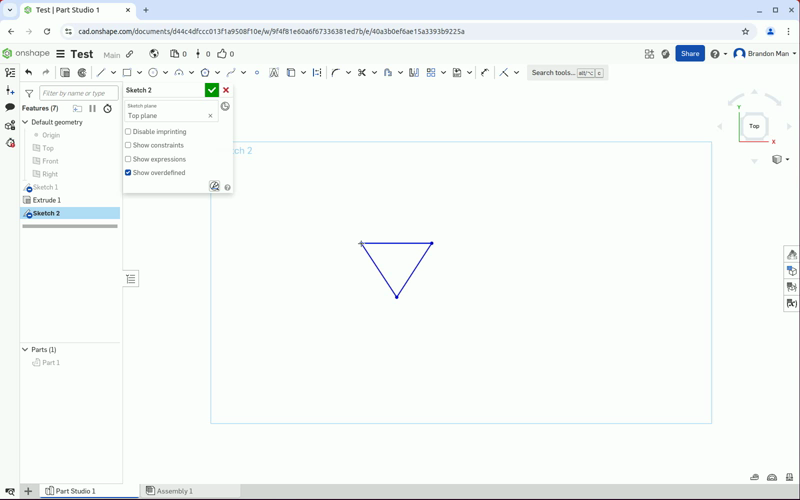
key_down(shift)
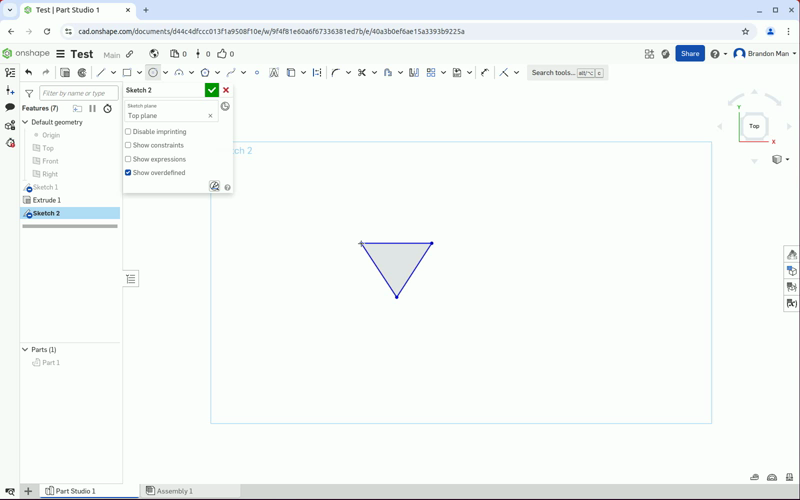
mouse_move(373, 249)
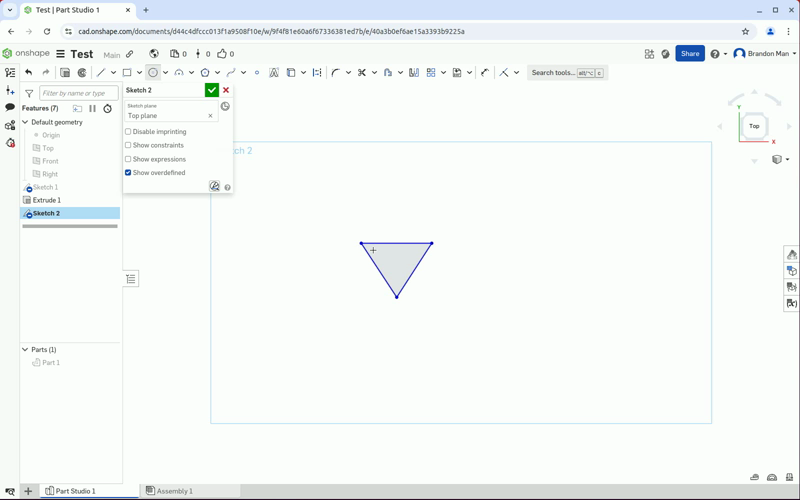
click(373, 249)
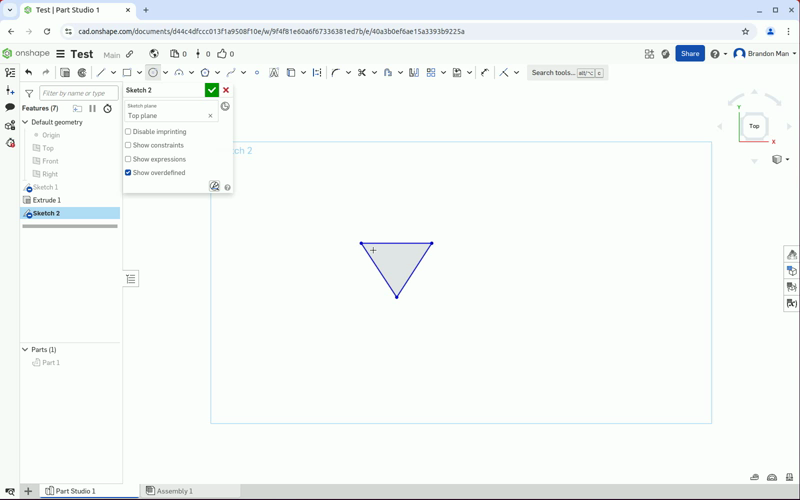
key_up(shift)
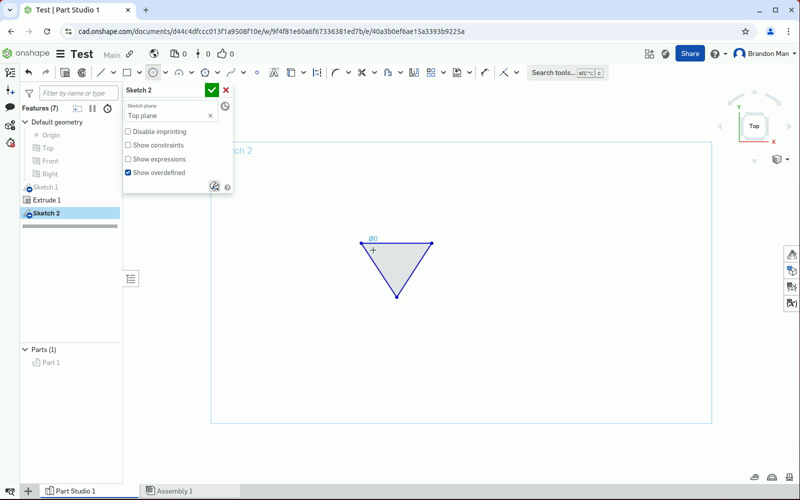
mouse_move(375, 249)
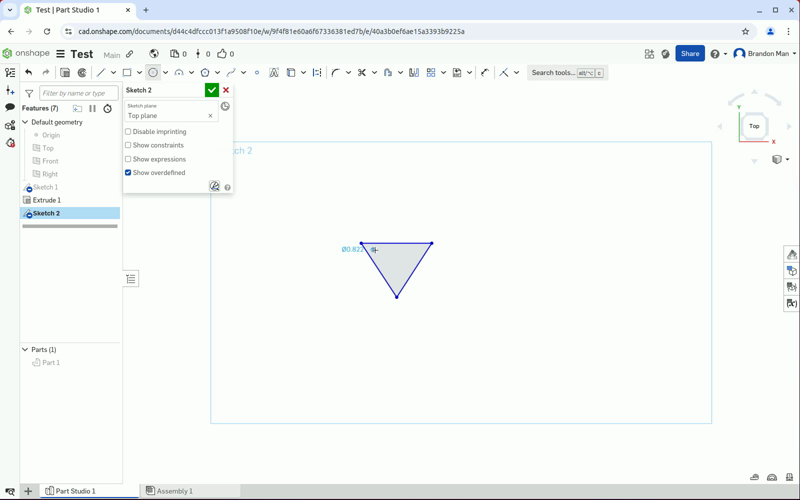
scroll(6)
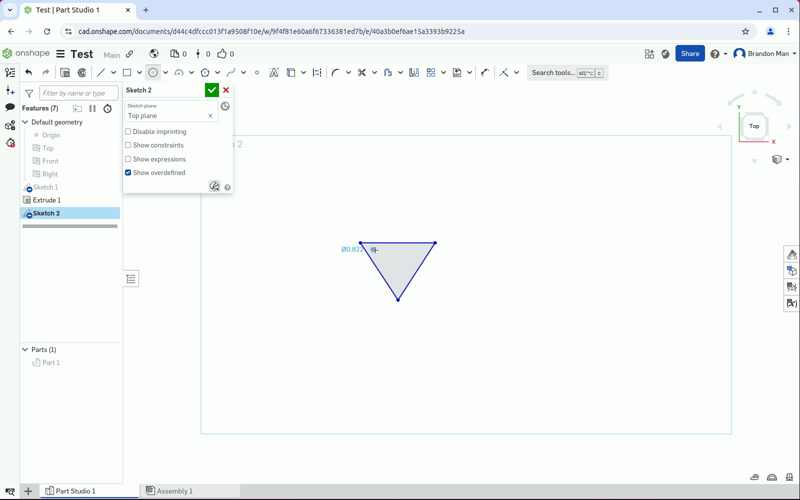
scroll(6)
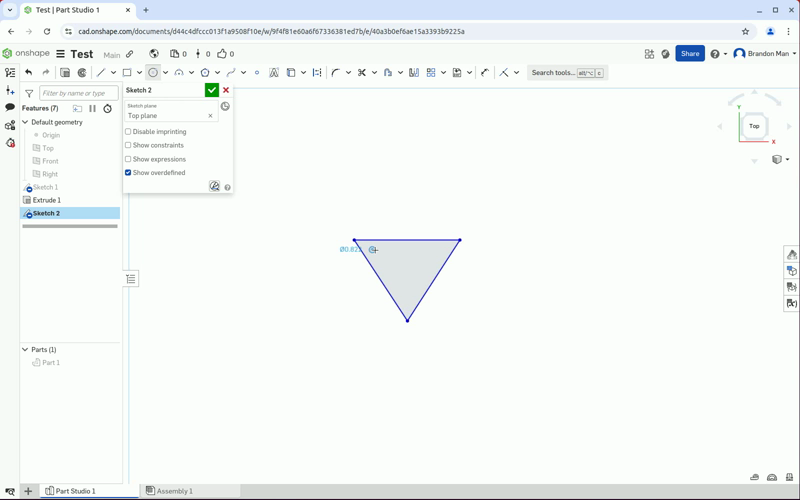
scroll(6)
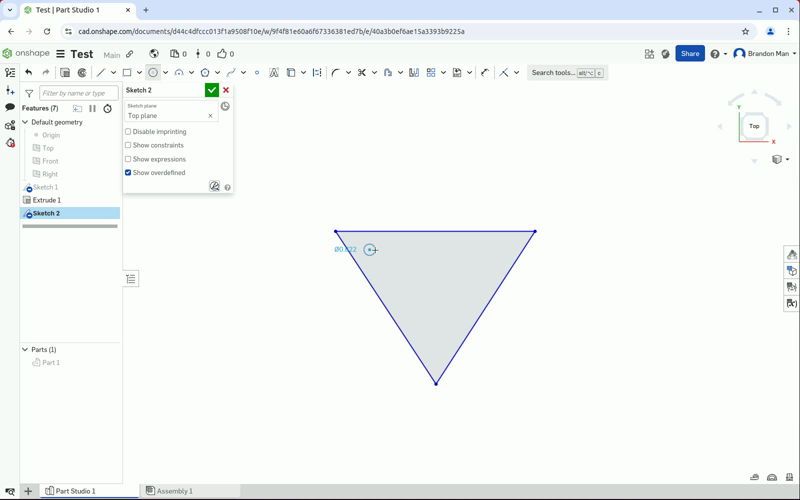
scroll(6)
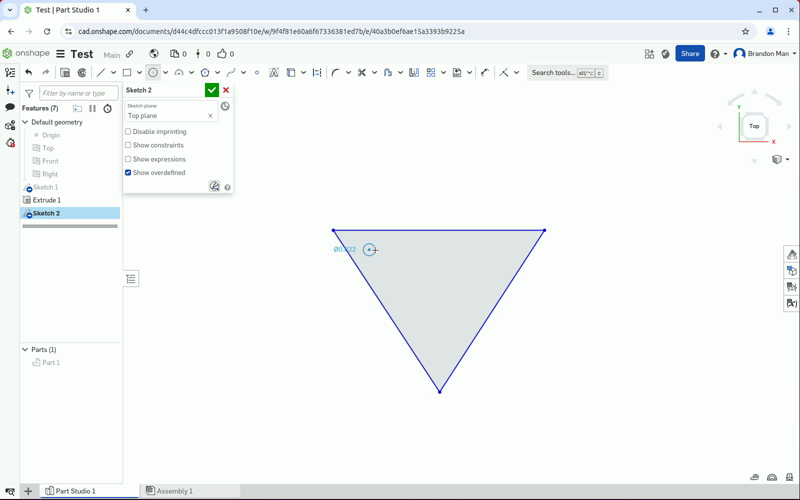
scroll(6)
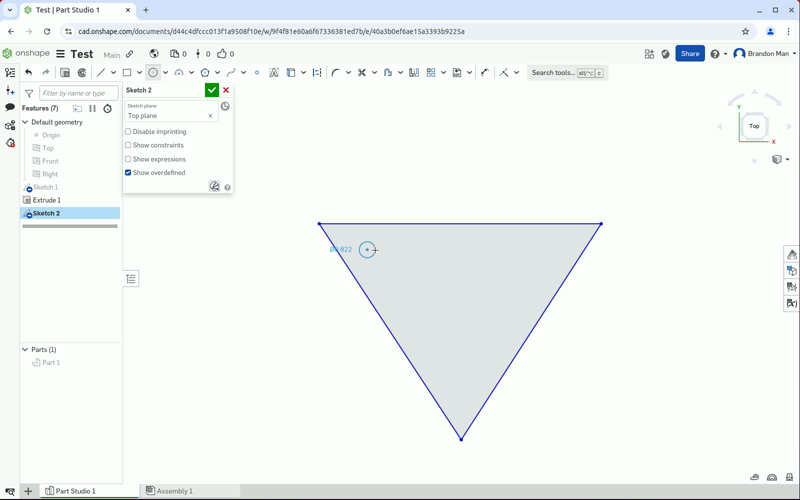
scroll(6)
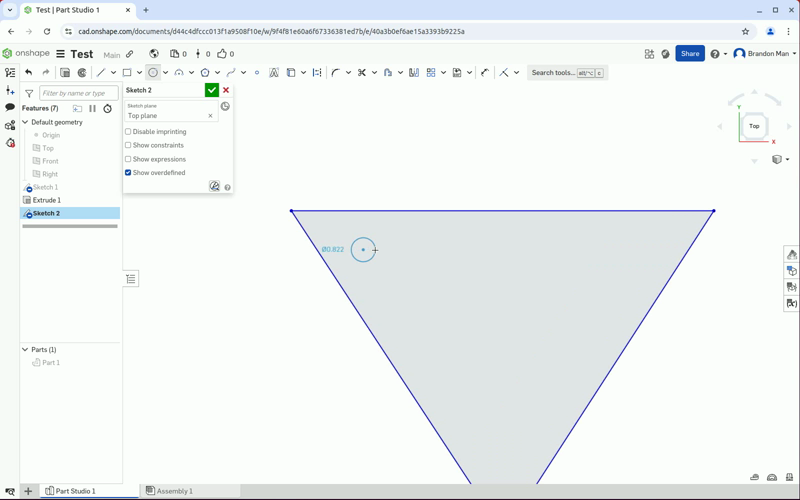
scroll(6)
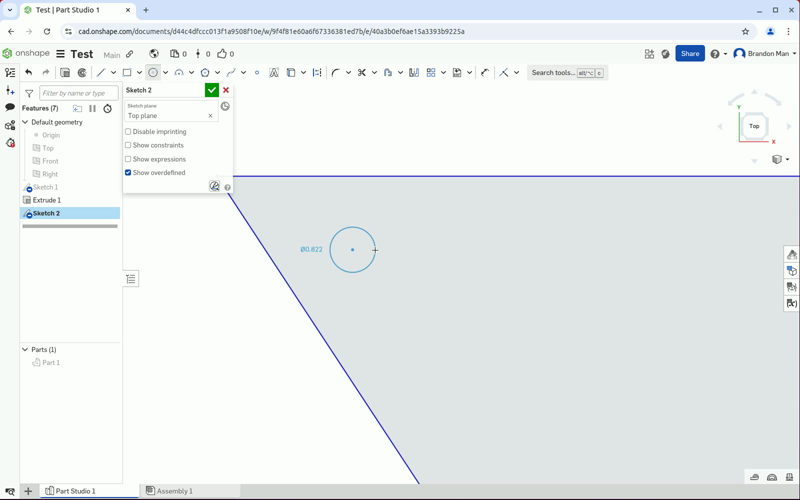
click(375, 249)
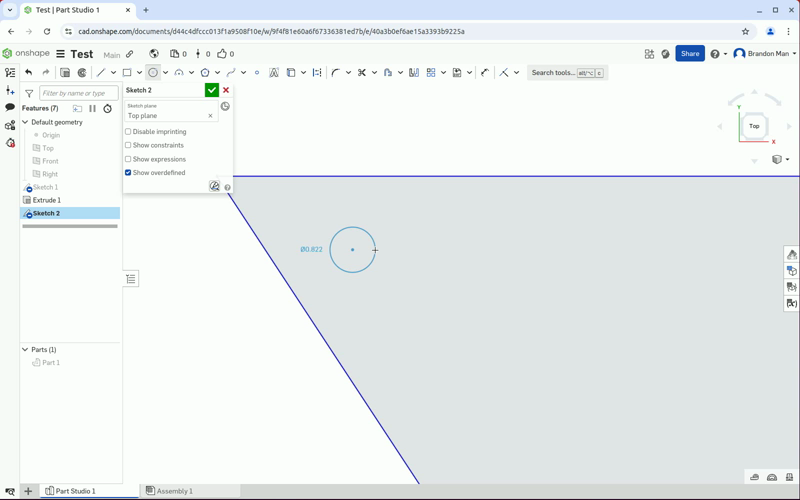
scroll(-6)
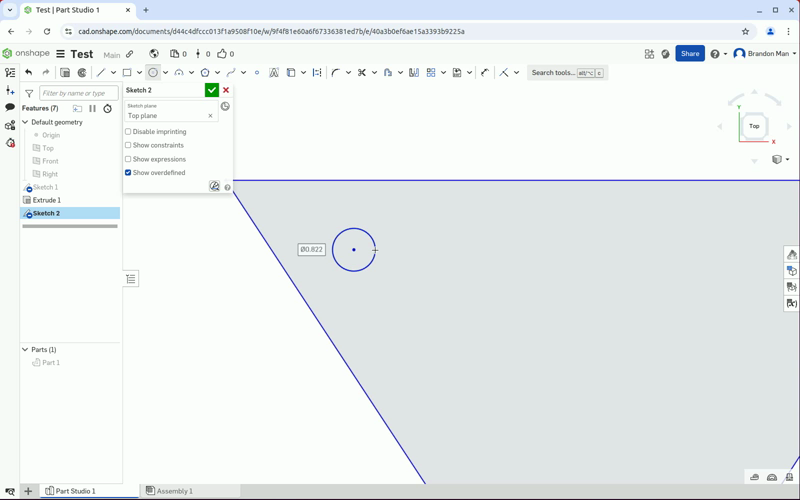
scroll(-6)
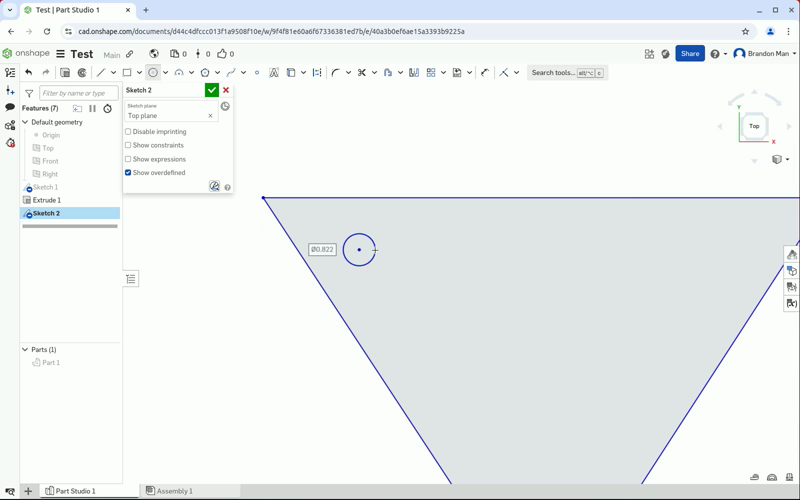
scroll(-6)
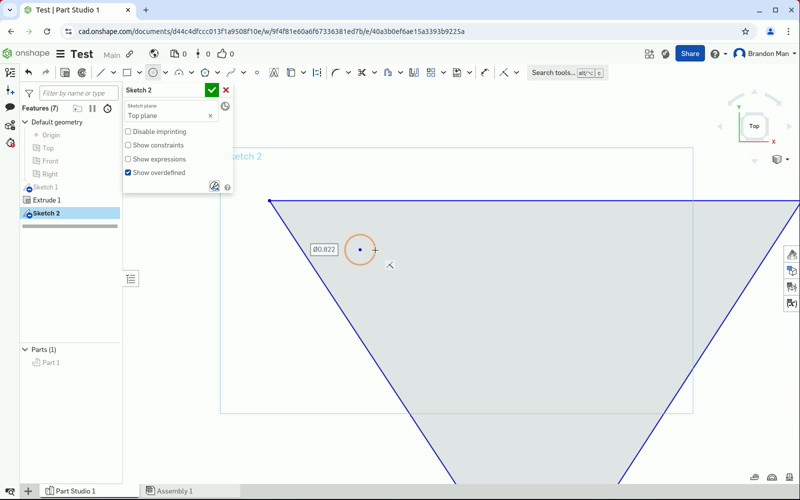
scroll(-6)
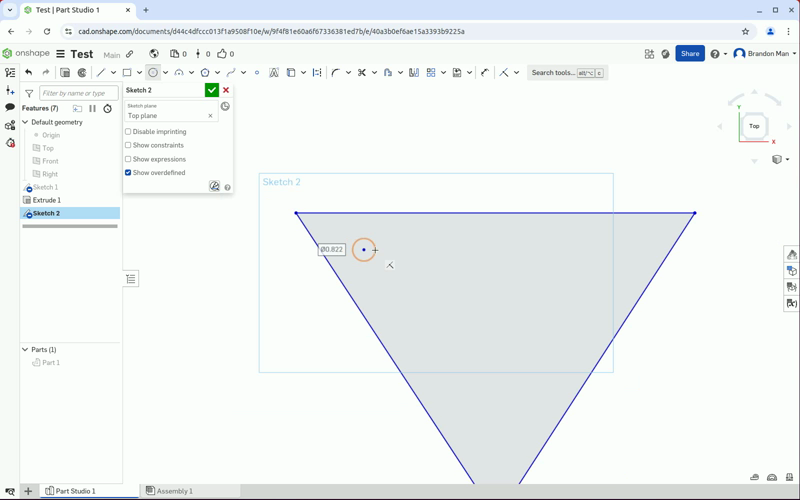
scroll(-6)
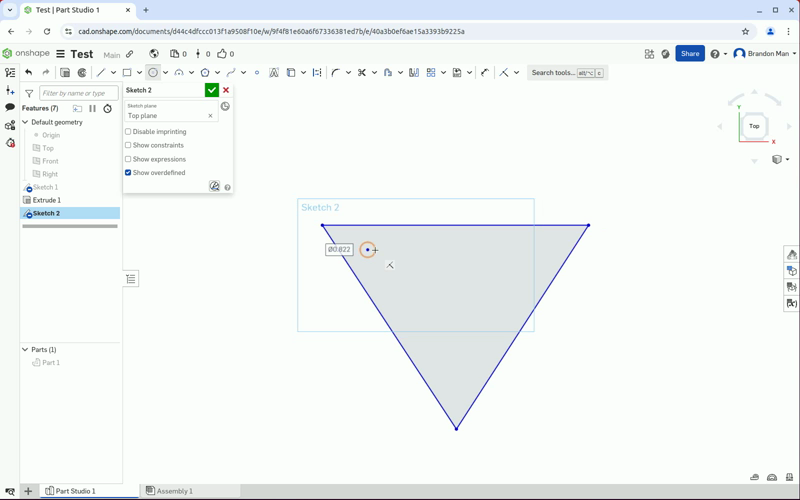
scroll(-6)
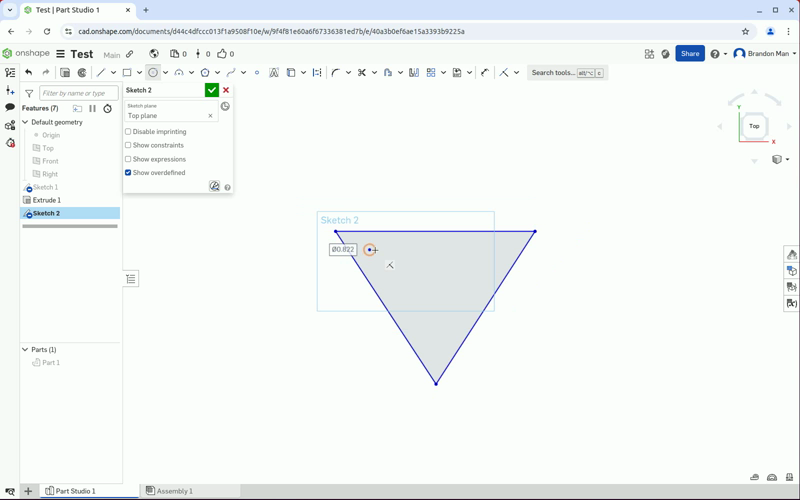
scroll(-6)
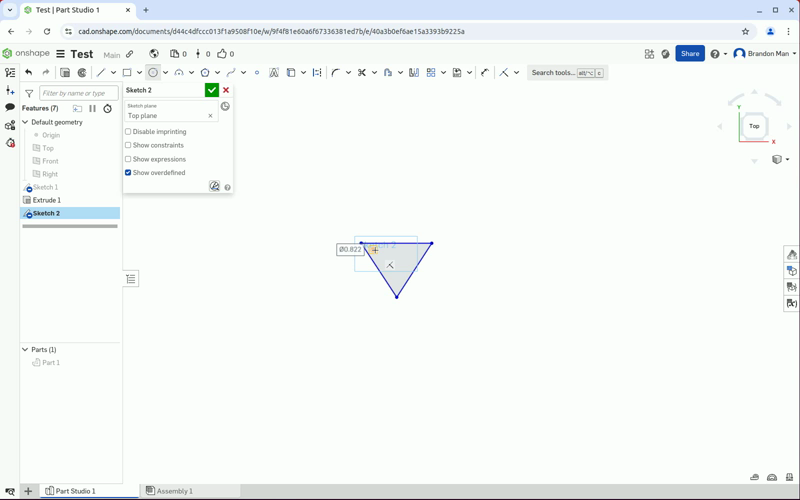
key(esc)
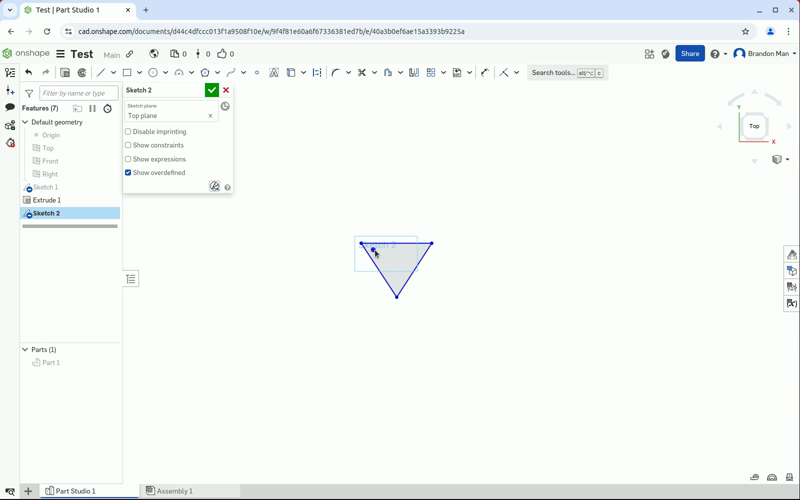
mouse_move(403, 256)
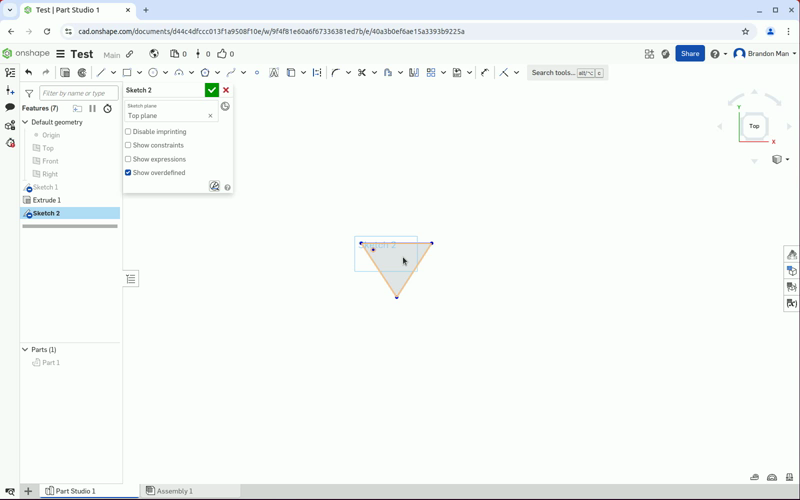
click(403, 256)
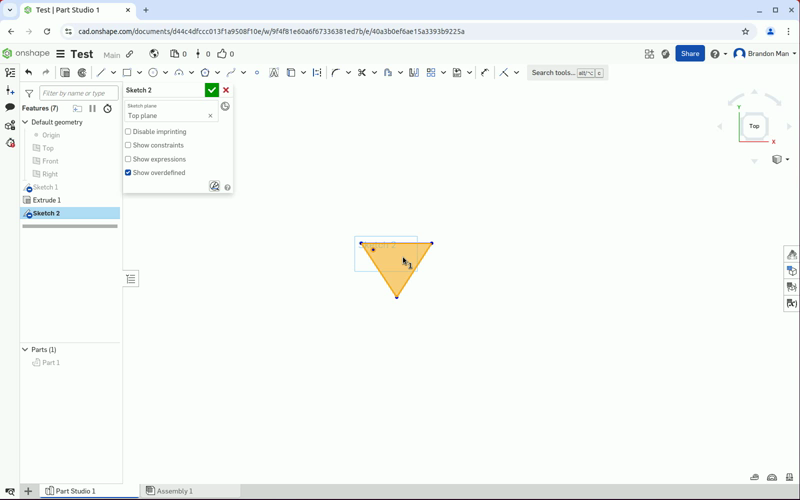
mouse_move(73, 352)
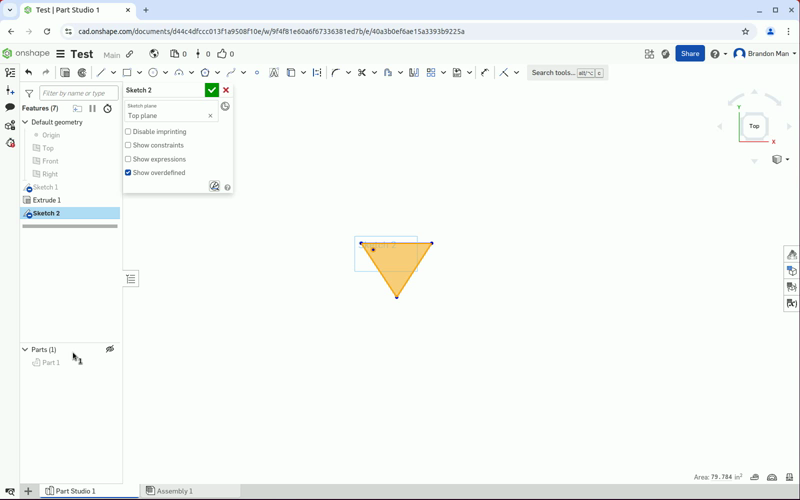
key(shift+y)
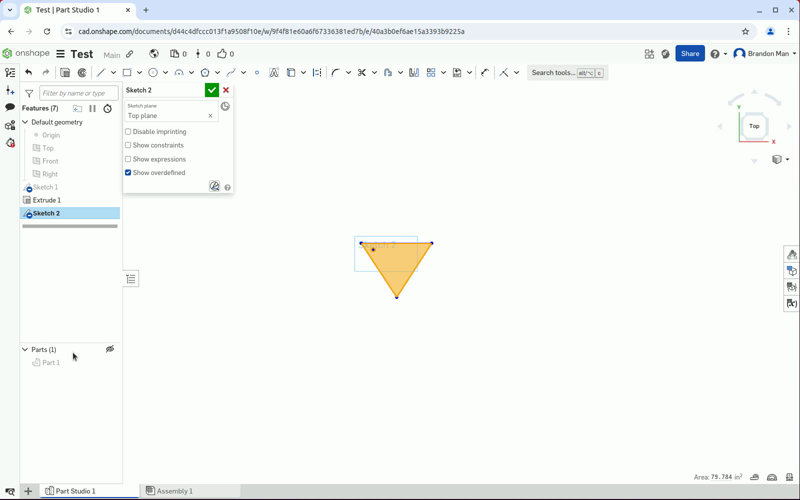
key(shift+e)
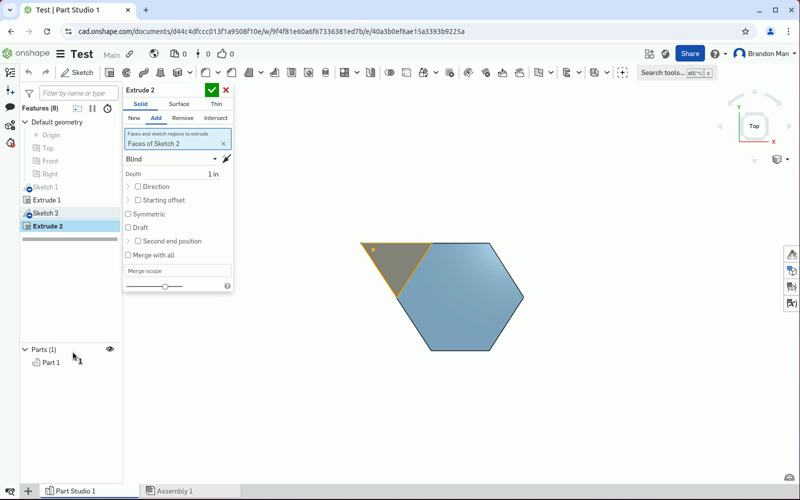
mouse_move(143, 106)
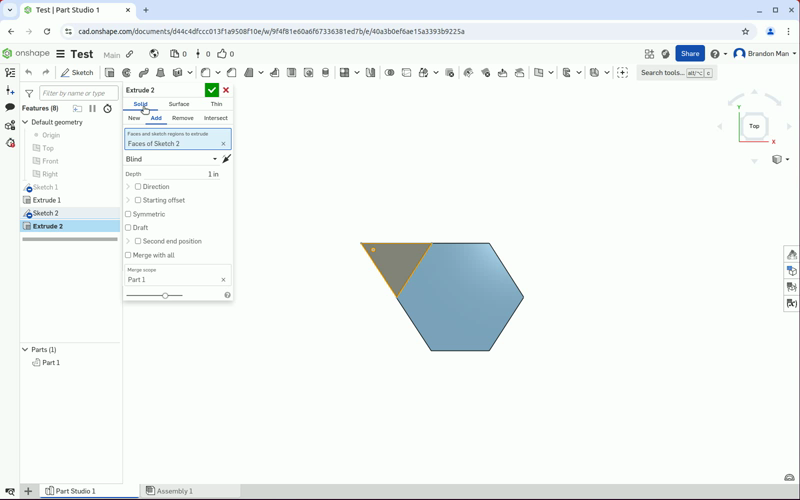
click(143, 106)
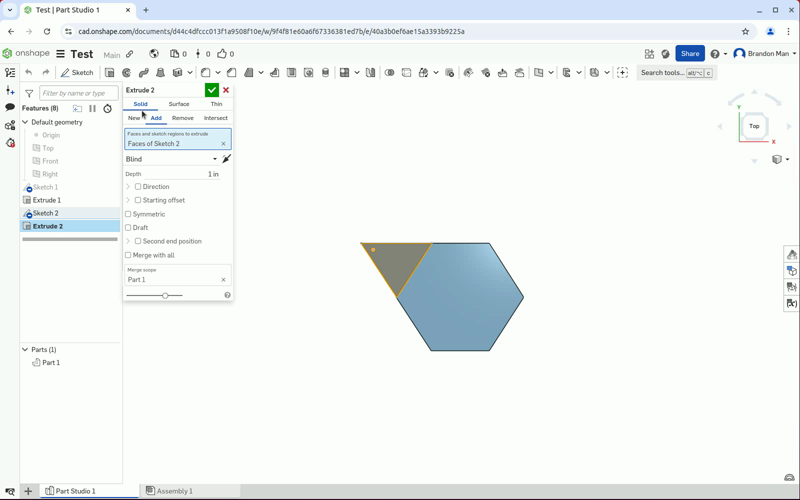
mouse_move(137, 120)
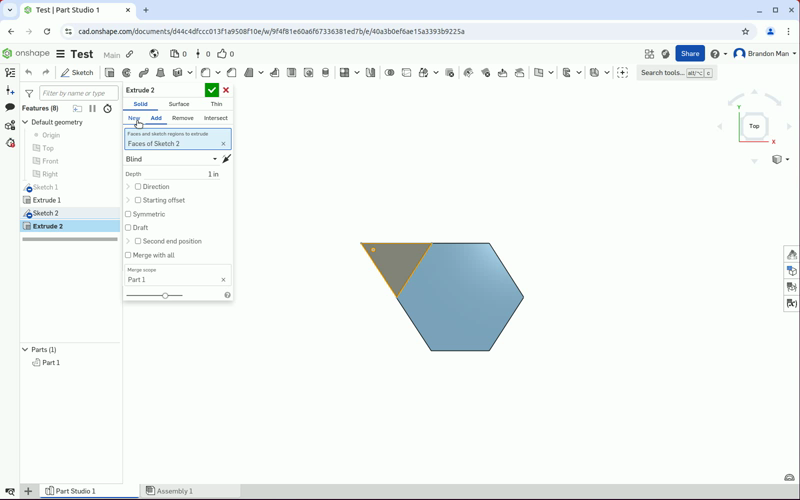
click(137, 120)
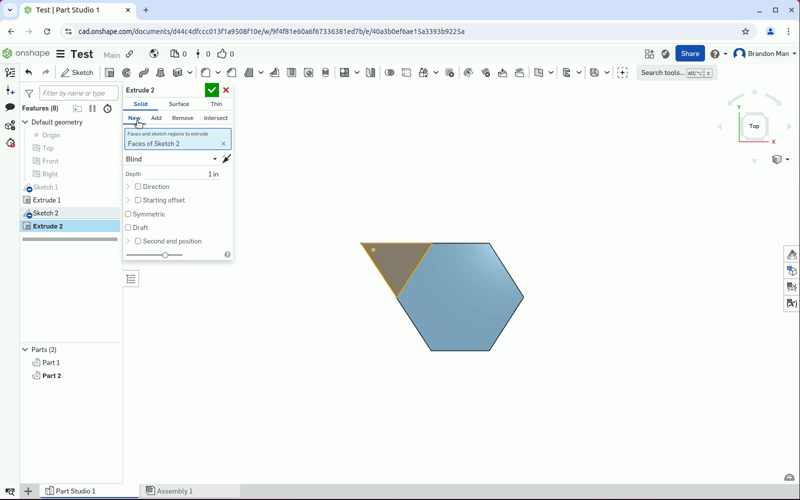
key(tab, 4)
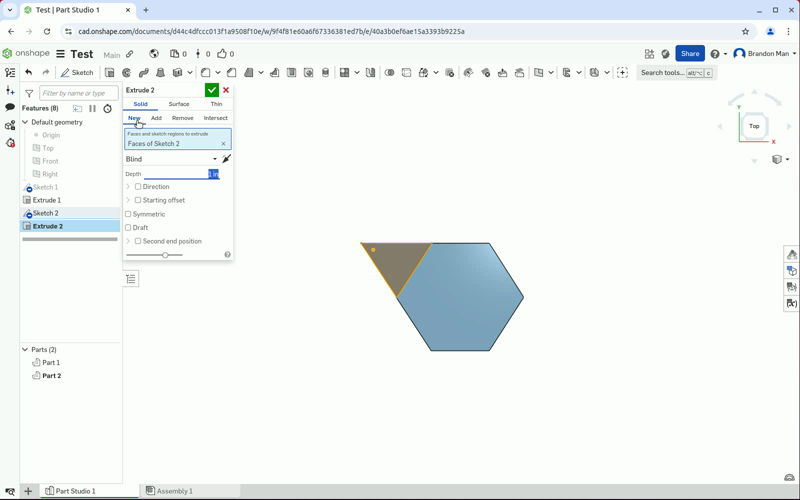
text(0.481)
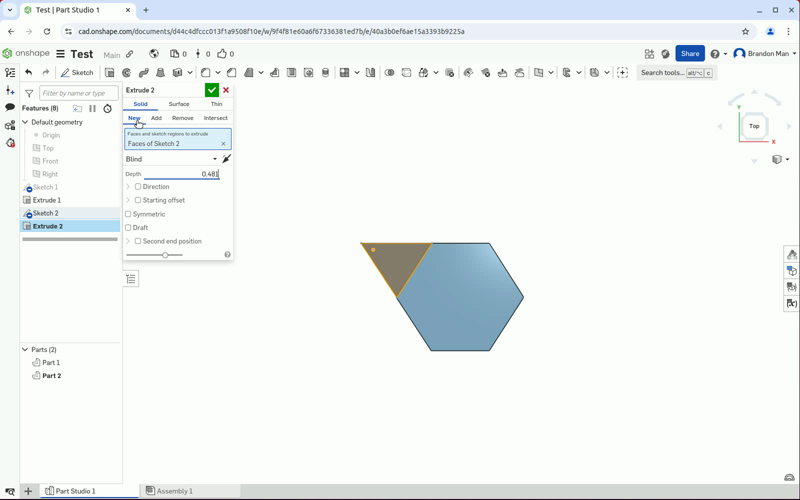
key(enter)
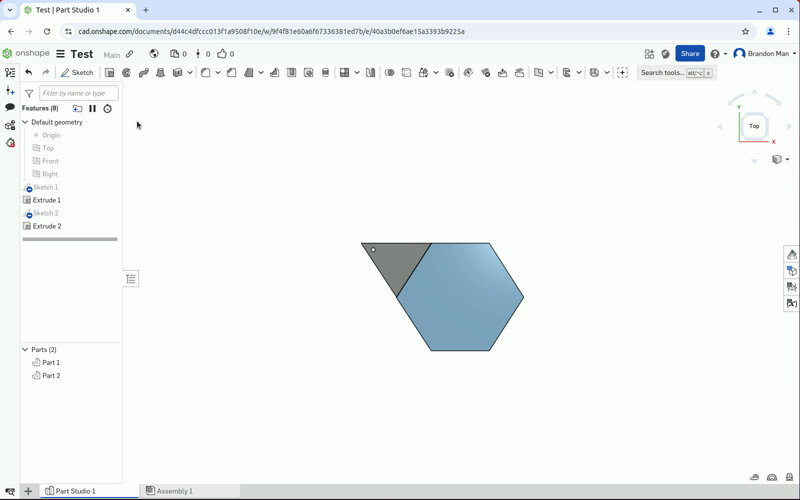
key(shift+h)
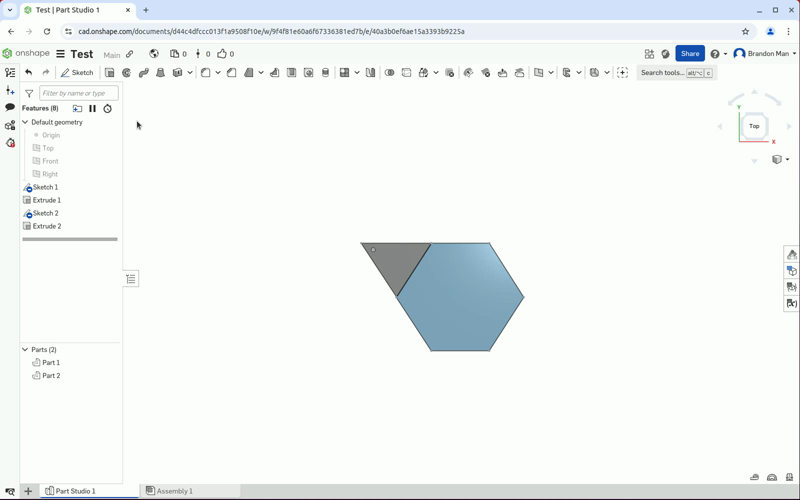
key(shift+h)
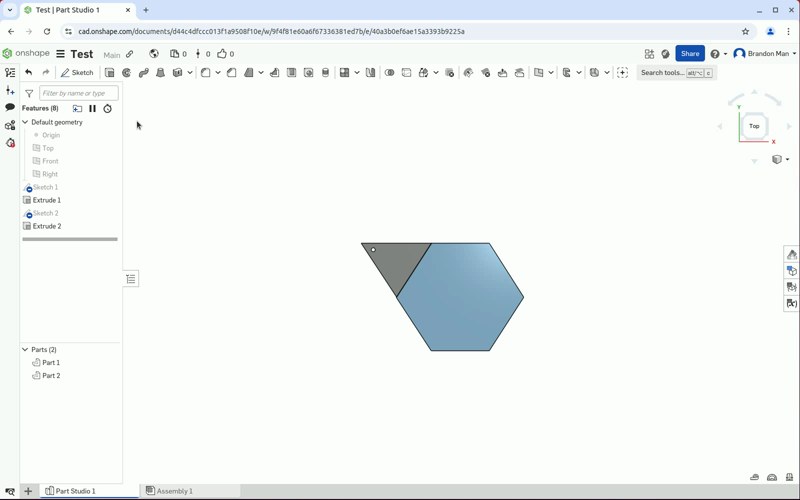
mouse_move(73, 189)
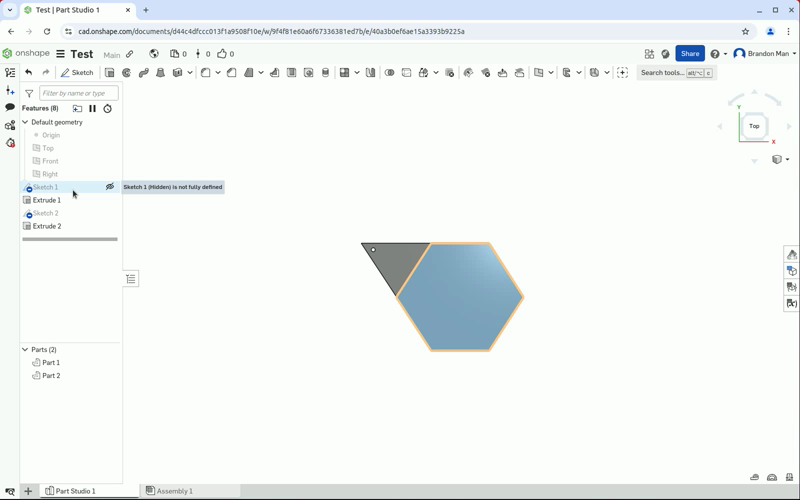
click(73, 189)
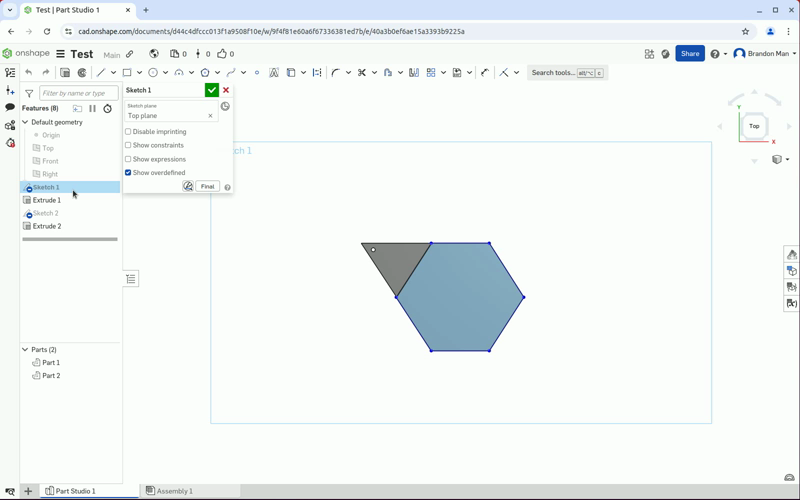
mouse_move(229, 92)
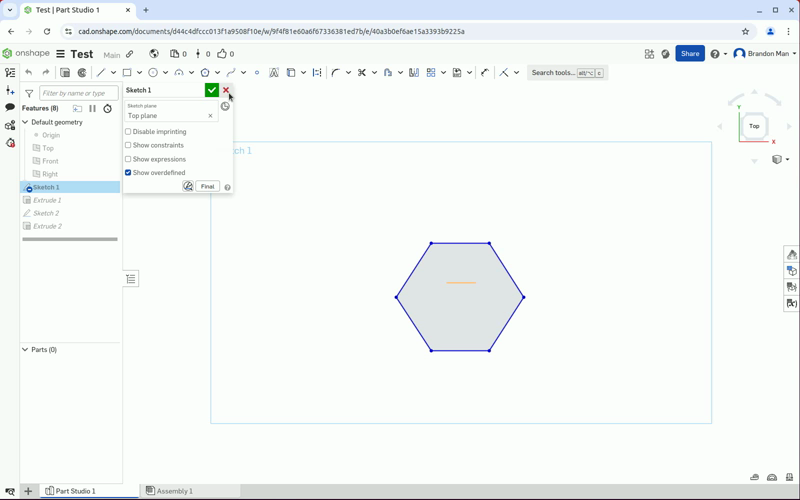
click(229, 92)
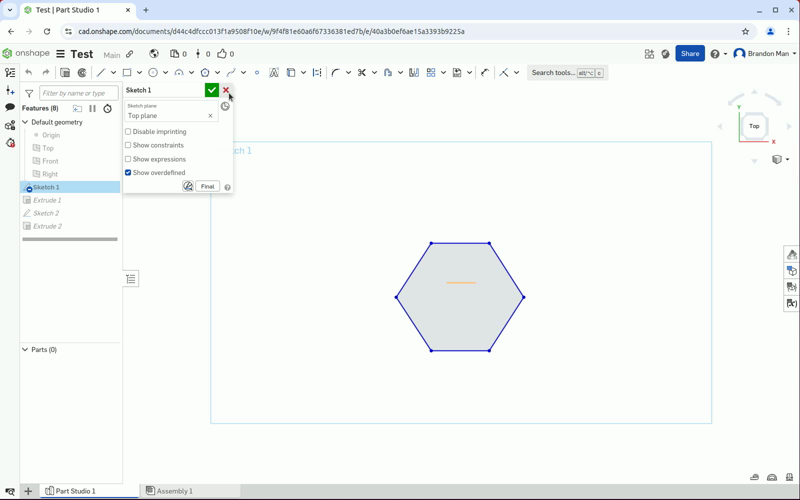
key(shift+s)
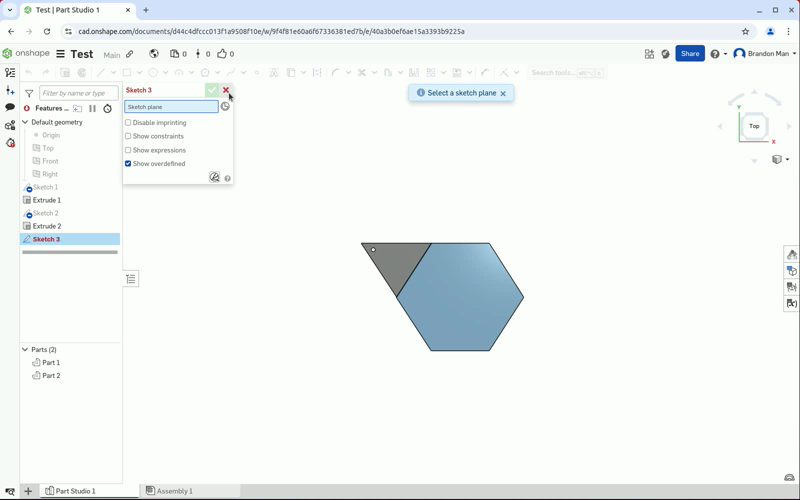
mouse_move(73, 150)
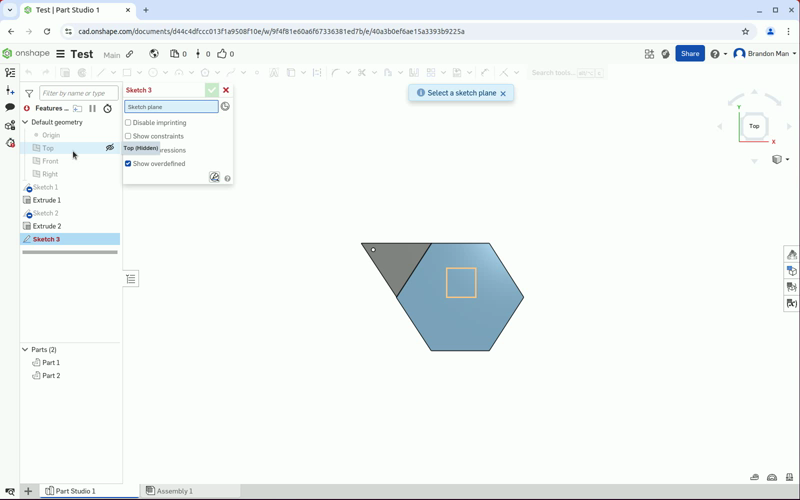
click(73, 150)
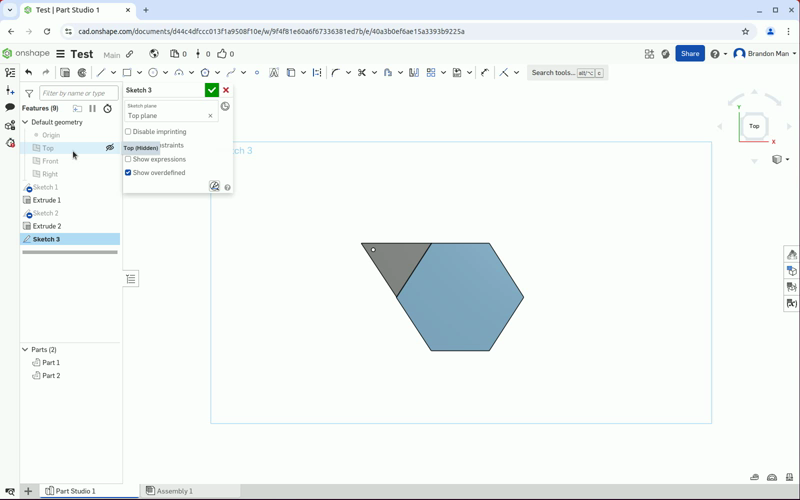
mouse_move(73, 352)
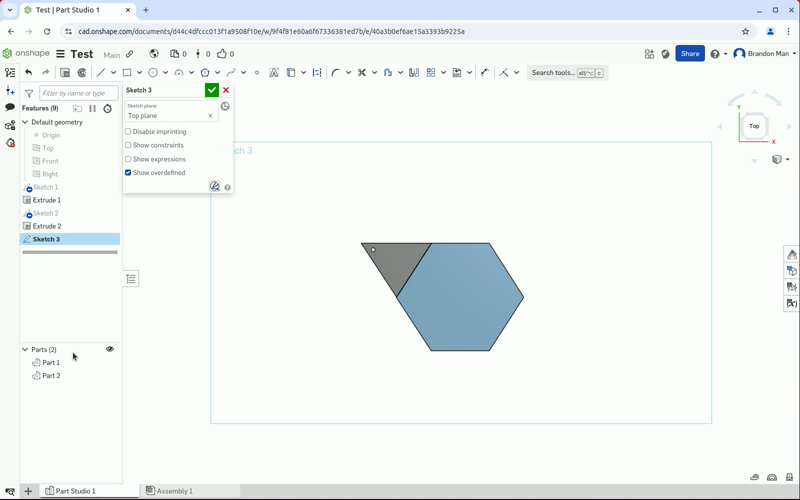
key(y)
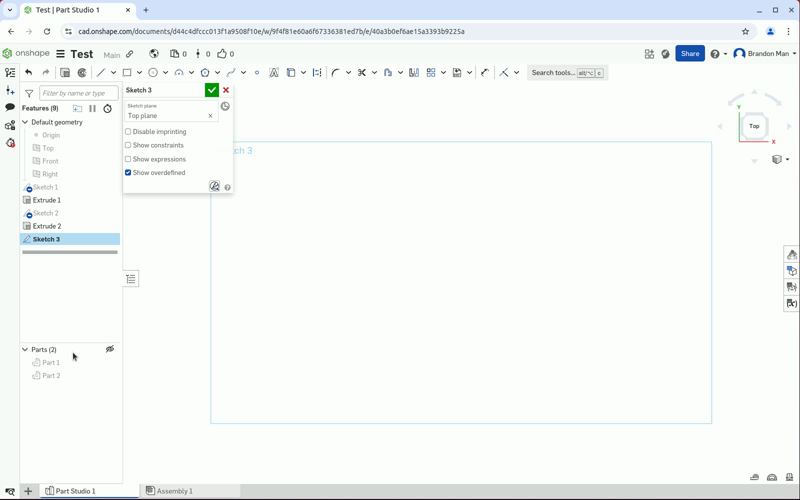
key(l)
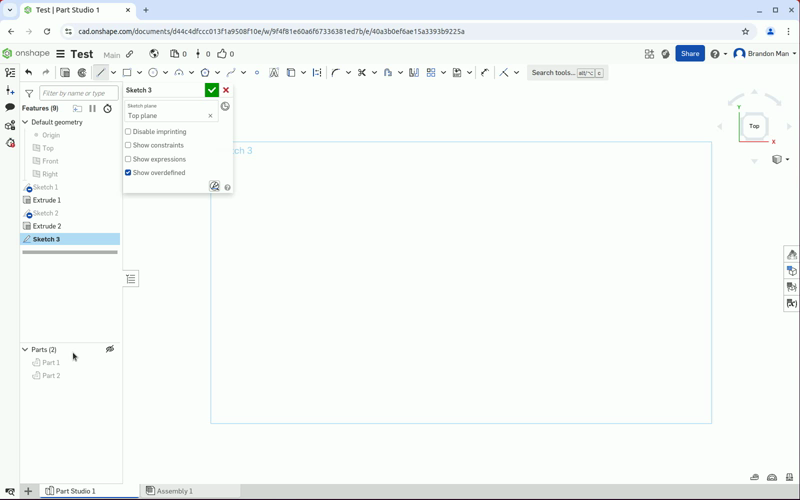
key_down(shift)
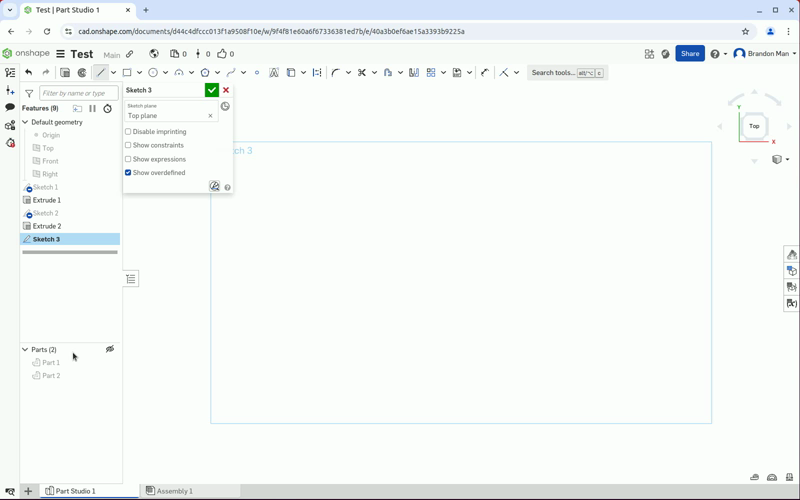
mouse_move(489, 243)
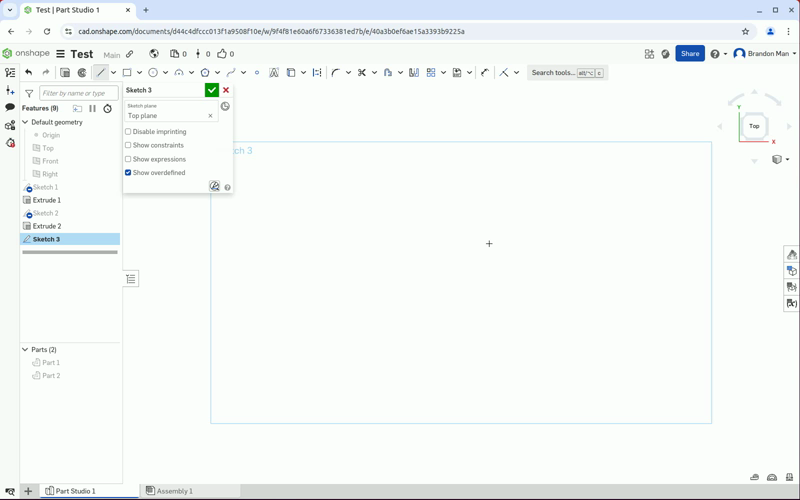
click(489, 243)
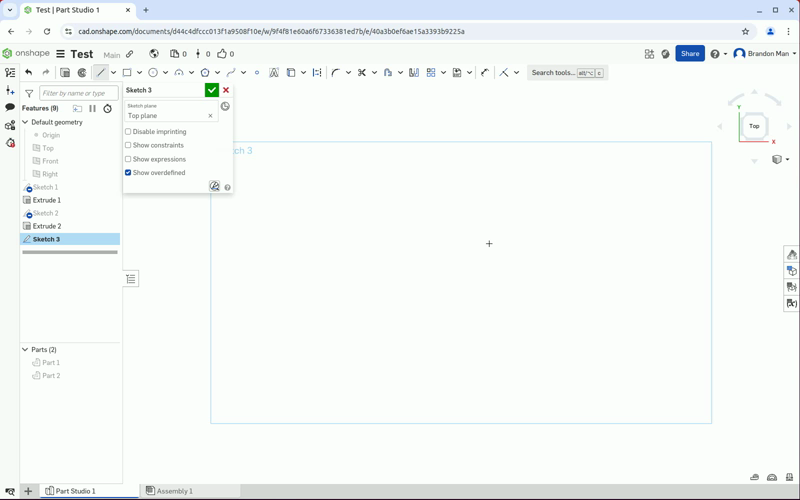
key_up(shift)
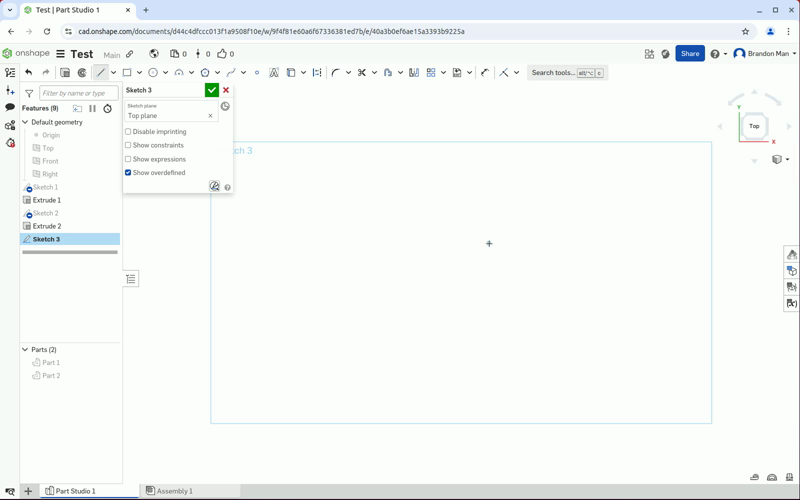
key_down(shift)
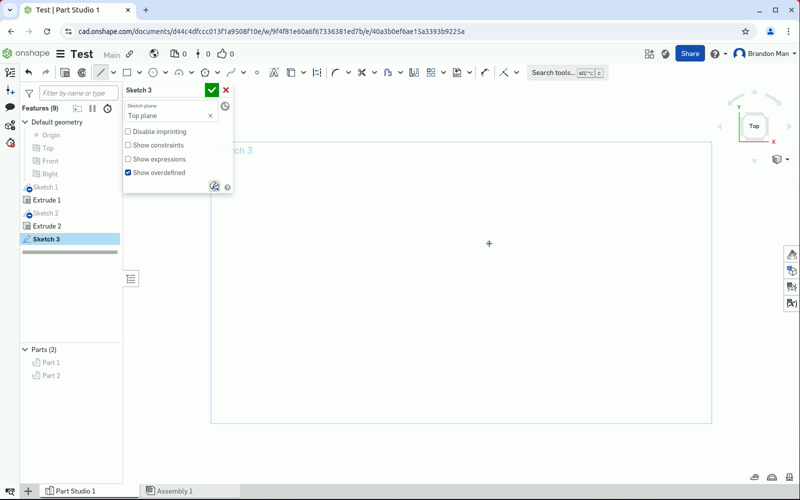
mouse_move(524, 297)
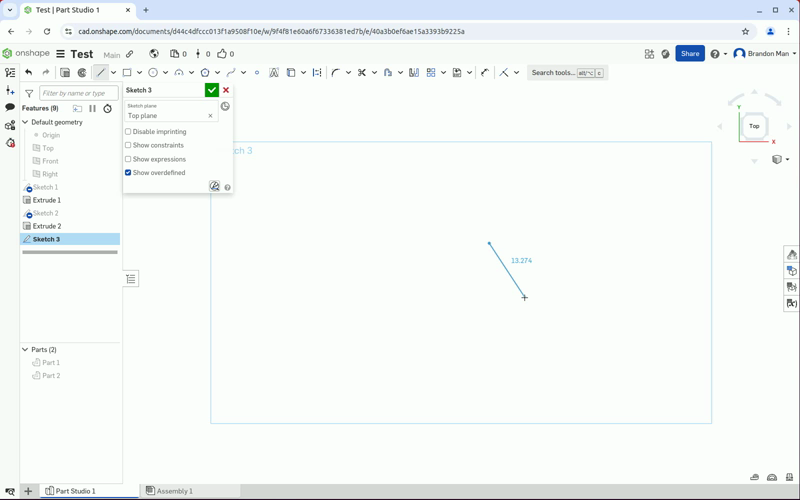
click(524, 297)
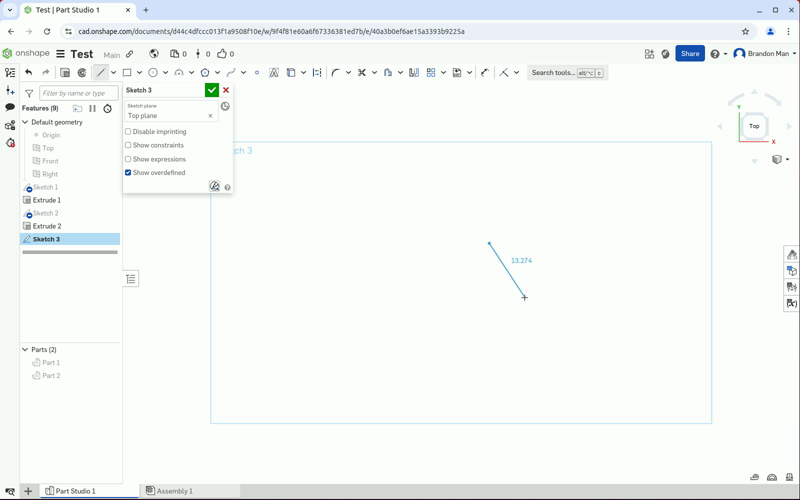
key_up(shift)
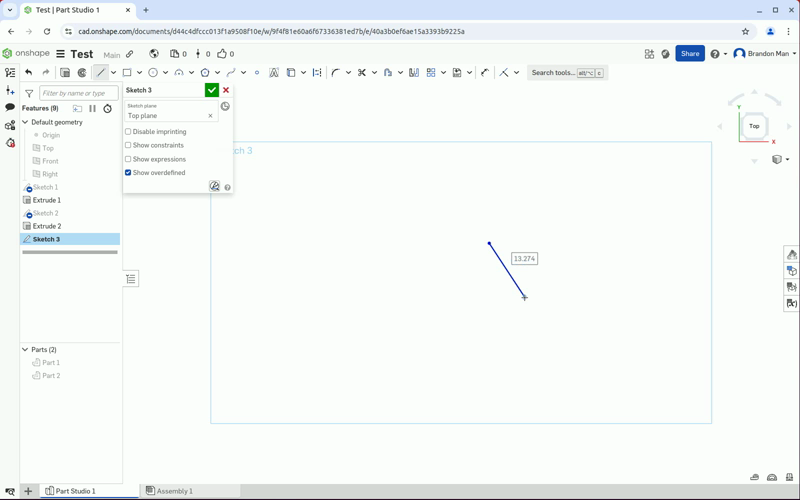
key_down(shift)
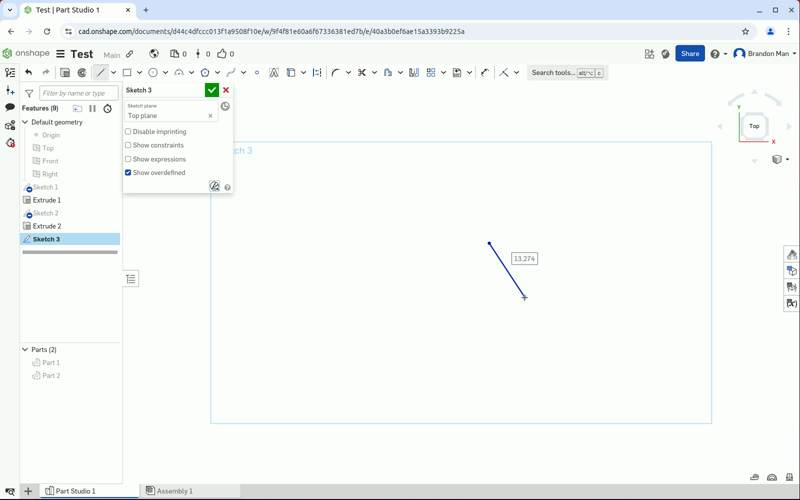
mouse_move(559, 243)
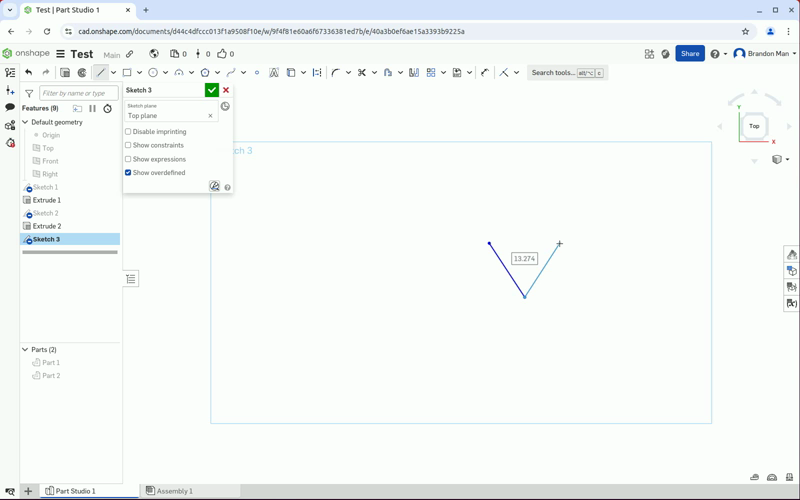
click(559, 243)
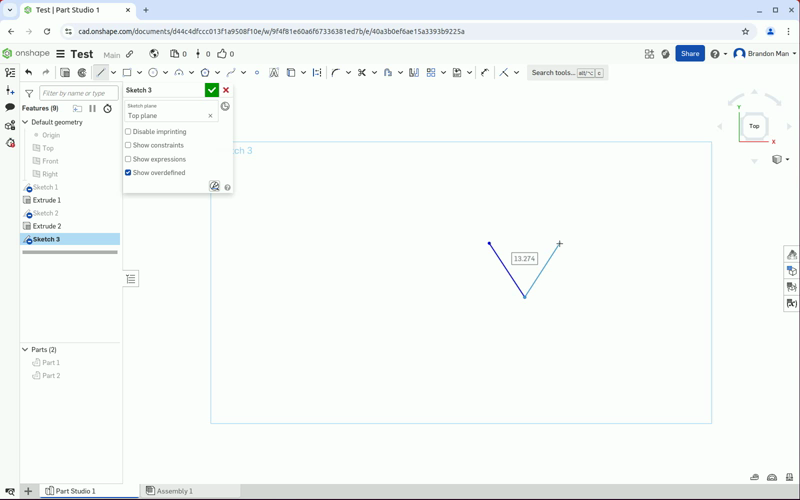
key_up(shift)
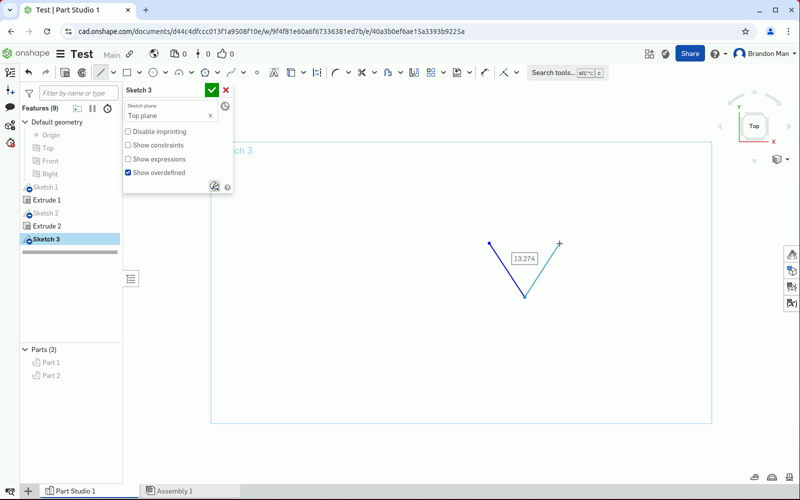
key_down(shift)
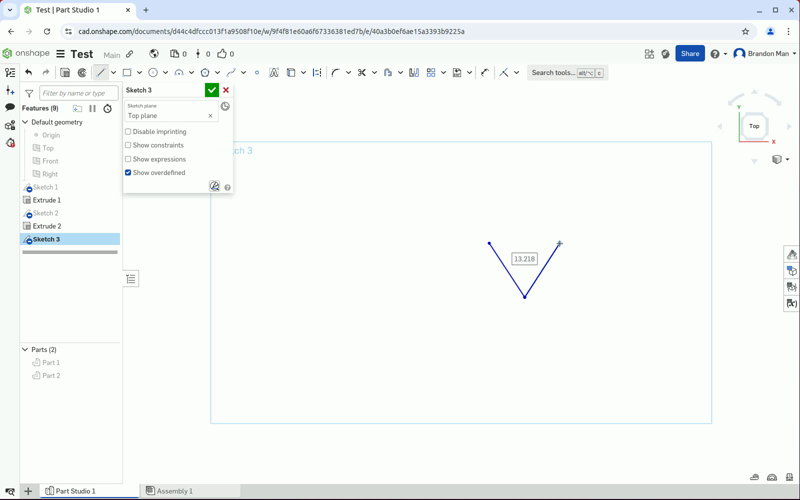
mouse_move(489, 243)
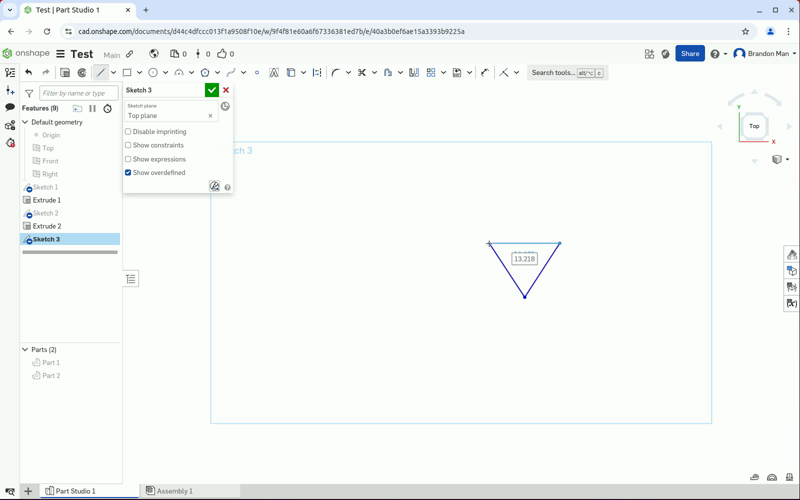
key_up(shift)
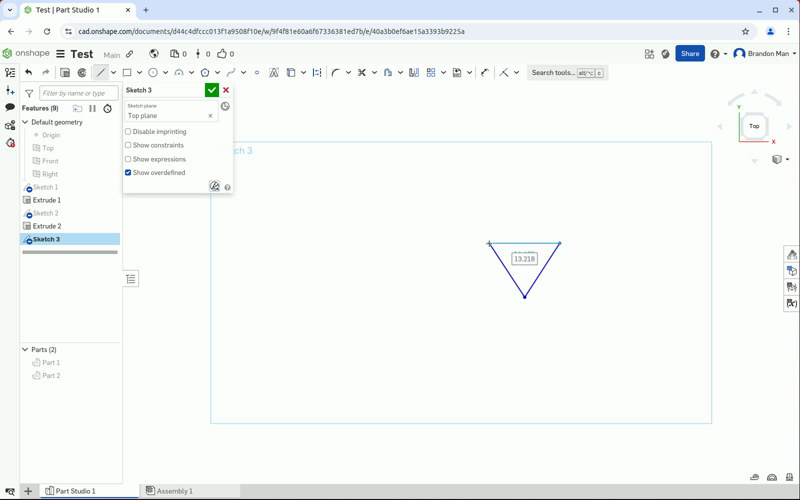
click(489, 243)
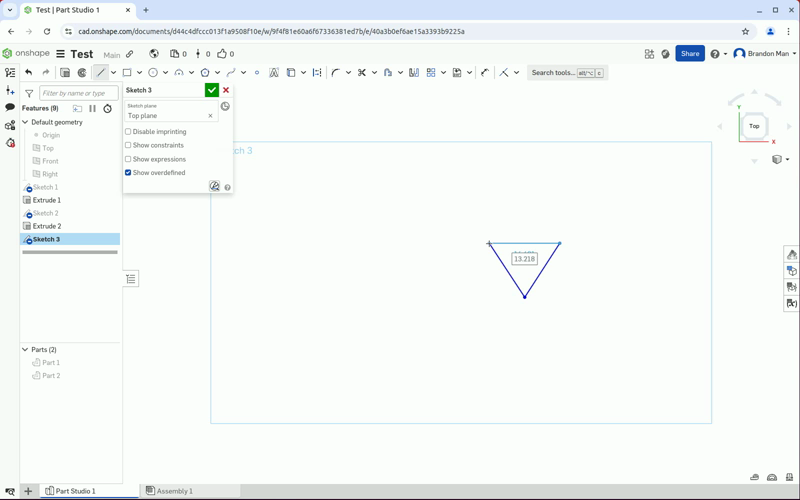
key(esc)
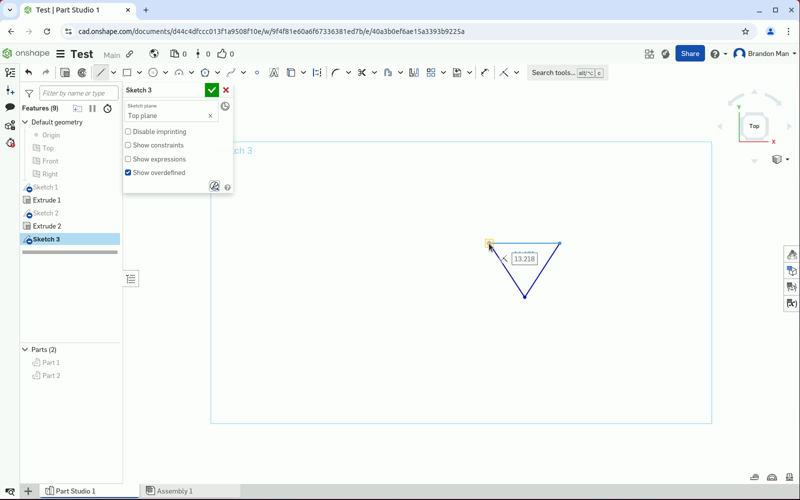
key(c)
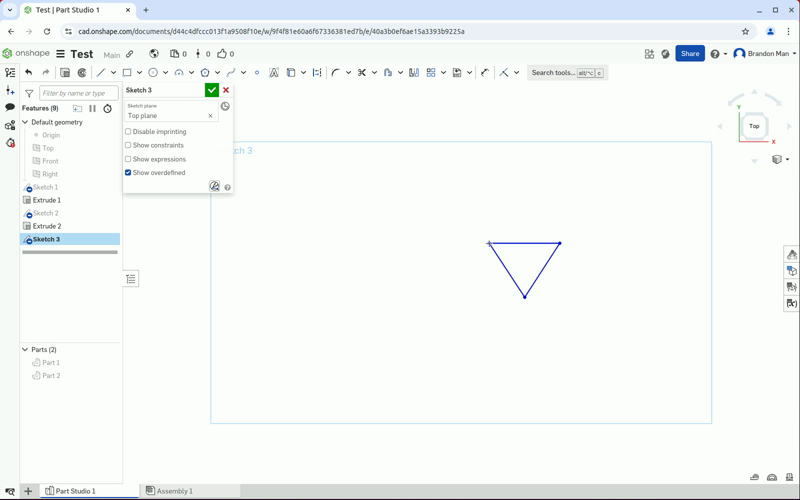
key_down(shift)
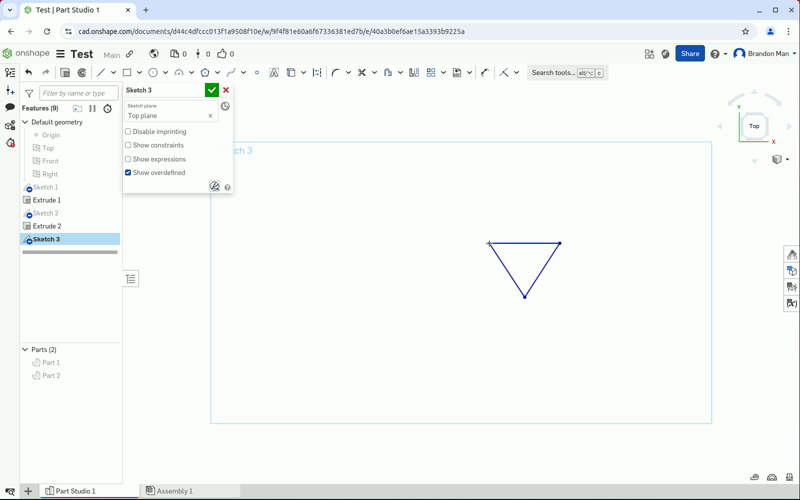
mouse_move(547, 249)
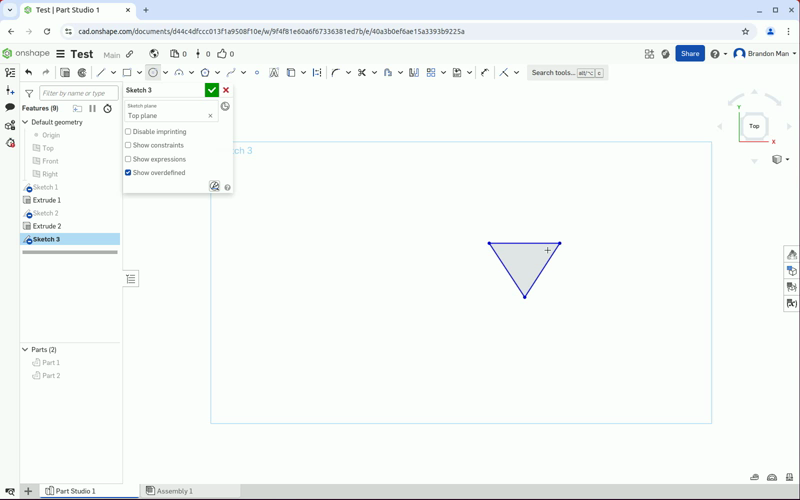
click(547, 249)
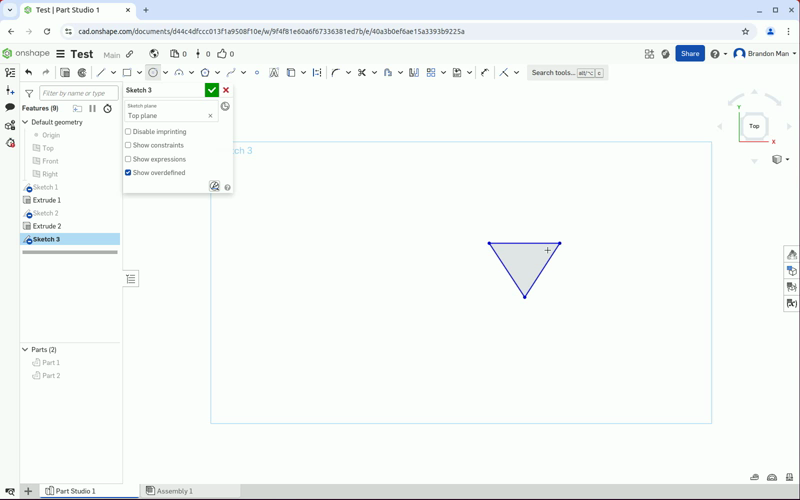
key_up(shift)
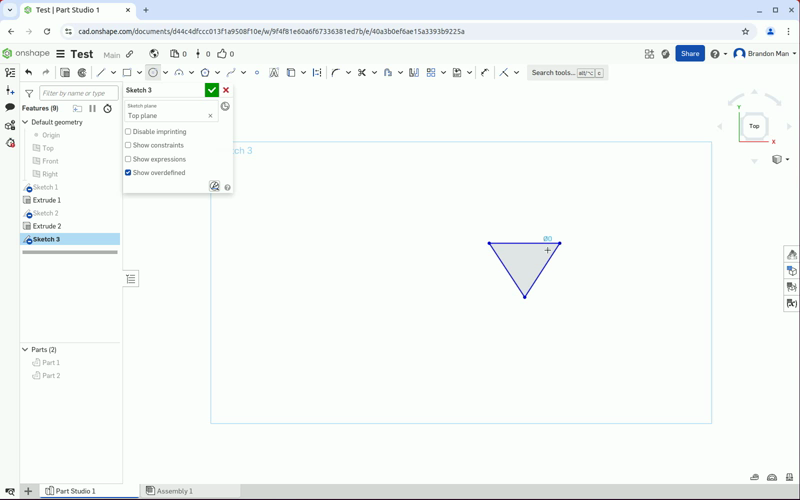
mouse_move(549, 249)
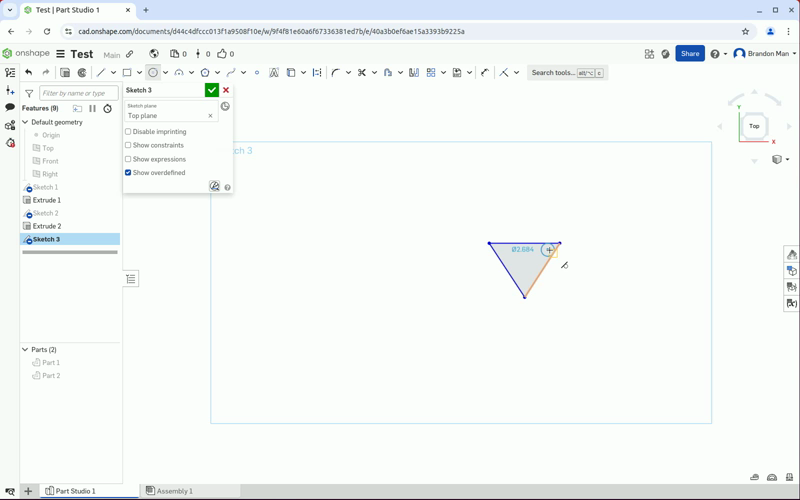
scroll(6)
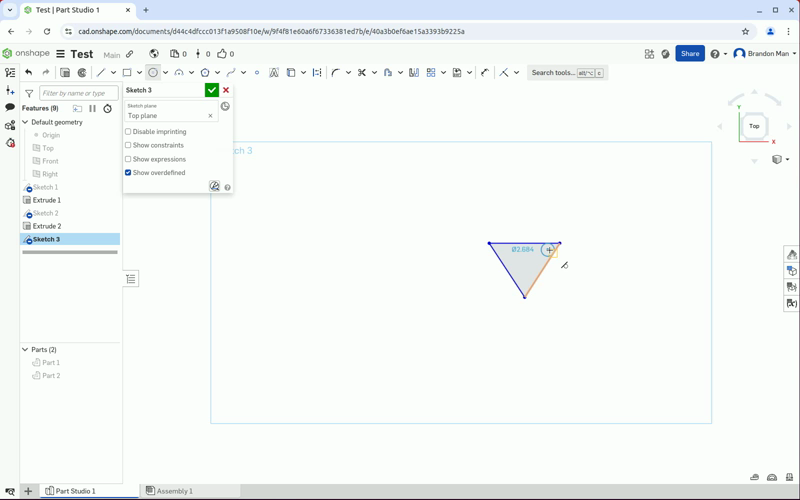
scroll(6)
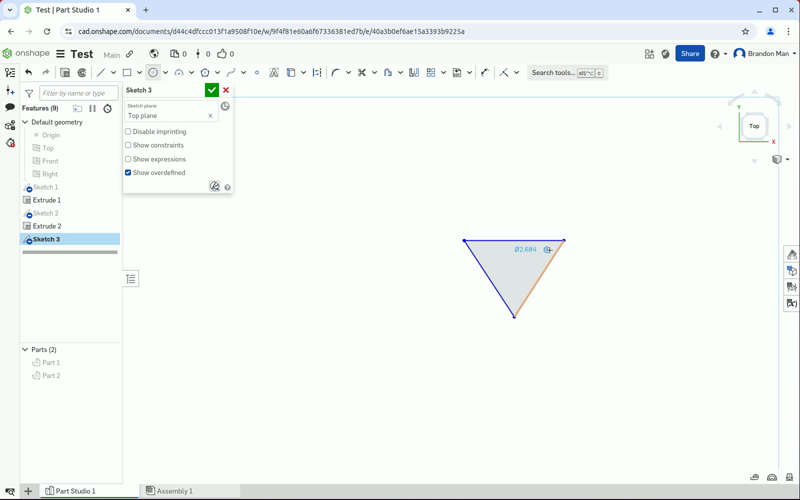
scroll(6)
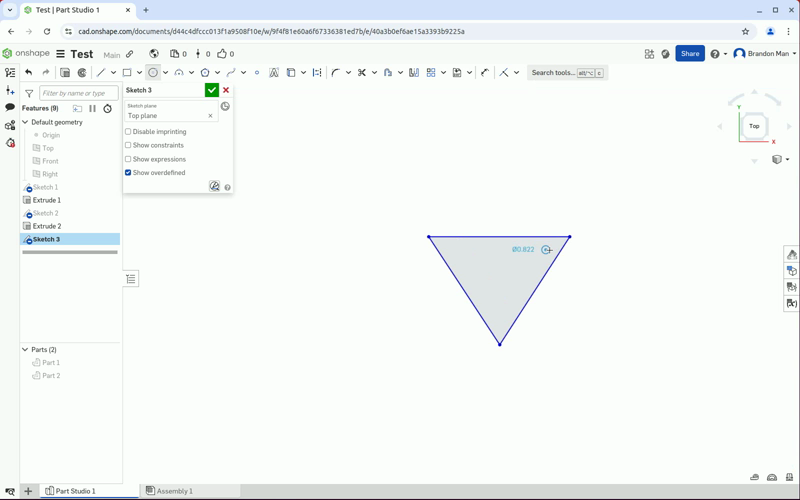
scroll(6)
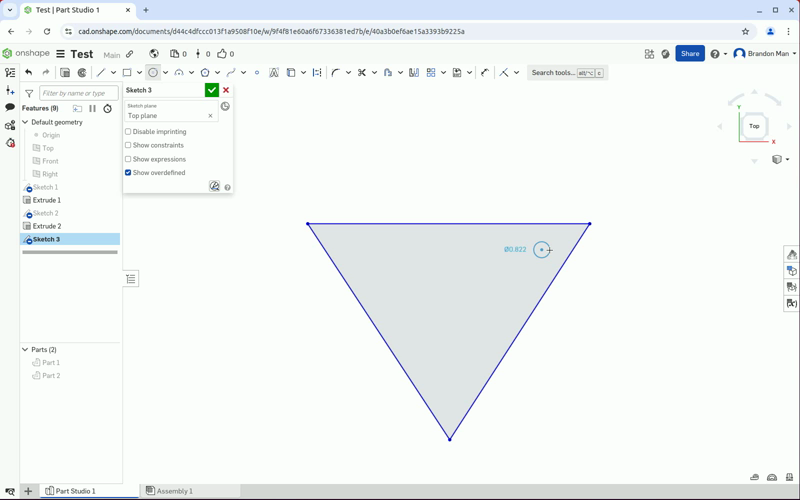
scroll(6)
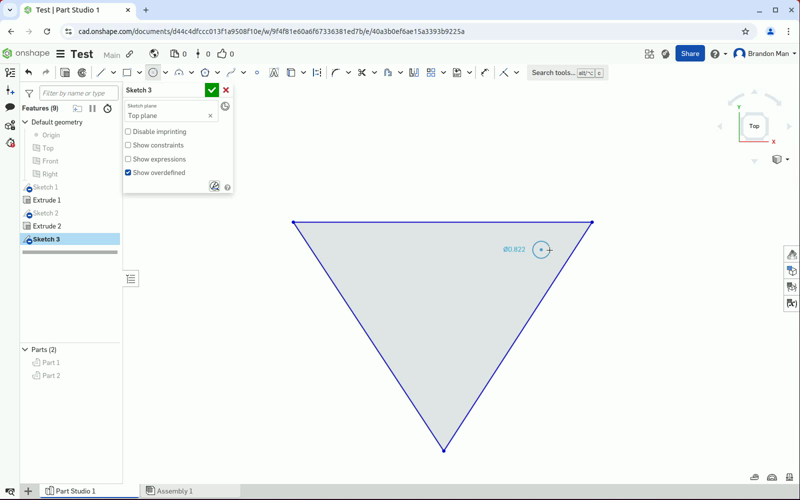
scroll(6)
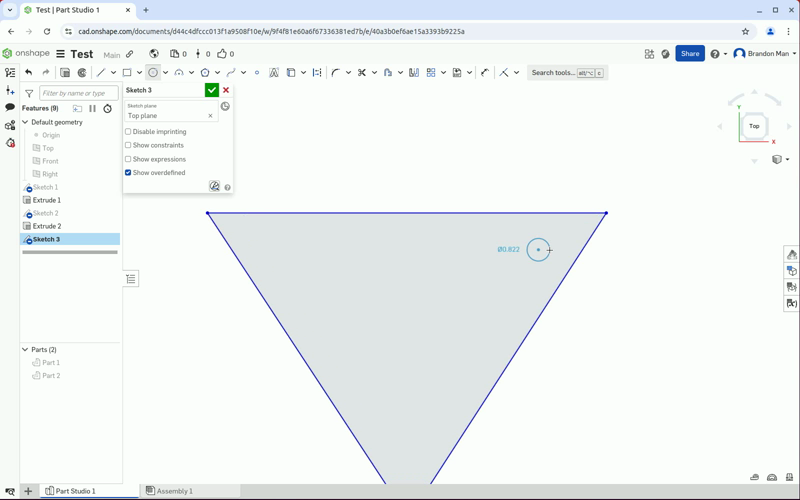
scroll(6)
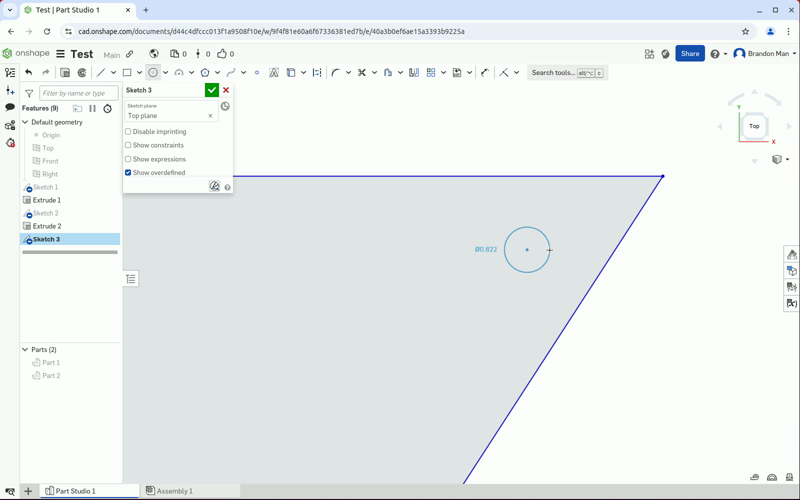
click(549, 249)
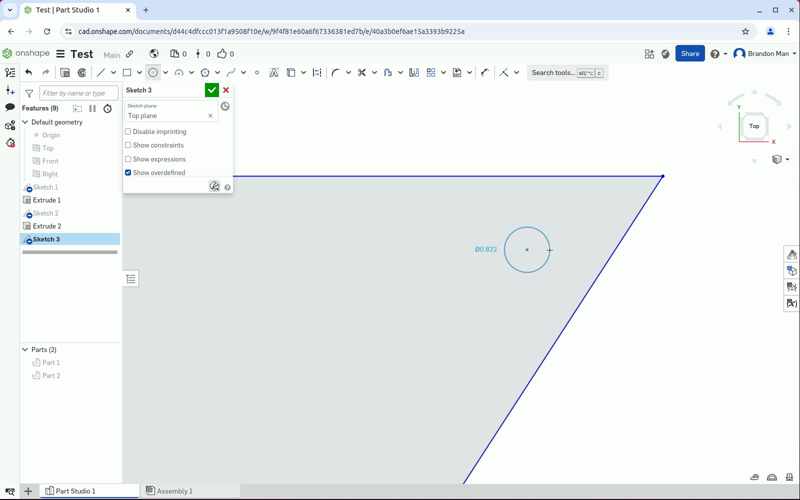
scroll(-6)
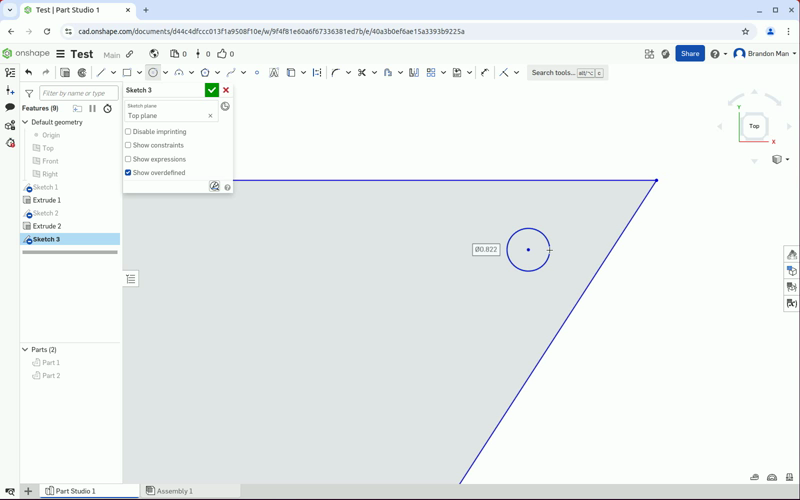
scroll(-6)
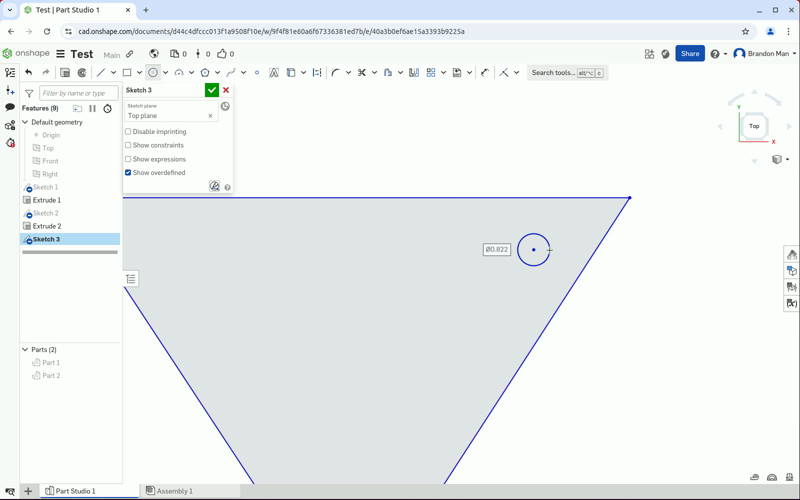
scroll(-6)
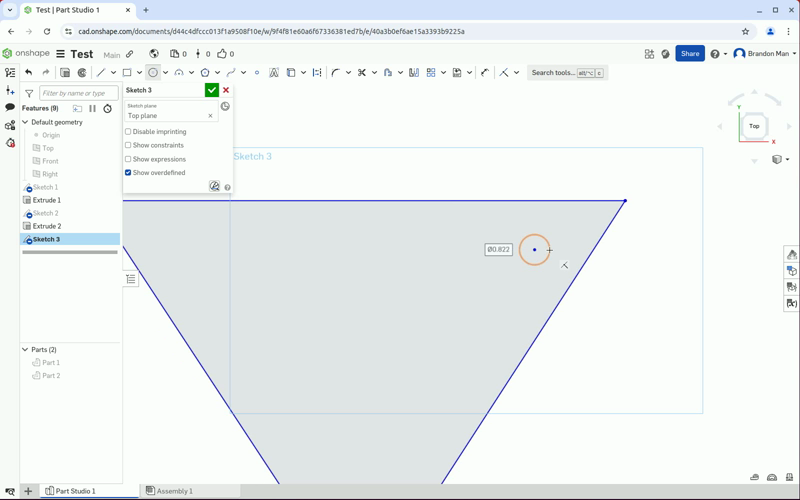
scroll(-6)
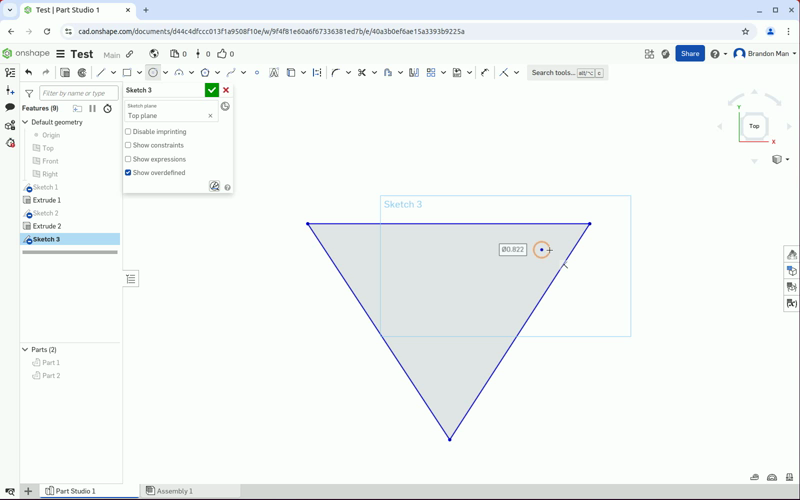
scroll(-6)
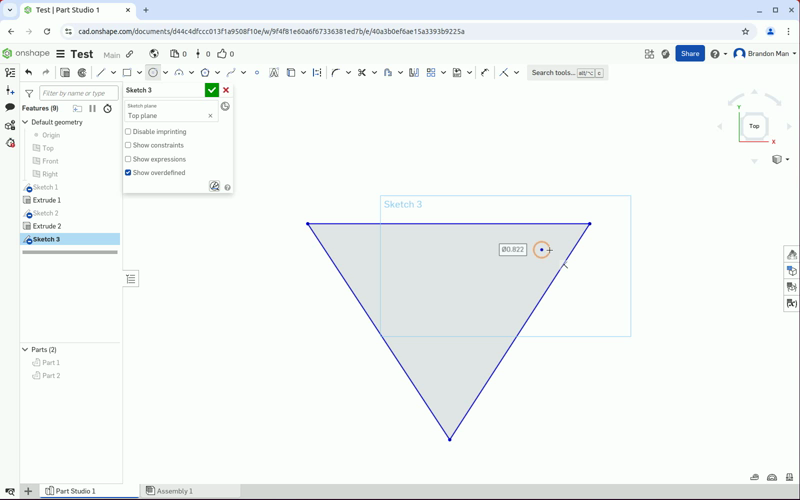
scroll(-6)
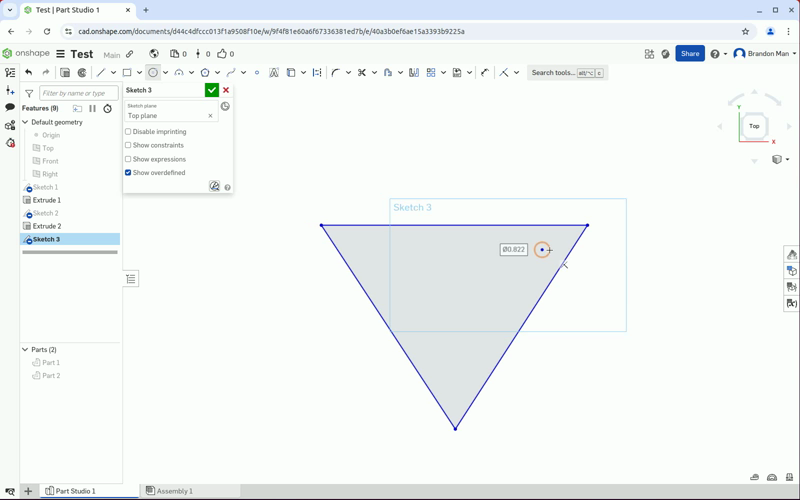
scroll(-6)
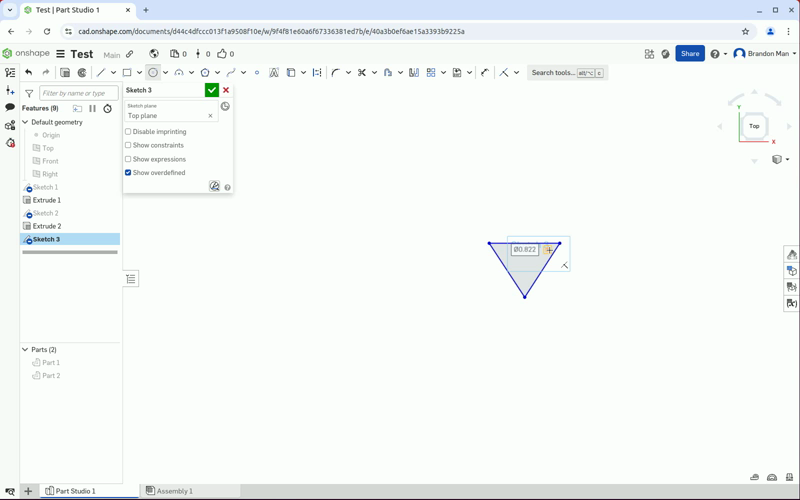
key(esc)
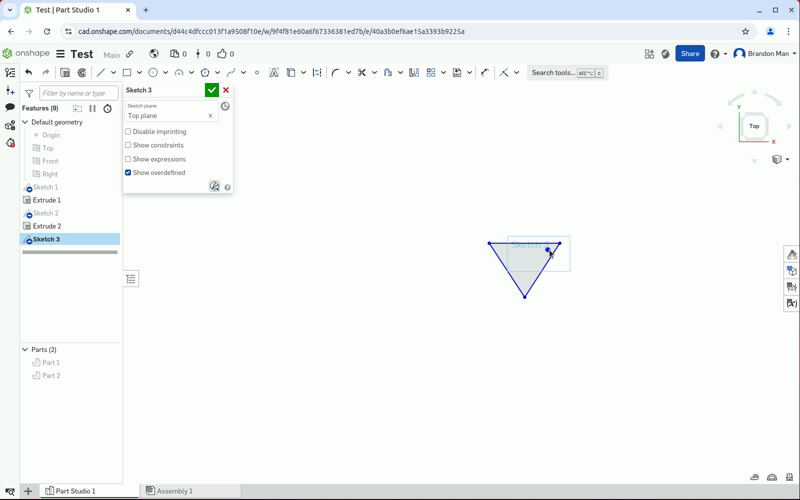
mouse_move(528, 254)
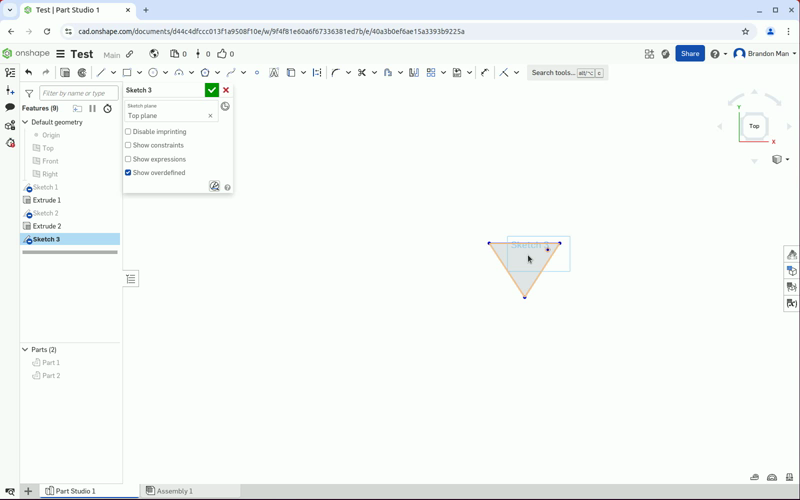
click(528, 254)
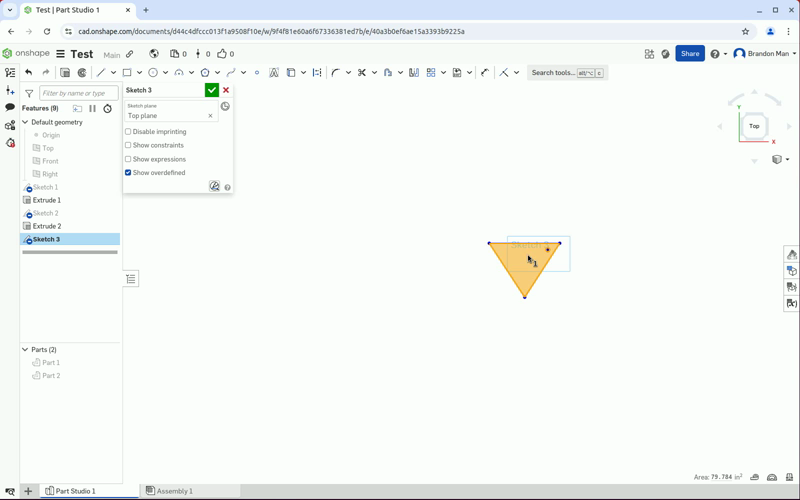
mouse_move(73, 352)
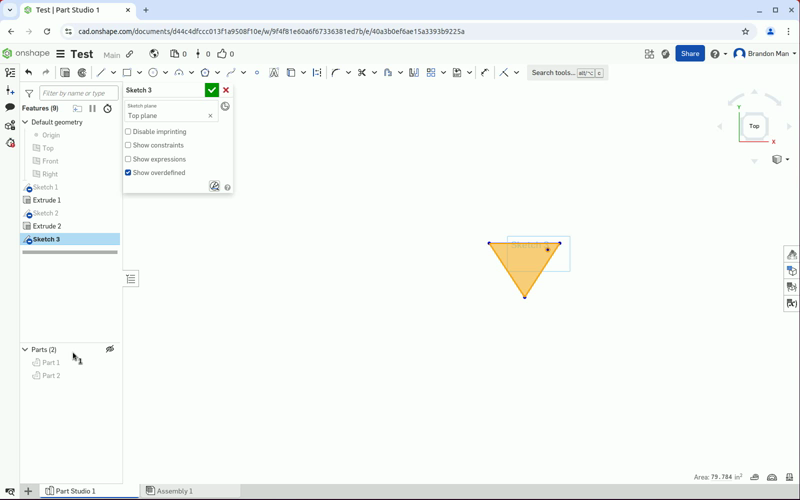
key(shift+y)
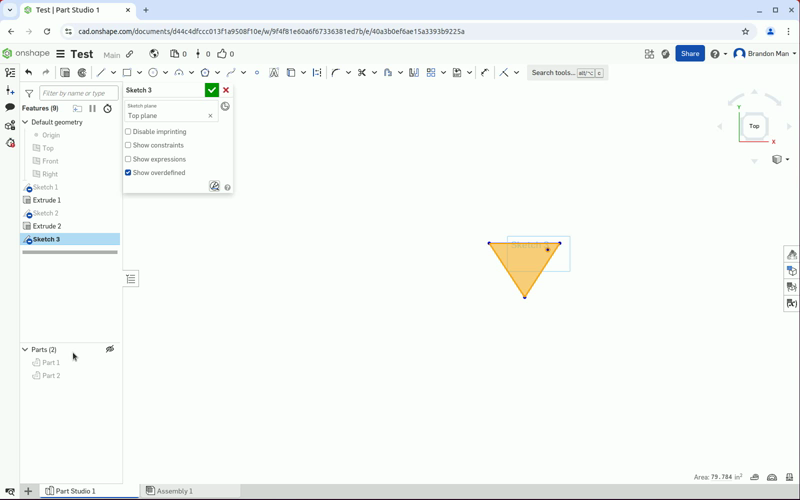
key(shift+e)
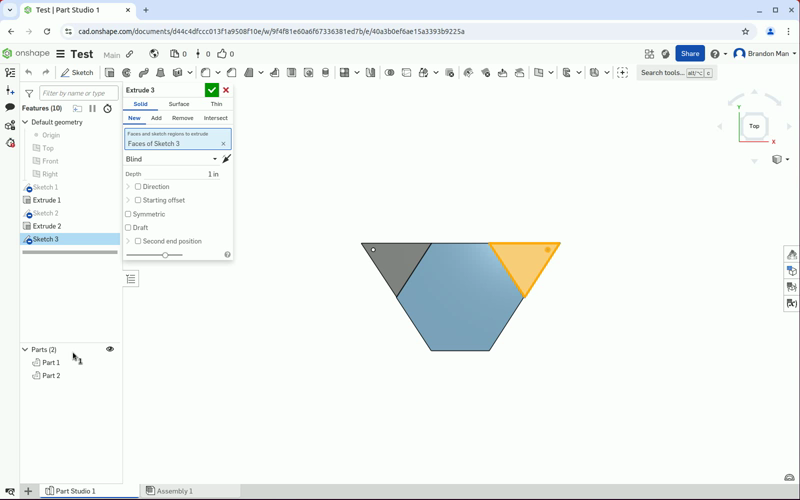
mouse_move(143, 106)
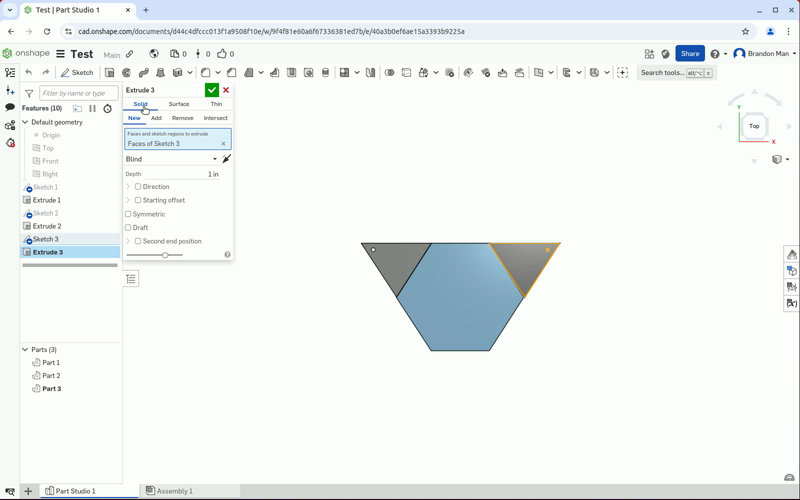
click(143, 106)
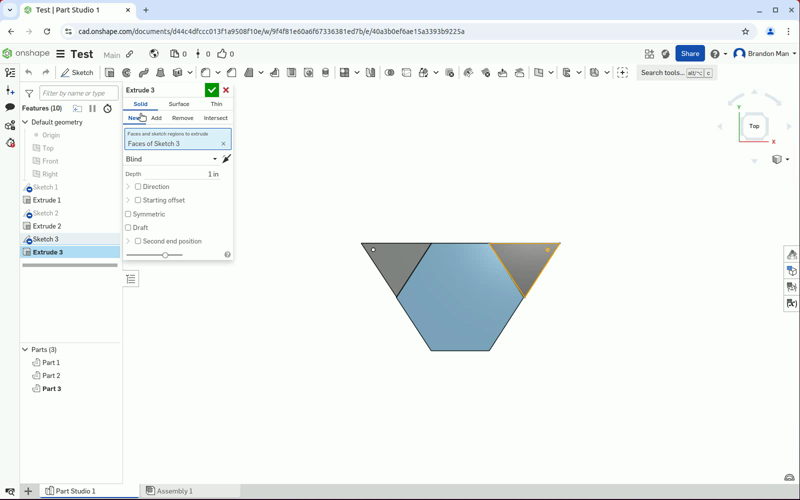
mouse_move(137, 120)
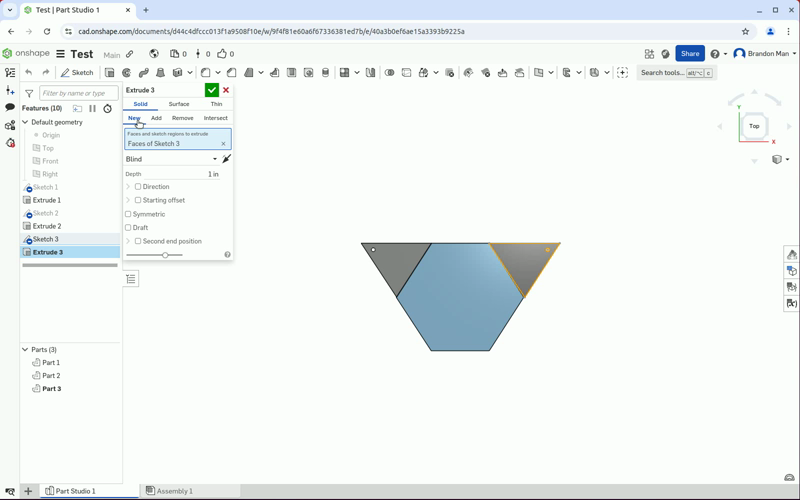
click(137, 120)
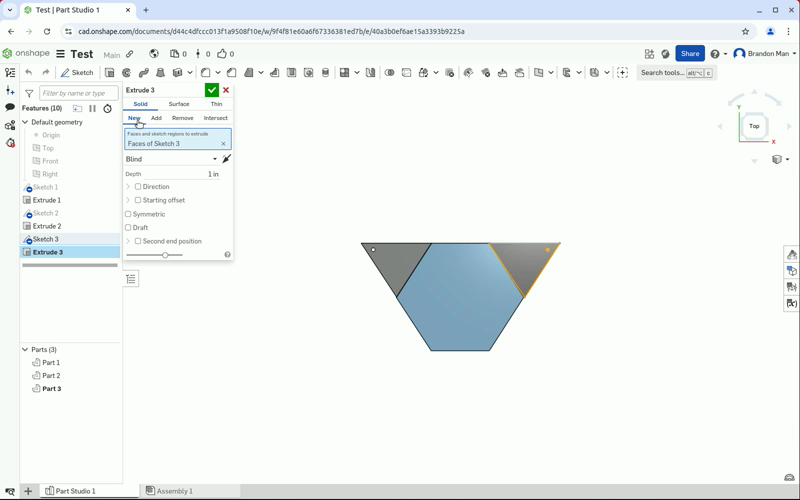
key(tab, 4)
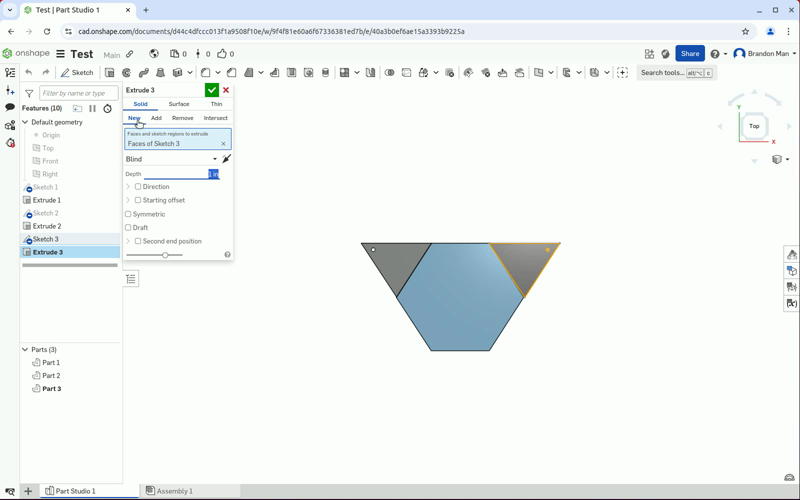
text(0.481)
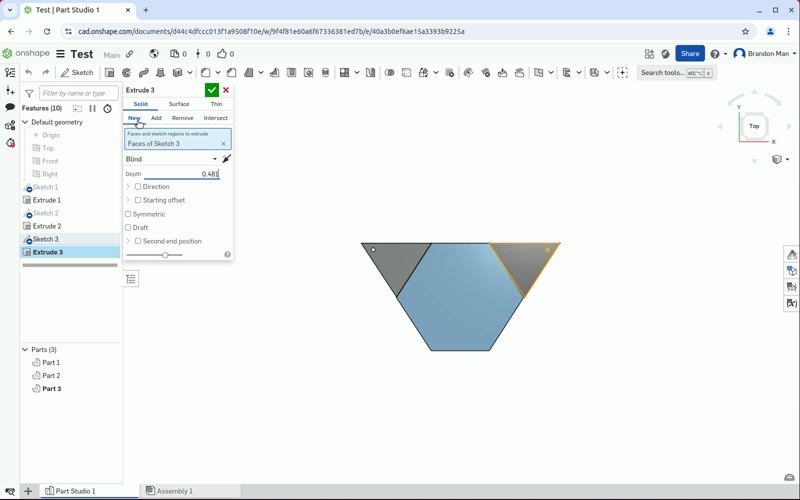
key(enter)
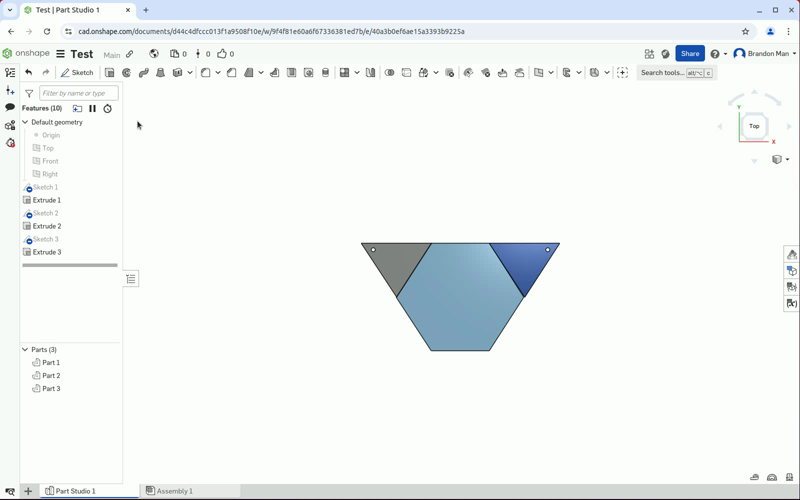
key(shift+h)
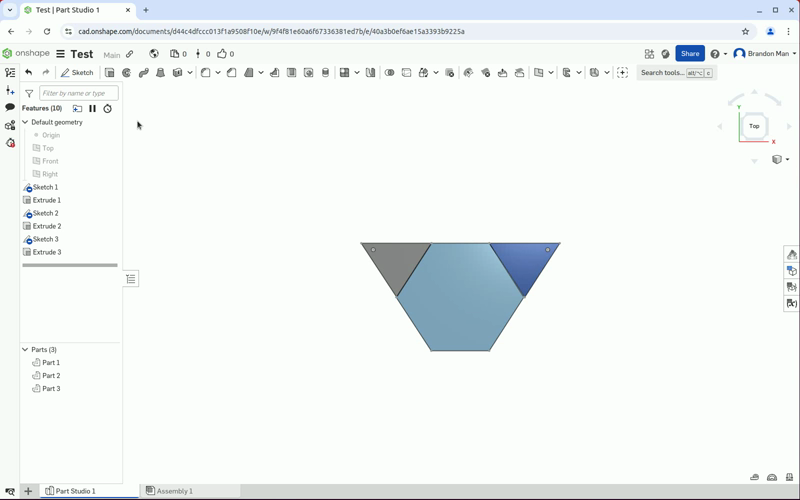
key(shift+h)
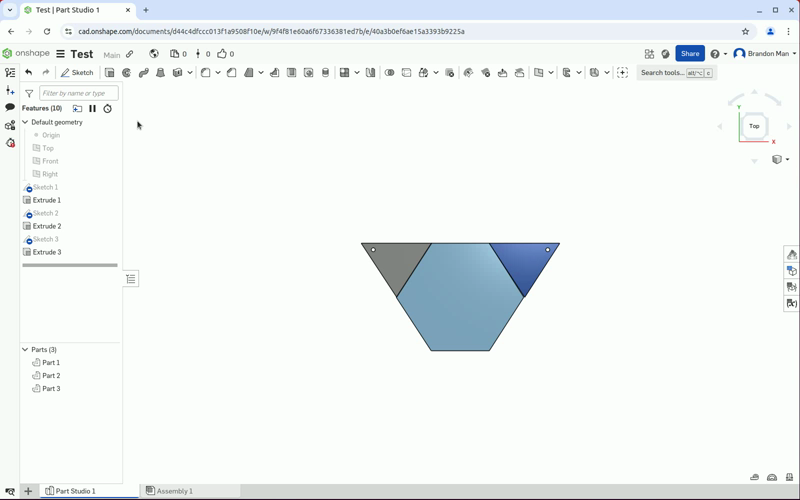
mouse_move(73, 189)
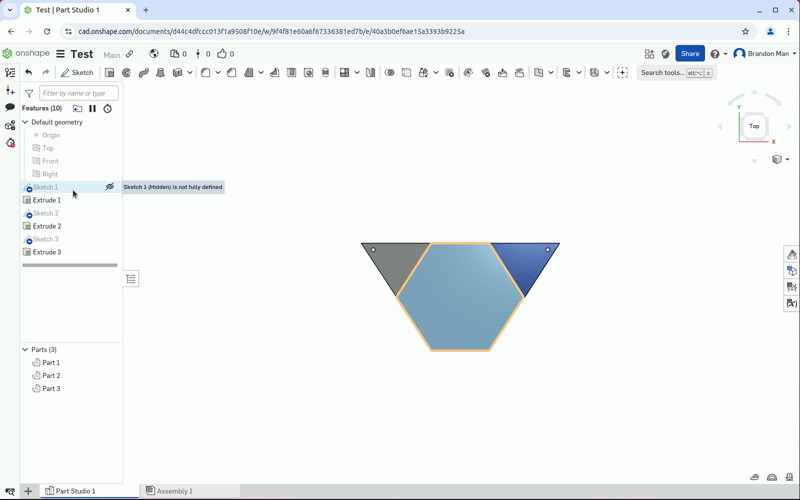
click(73, 189)
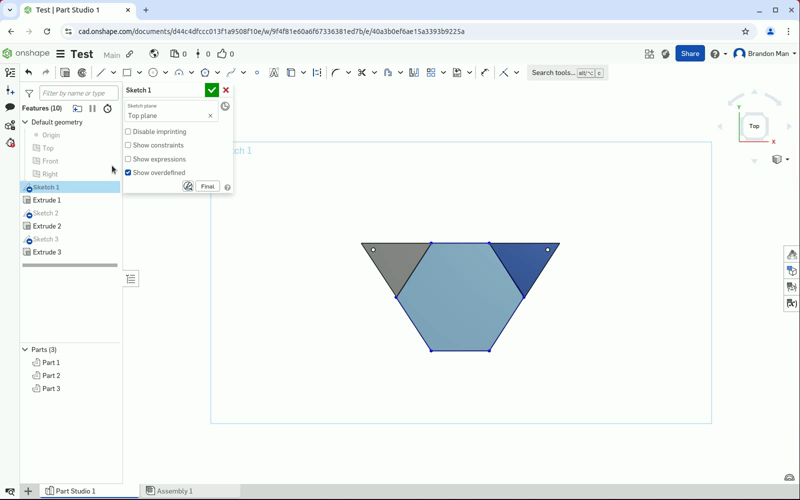
mouse_move(229, 92)
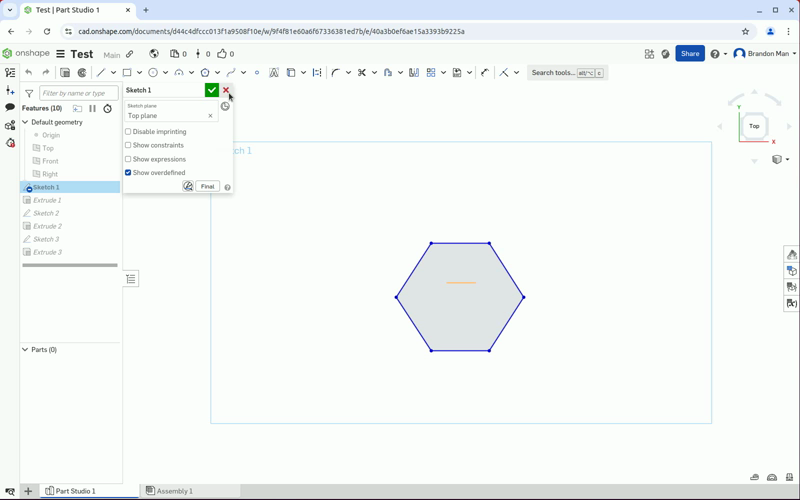
click(229, 92)
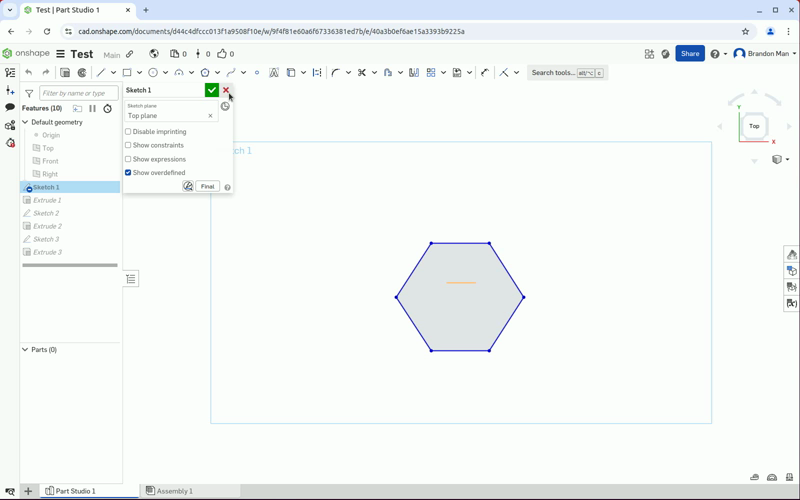
key(shift+s)
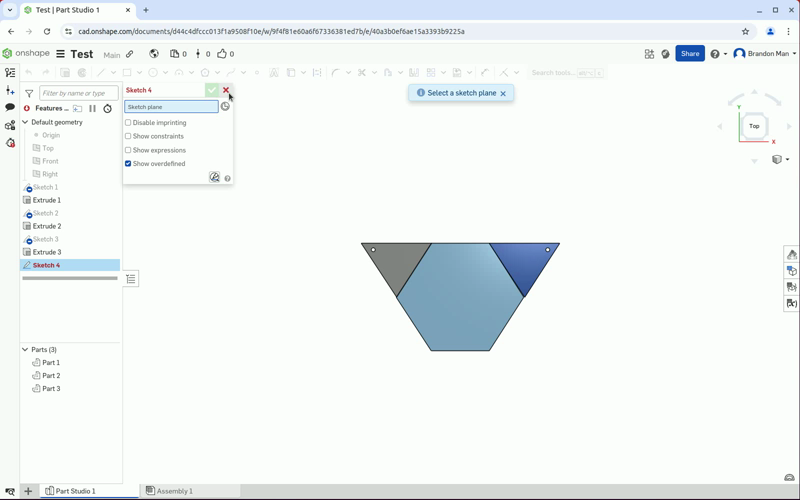
mouse_move(73, 150)
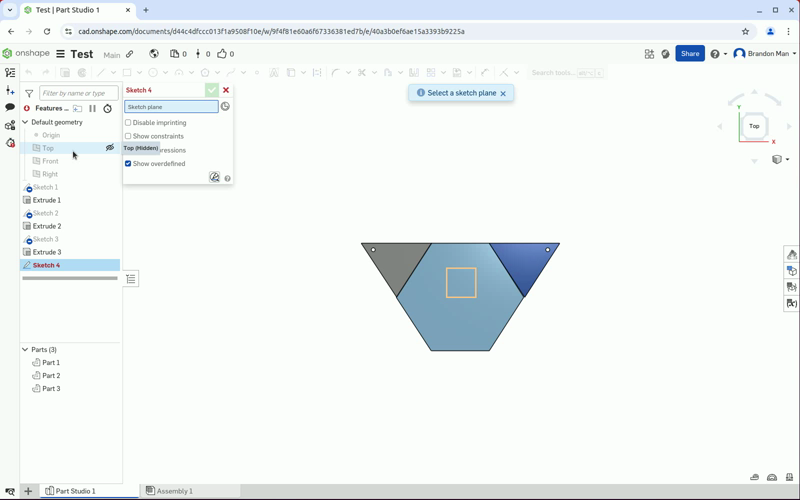
click(73, 150)
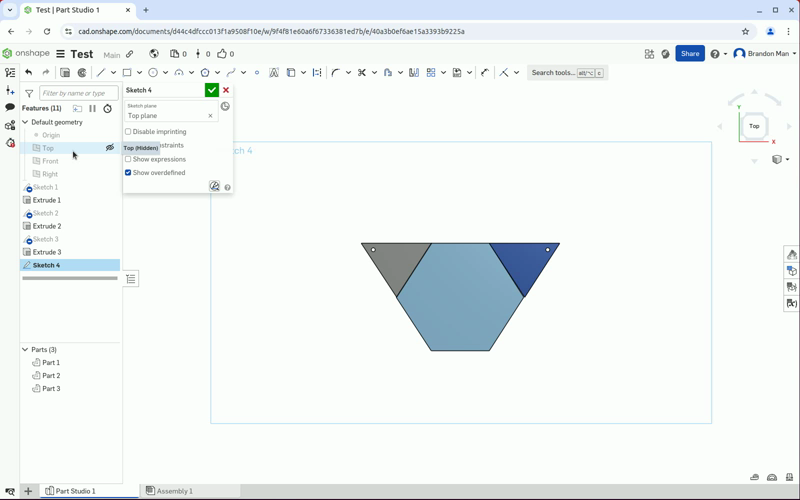
mouse_move(73, 352)
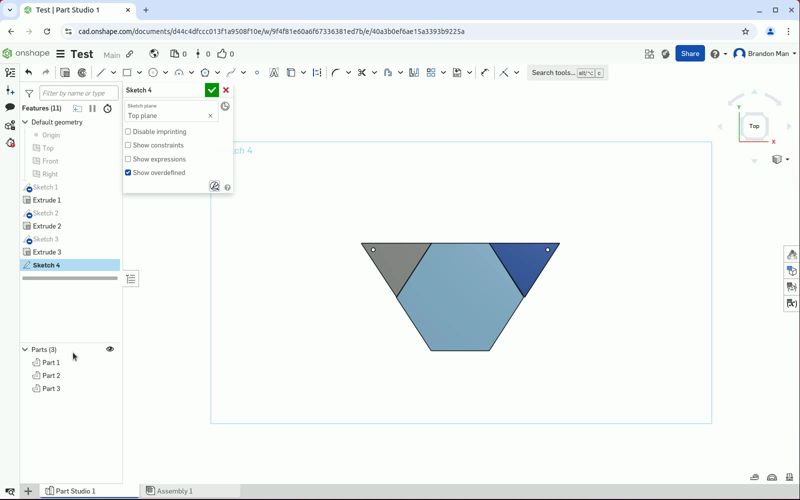
key(y)
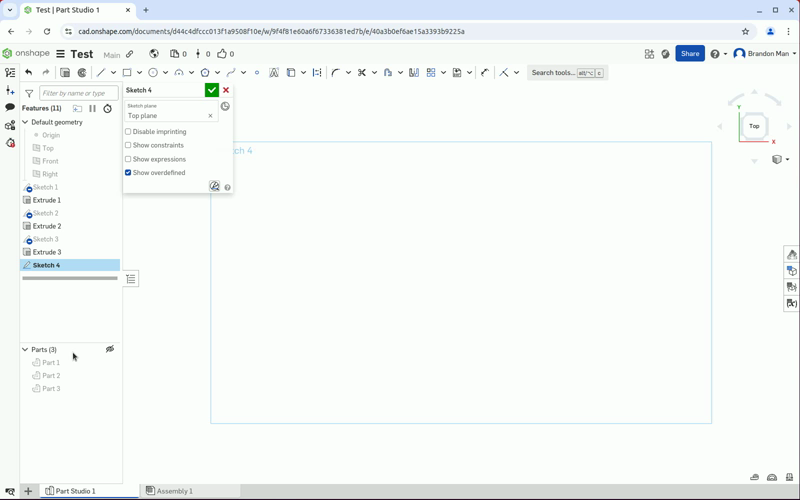
key(l)
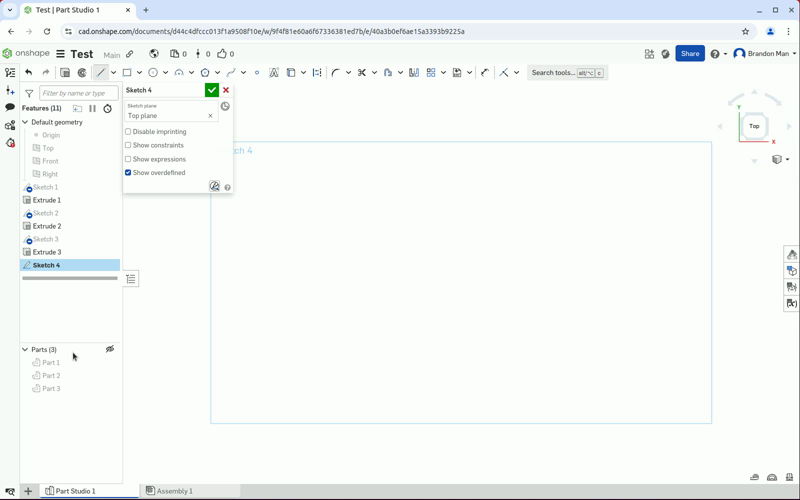
key_down(shift)
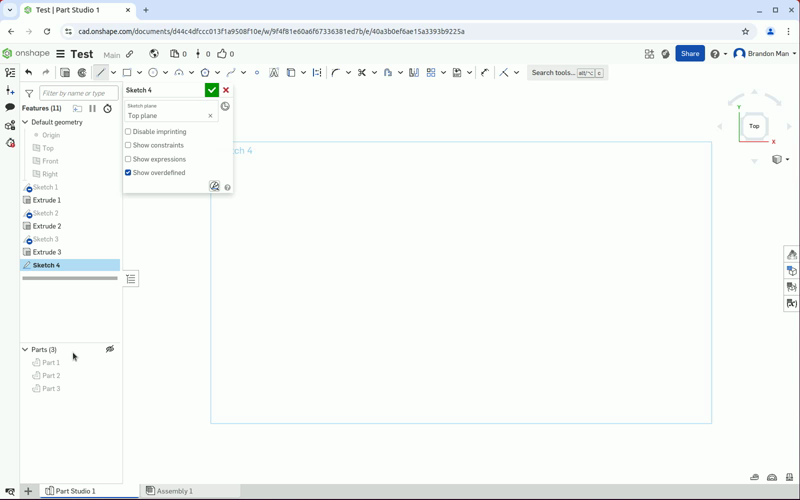
mouse_move(432, 243)
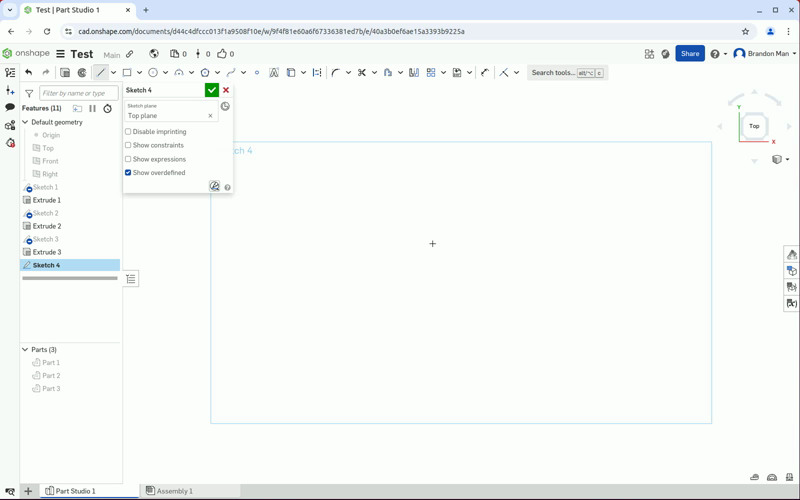
click(432, 243)
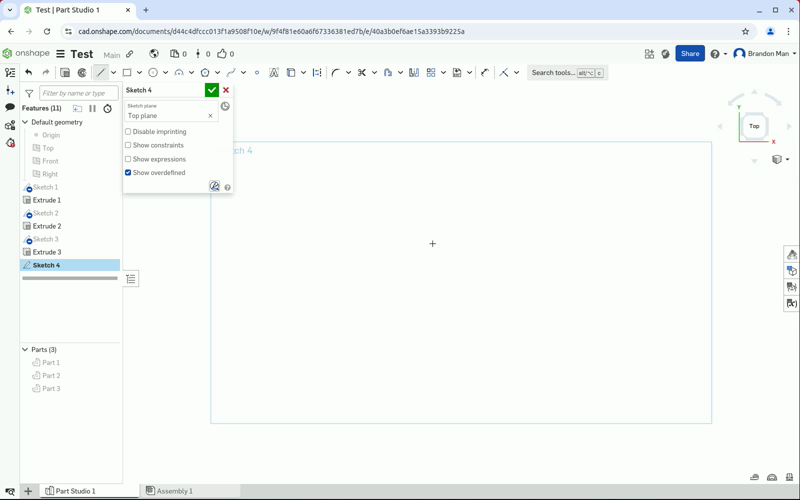
key_up(shift)
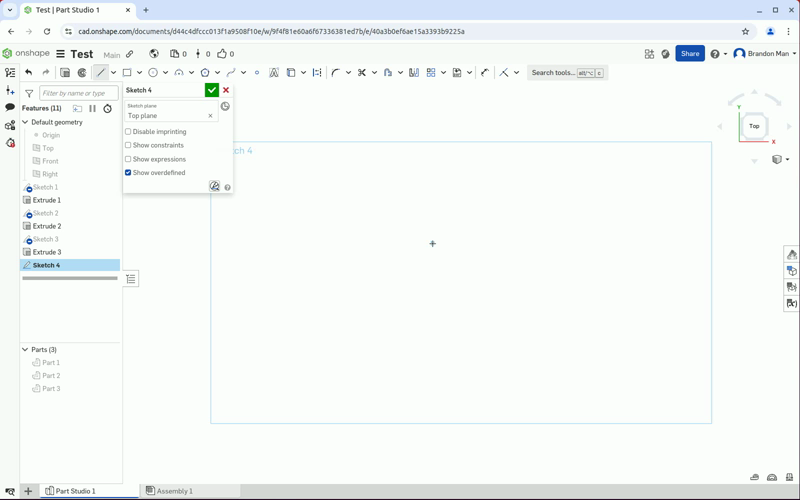
key_down(shift)
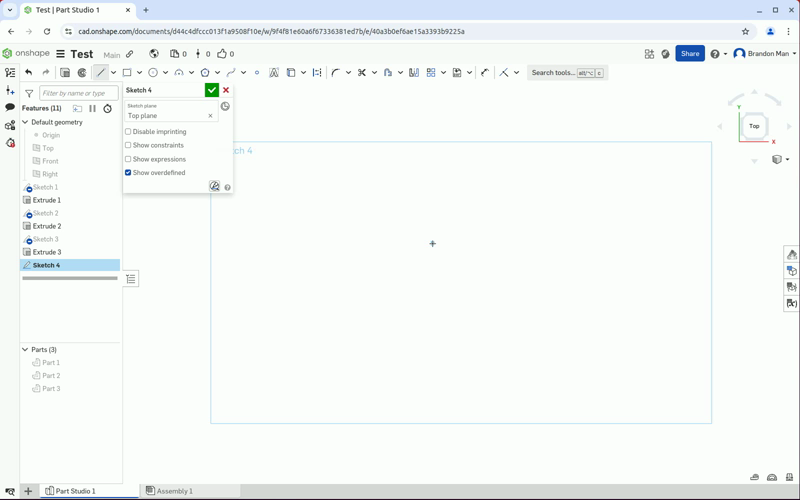
mouse_move(462, 243)
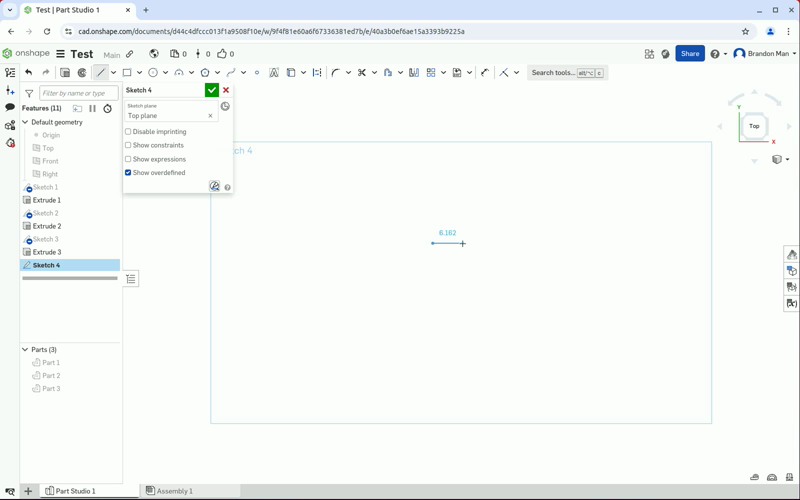
mouse_move(490, 243)
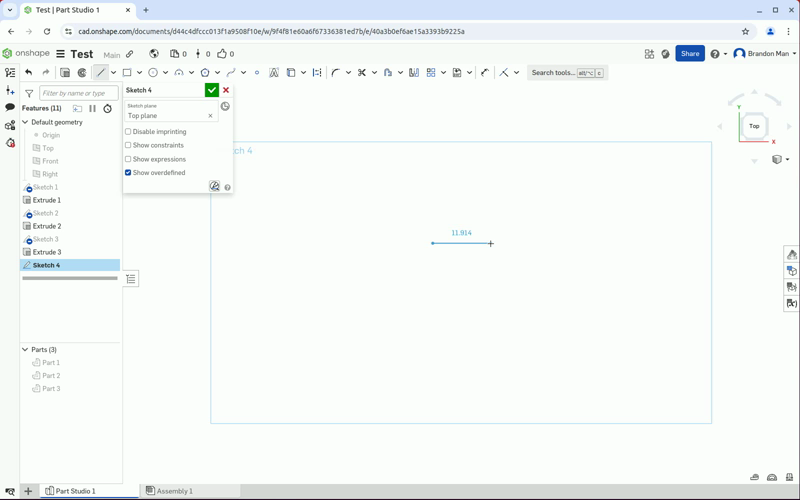
click(490, 243)
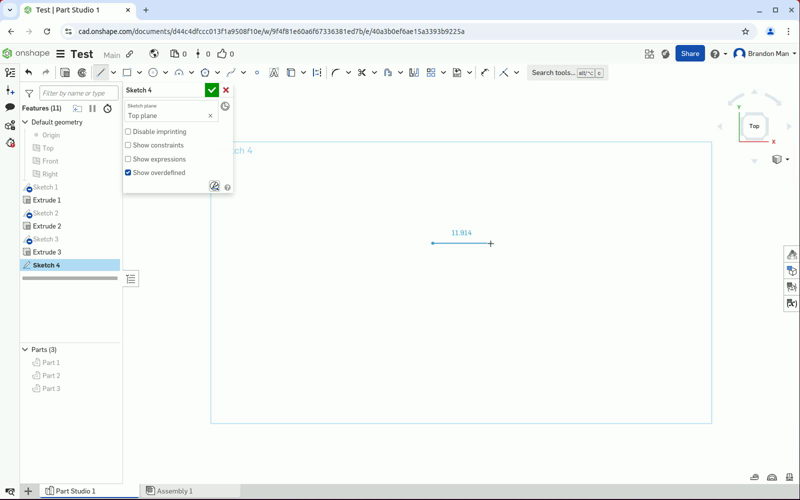
key_up(shift)
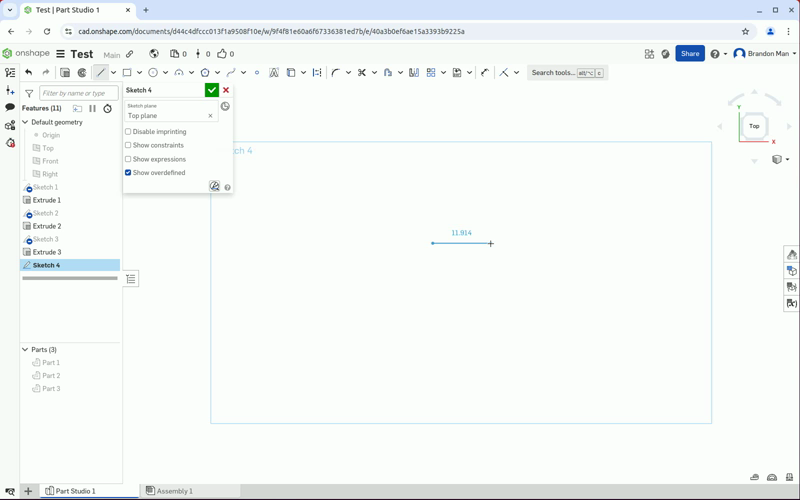
key_down(shift)
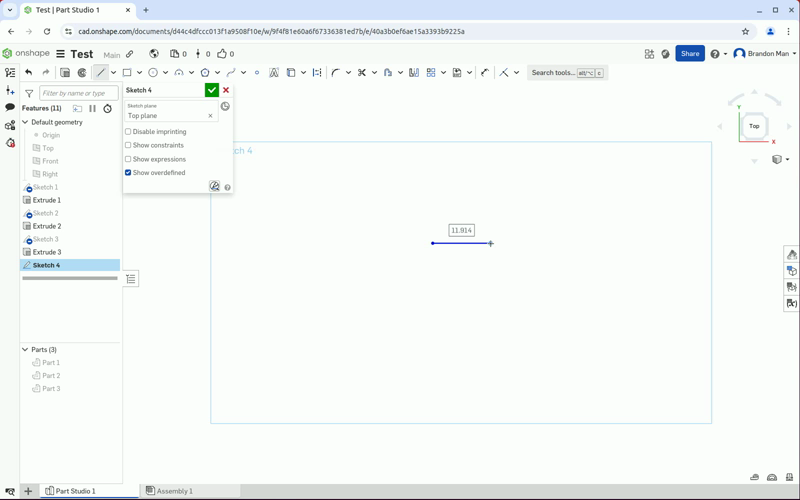
mouse_move(520, 243)
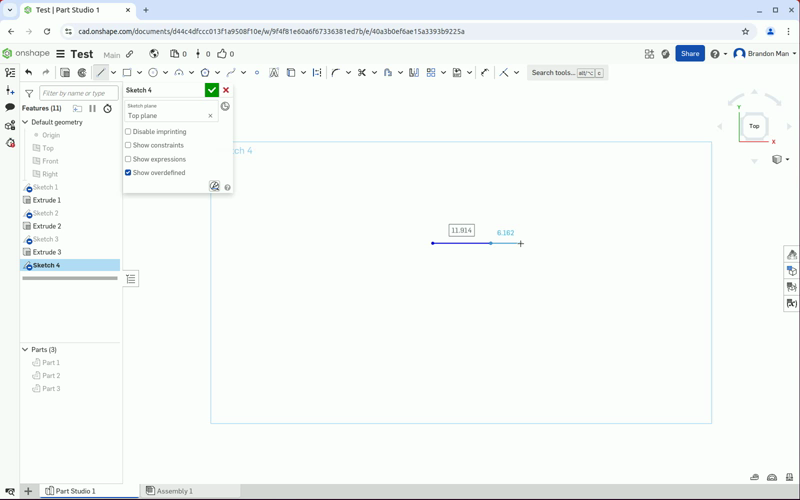
mouse_move(461, 198)
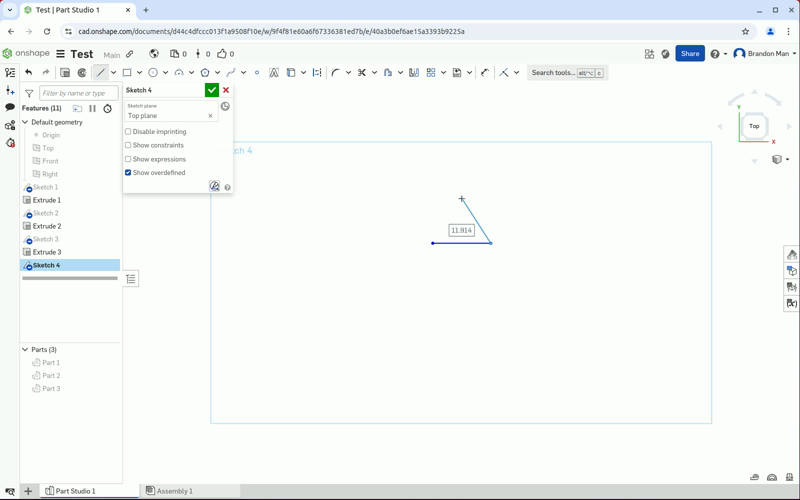
click(461, 198)
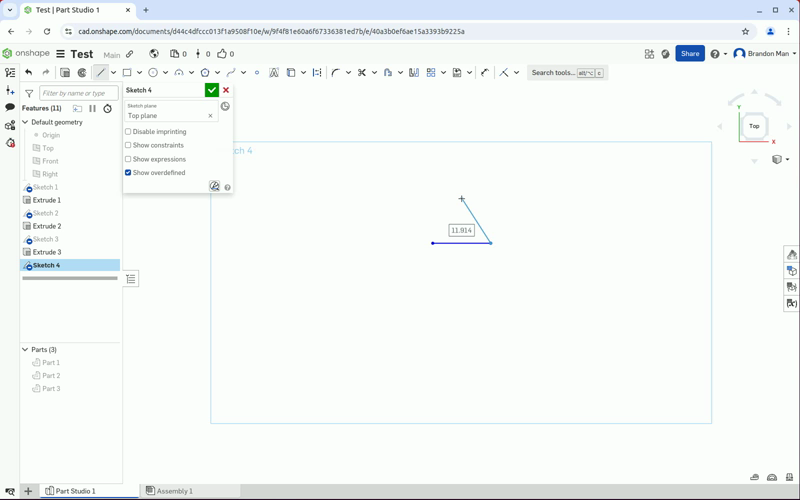
key_up(shift)
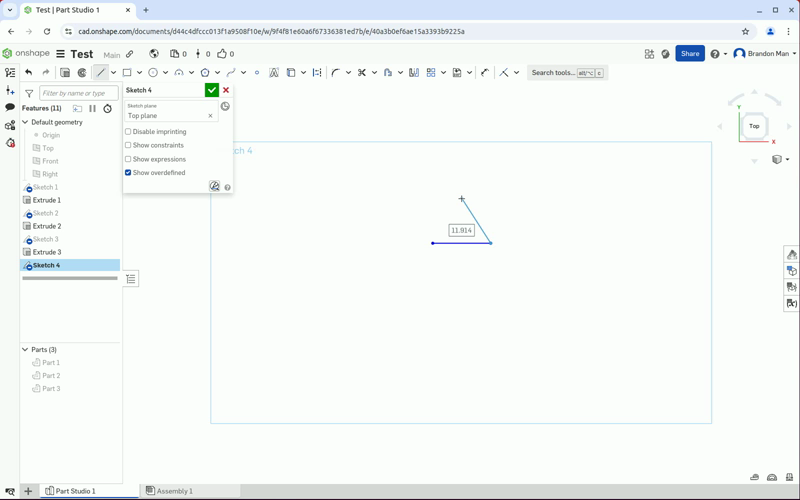
mouse_move(492, 198)
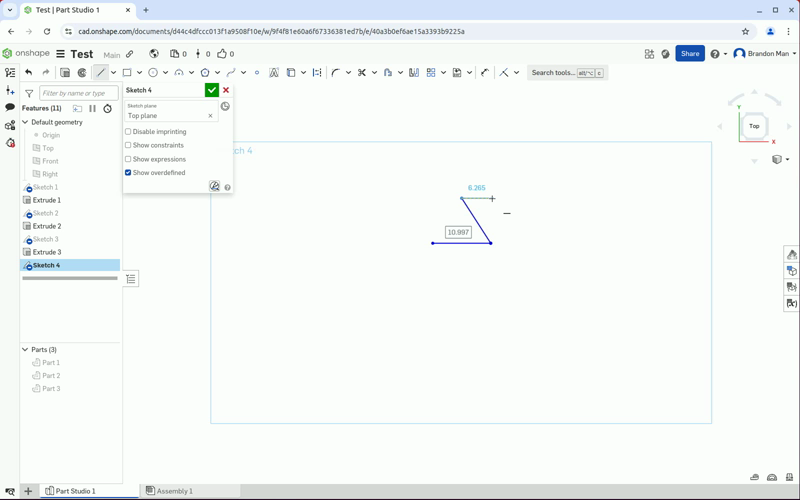
key_down(shift)
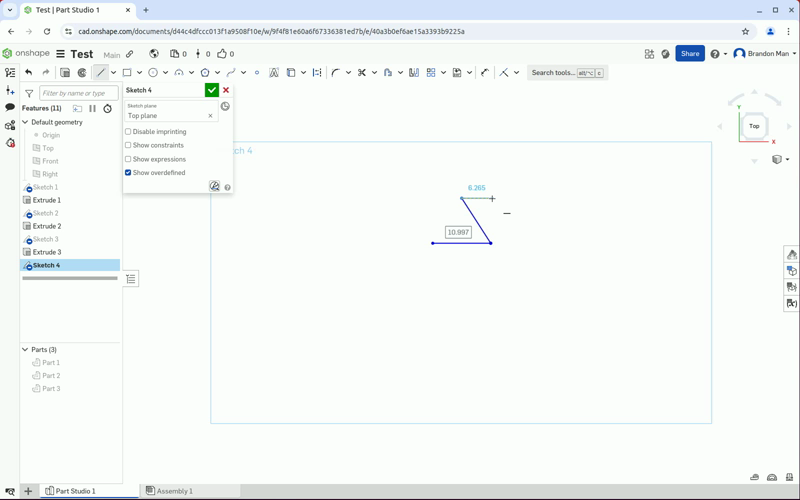
mouse_move(432, 243)
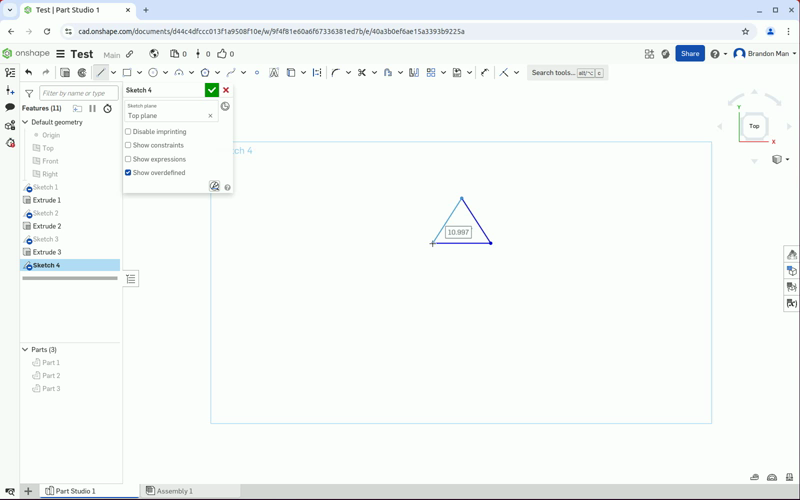
key_up(shift)
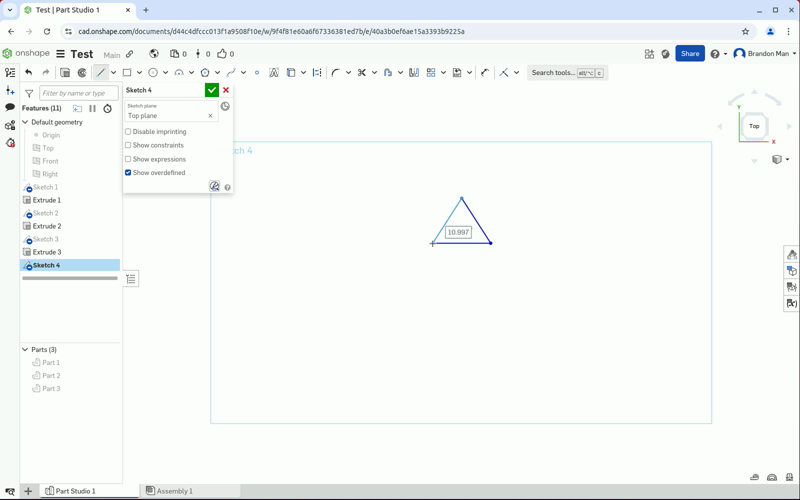
click(432, 243)
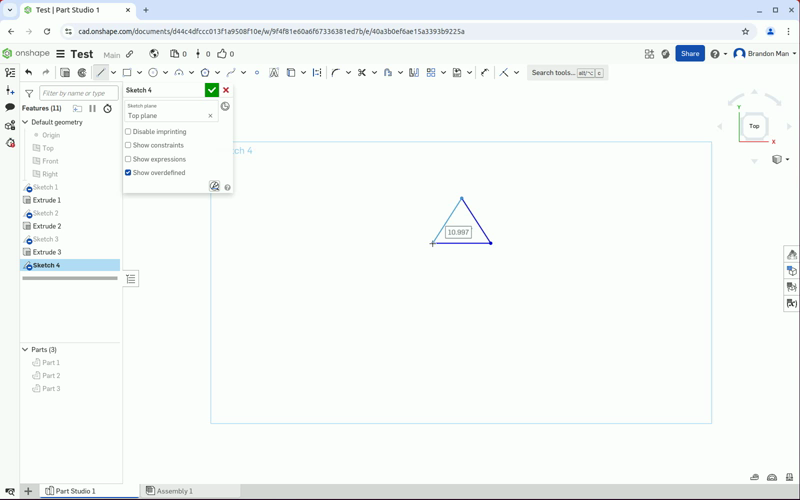
key(esc)
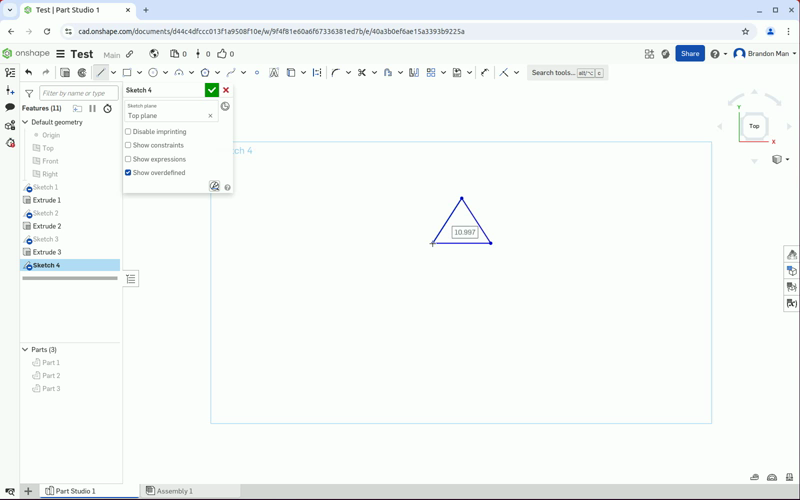
mouse_move(467, 222)
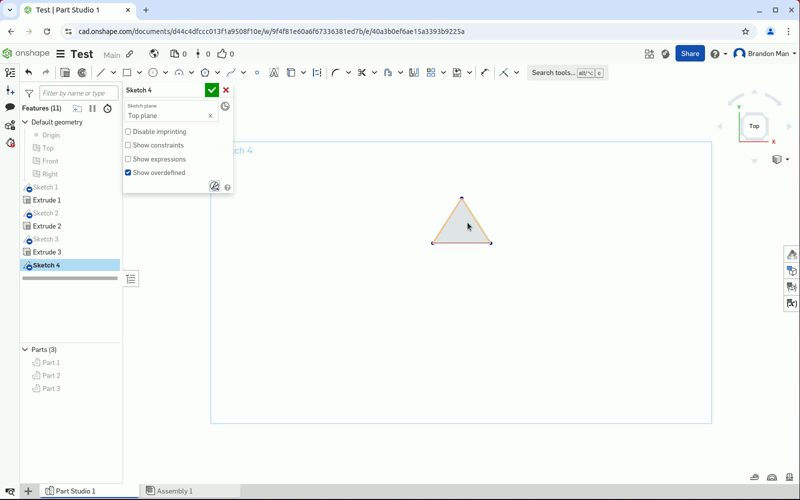
scroll(6)
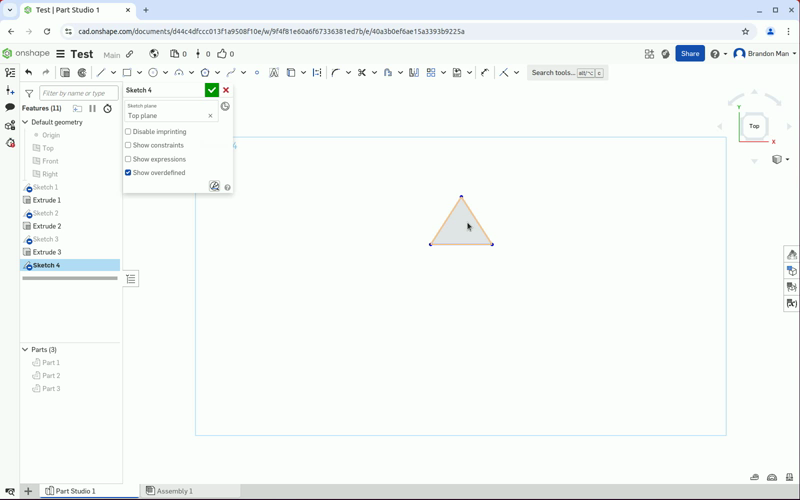
scroll(6)
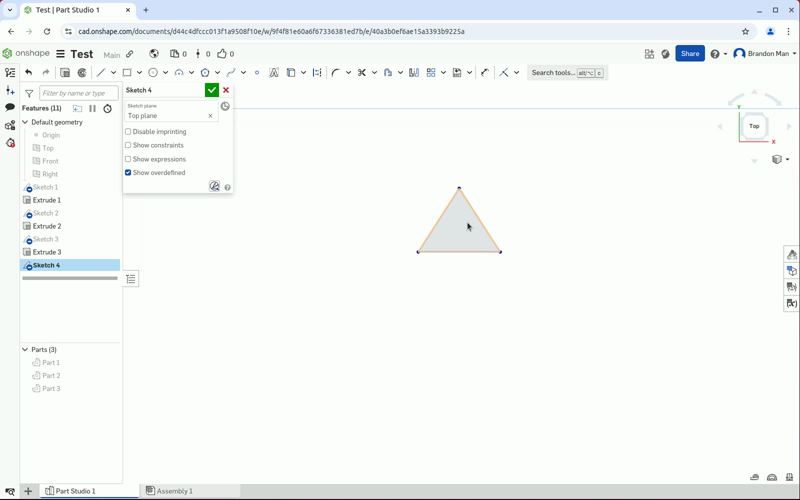
scroll(6)
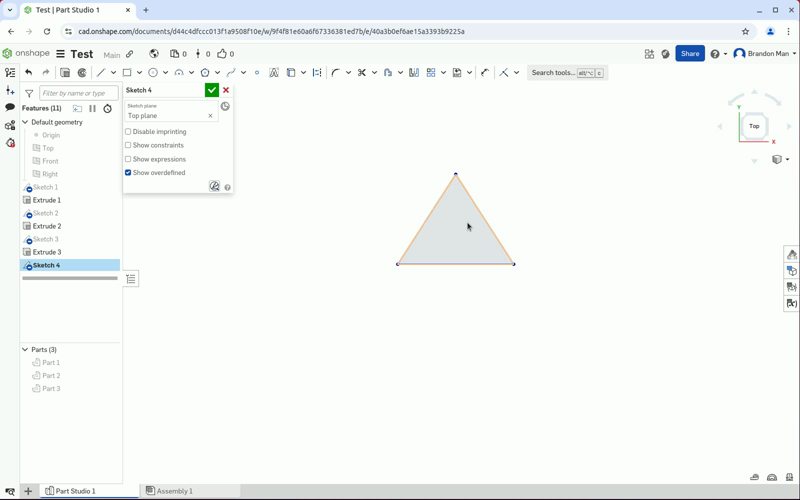
scroll(6)
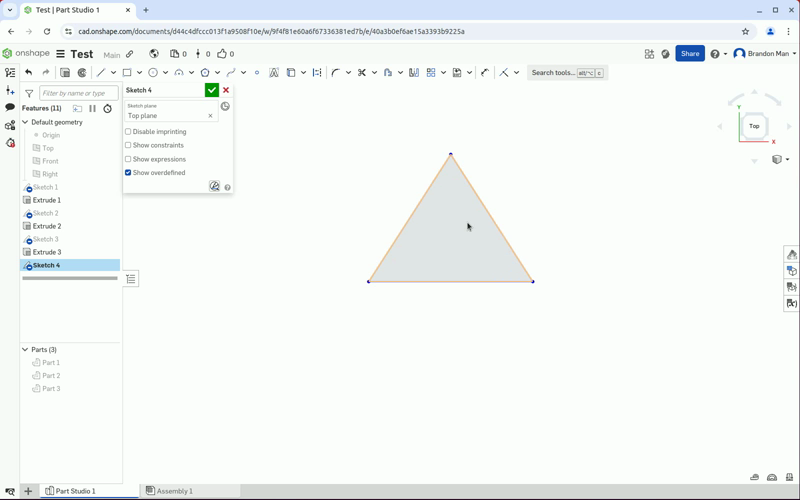
scroll(6)
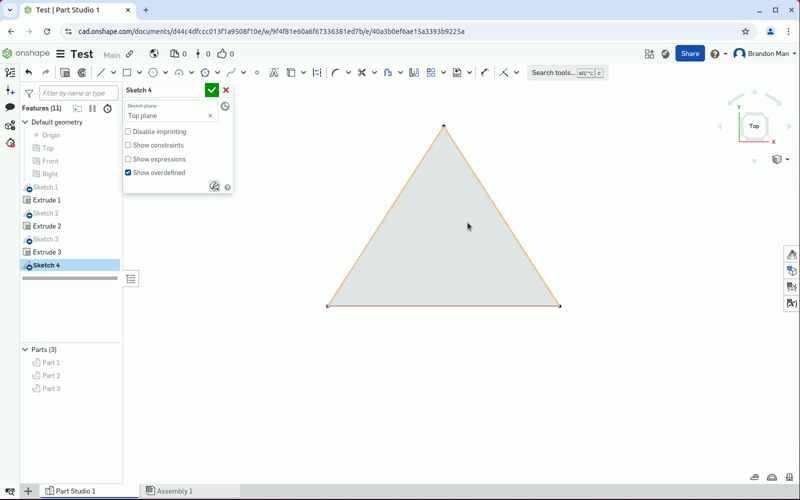
scroll(6)
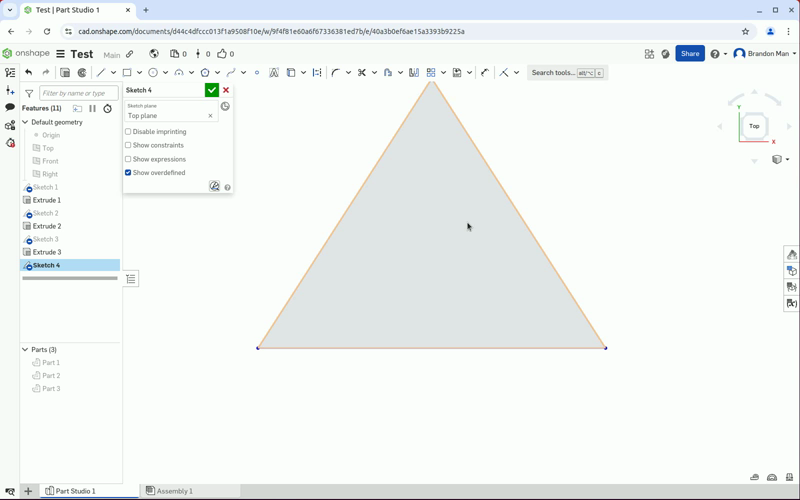
scroll(6)
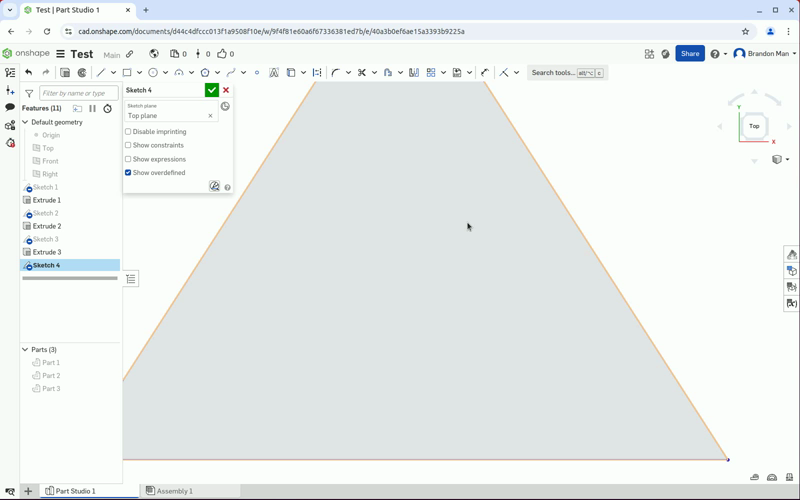
click(467, 222)
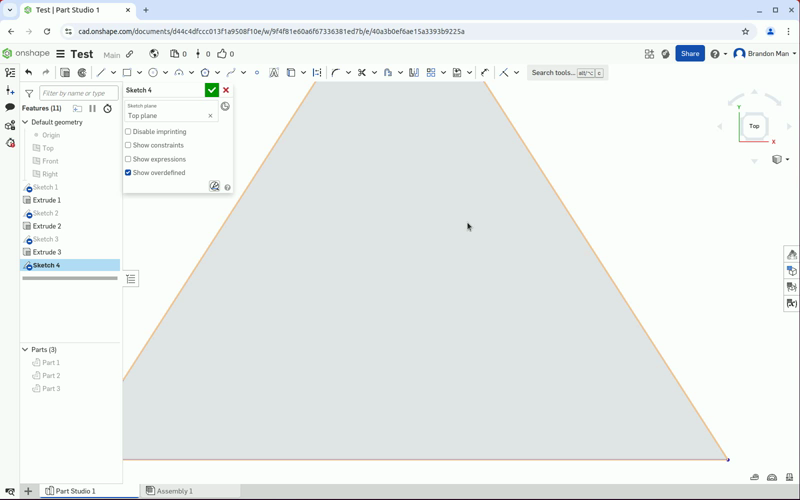
scroll(-6)
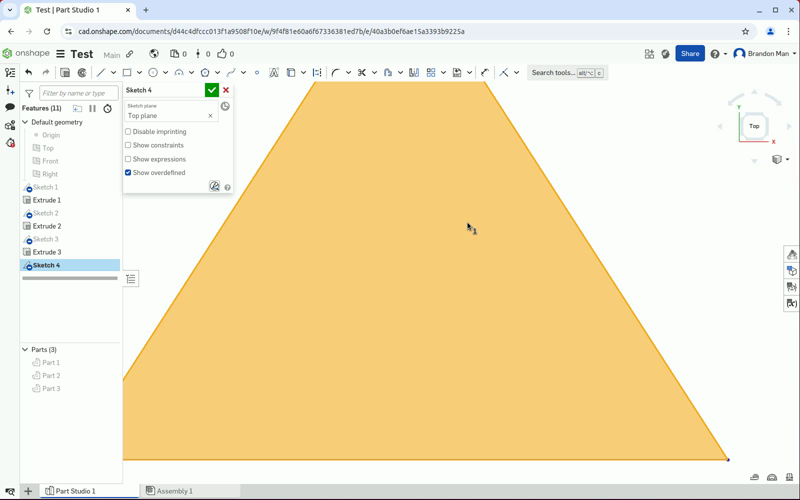
scroll(-6)
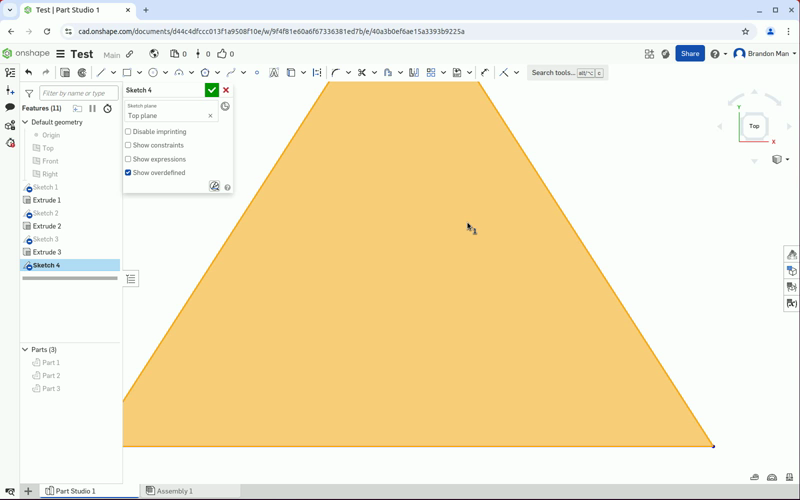
scroll(-6)
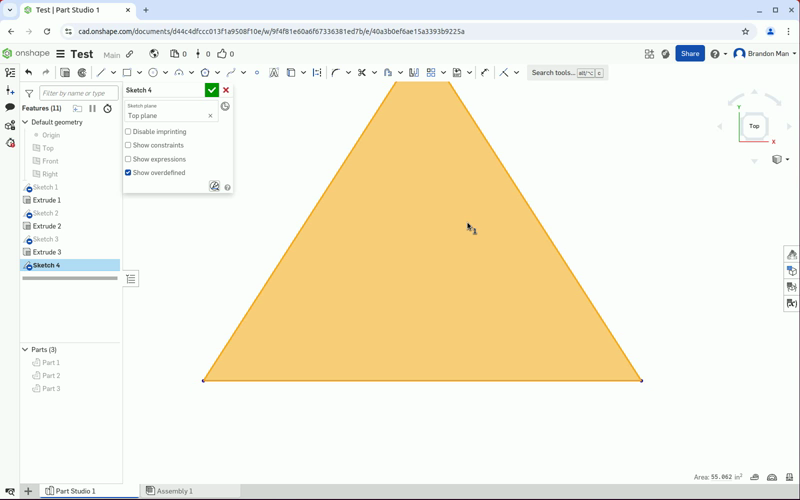
scroll(-6)
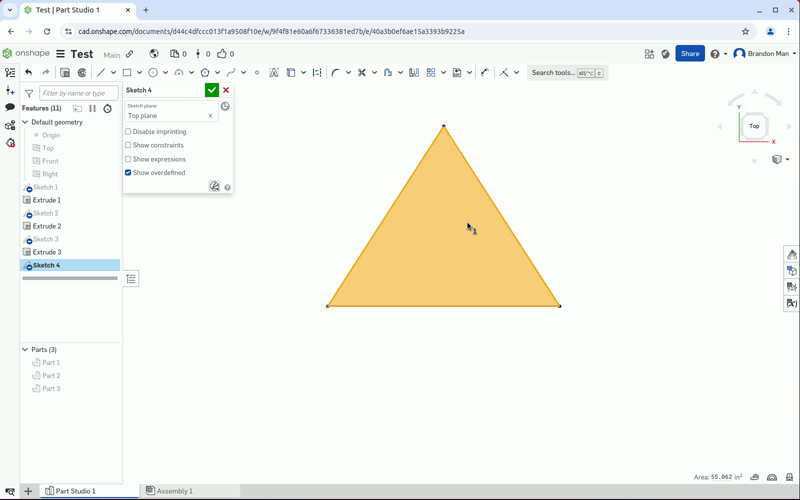
scroll(-6)
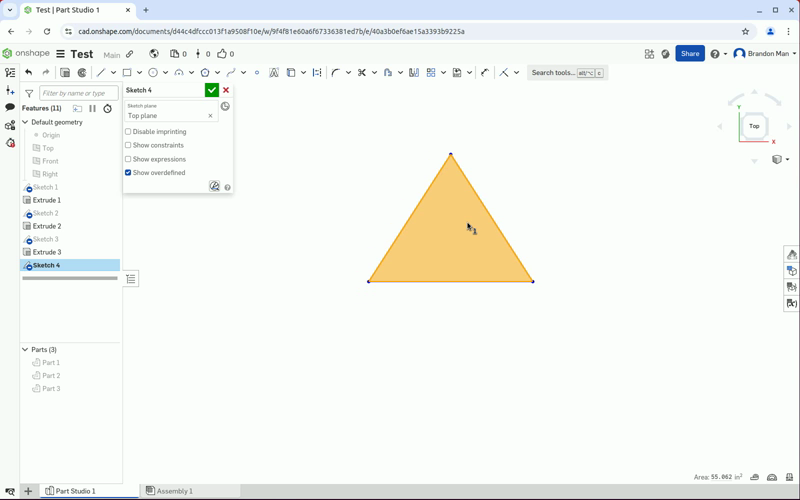
scroll(-6)
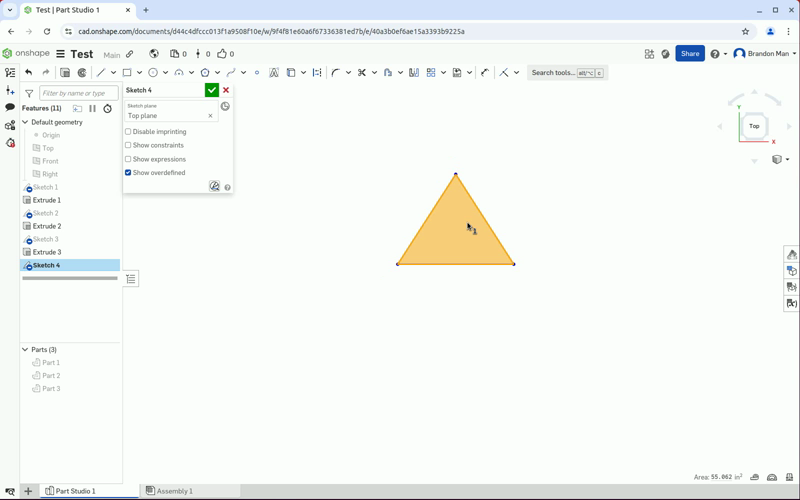
scroll(-6)
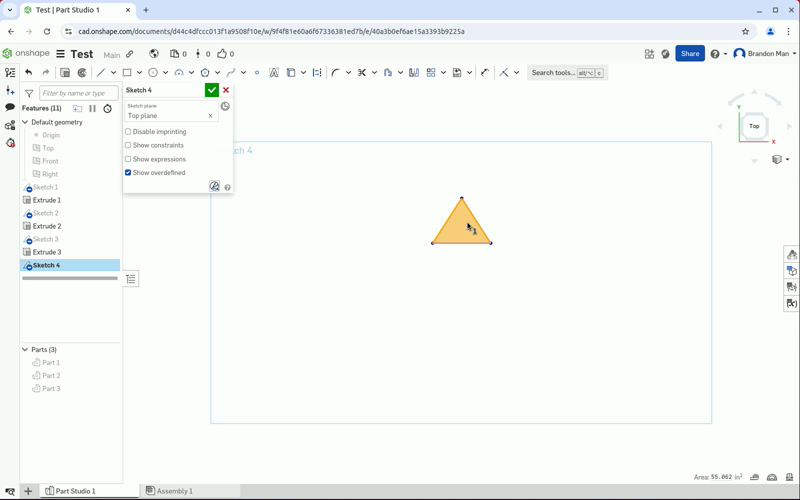
mouse_move(73, 352)
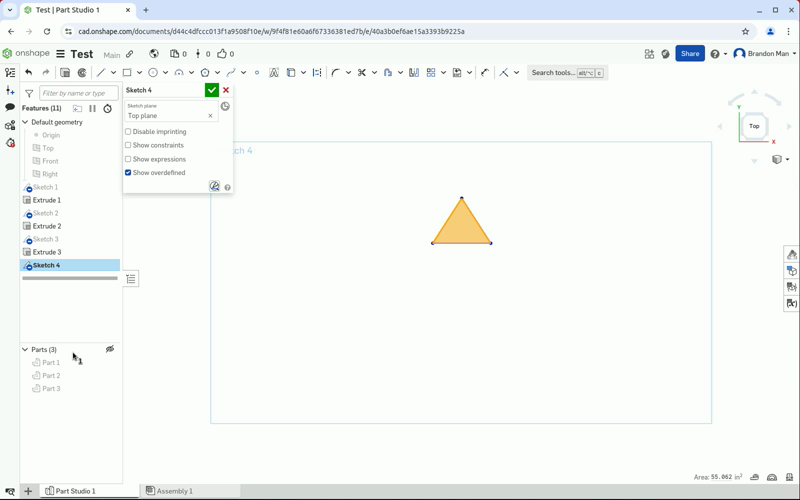
key(shift+y)
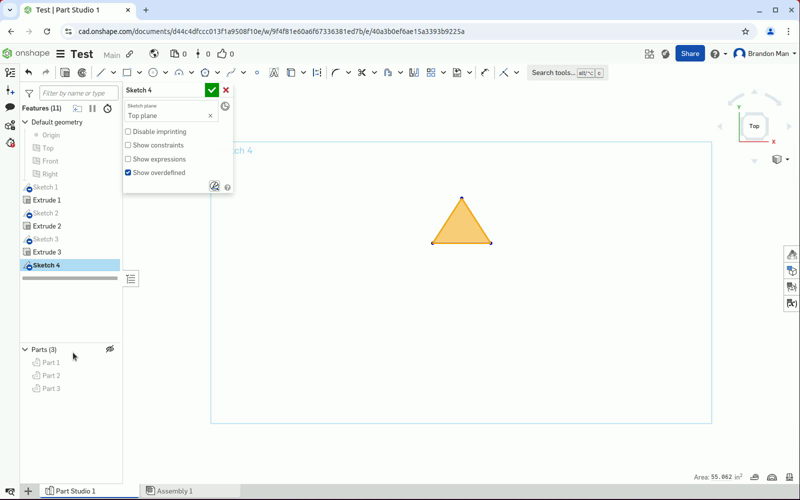
key(shift+e)
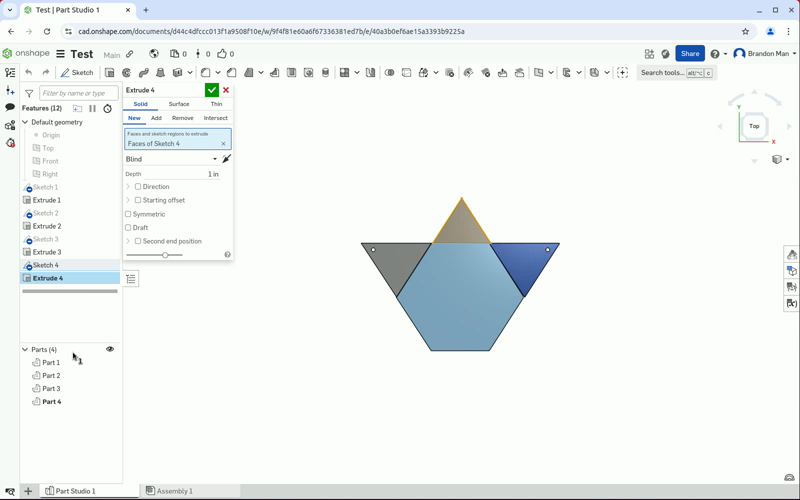
mouse_move(143, 106)
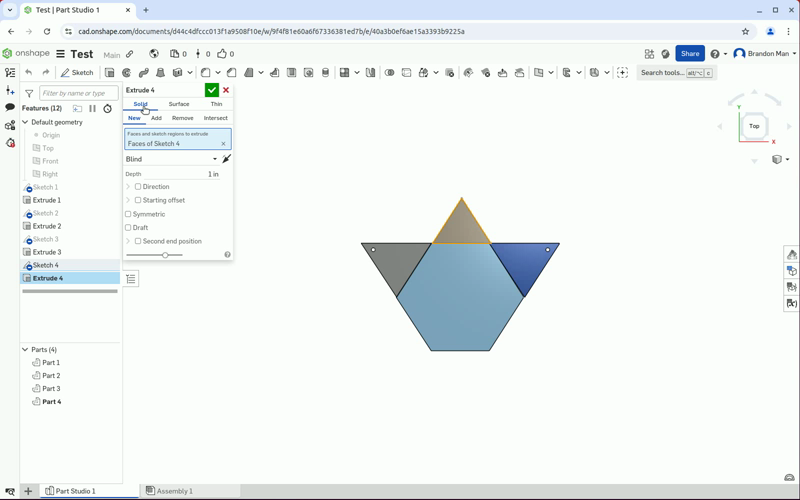
click(143, 106)
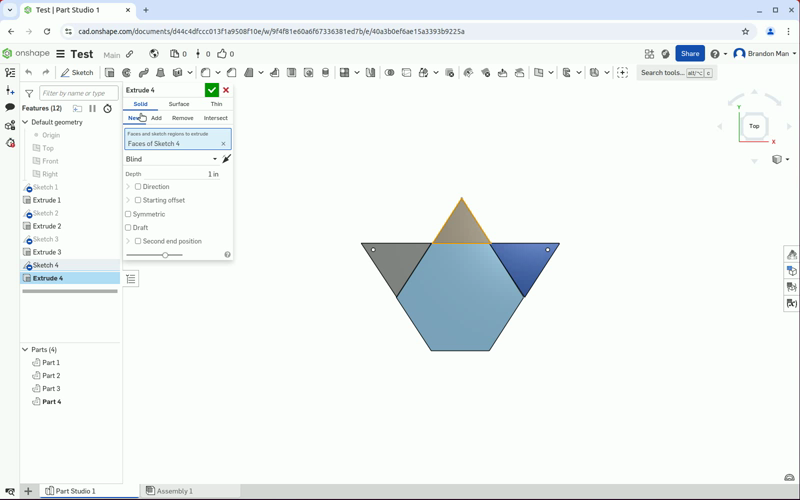
mouse_move(137, 120)
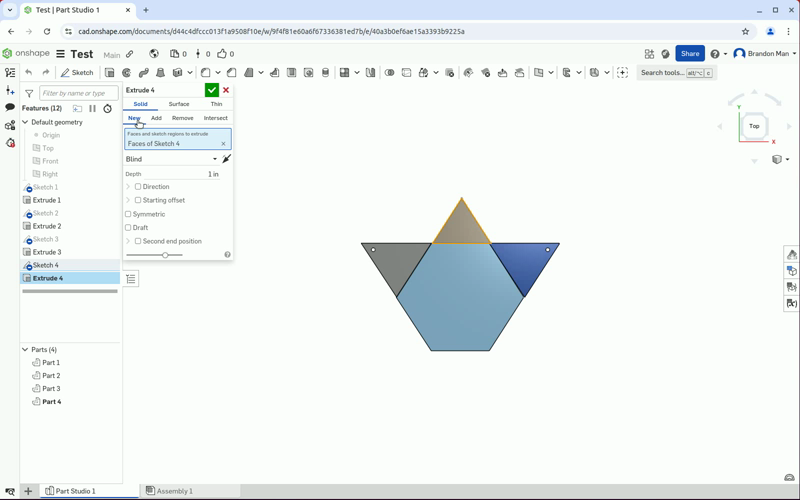
click(137, 120)
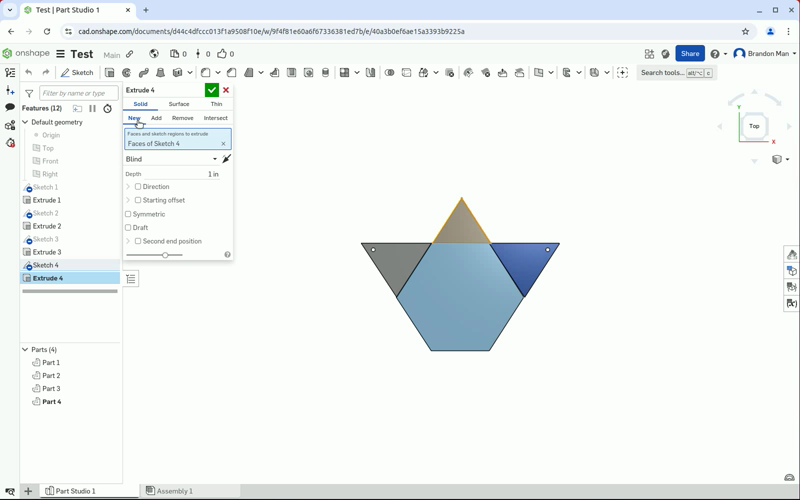
key(tab, 4)
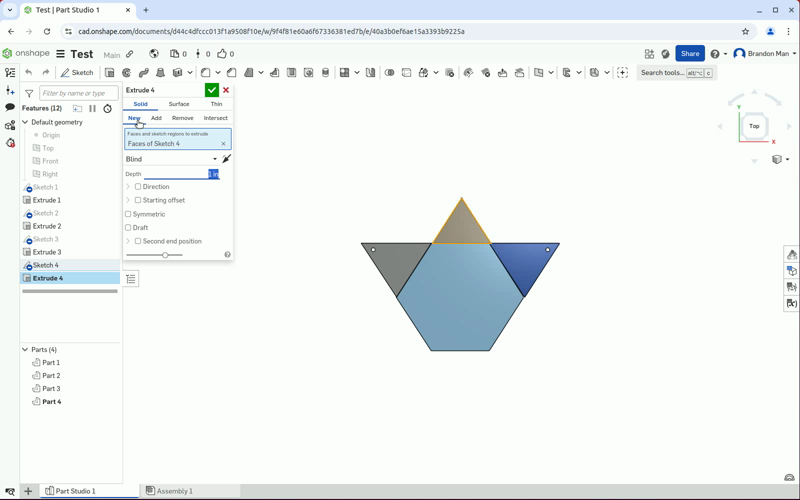
text(0.481)
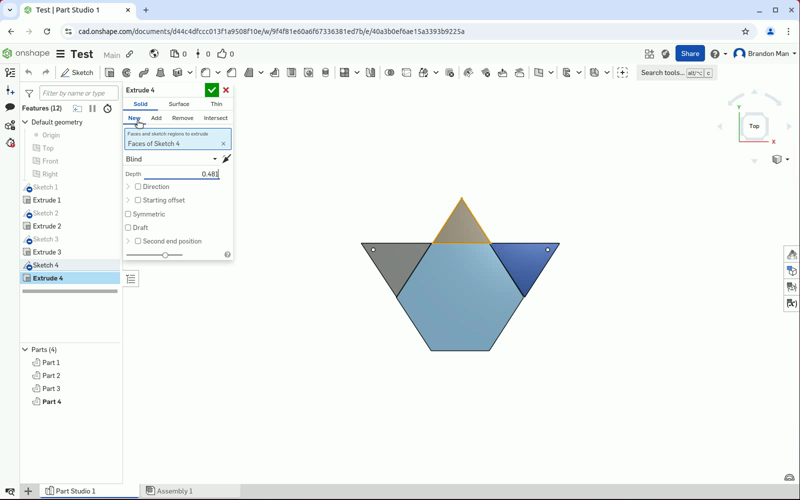
key(enter)
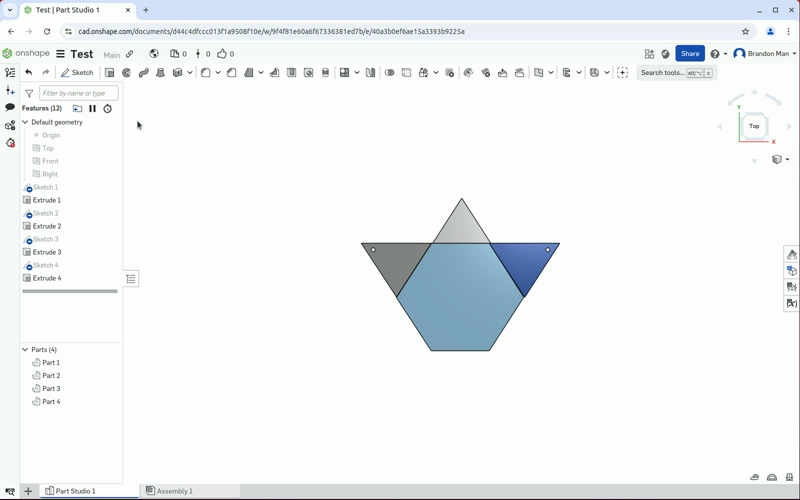
key(shift+h)
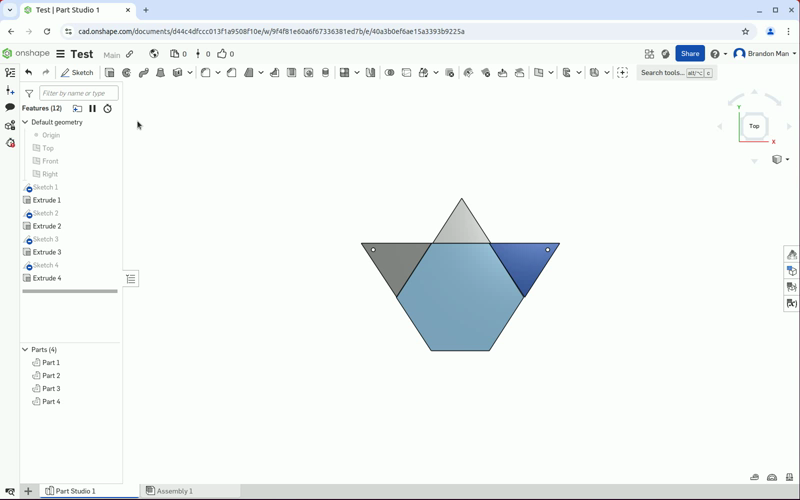
key(shift+h)
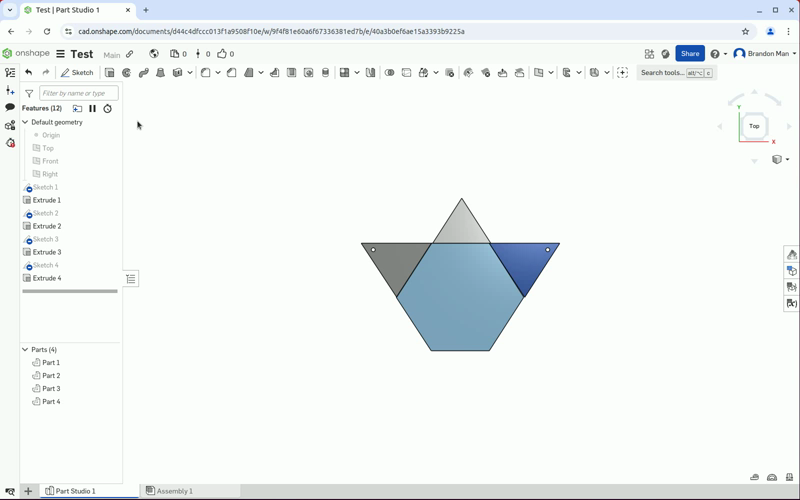
mouse_move(73, 189)
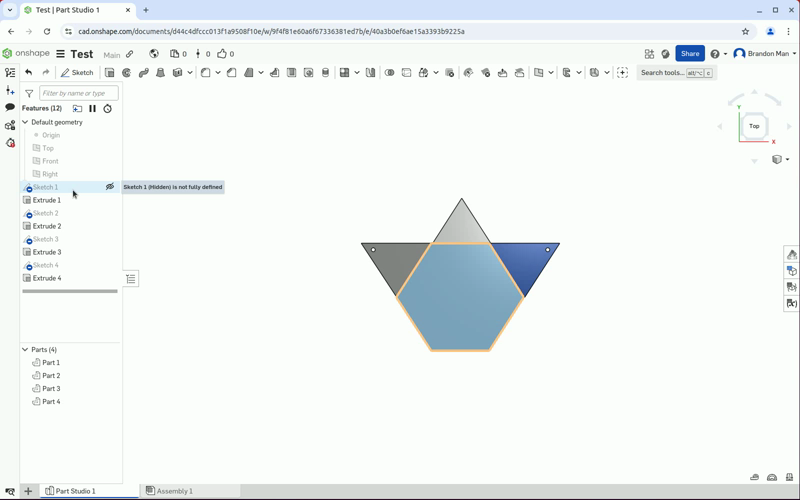
click(73, 189)
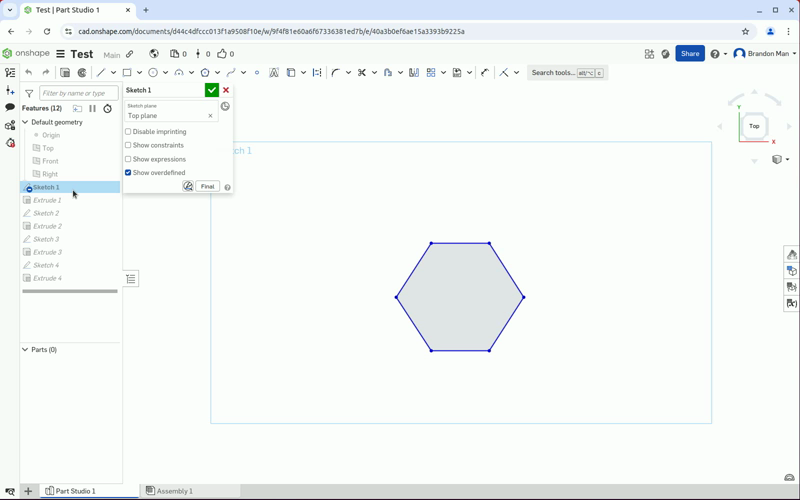
mouse_move(229, 92)
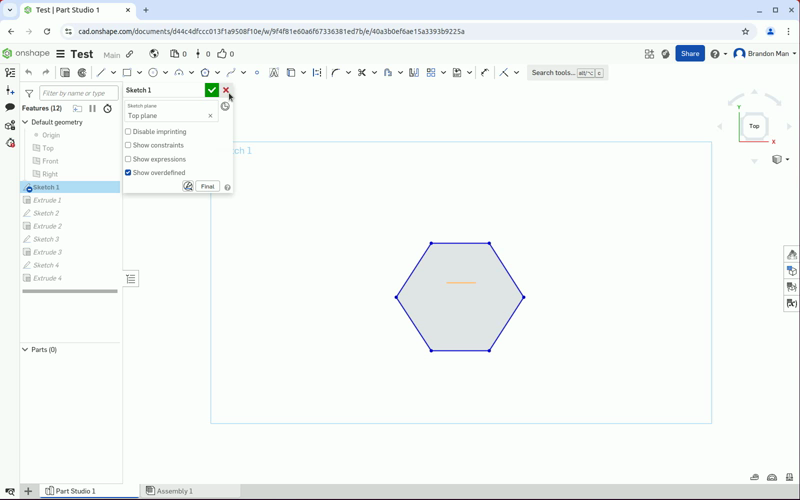
click(229, 92)
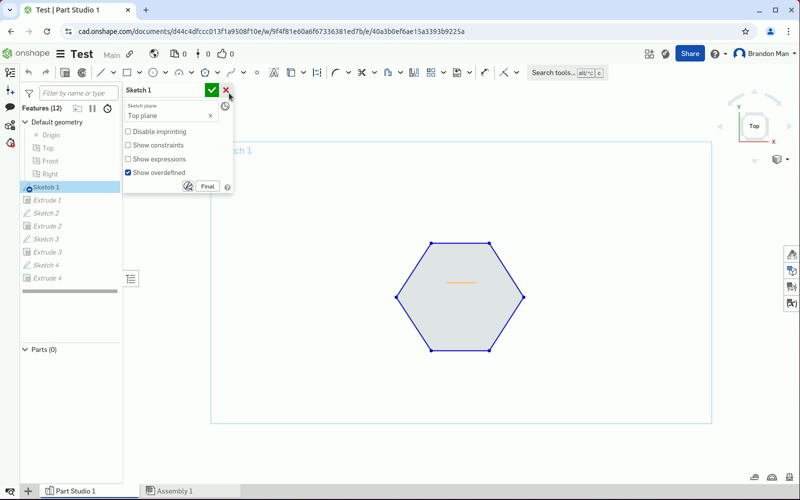
key(shift+s)
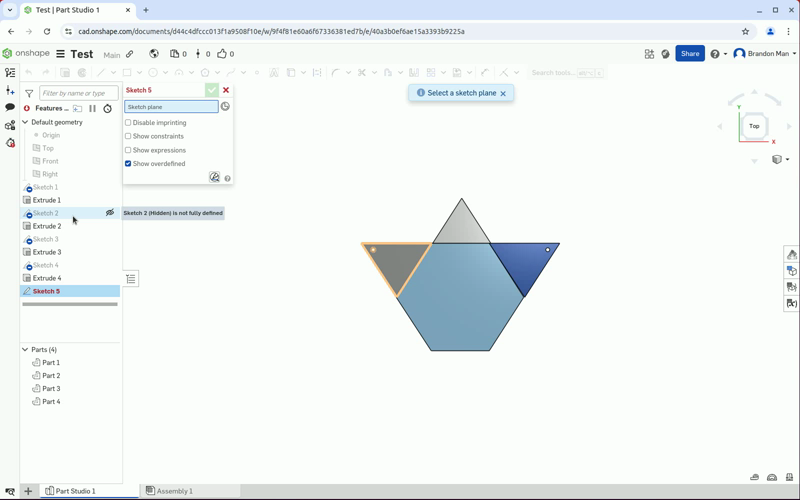
scroll(3)
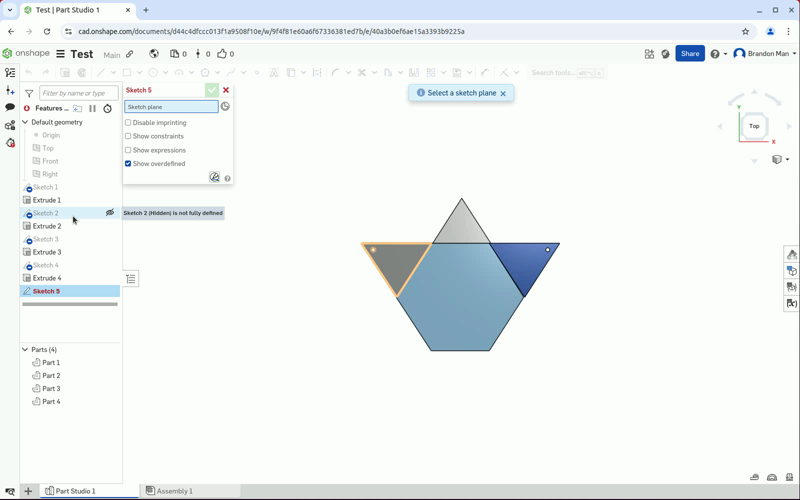
mouse_move(73, 150)
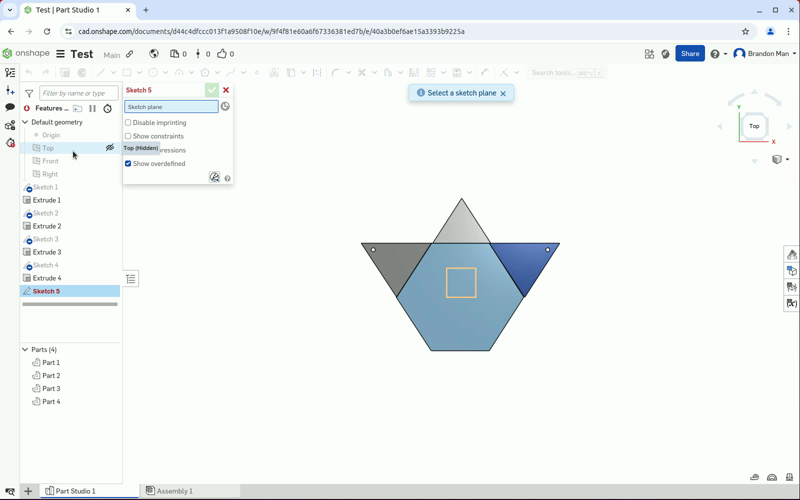
click(73, 150)
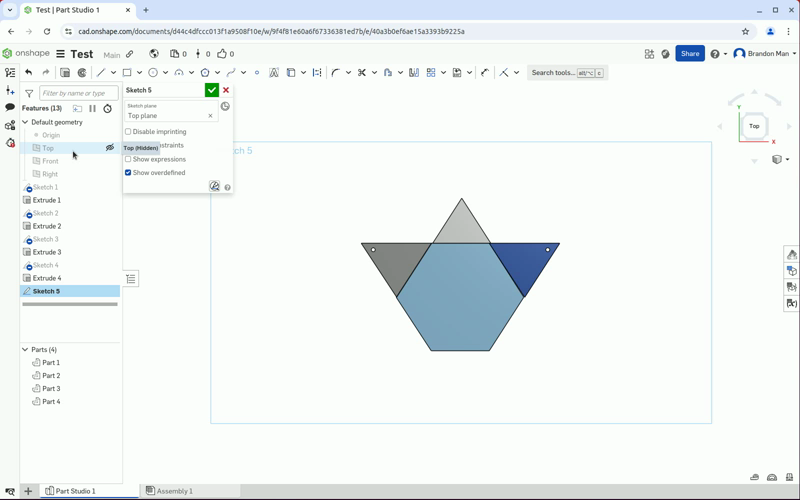
mouse_move(73, 352)
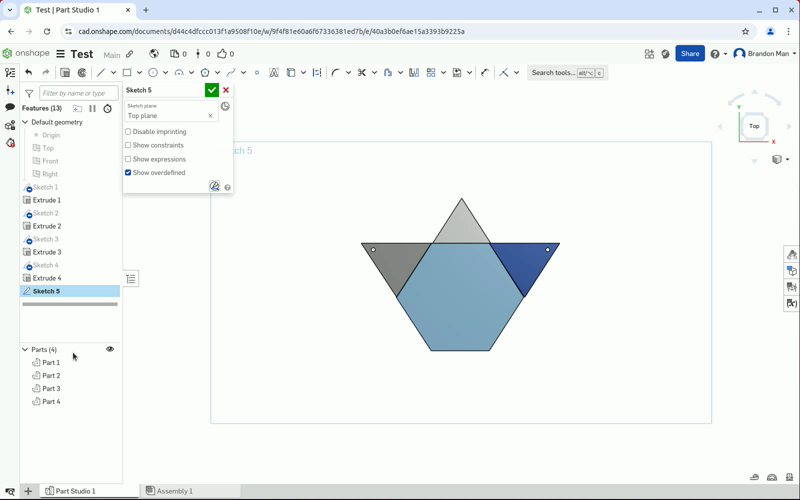
key(y)
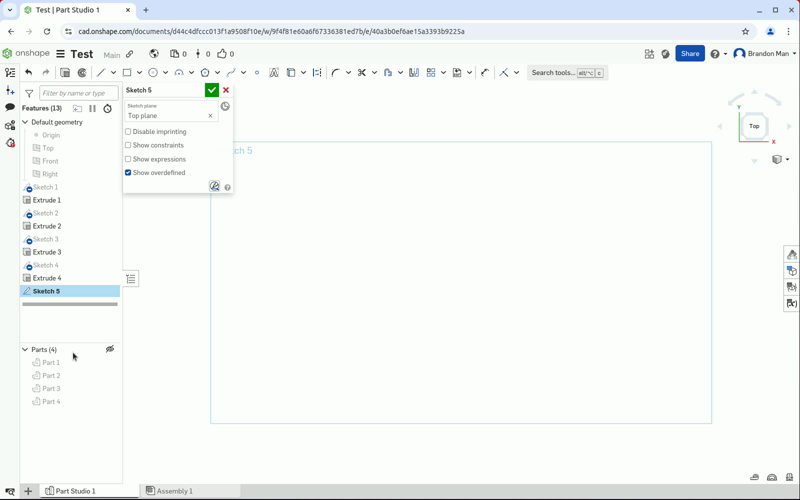
key(l)
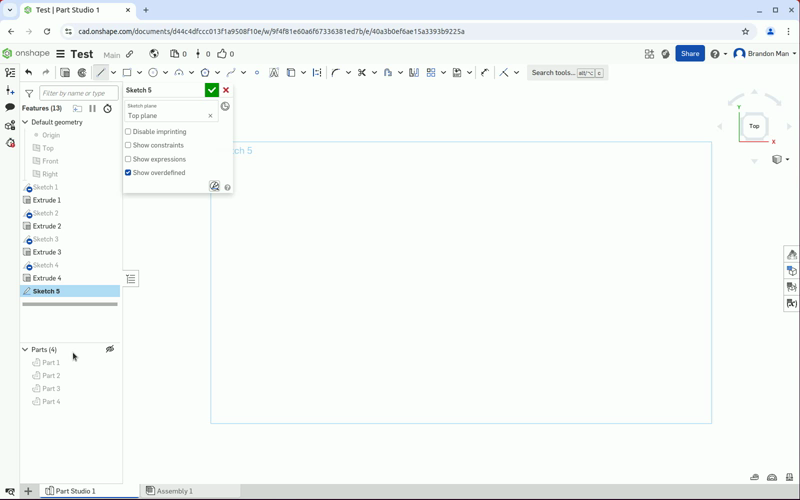
key_down(shift)
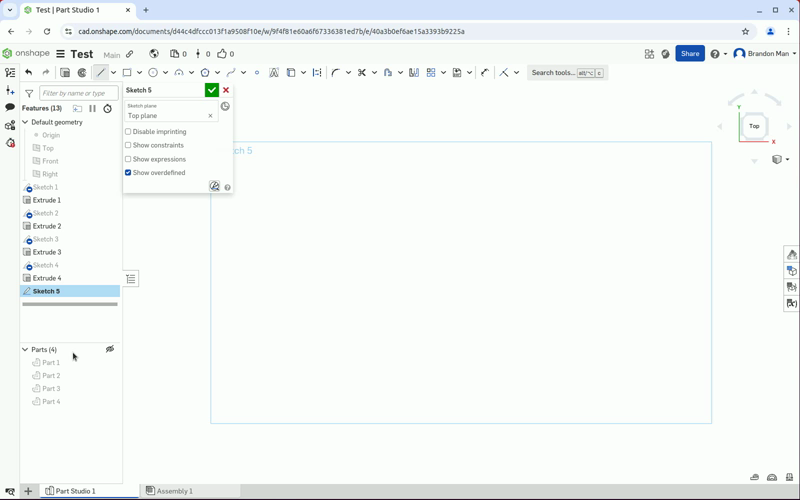
mouse_move(489, 352)
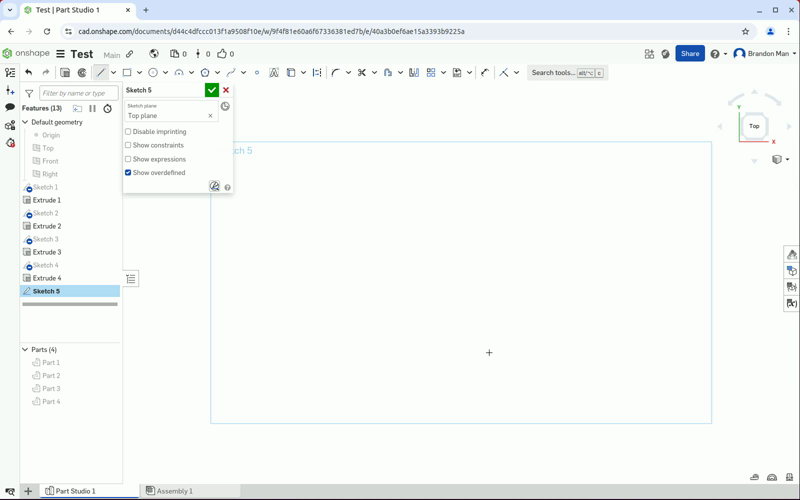
click(489, 352)
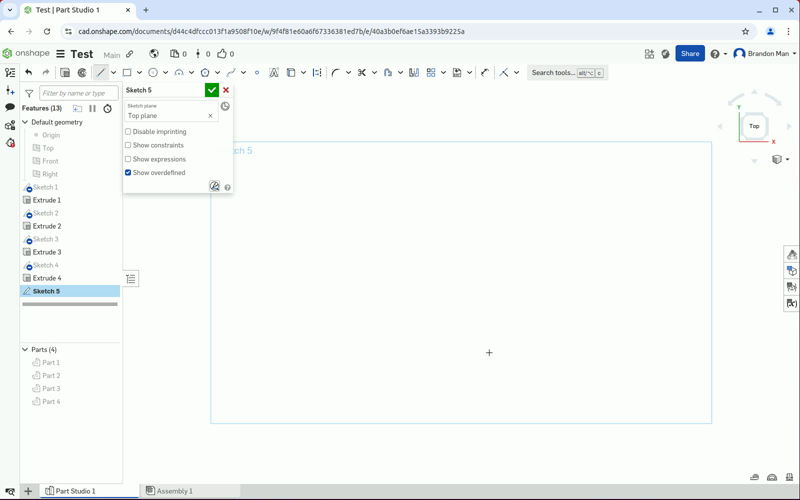
key_up(shift)
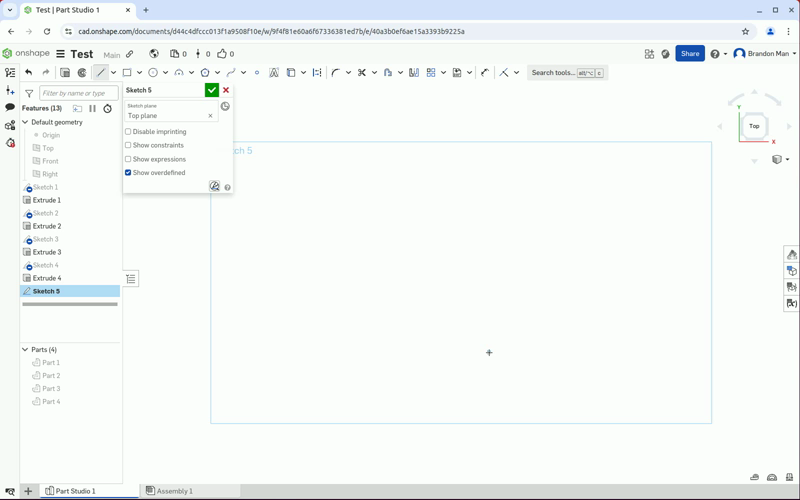
key_down(shift)
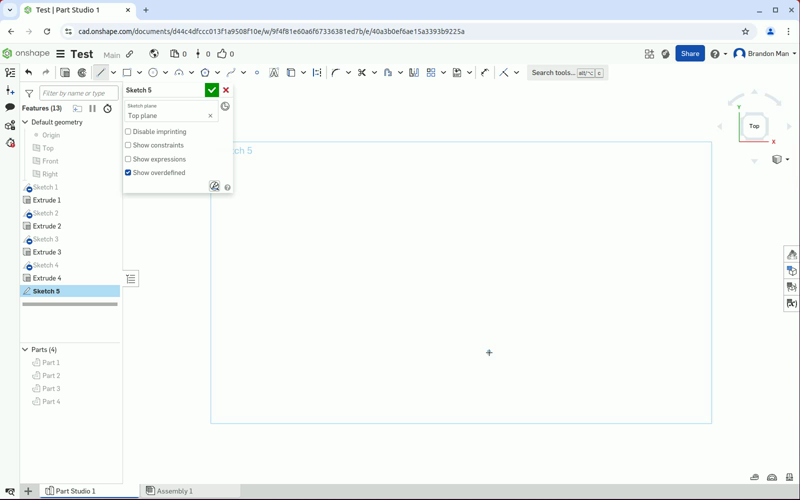
mouse_move(559, 352)
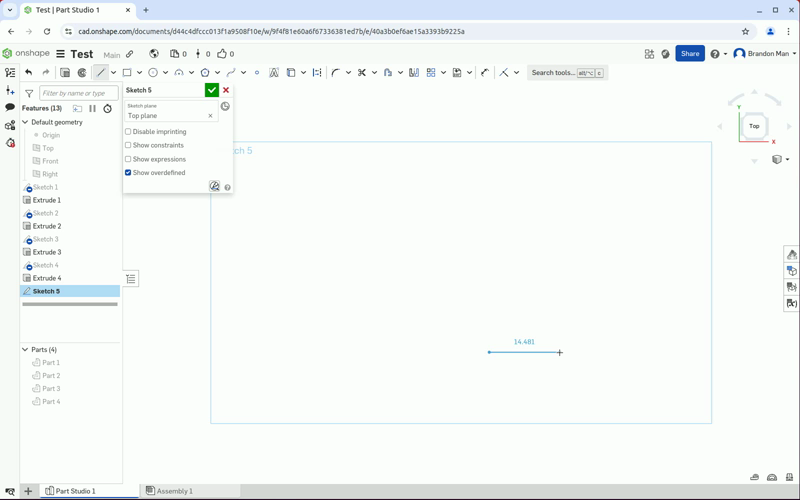
click(559, 352)
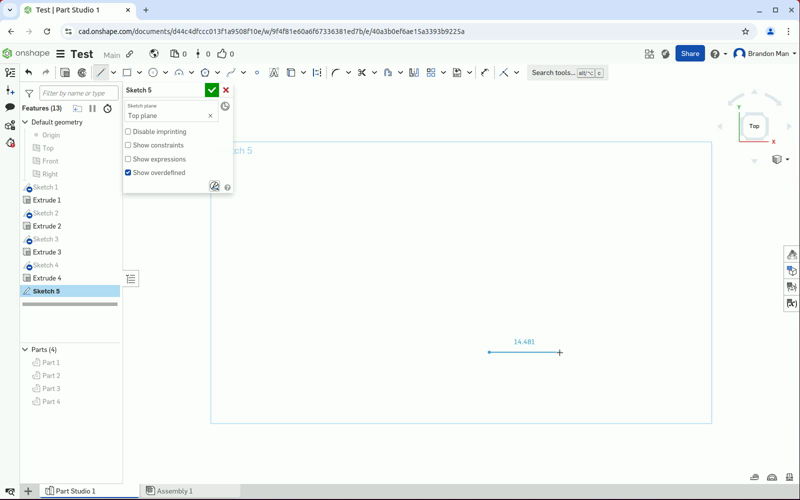
key_up(shift)
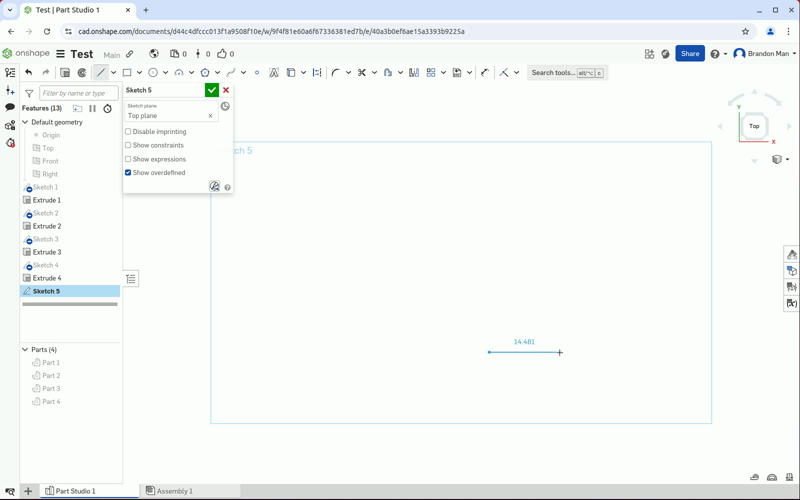
key_down(shift)
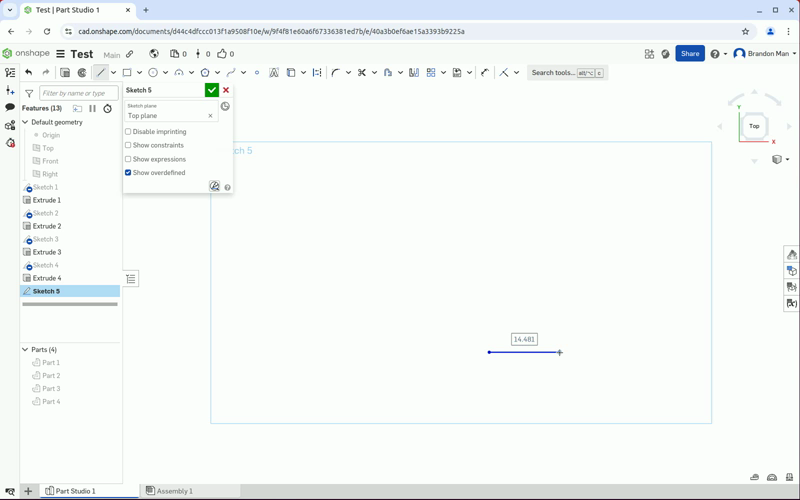
mouse_move(524, 297)
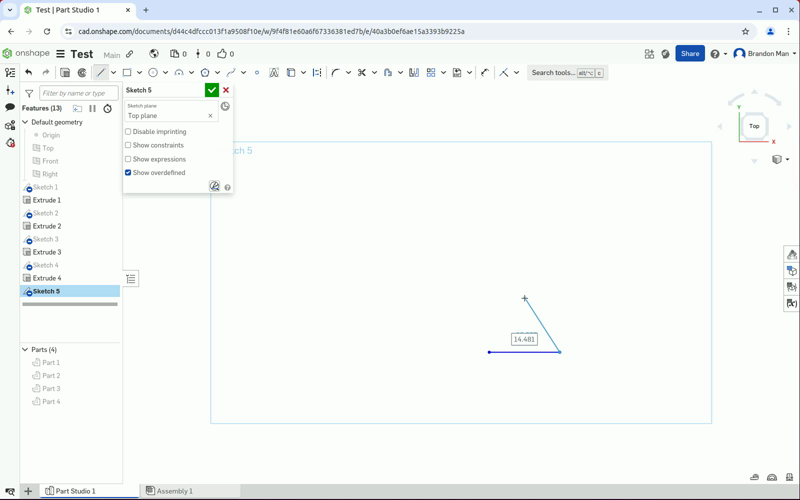
click(524, 297)
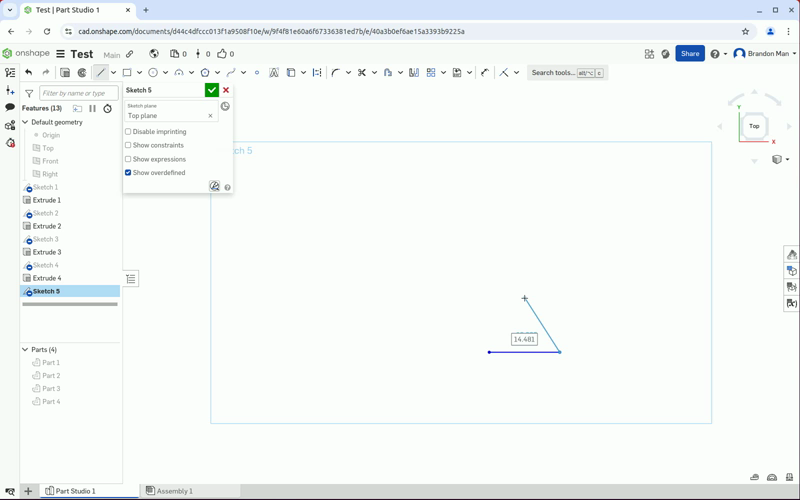
key_up(shift)
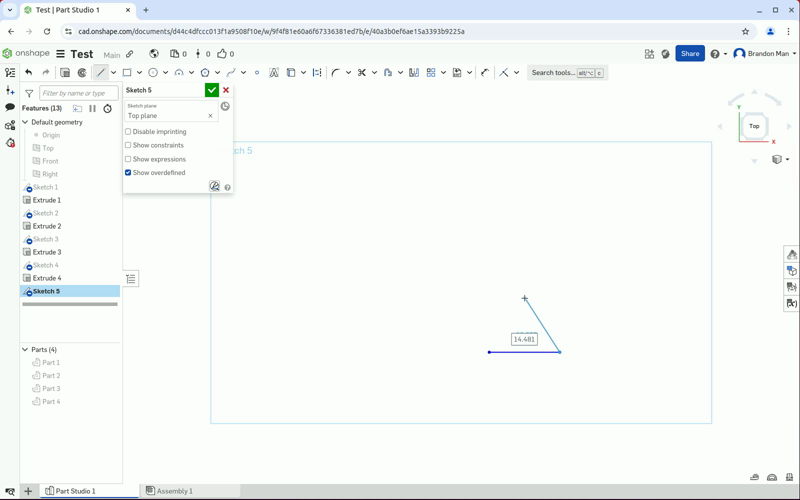
key_down(shift)
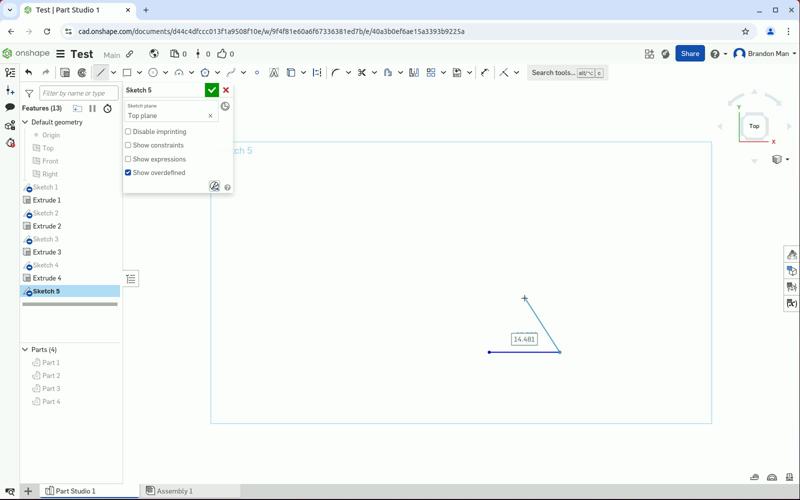
mouse_move(489, 352)
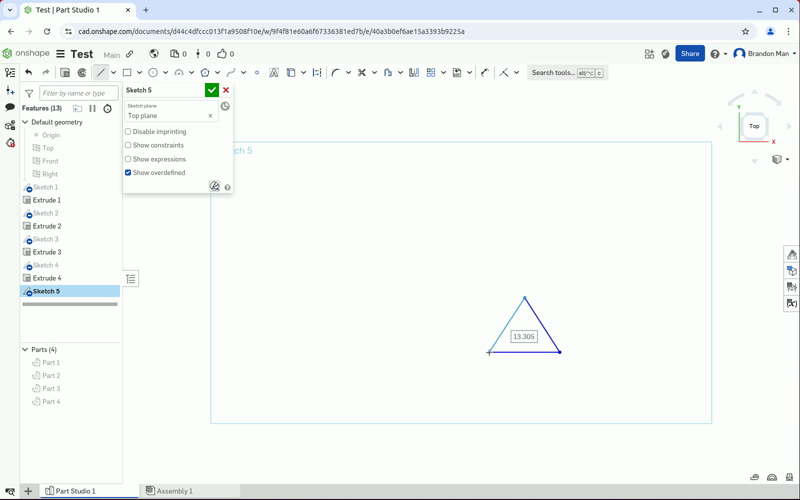
key_up(shift)
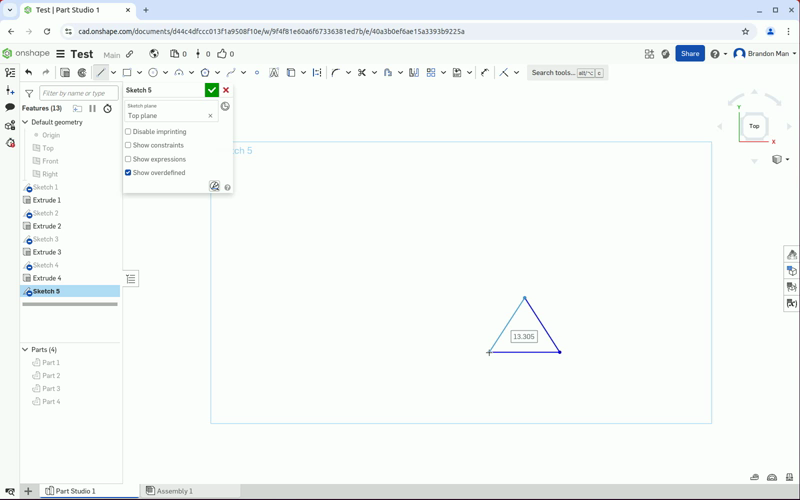
click(489, 352)
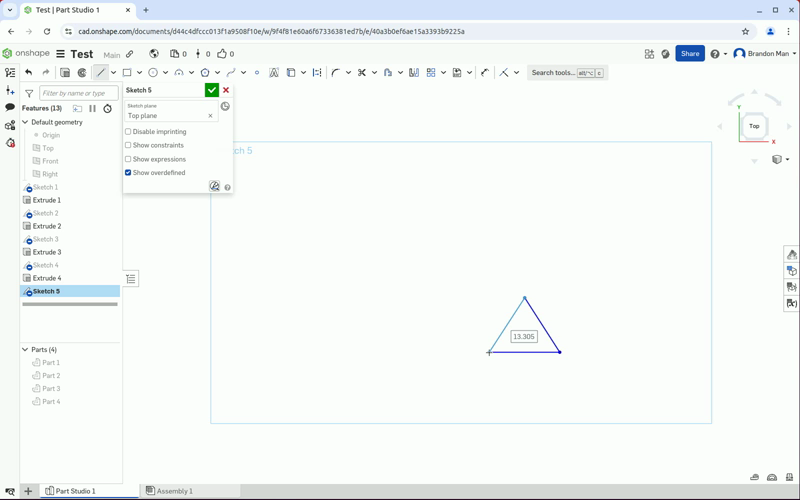
key(esc)
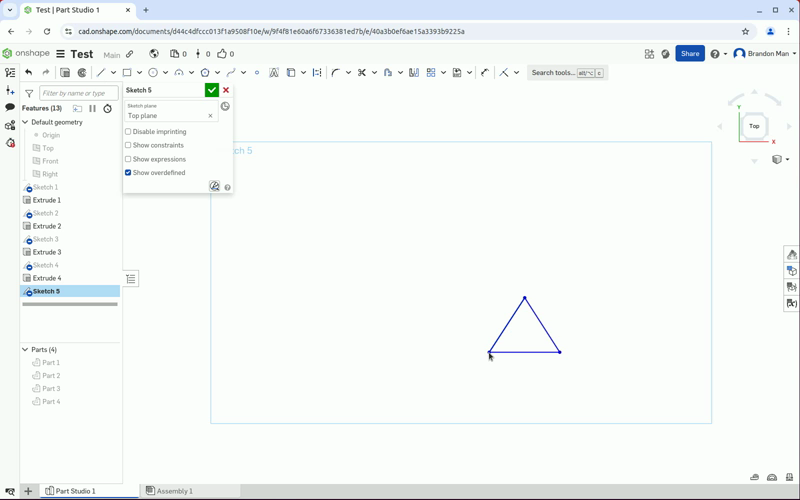
mouse_move(525, 308)
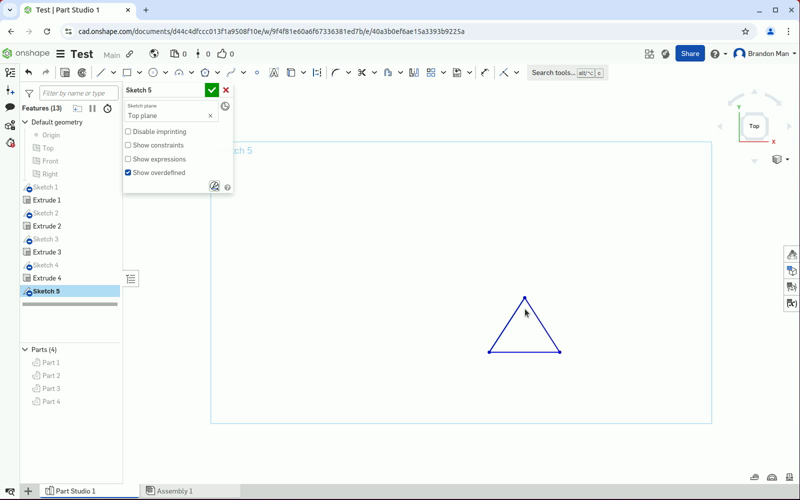
click(525, 308)
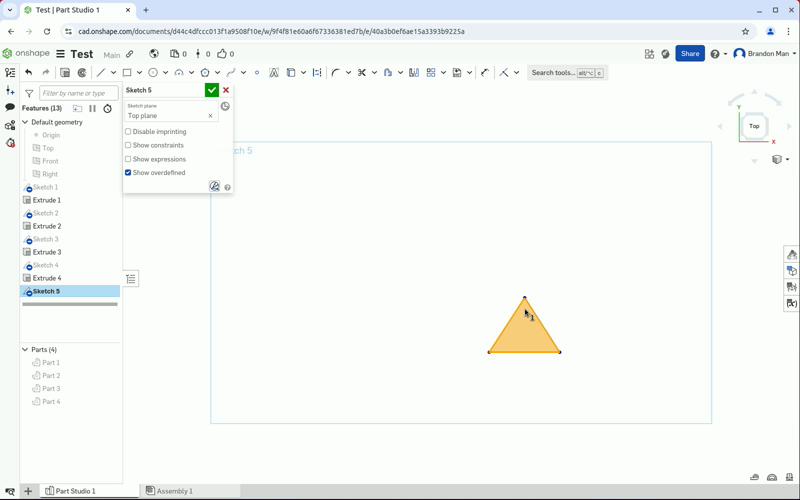
mouse_move(73, 352)
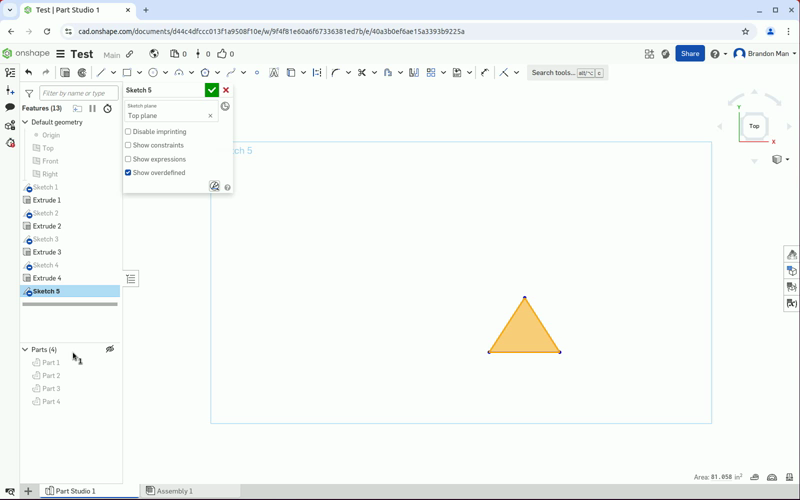
key(shift+y)
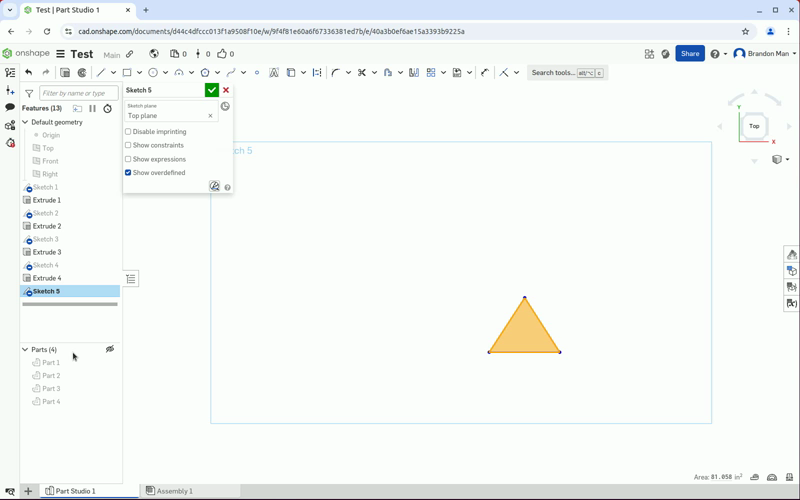
key(shift+e)
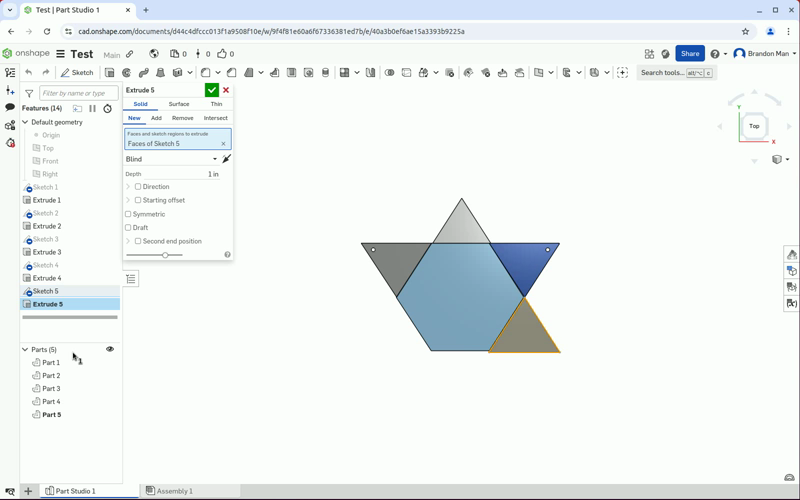
mouse_move(143, 106)
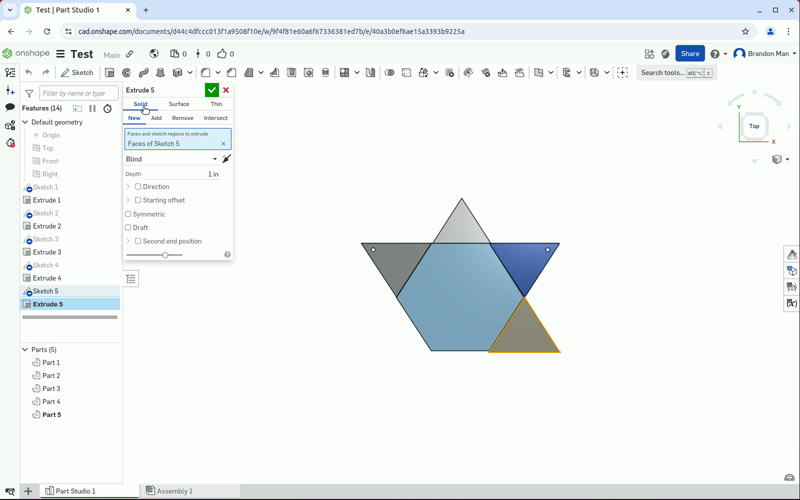
click(143, 106)
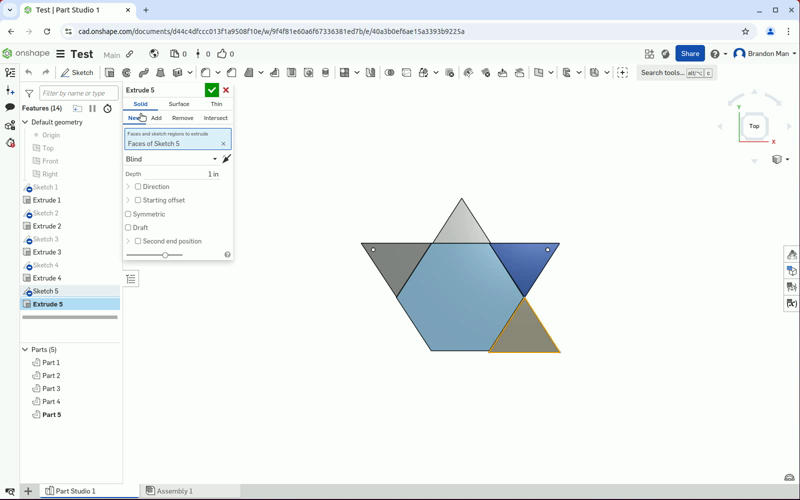
mouse_move(137, 120)
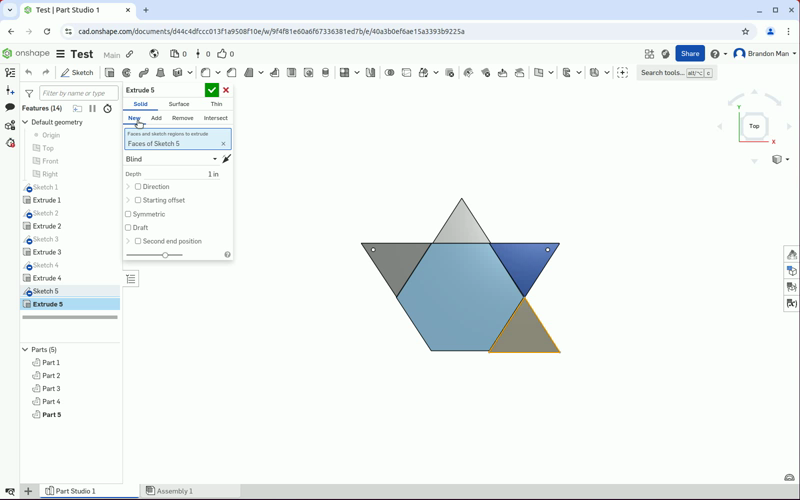
click(137, 120)
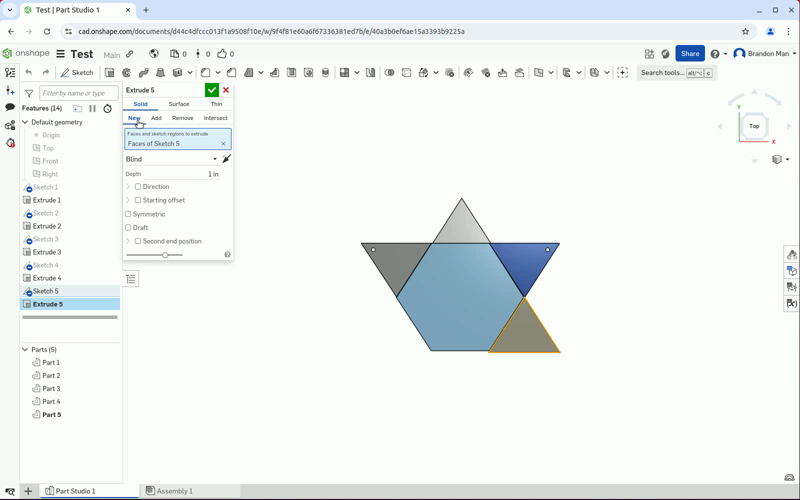
key(tab, 4)
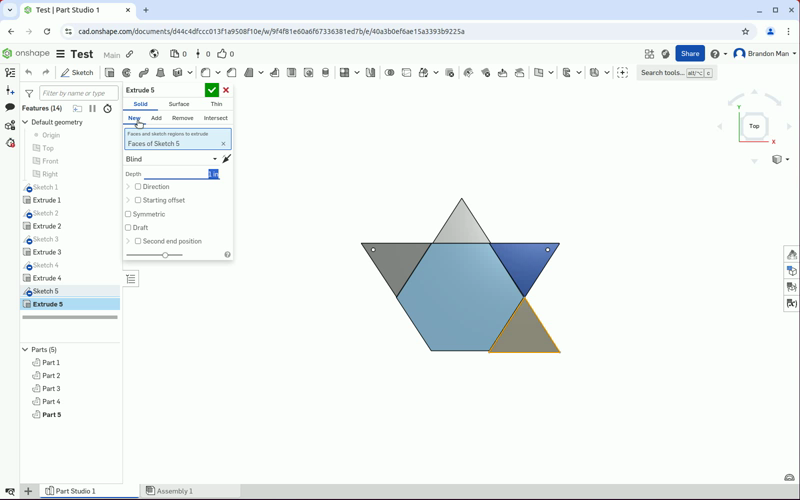
text(0.481)
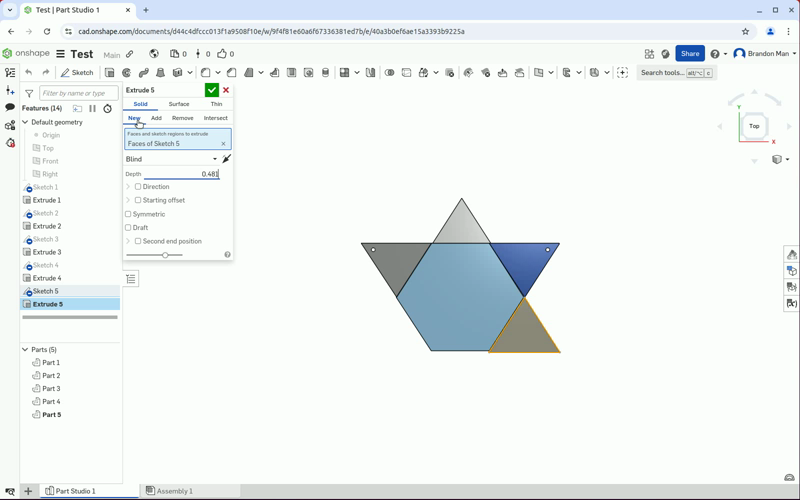
key(enter)
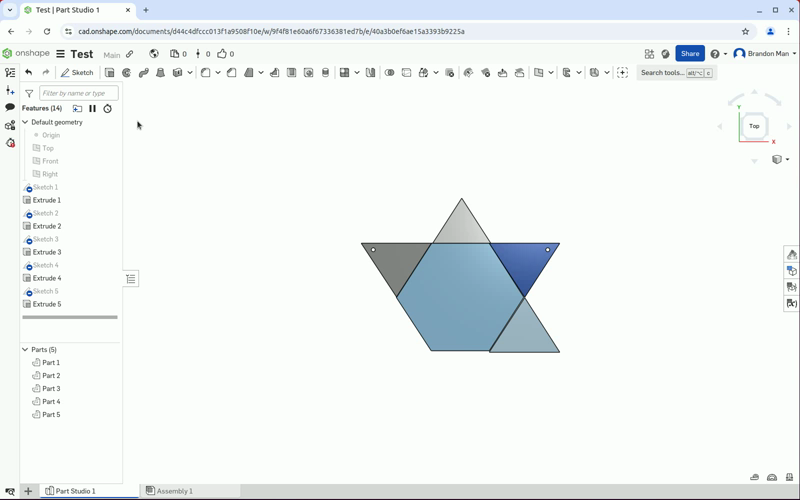
key(shift+h)
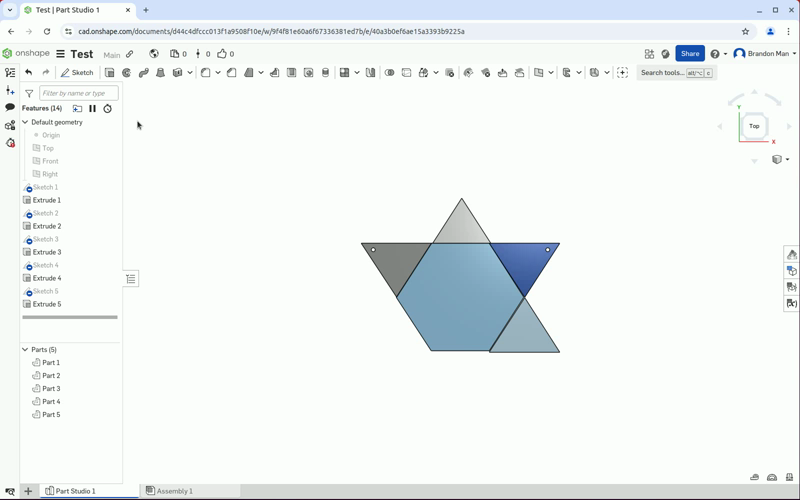
key(shift+h)
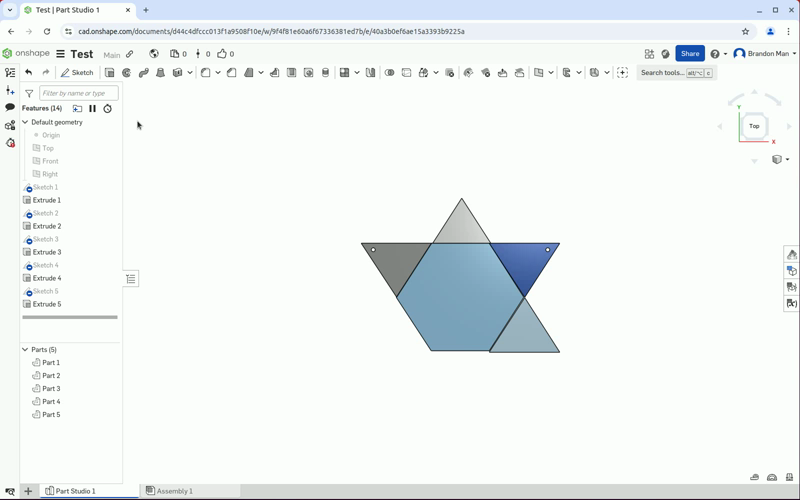
mouse_move(73, 189)
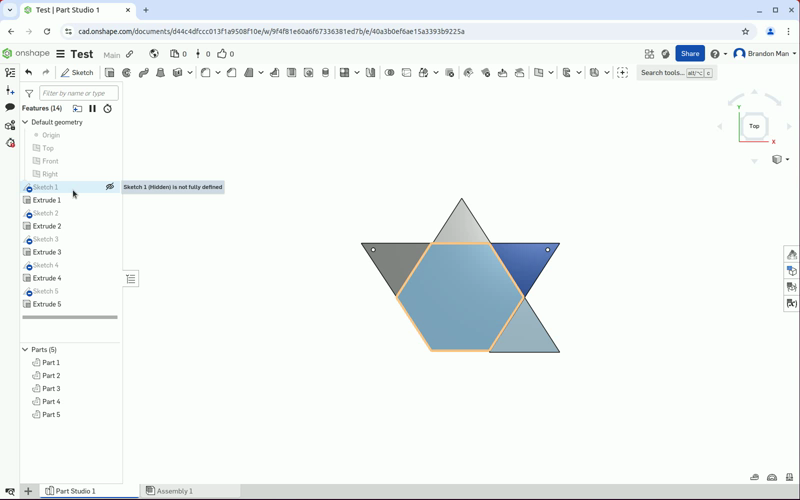
click(73, 189)
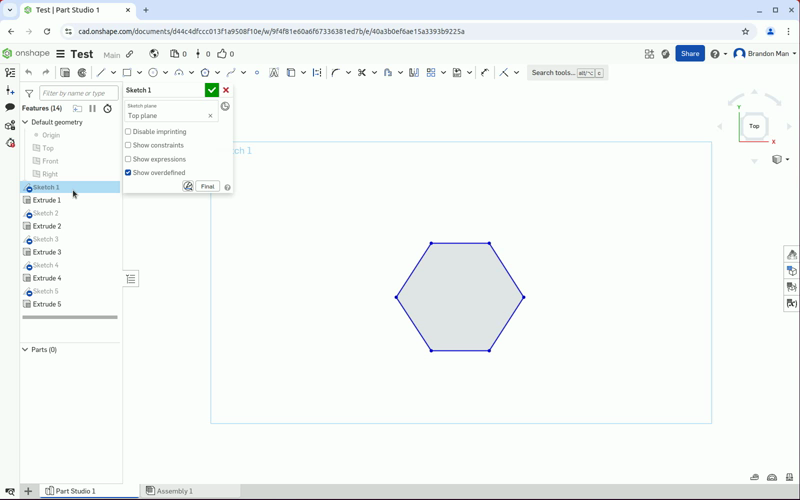
mouse_move(229, 92)
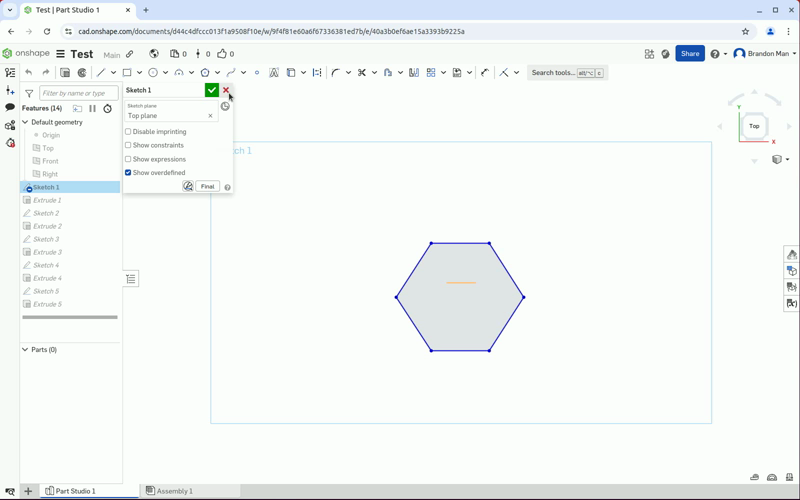
click(229, 92)
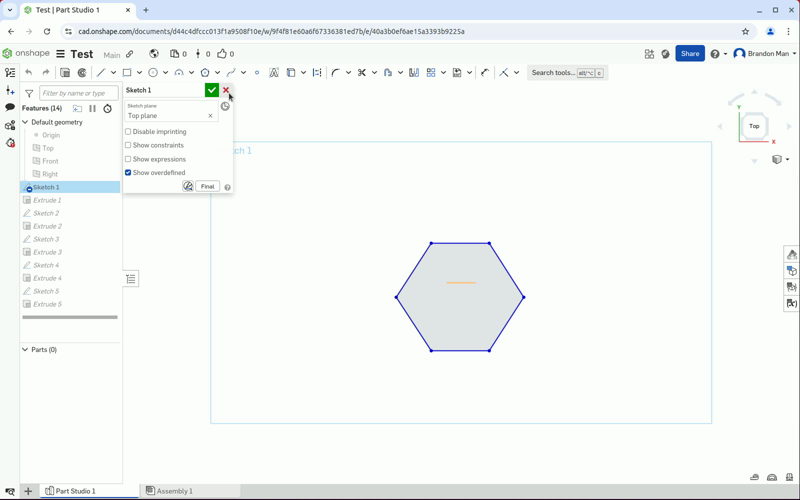
key(shift+s)
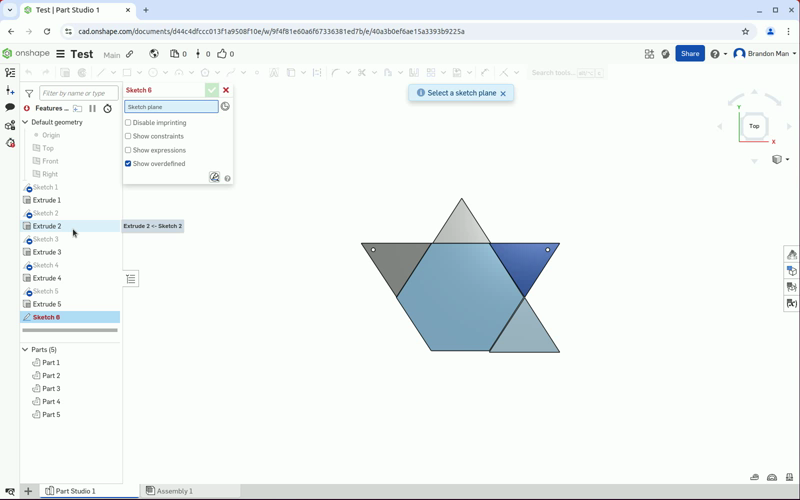
scroll(3)
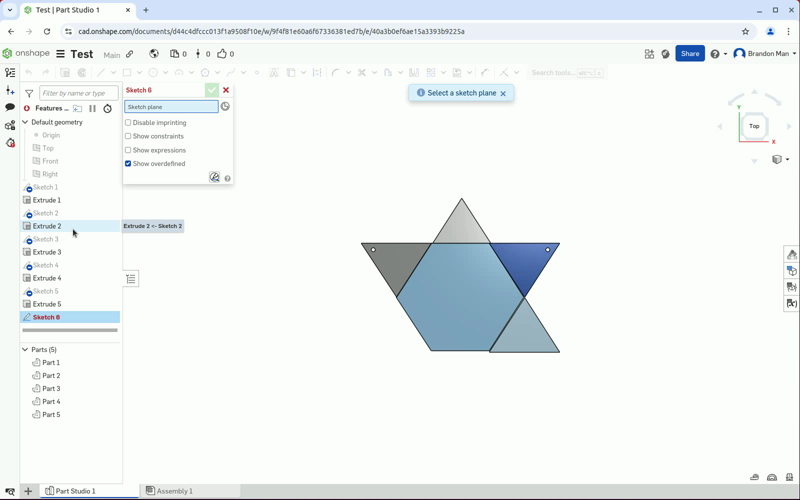
mouse_move(73, 150)
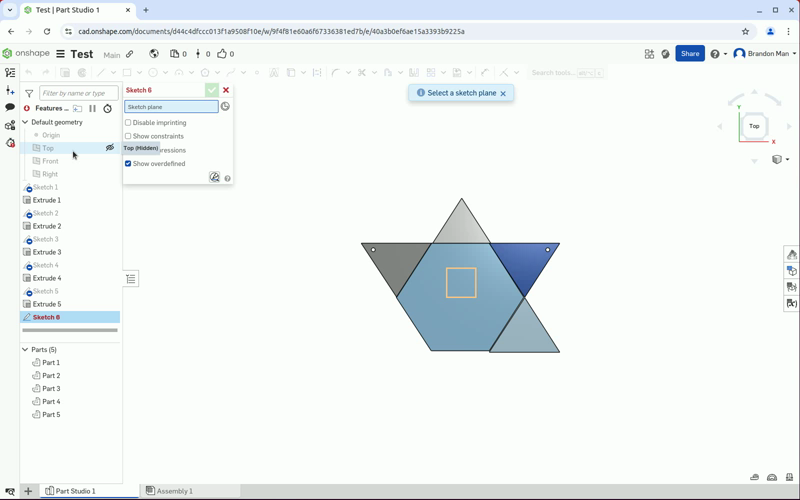
click(73, 150)
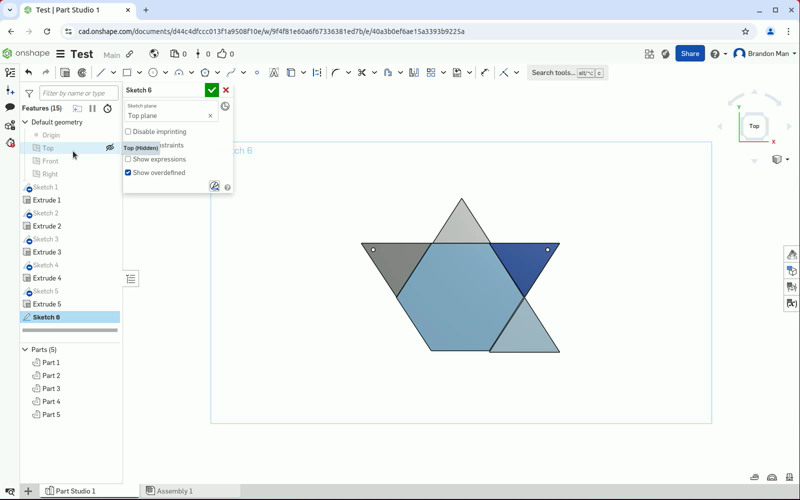
mouse_move(73, 352)
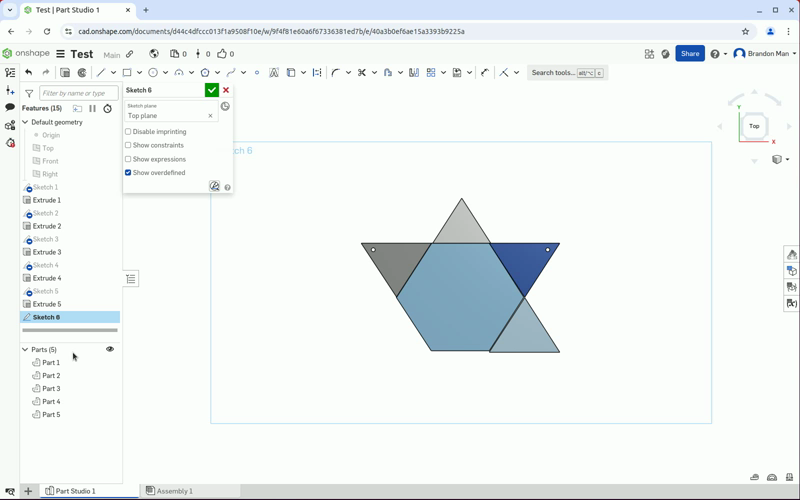
key(y)
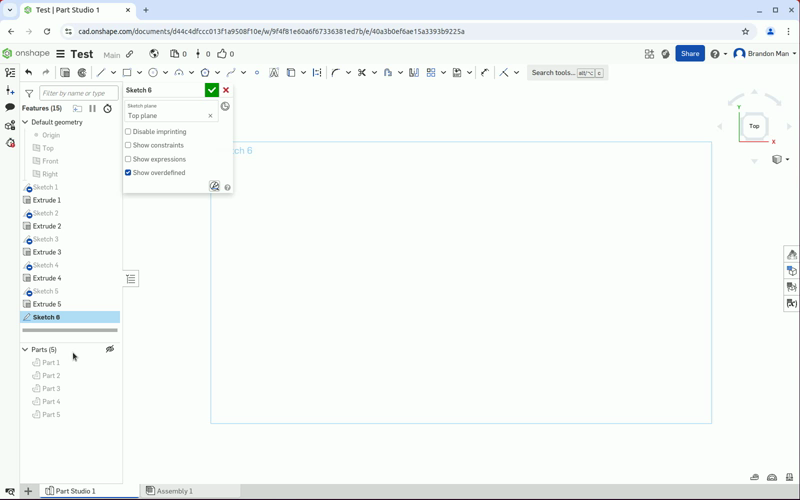
key(l)
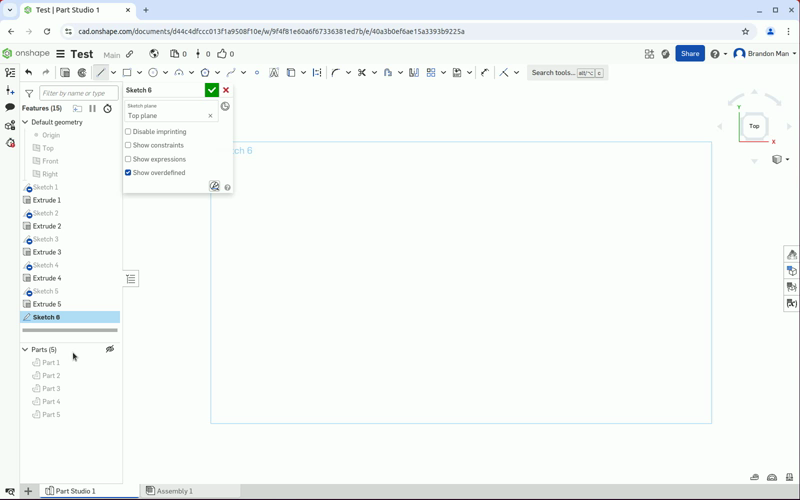
key_down(shift)
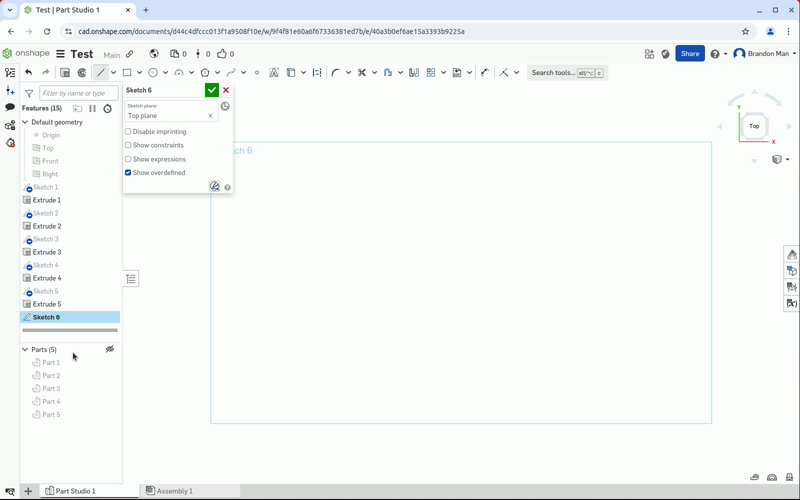
mouse_move(432, 352)
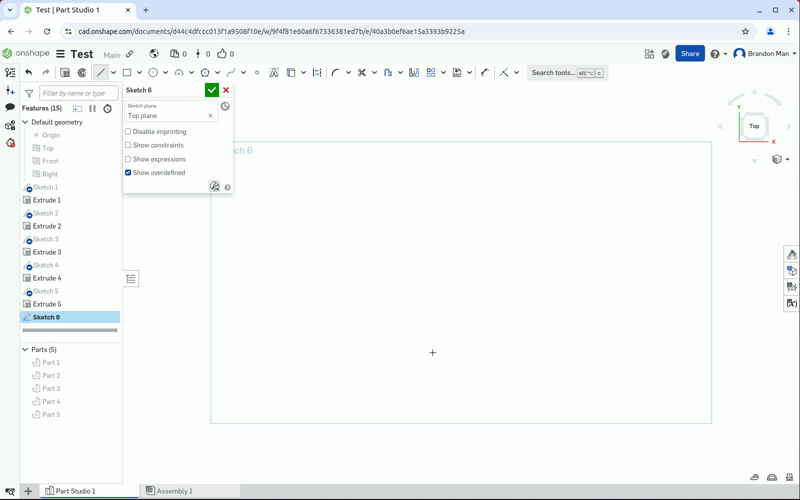
click(432, 352)
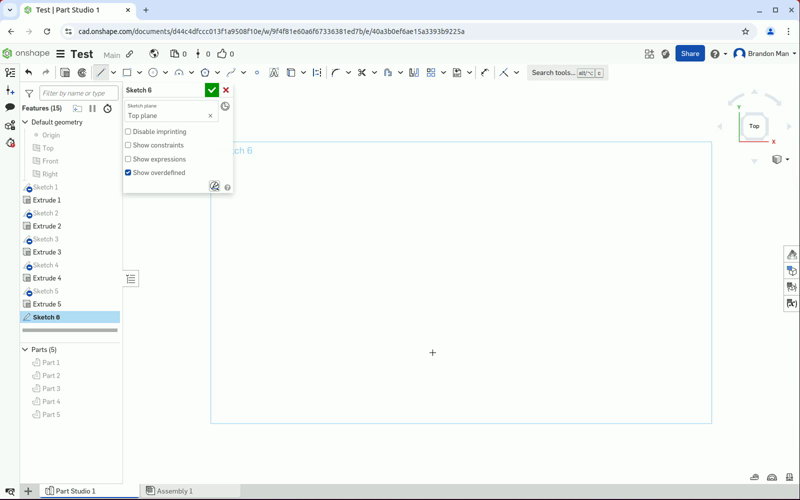
key_up(shift)
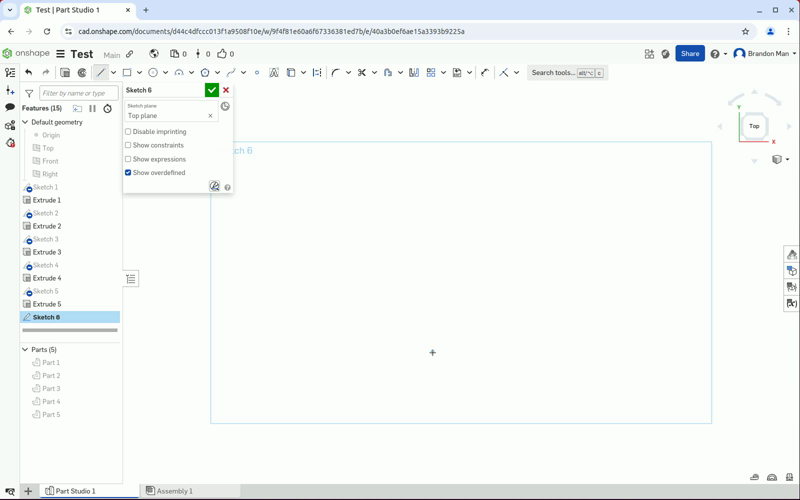
key_down(shift)
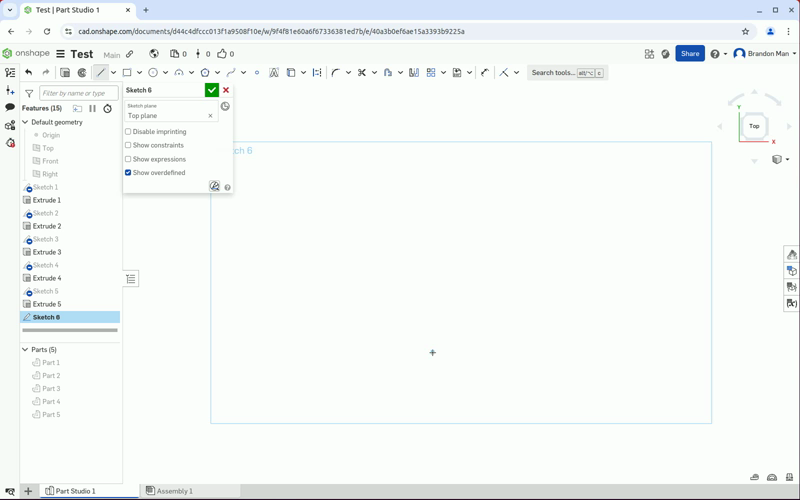
mouse_move(462, 352)
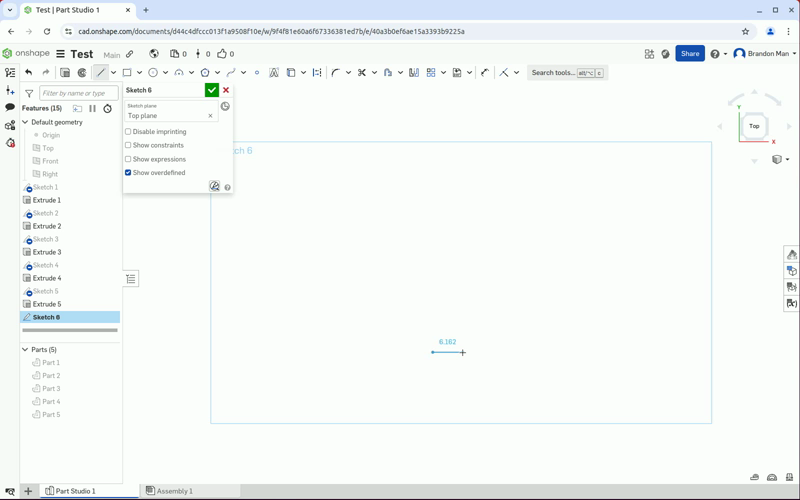
mouse_move(461, 396)
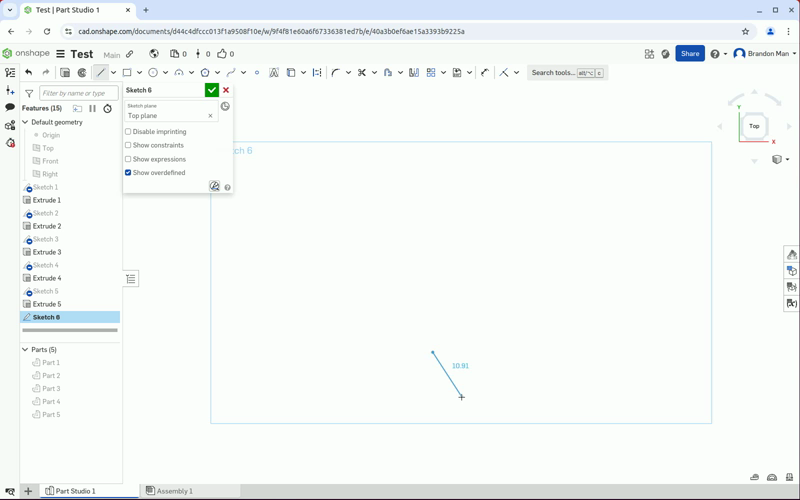
click(461, 396)
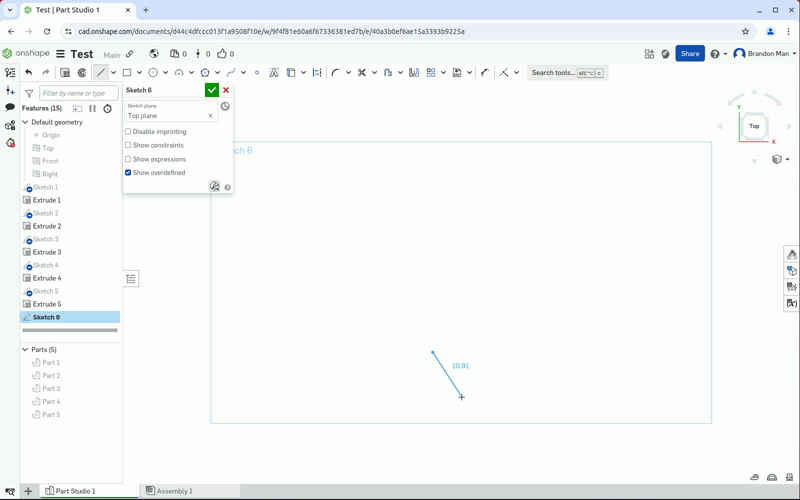
key_up(shift)
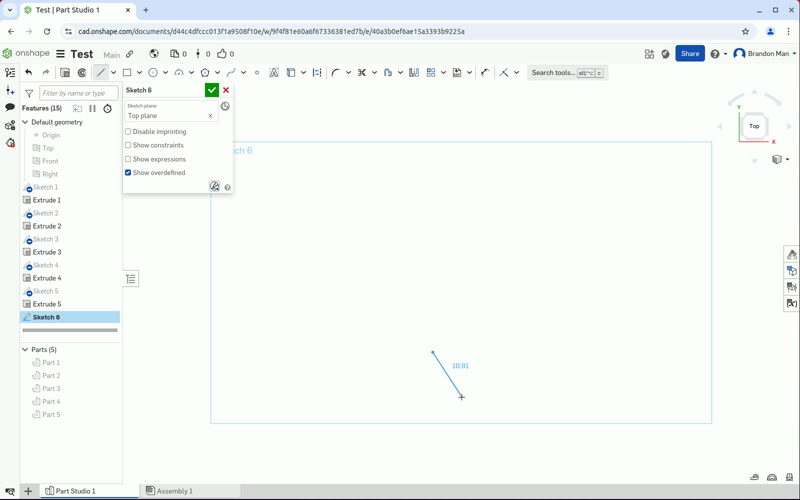
key_down(shift)
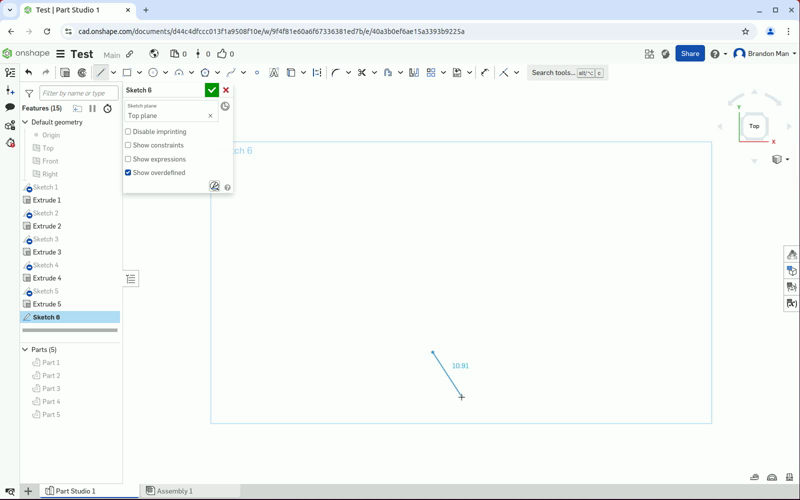
mouse_move(492, 396)
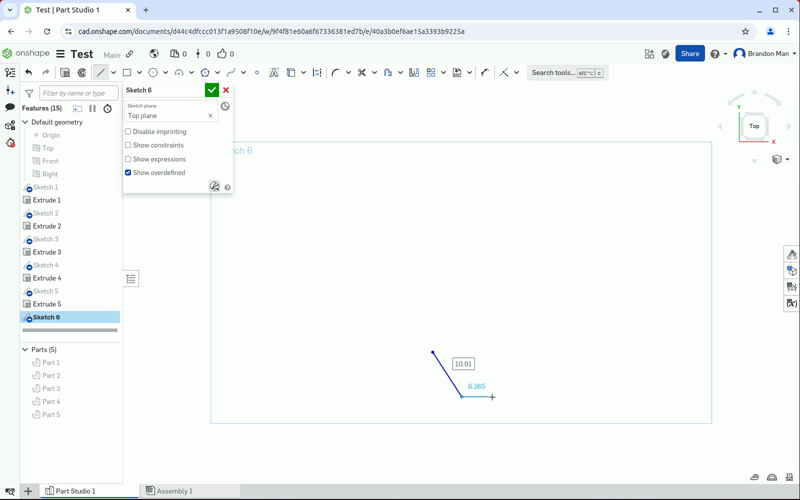
mouse_move(490, 352)
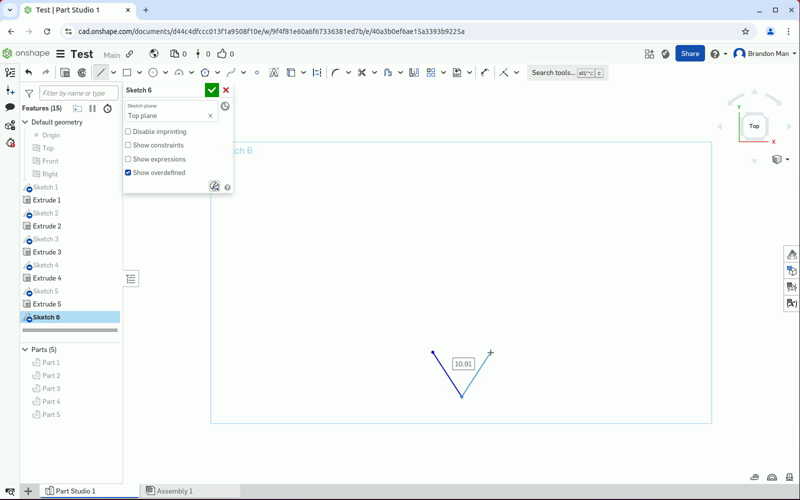
click(490, 352)
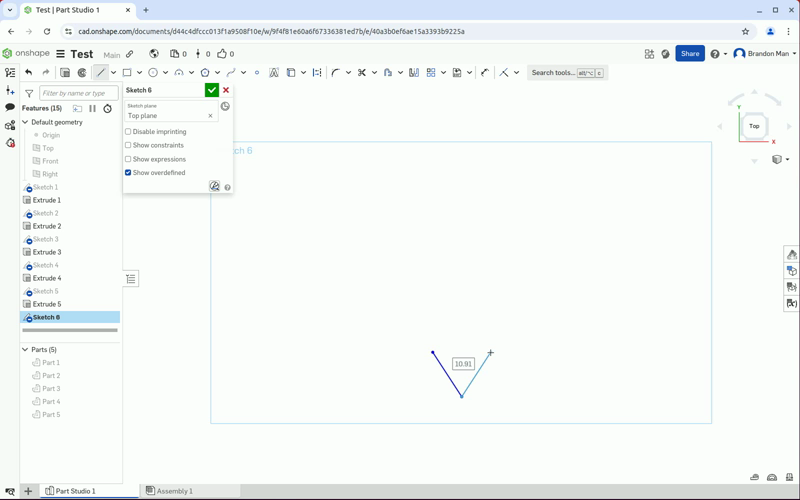
key_up(shift)
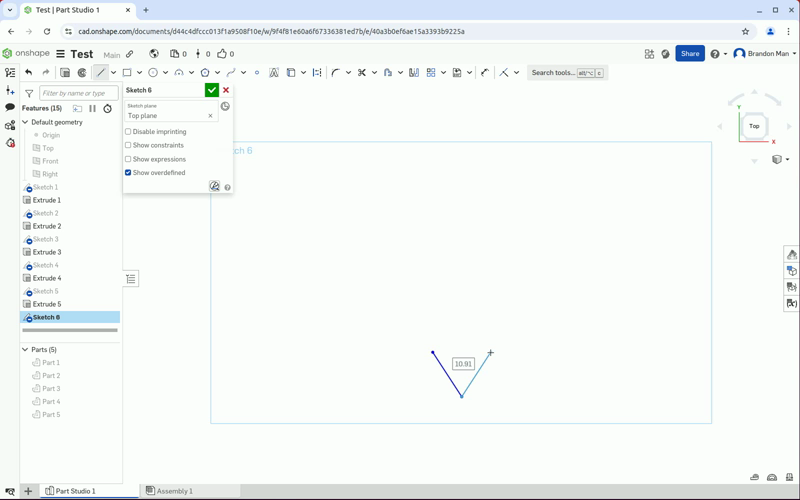
mouse_move(520, 352)
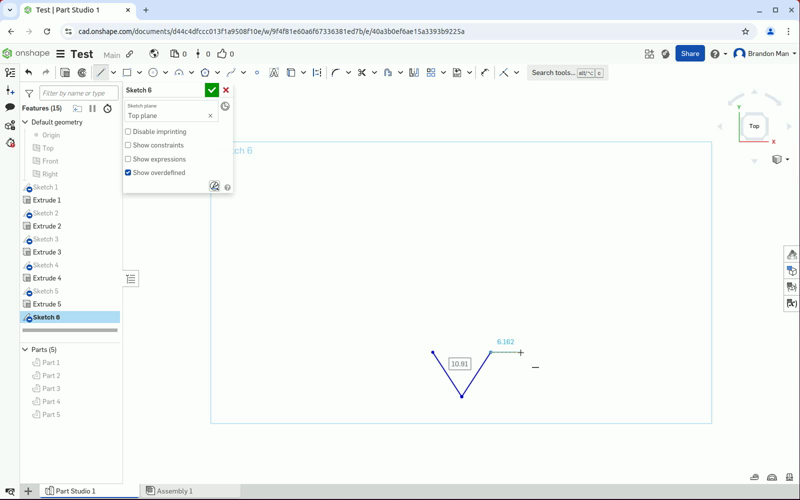
key_down(shift)
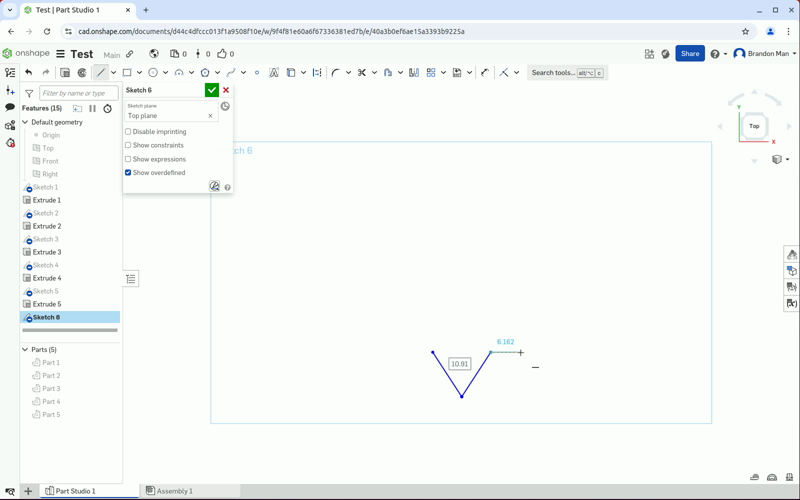
mouse_move(432, 352)
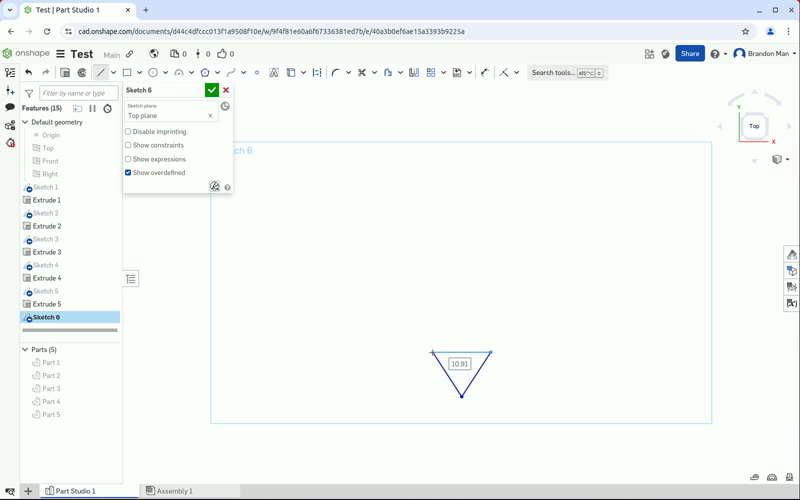
key_up(shift)
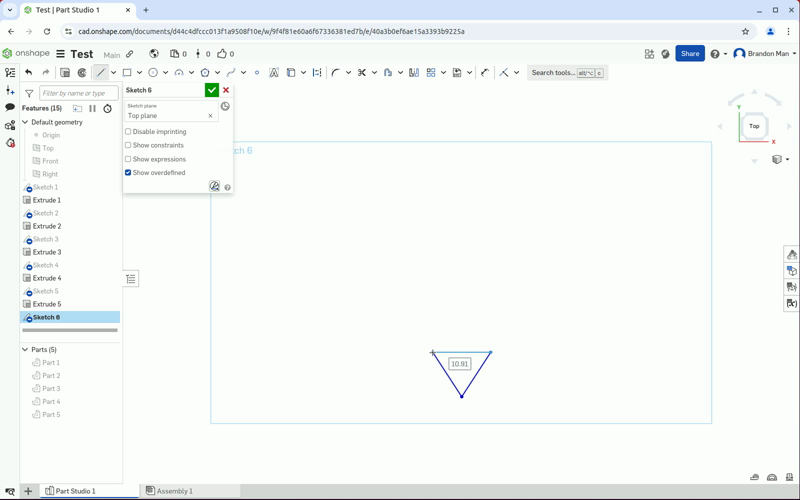
click(432, 352)
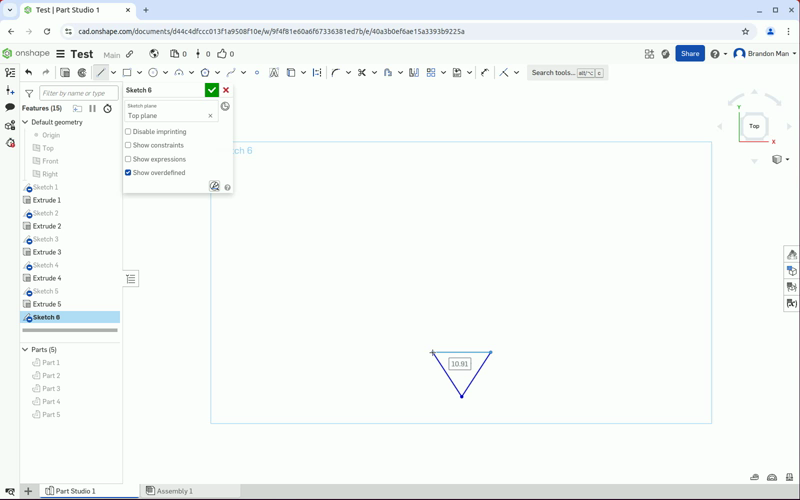
key(esc)
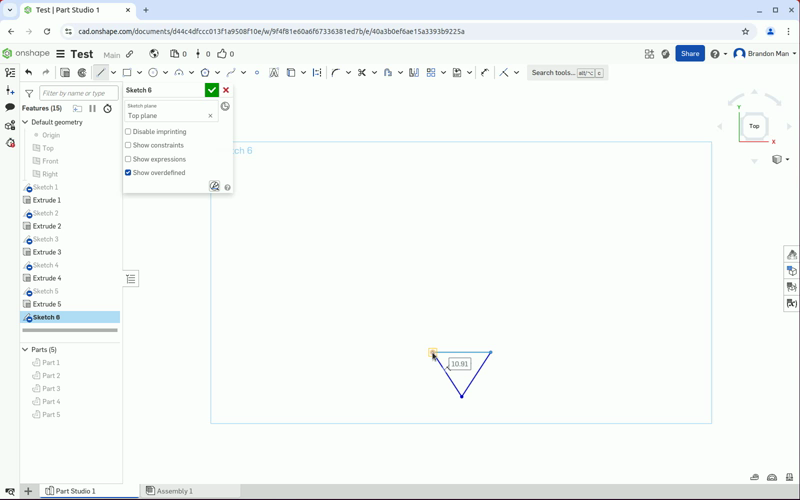
key(c)
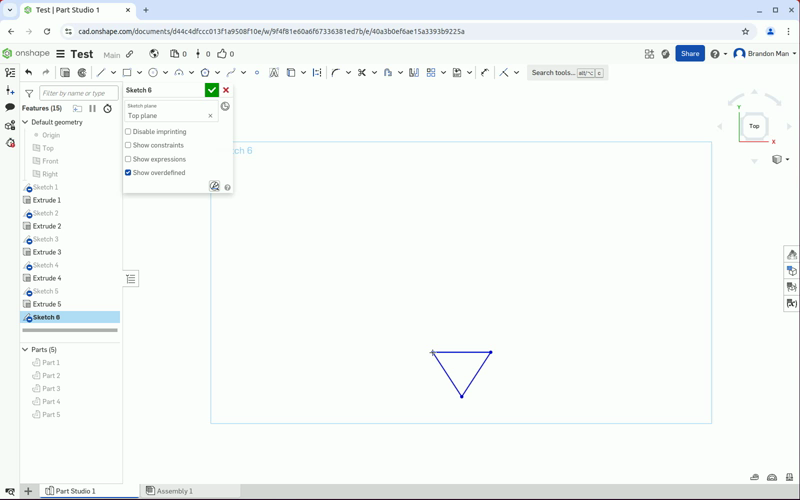
key_down(shift)
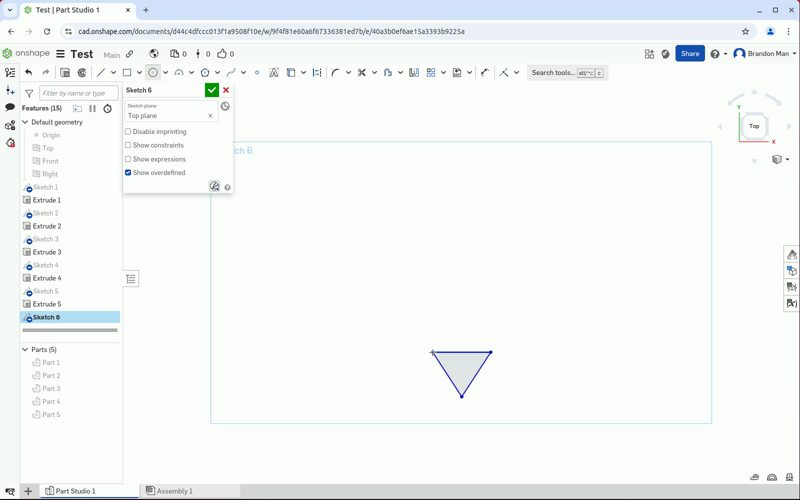
mouse_move(461, 384)
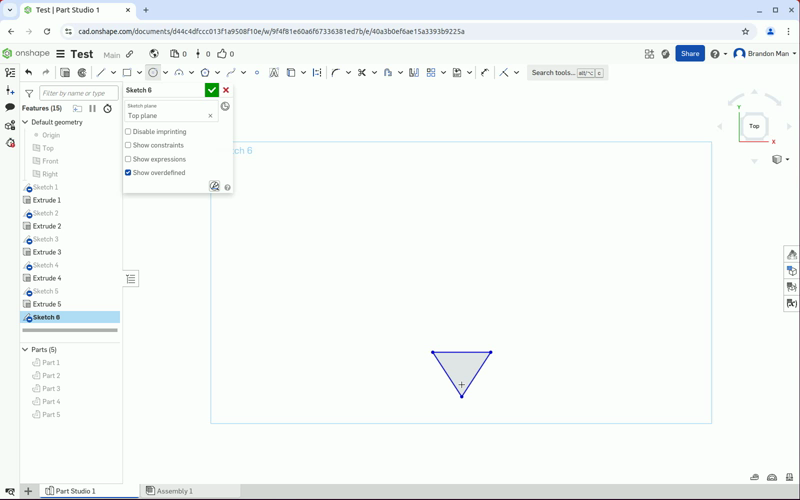
click(461, 384)
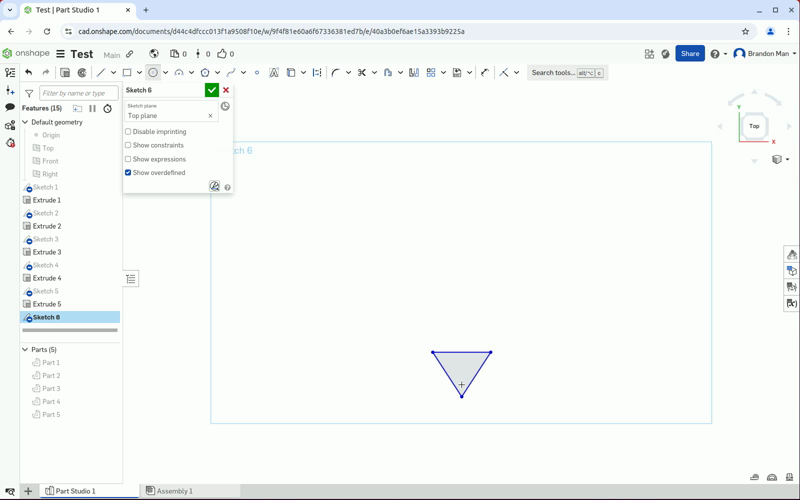
key_up(shift)
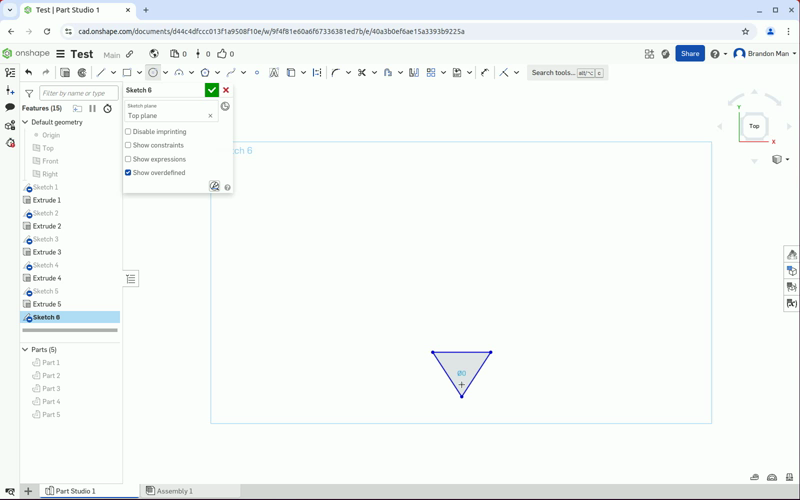
mouse_move(464, 384)
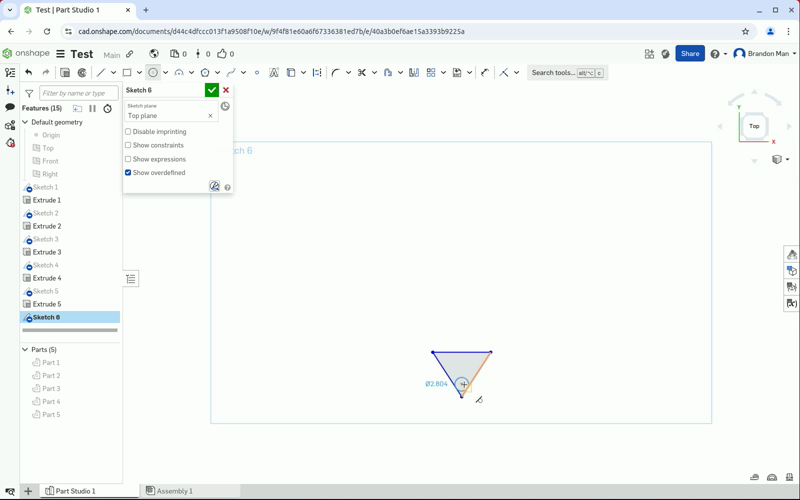
scroll(6)
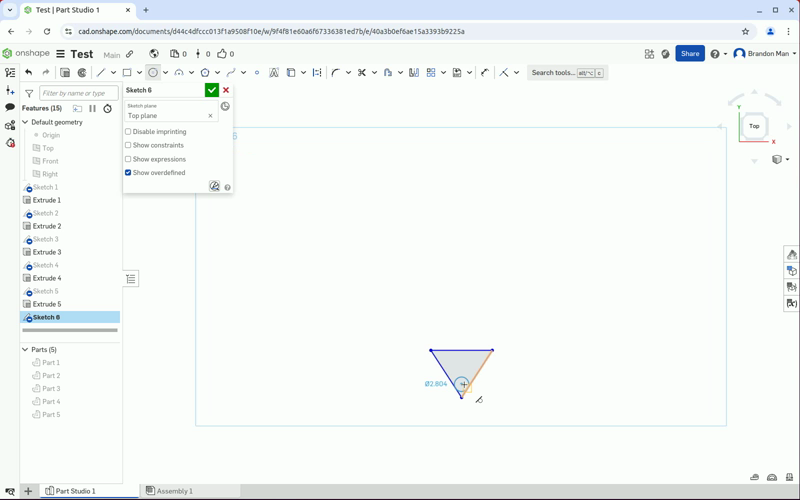
scroll(6)
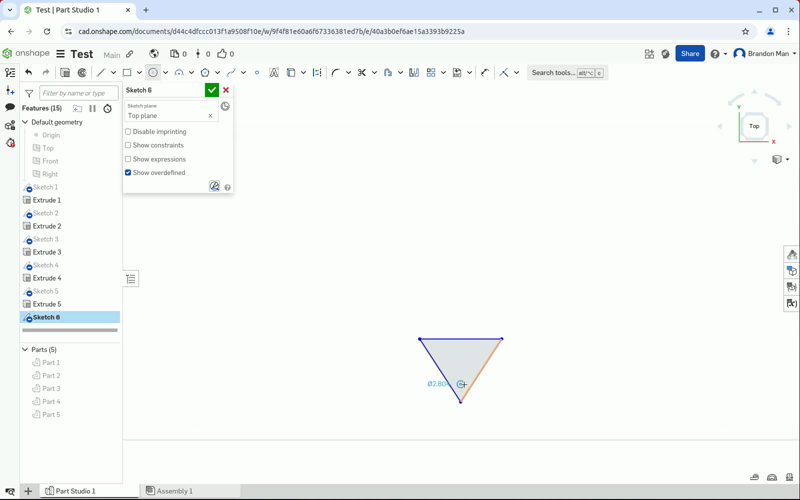
scroll(6)
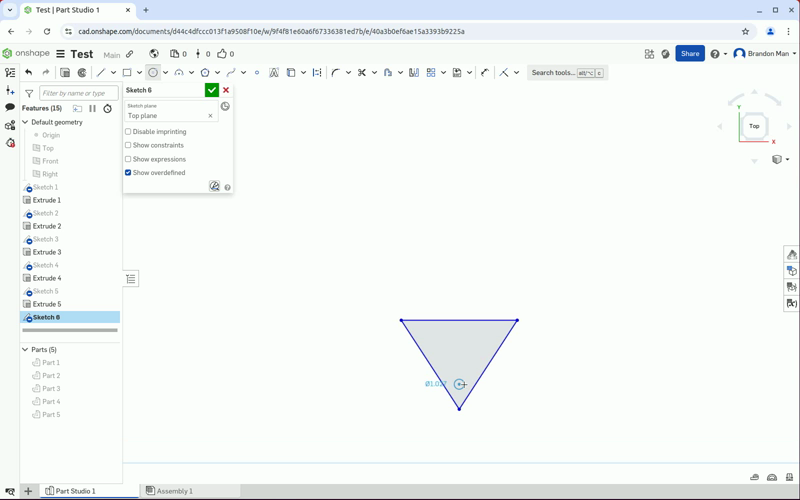
scroll(6)
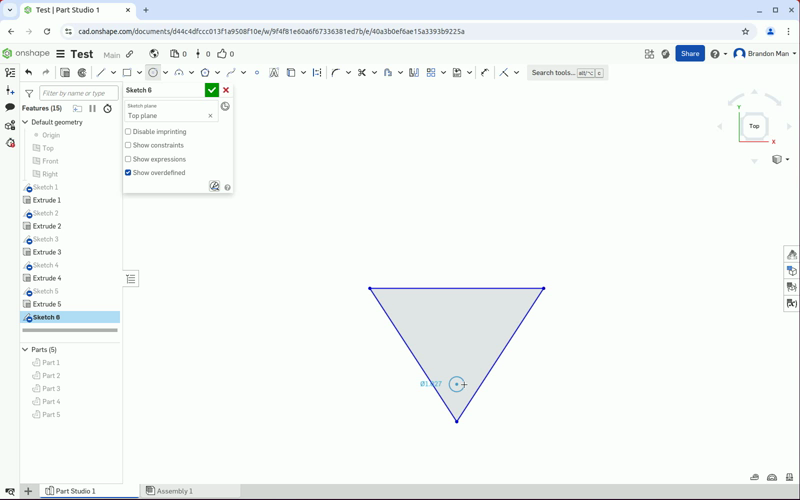
scroll(6)
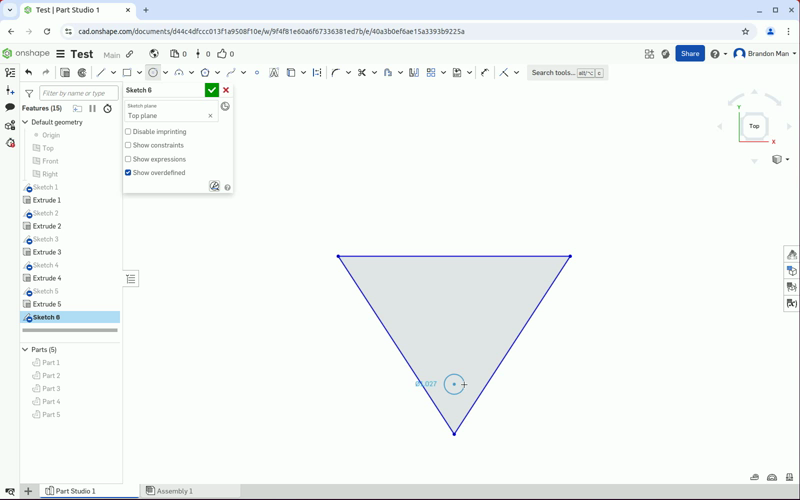
scroll(6)
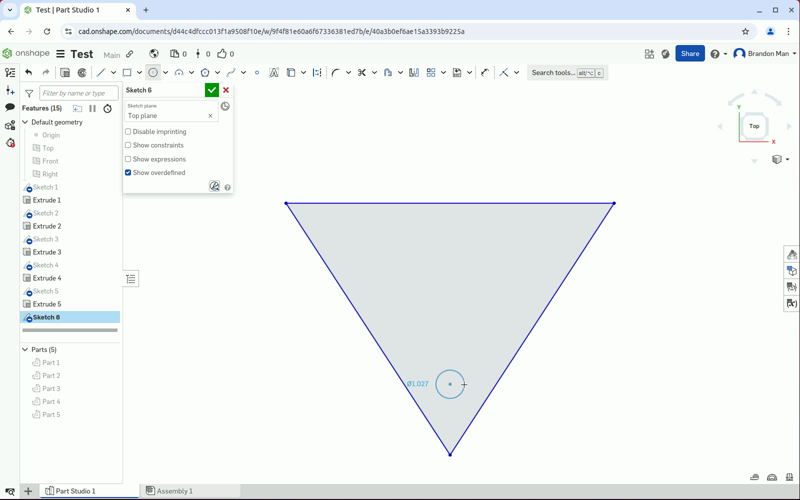
scroll(6)
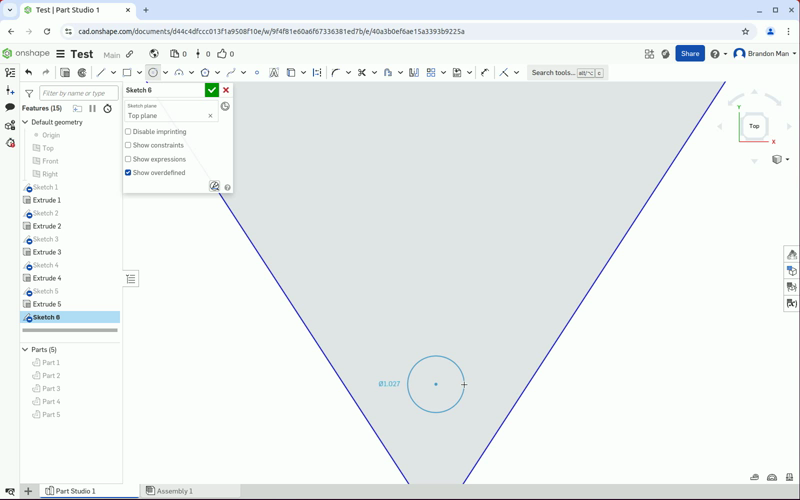
click(464, 384)
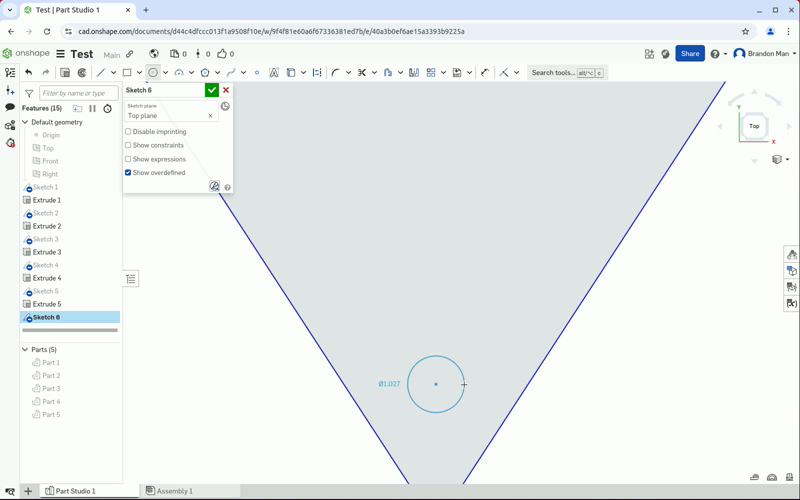
scroll(-6)
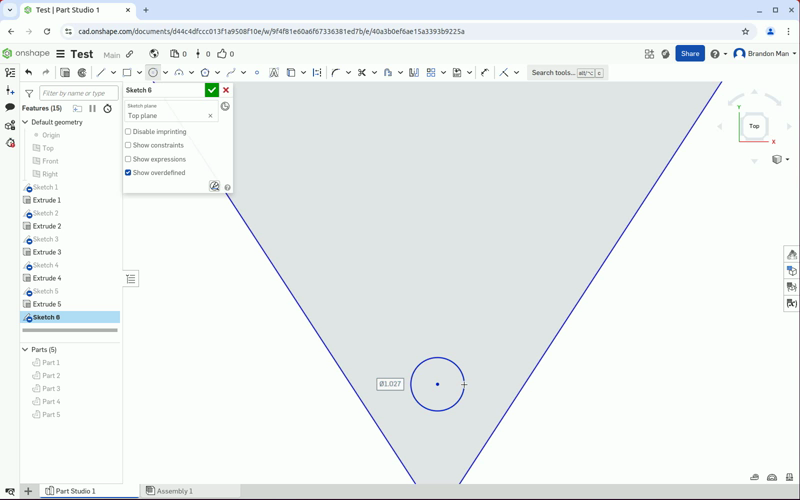
scroll(-6)
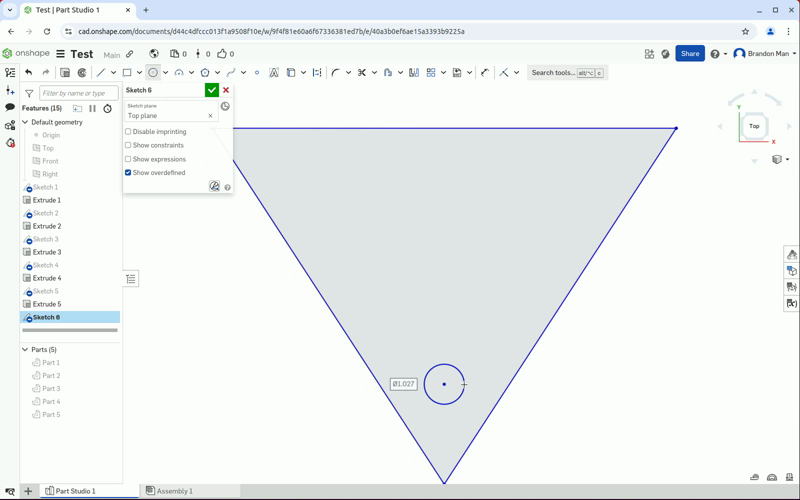
scroll(-6)
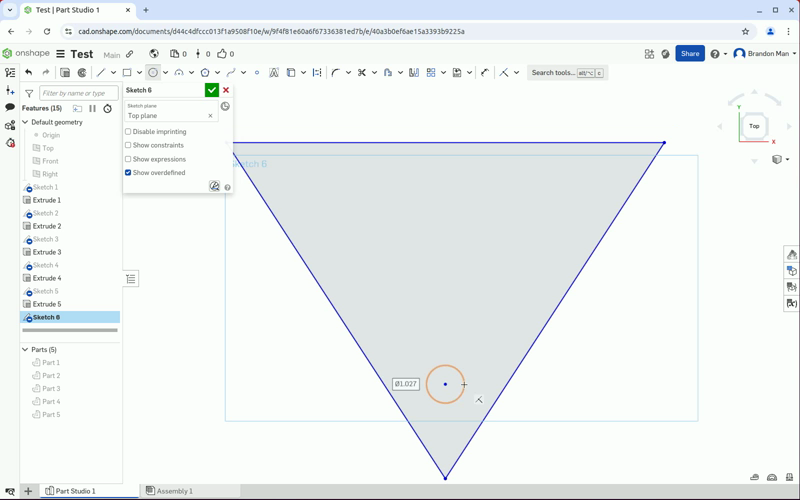
scroll(-6)
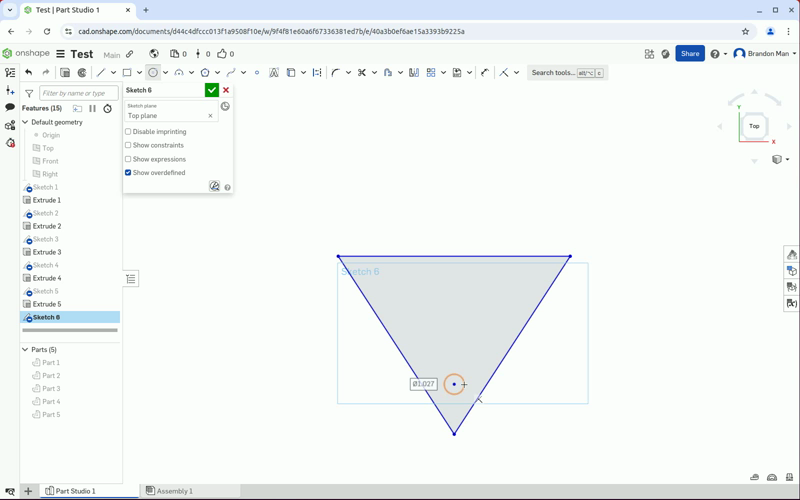
scroll(-6)
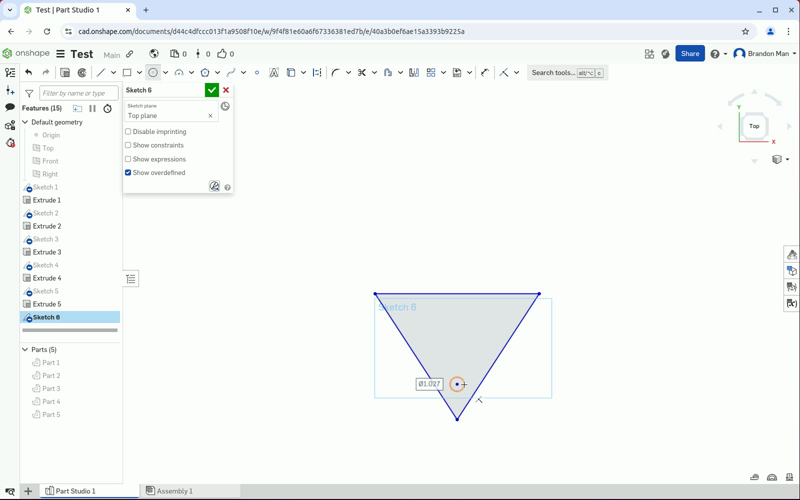
scroll(-6)
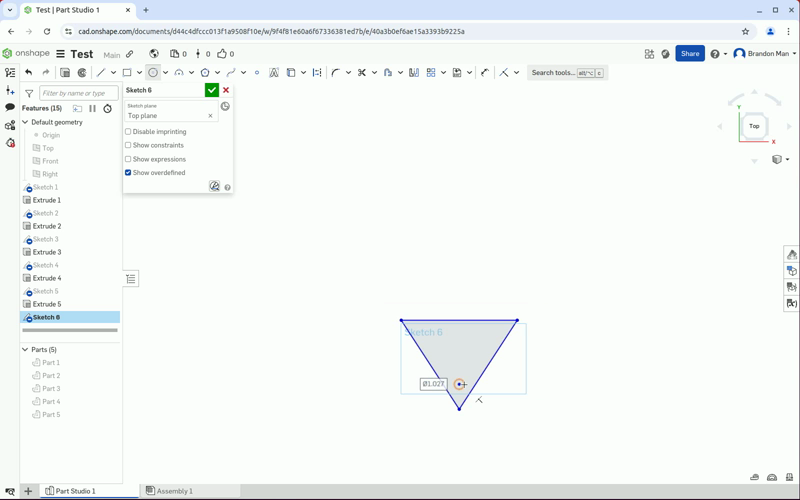
scroll(-6)
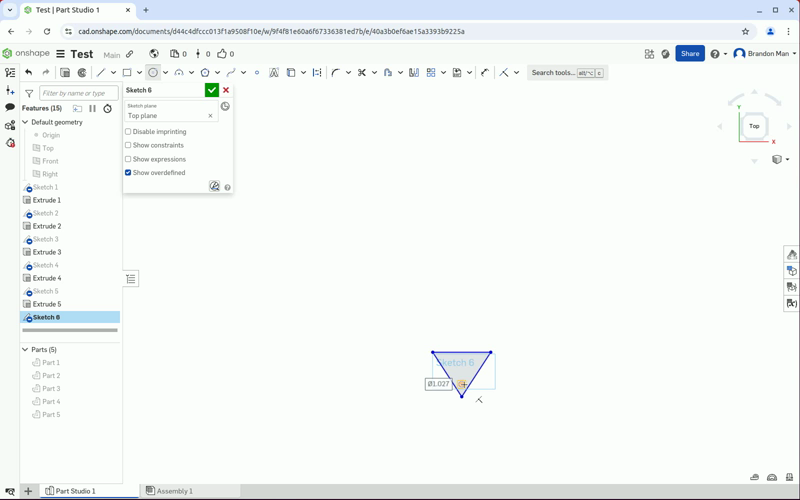
key(esc)
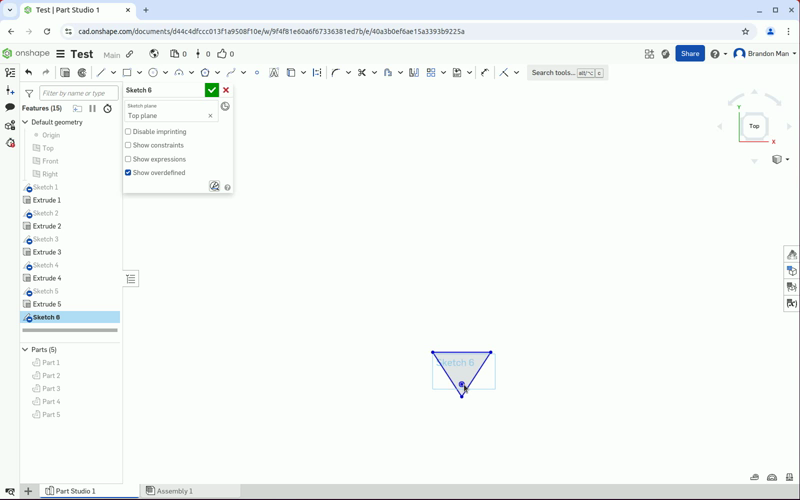
mouse_move(479, 357)
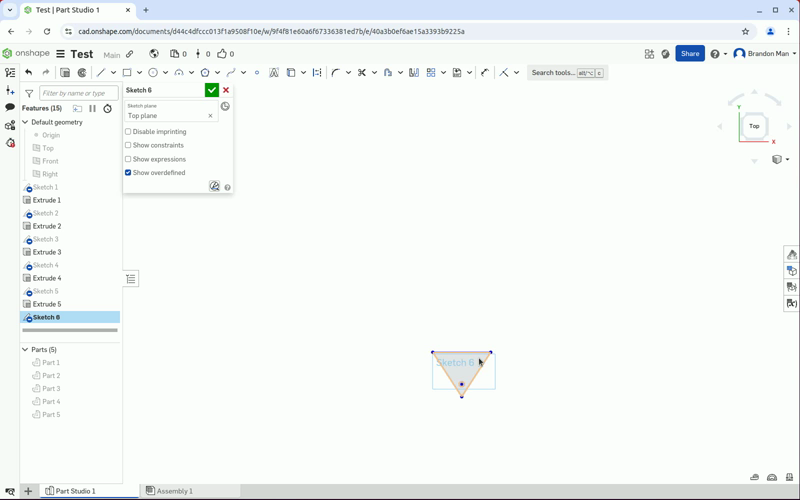
scroll(6)
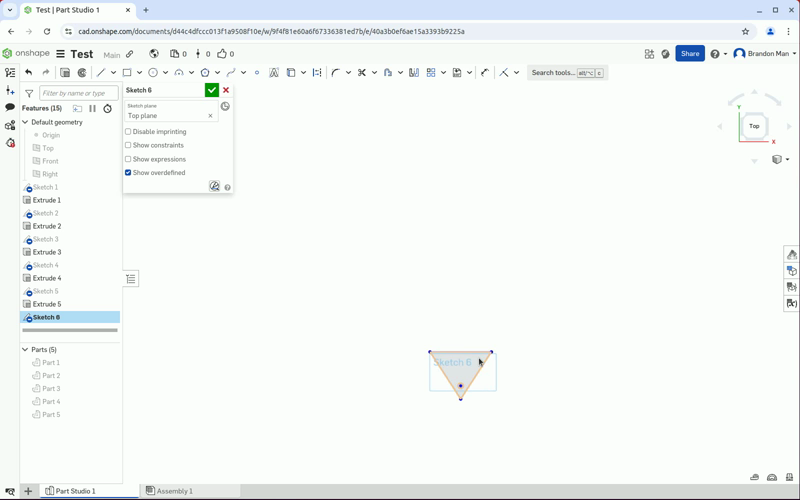
scroll(6)
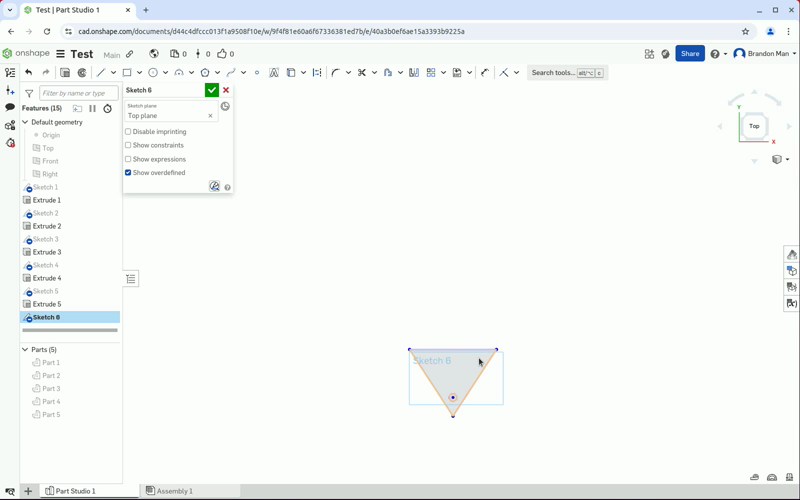
scroll(6)
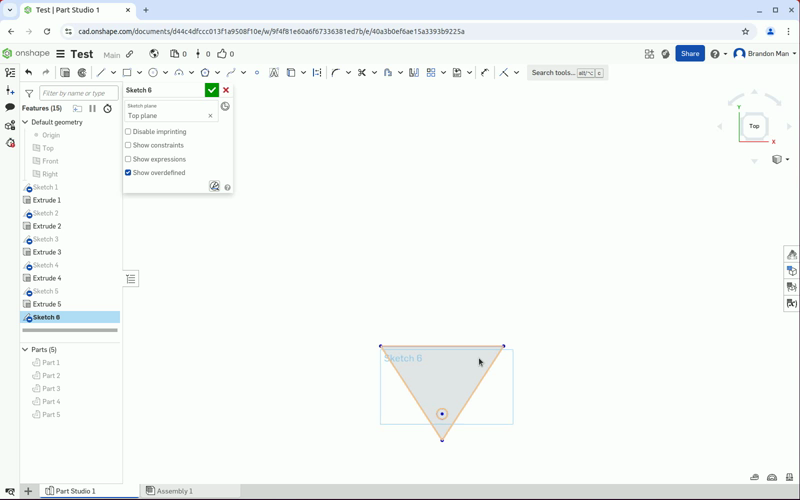
scroll(6)
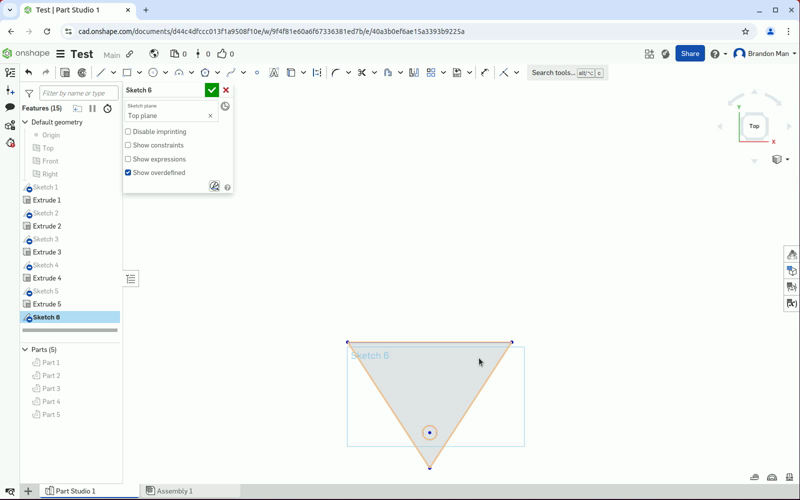
scroll(6)
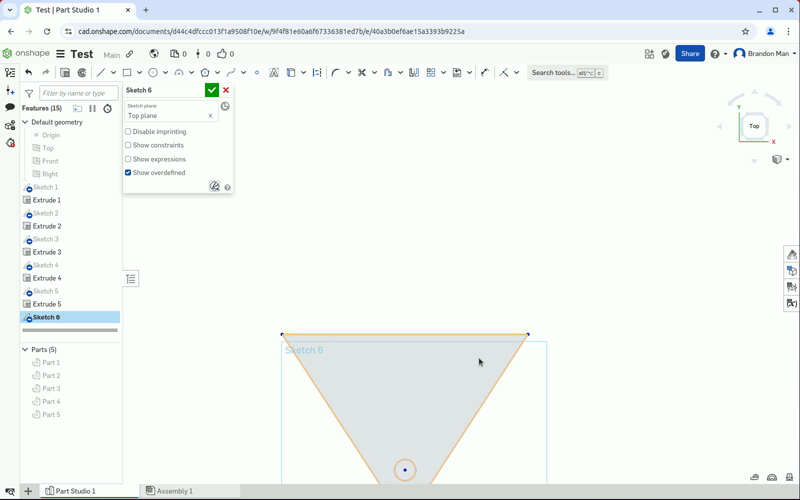
scroll(6)
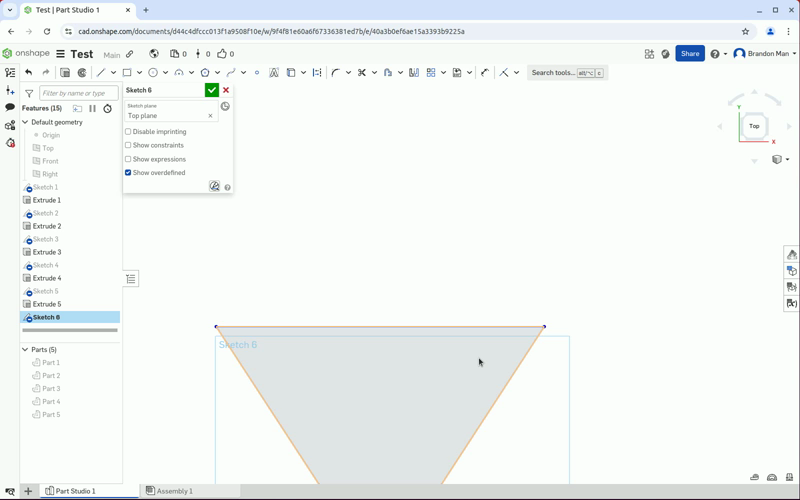
scroll(6)
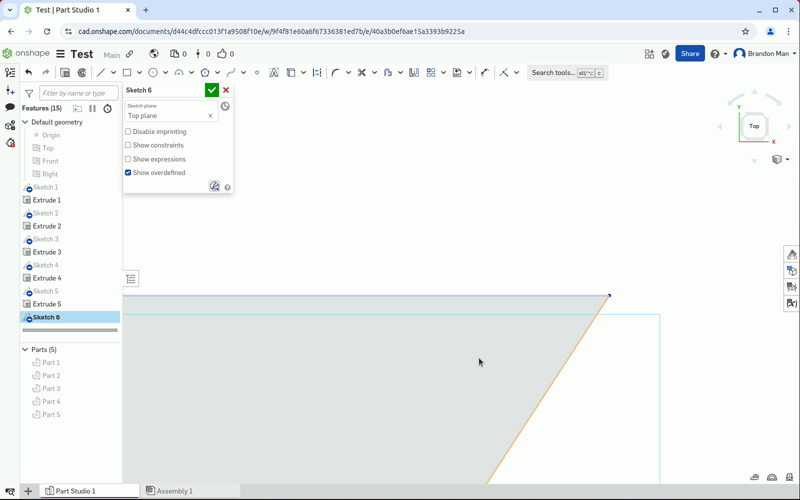
click(479, 357)
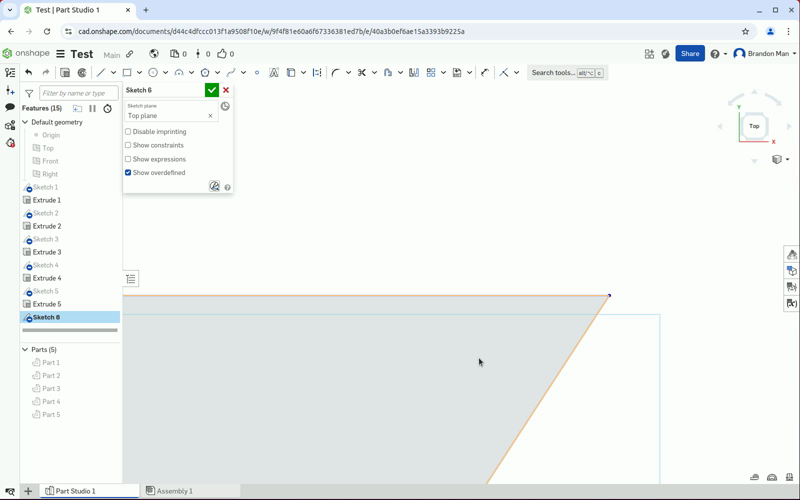
scroll(-6)
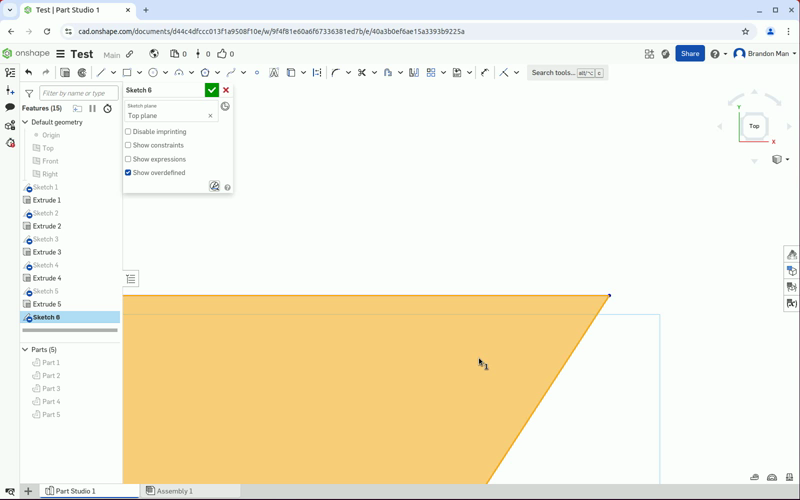
scroll(-6)
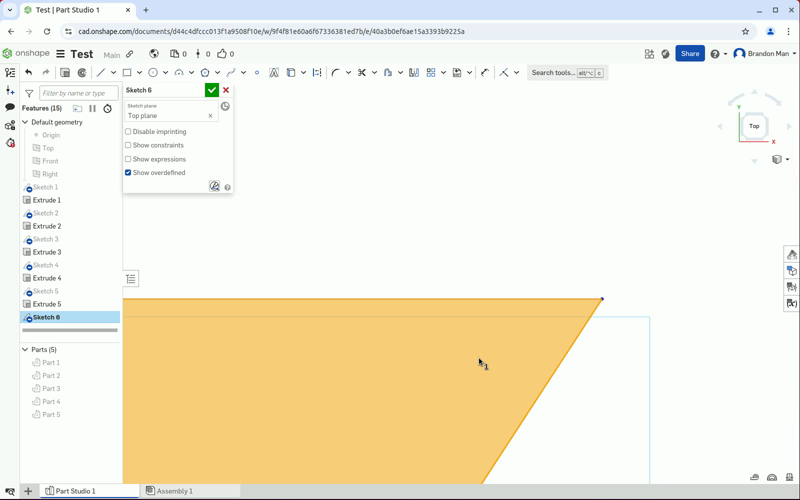
scroll(-6)
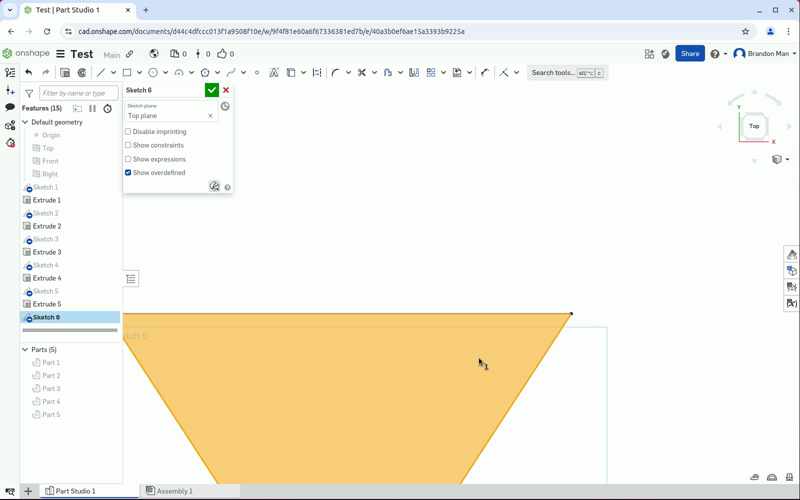
scroll(-6)
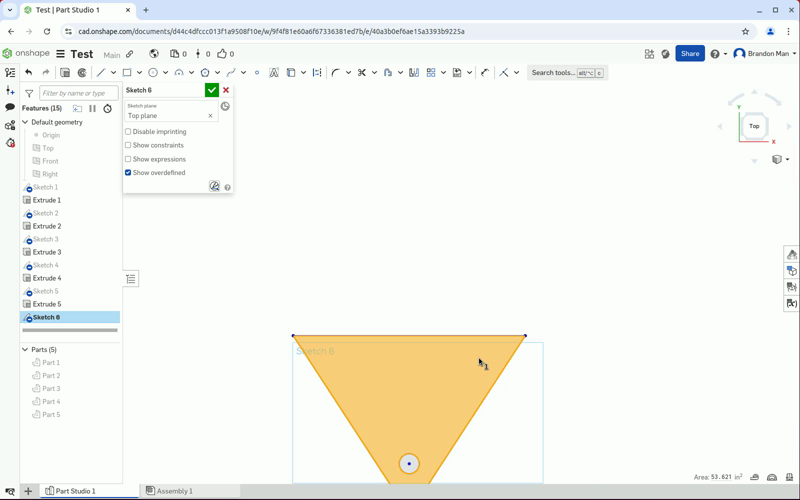
scroll(-6)
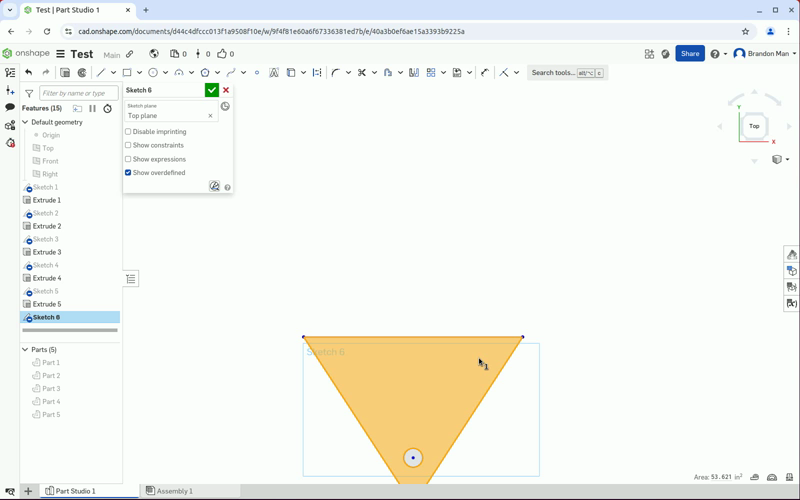
scroll(-6)
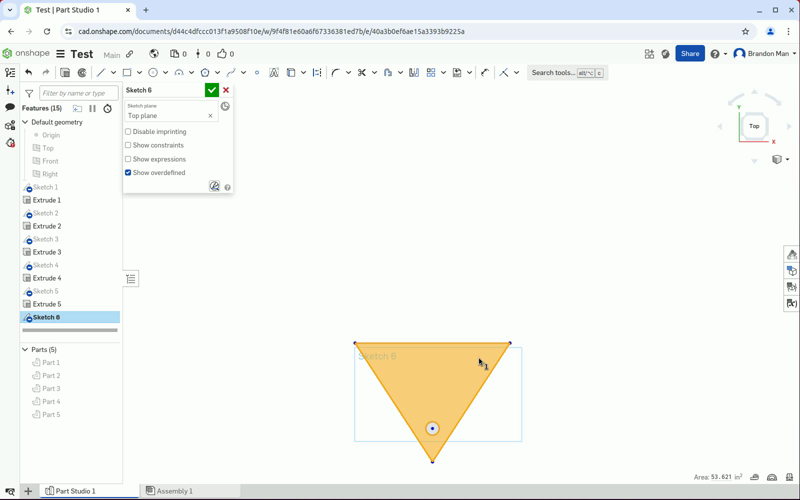
scroll(-6)
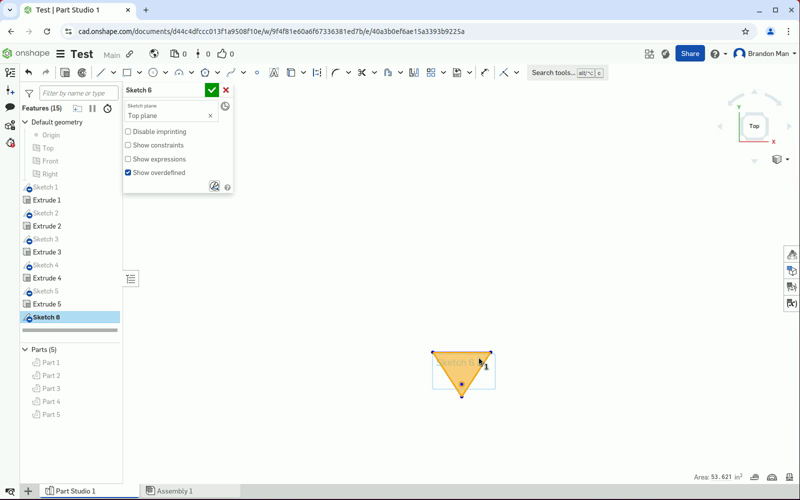
mouse_move(73, 352)
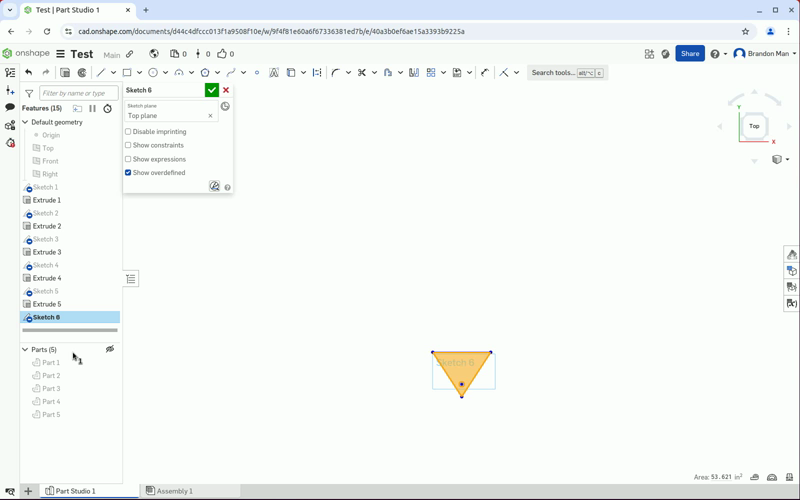
key(shift+y)
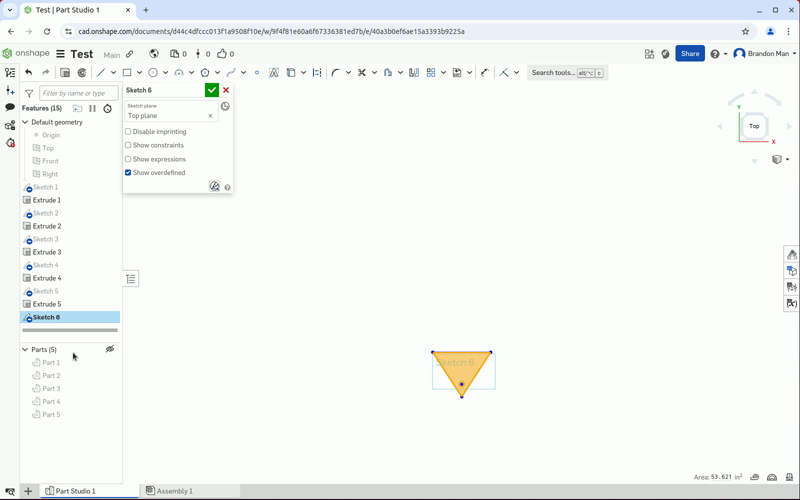
key(shift+e)
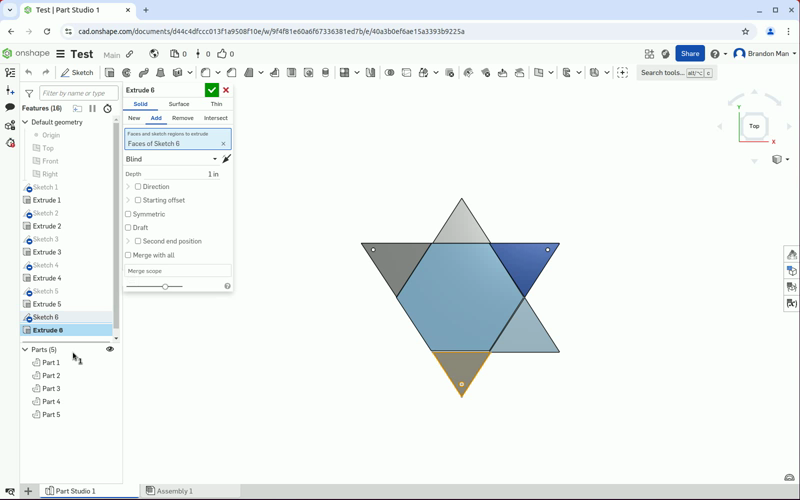
mouse_move(143, 106)
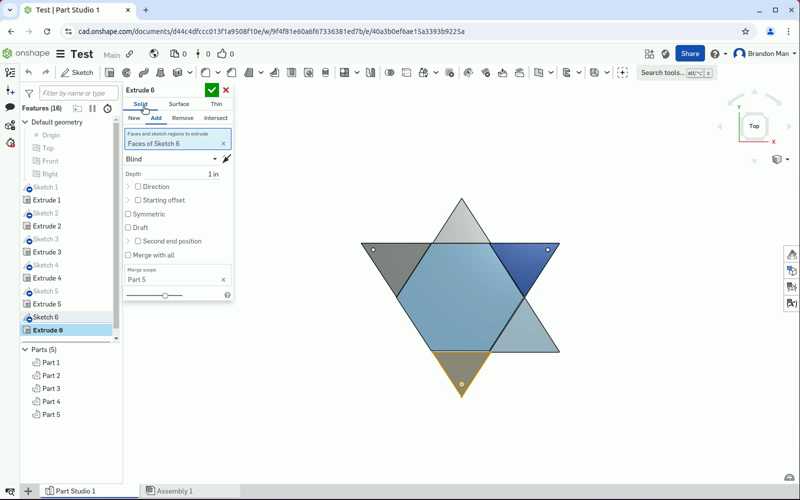
click(143, 106)
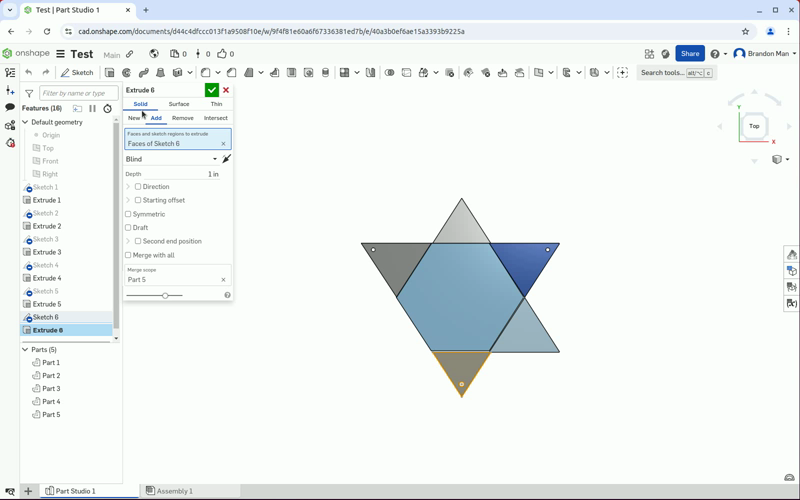
mouse_move(137, 120)
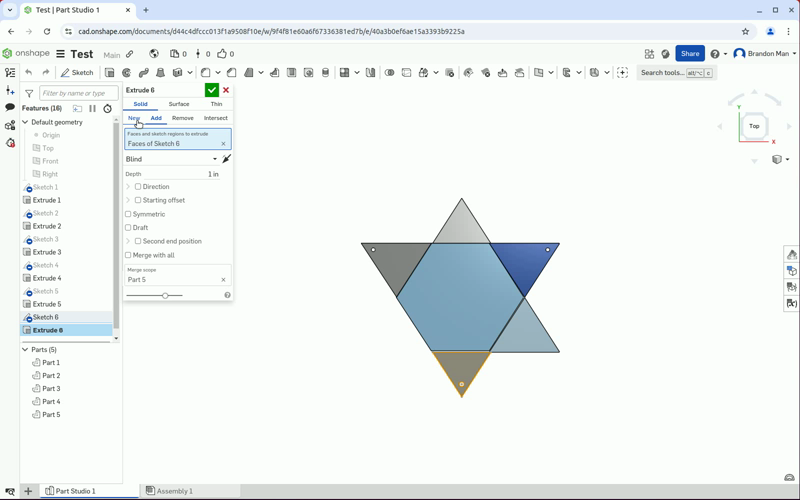
click(137, 120)
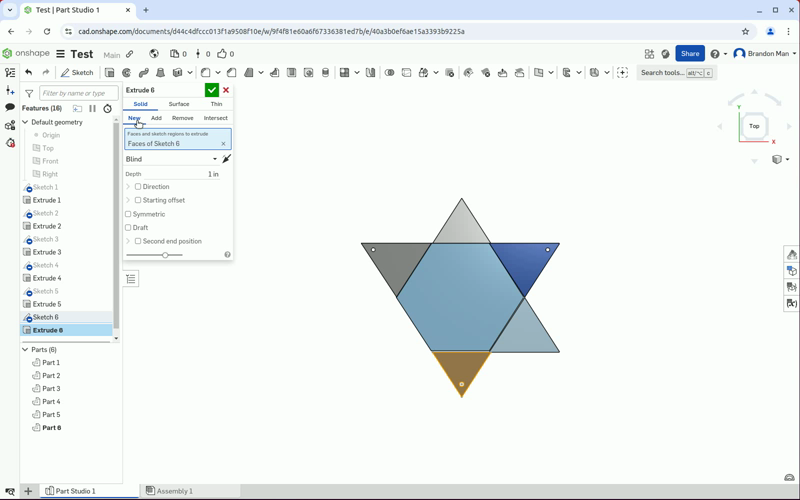
key(tab, 4)
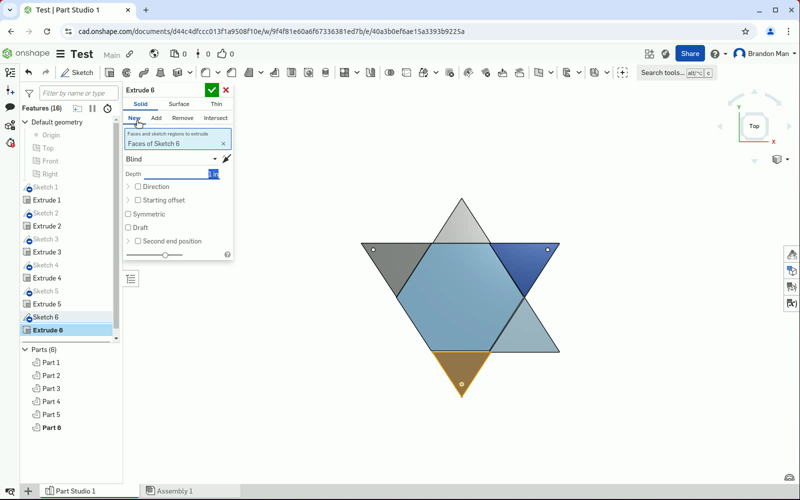
text(0.481)
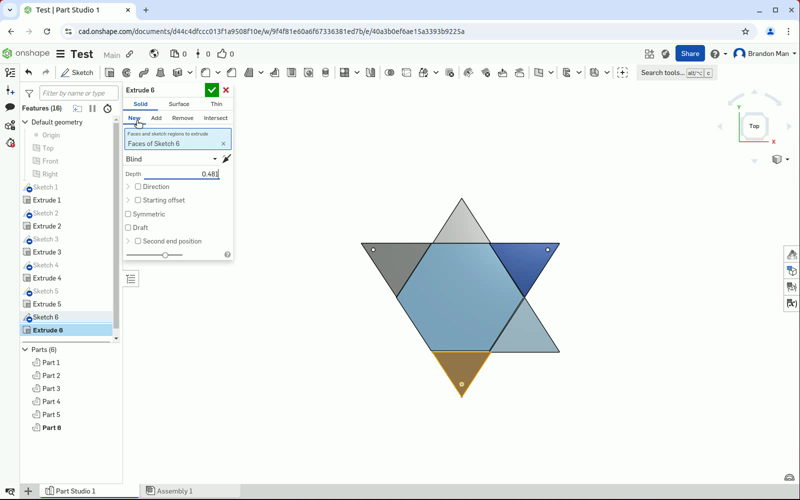
key(enter)
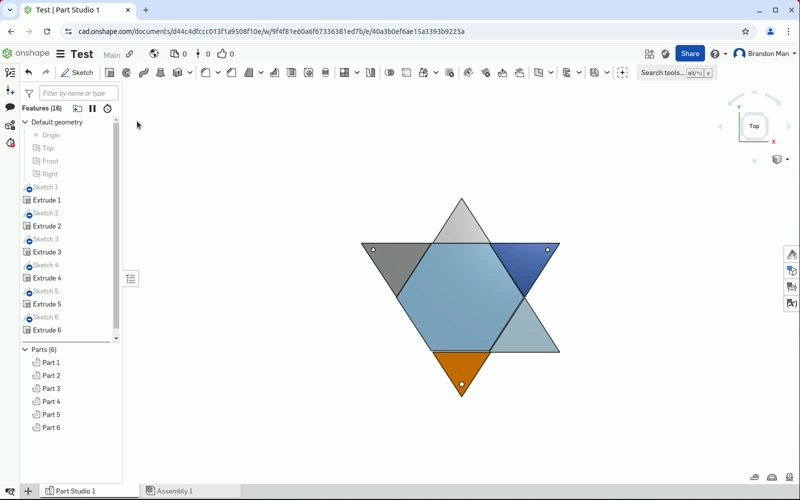
key(shift+h)
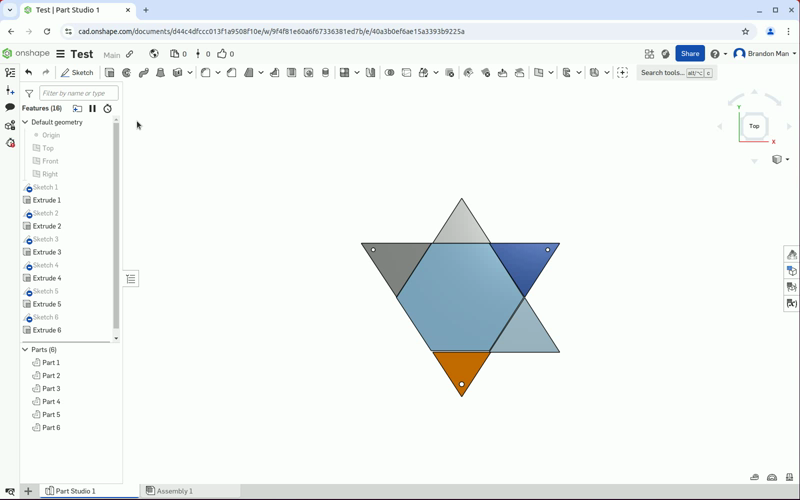
key(shift+h)
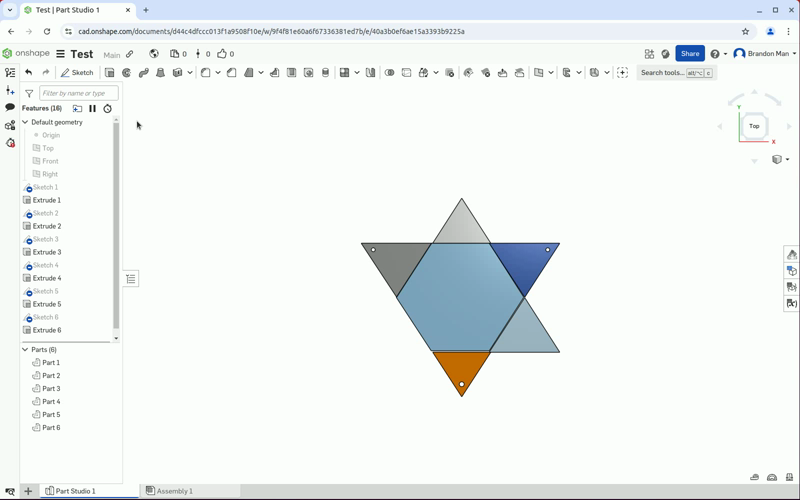
mouse_move(69, 189)
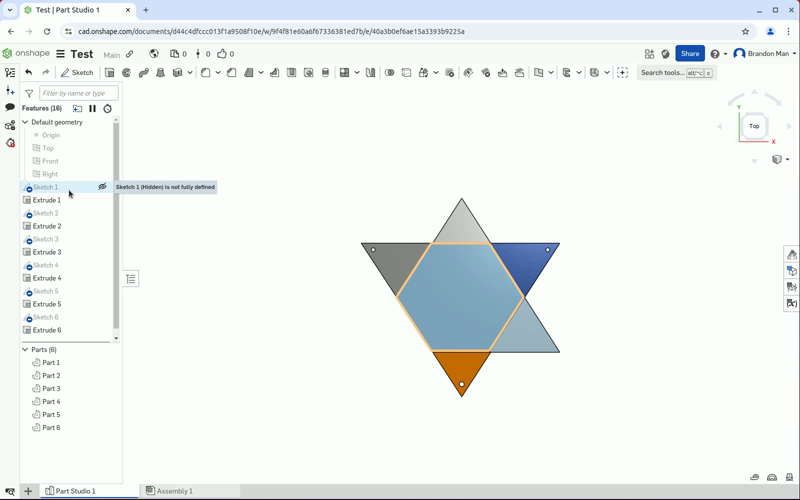
click(69, 189)
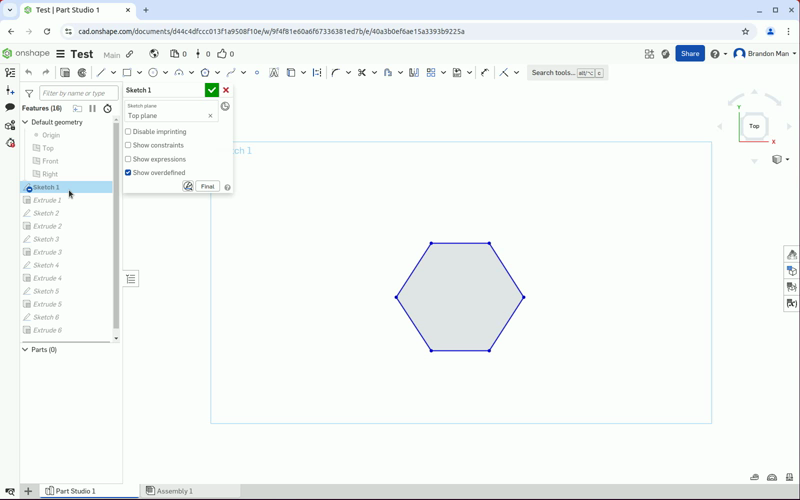
mouse_move(229, 92)
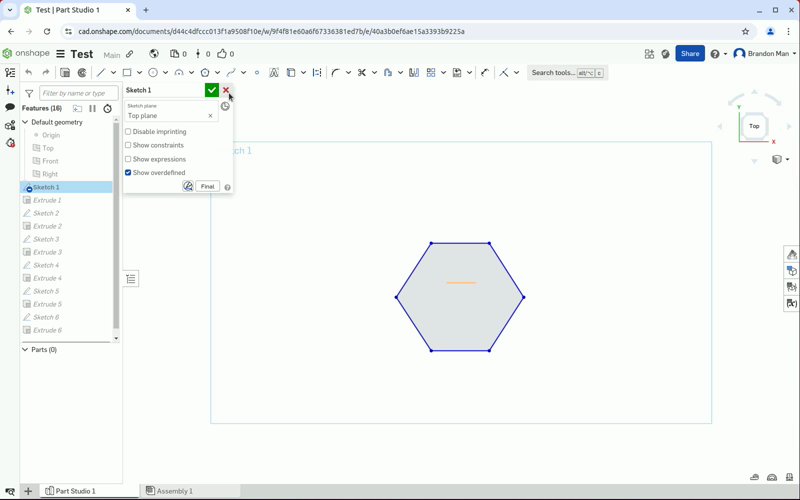
click(229, 92)
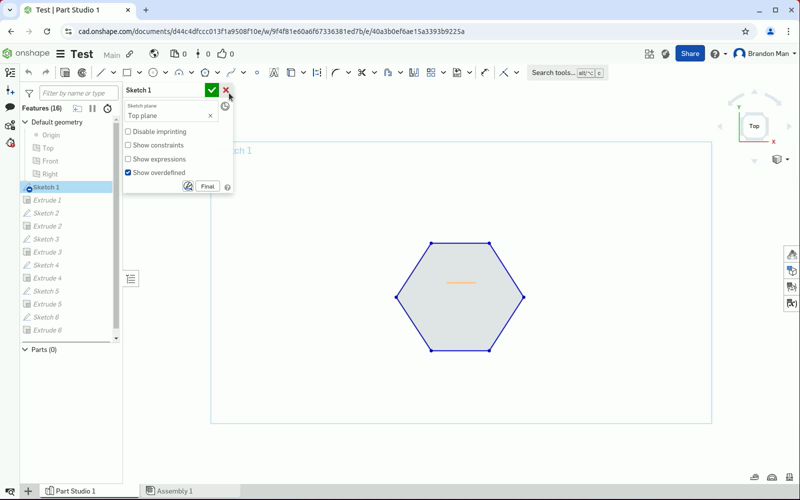
key(shift+s)
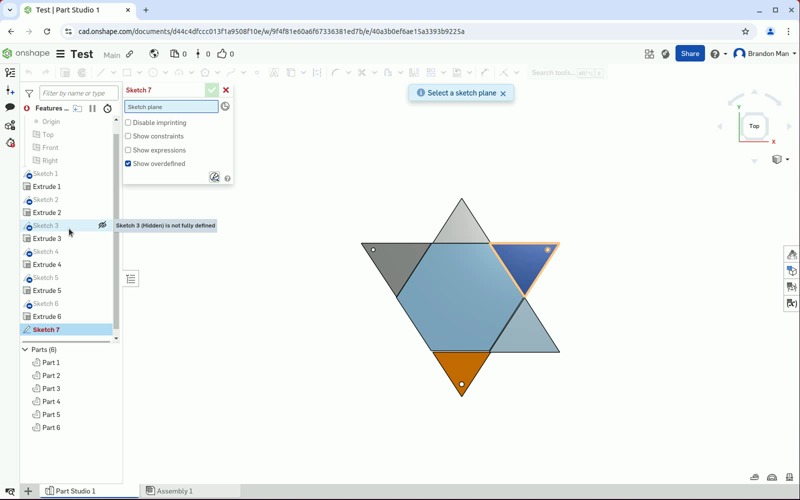
scroll(3)
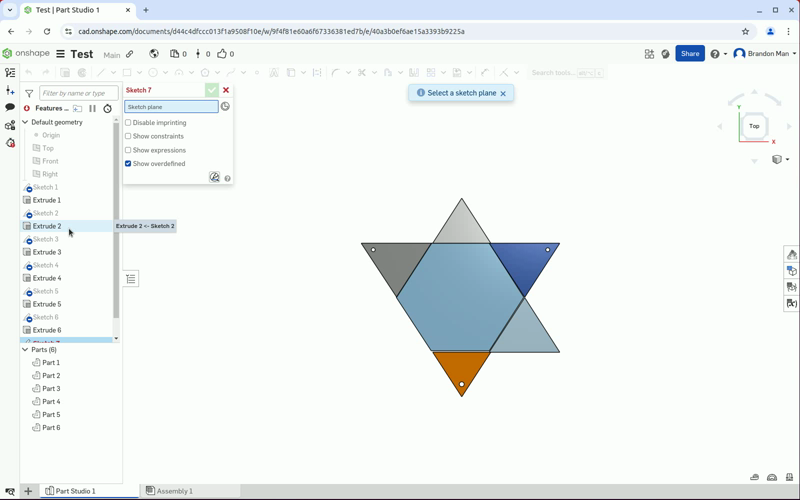
mouse_move(69, 150)
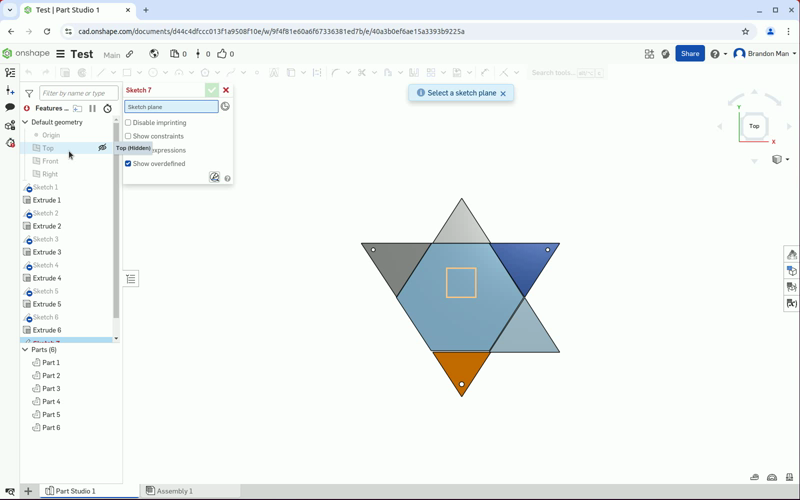
click(69, 150)
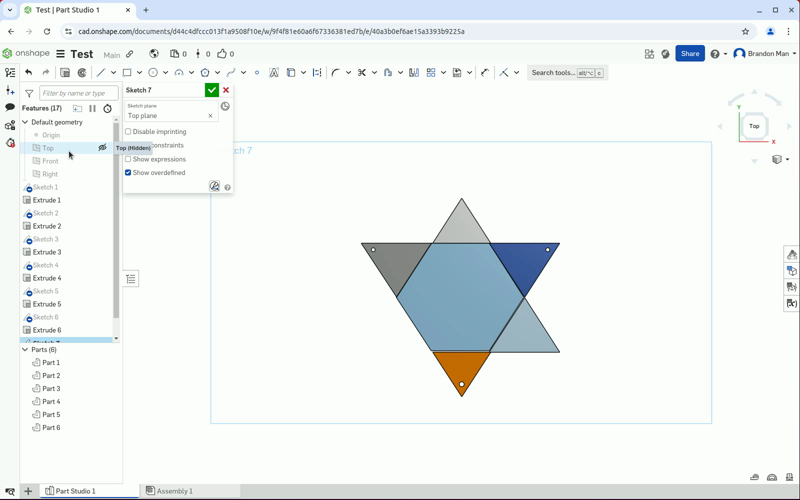
mouse_move(73, 352)
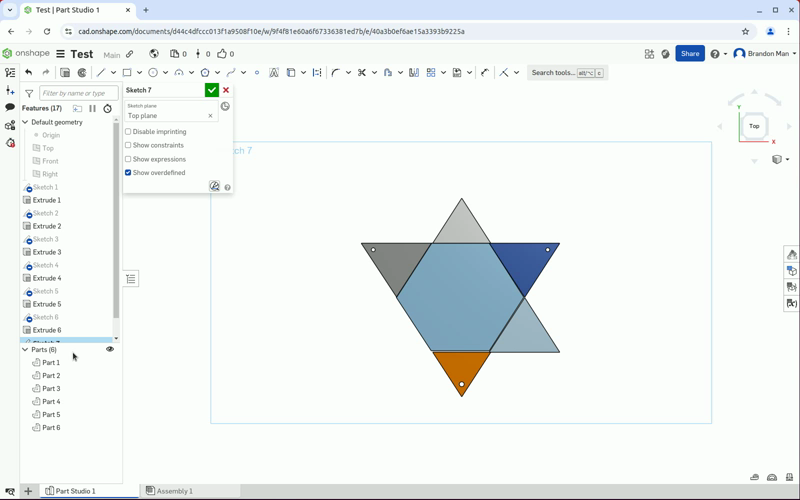
key(y)
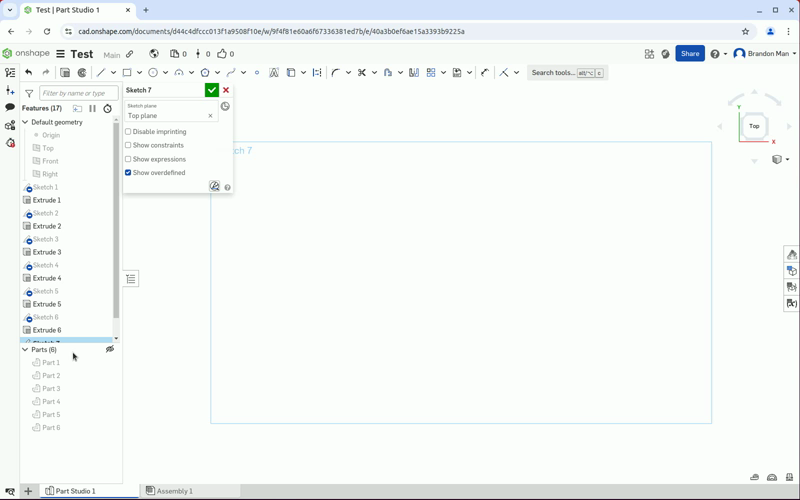
key(l)
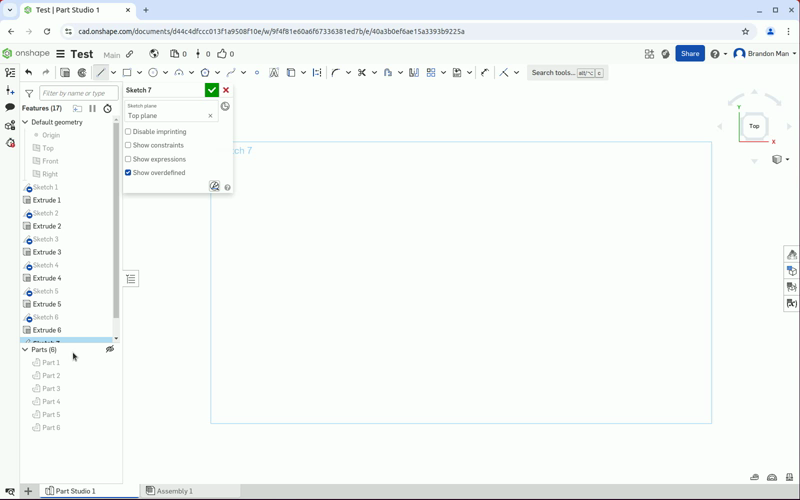
key_down(shift)
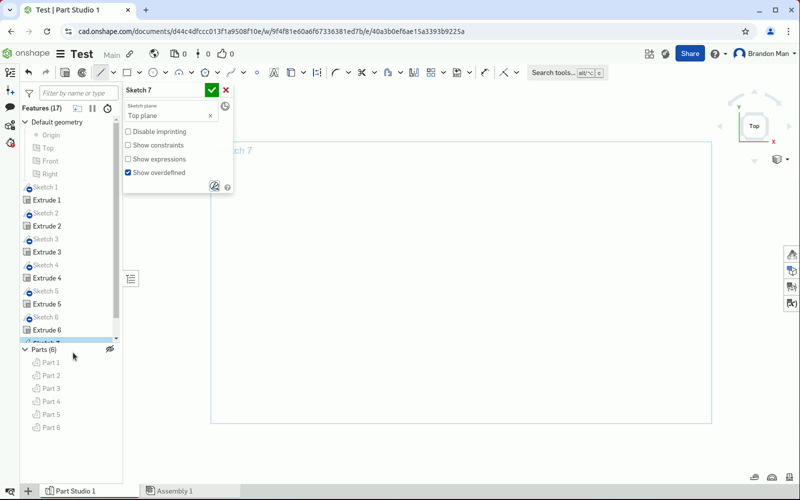
mouse_move(361, 352)
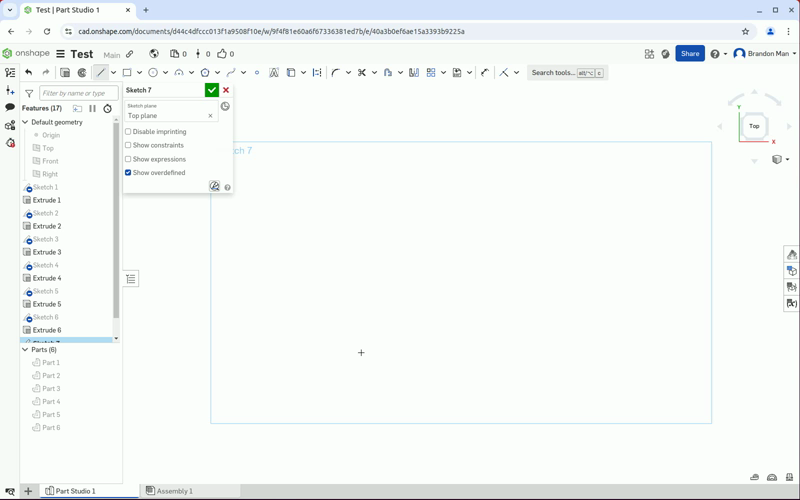
click(361, 352)
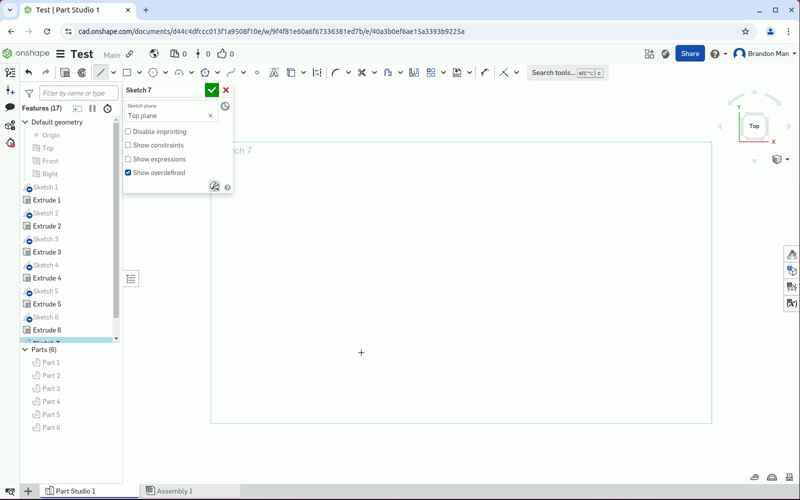
key_up(shift)
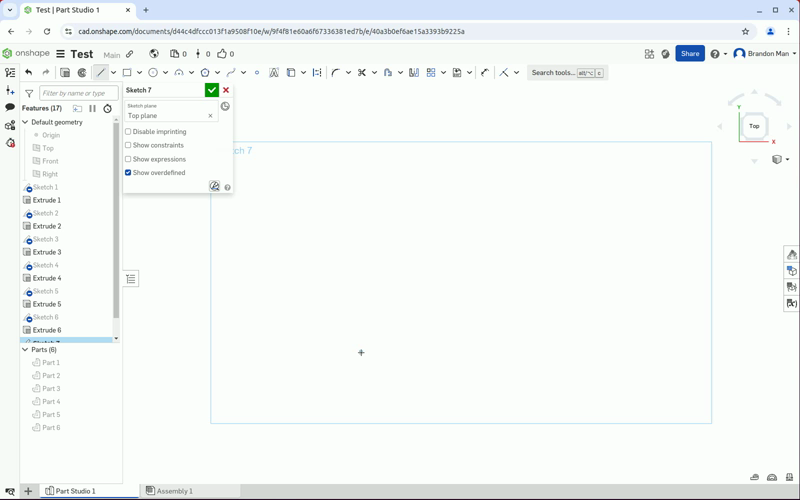
key_down(shift)
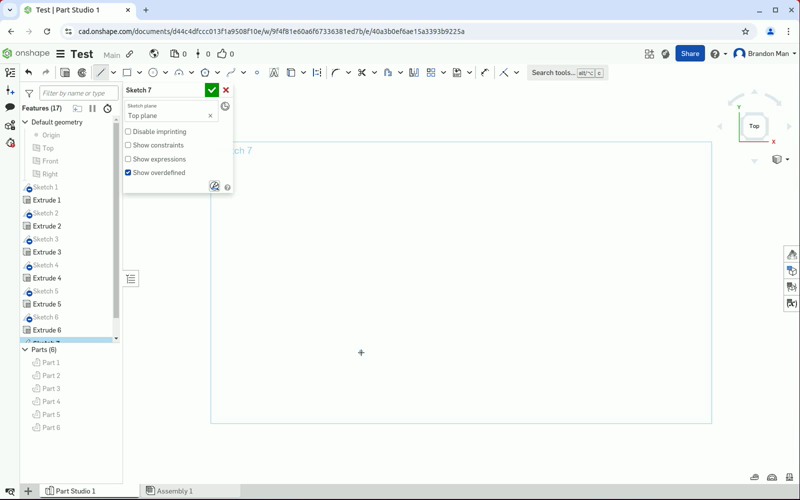
mouse_move(431, 352)
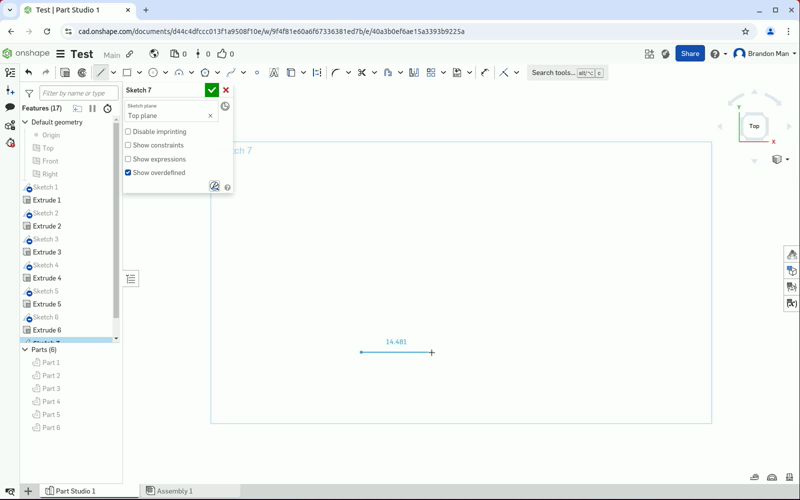
click(431, 352)
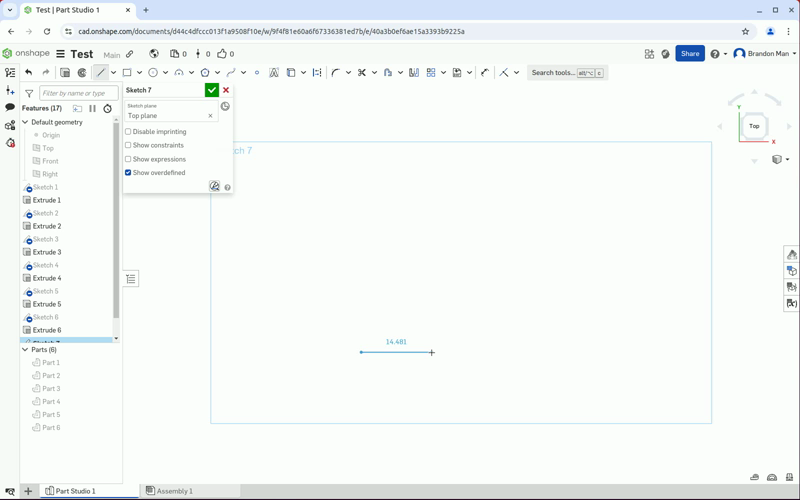
key_up(shift)
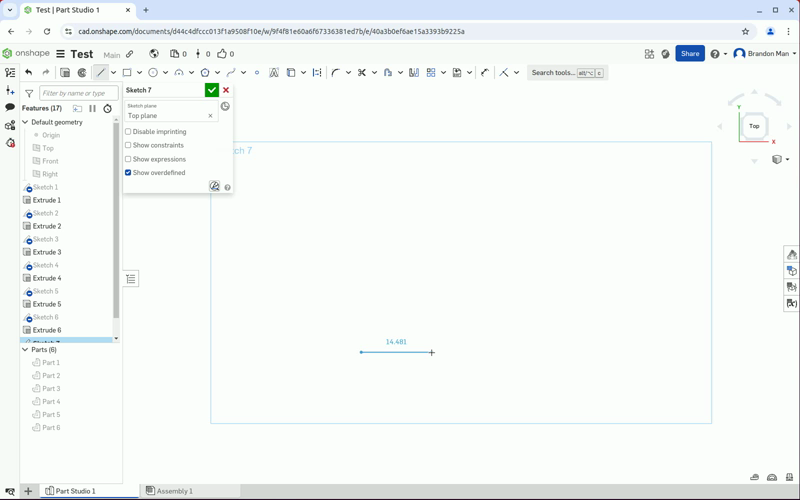
key_down(shift)
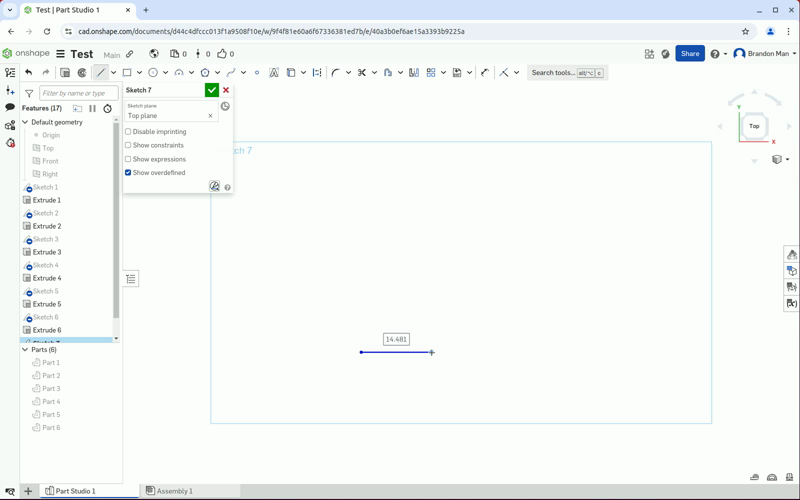
mouse_move(396, 297)
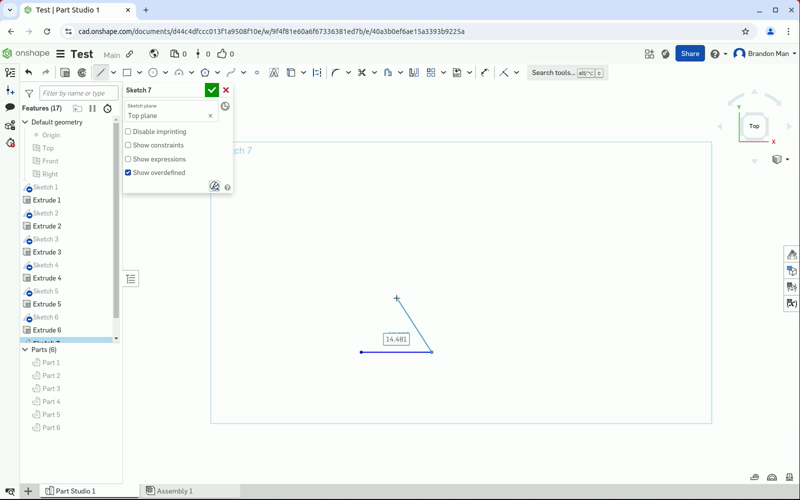
click(396, 297)
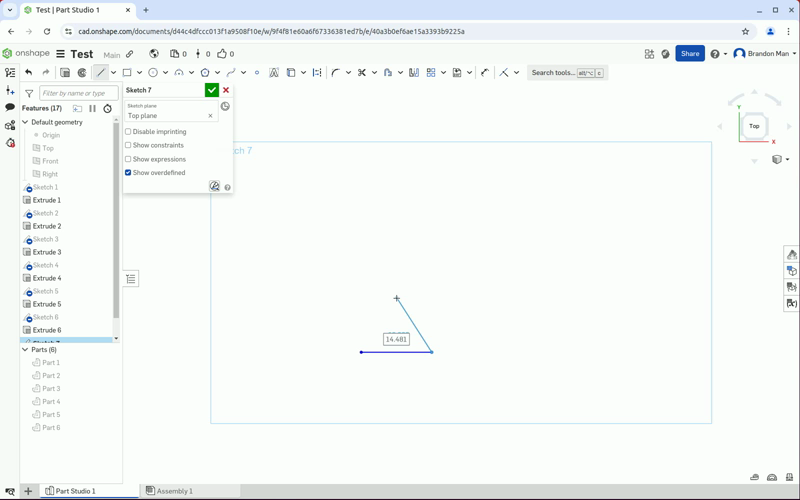
key_up(shift)
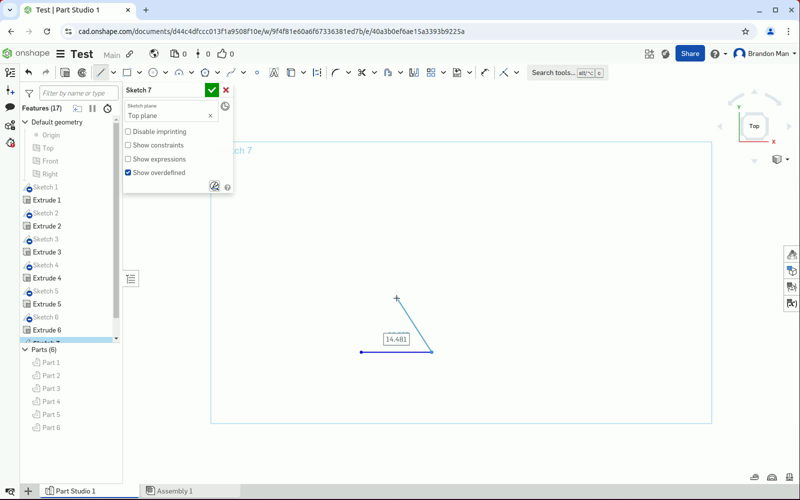
key_down(shift)
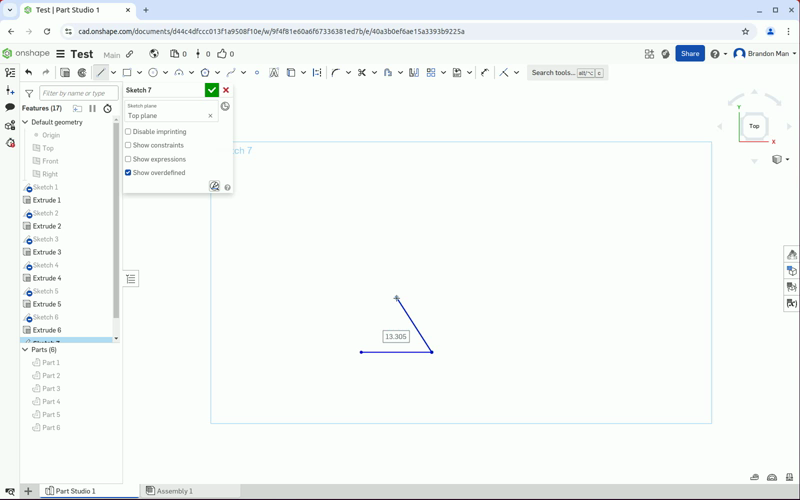
mouse_move(361, 352)
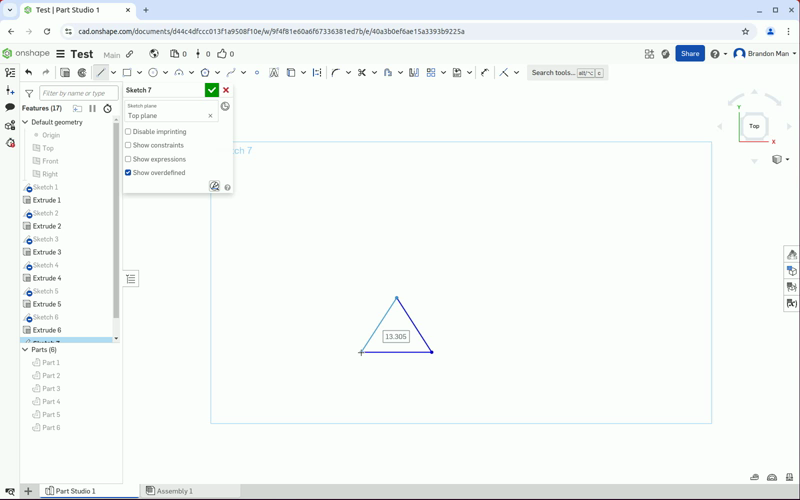
key_up(shift)
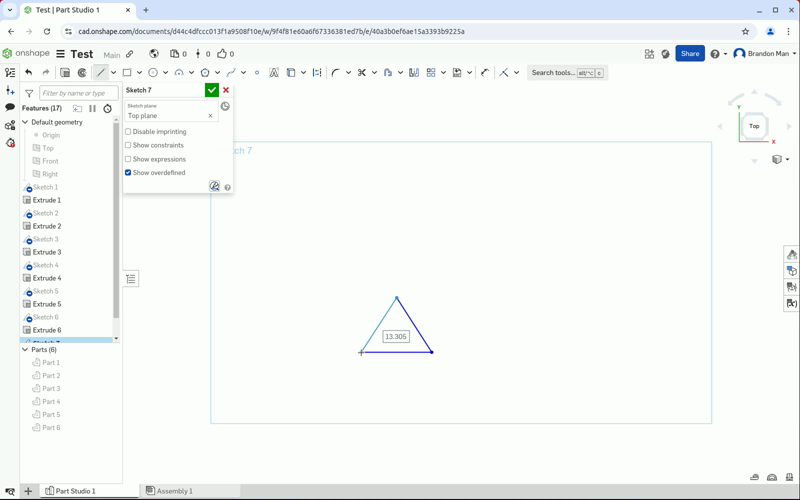
click(361, 352)
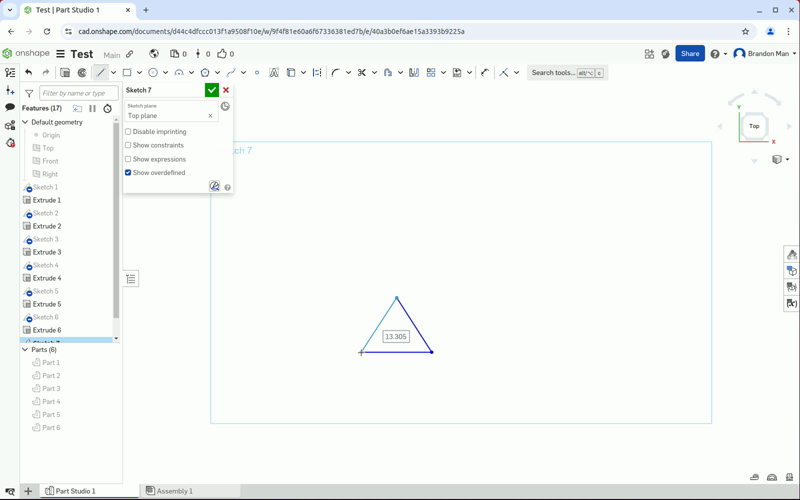
key(esc)
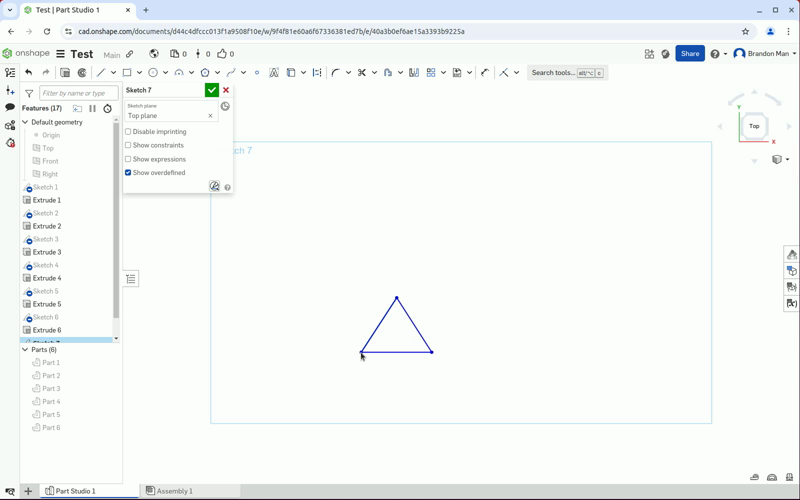
mouse_move(412, 336)
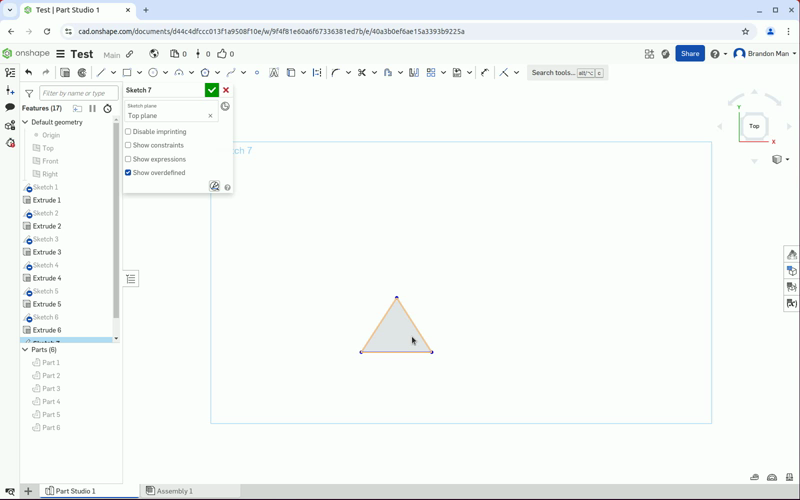
click(412, 336)
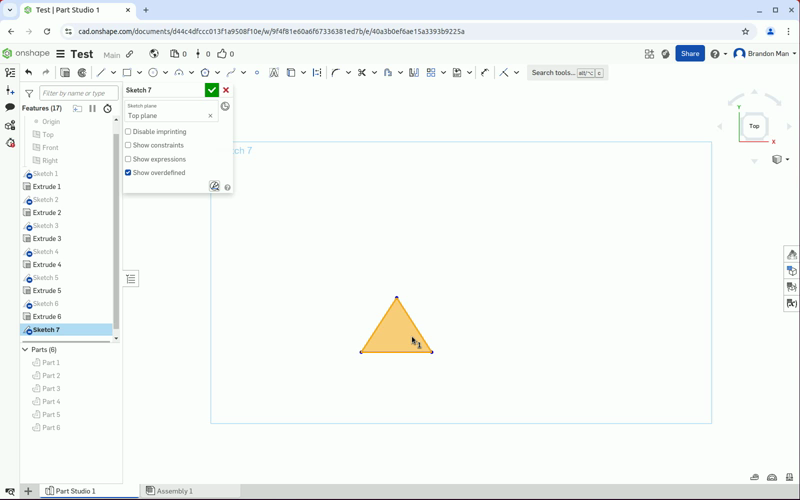
mouse_move(73, 352)
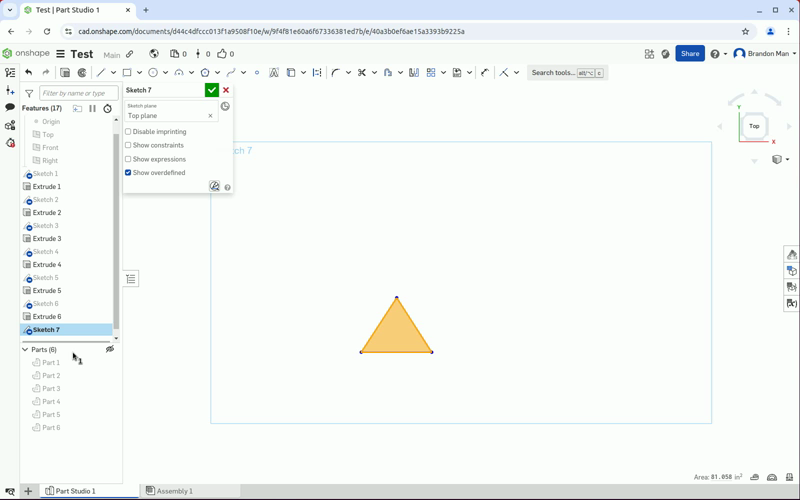
key(shift+y)
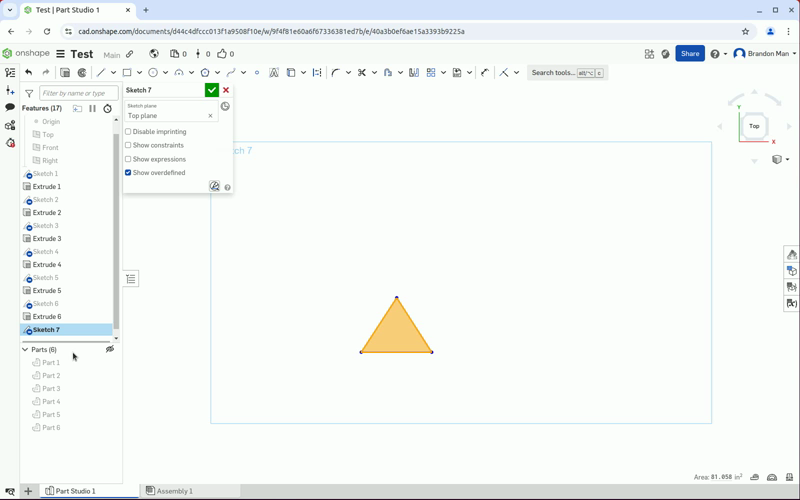
key(shift+e)
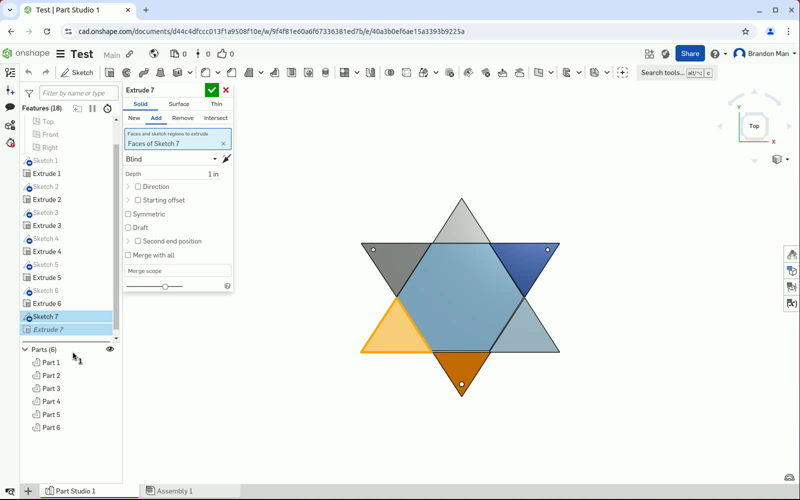
mouse_move(143, 106)
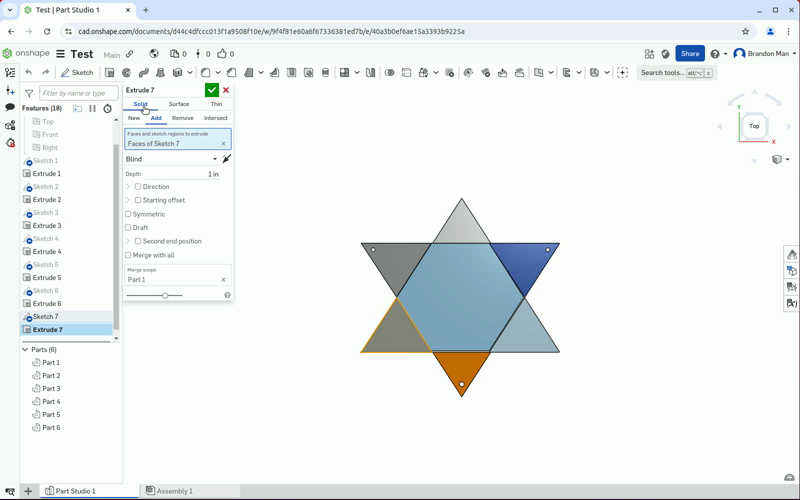
click(143, 106)
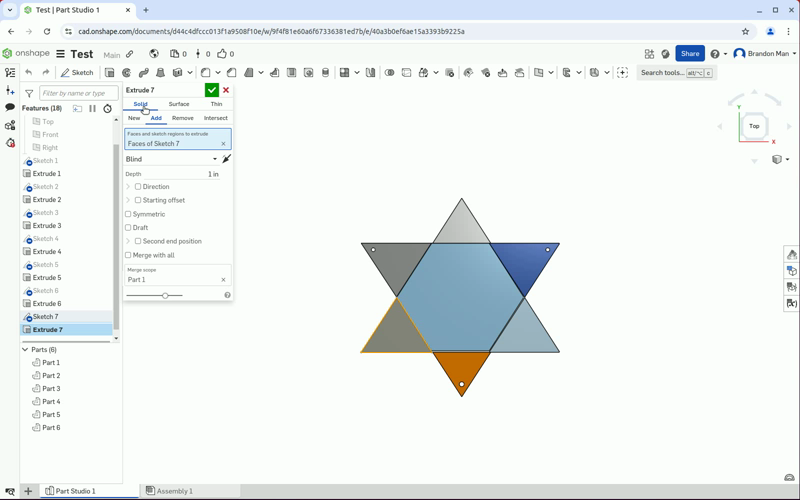
mouse_move(137, 120)
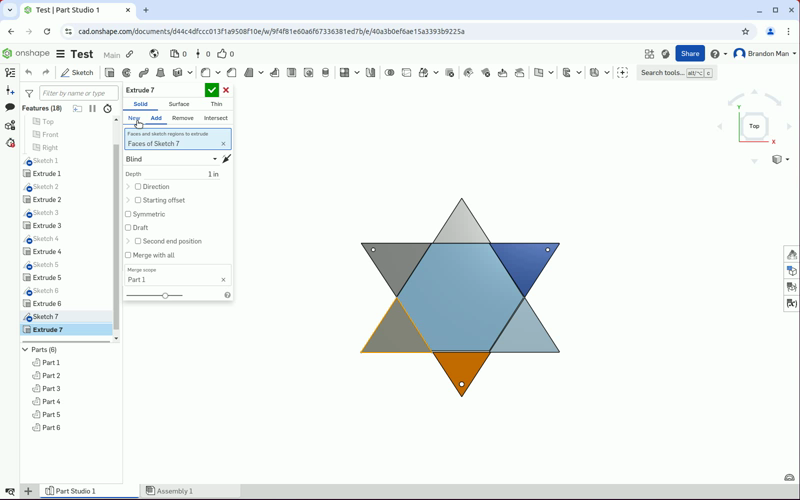
click(137, 120)
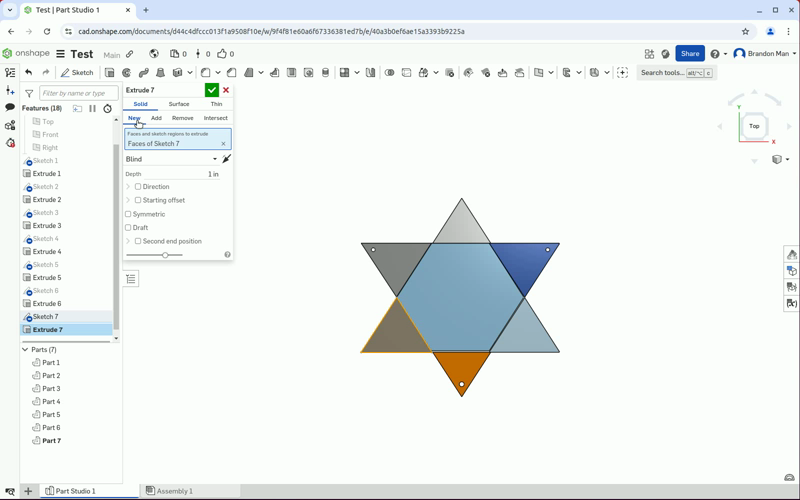
key(tab, 4)
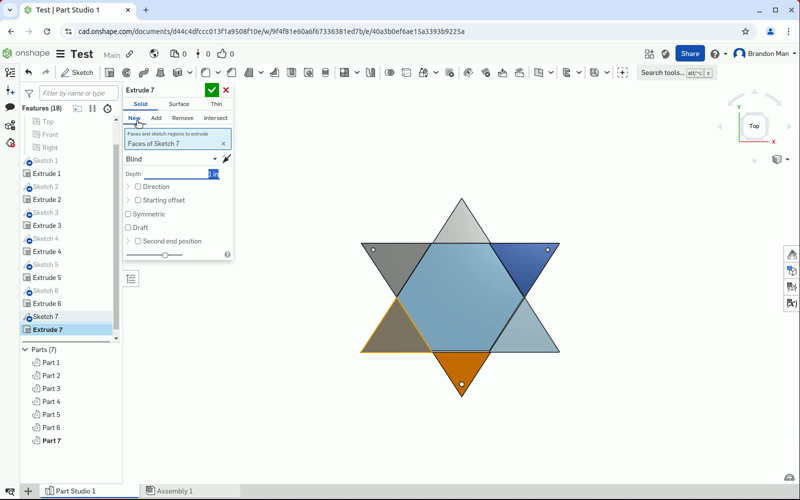
text(0.481)
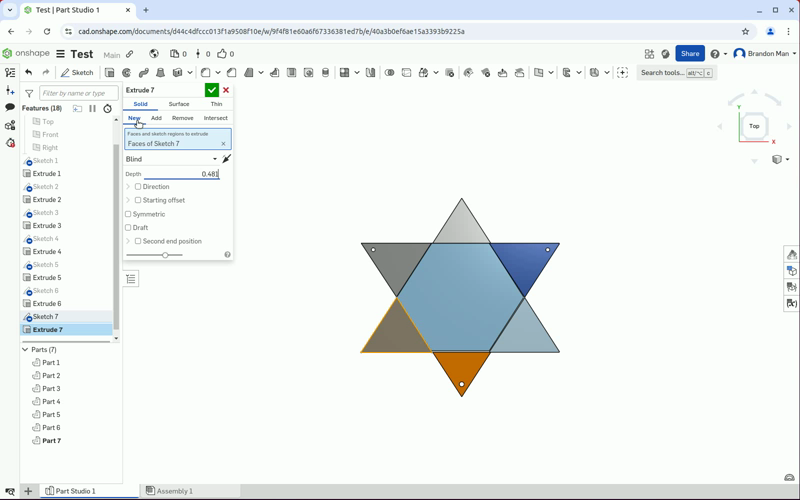
key(enter)
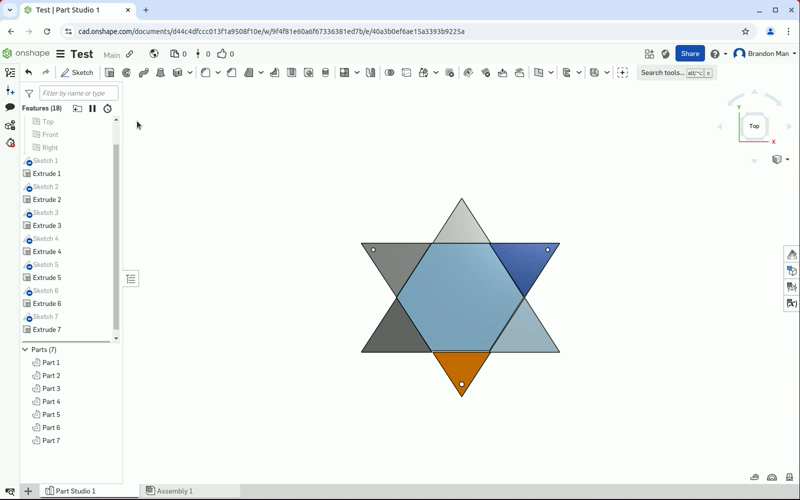
key(shift+h)
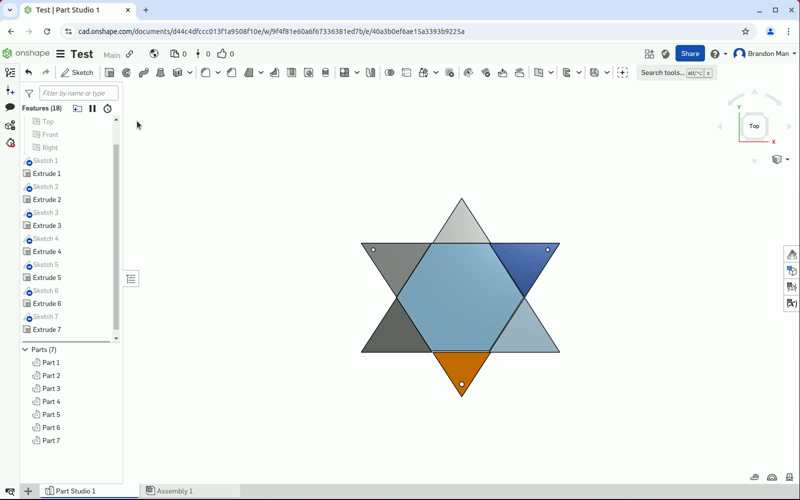
key(shift+h)
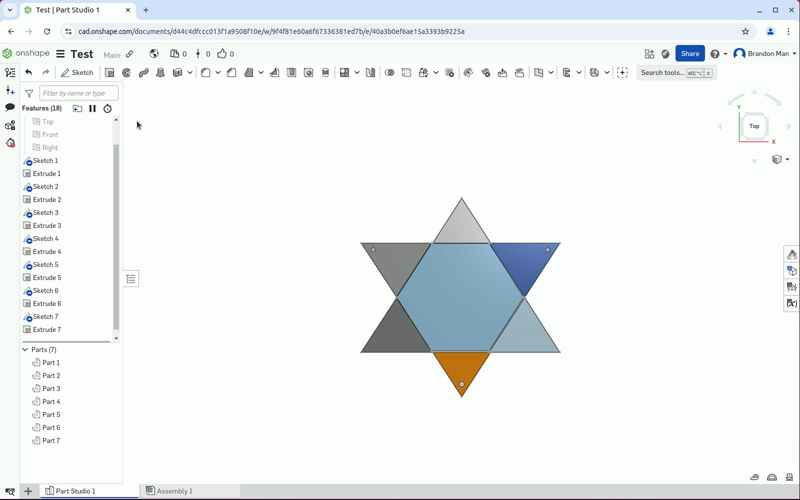
key(shift+7)
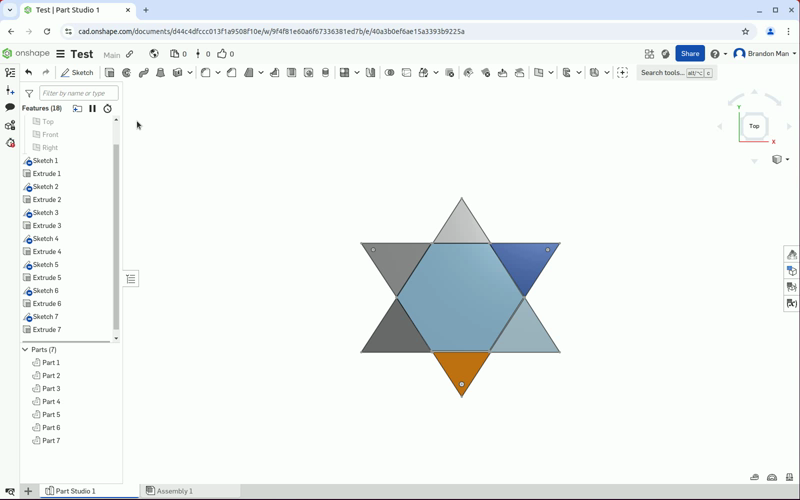
key(up, 3)
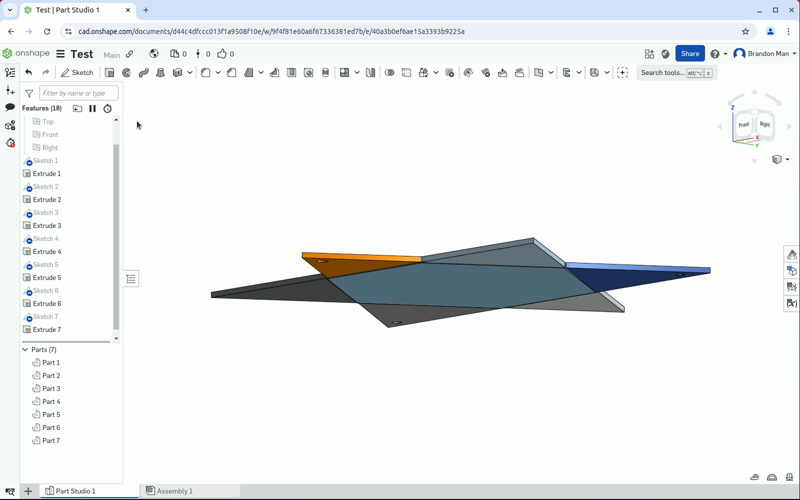
key(left, 3)
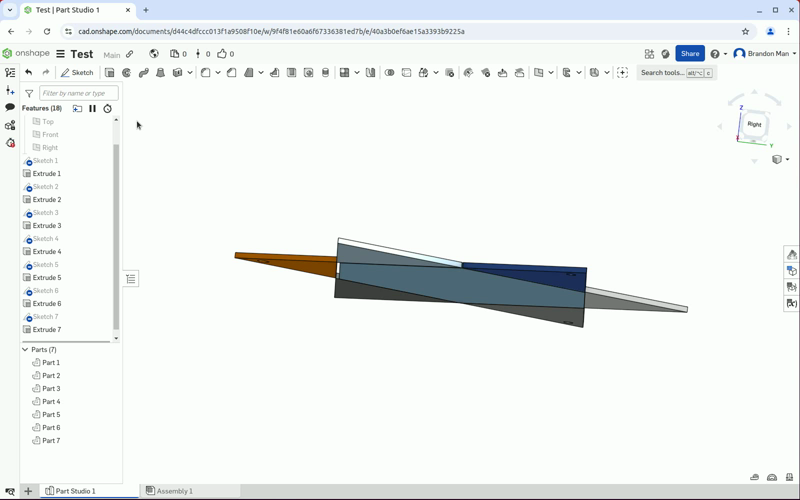
key(right, 3)
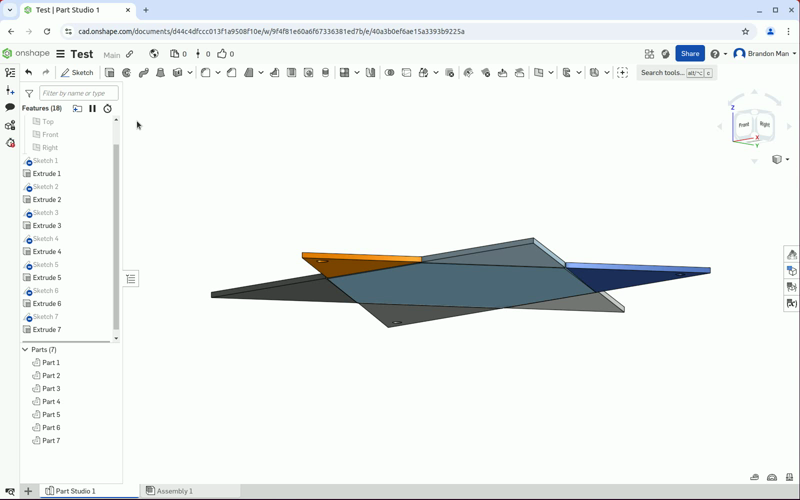
key(down, 3)
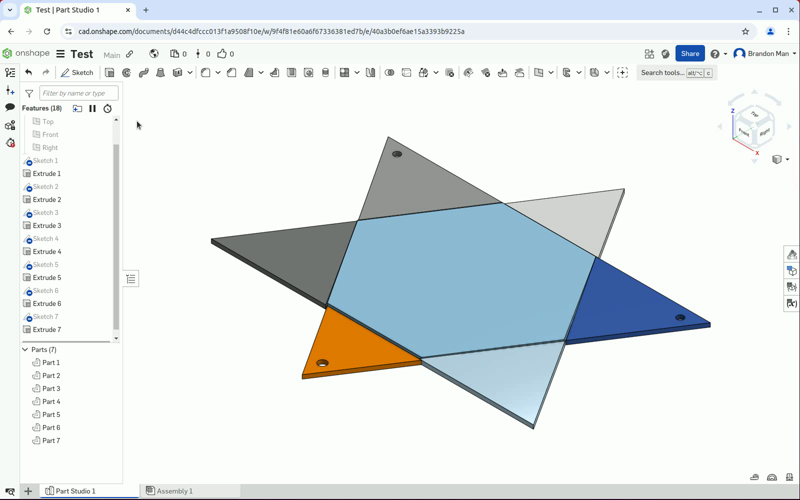
mouse_move(69, 163)
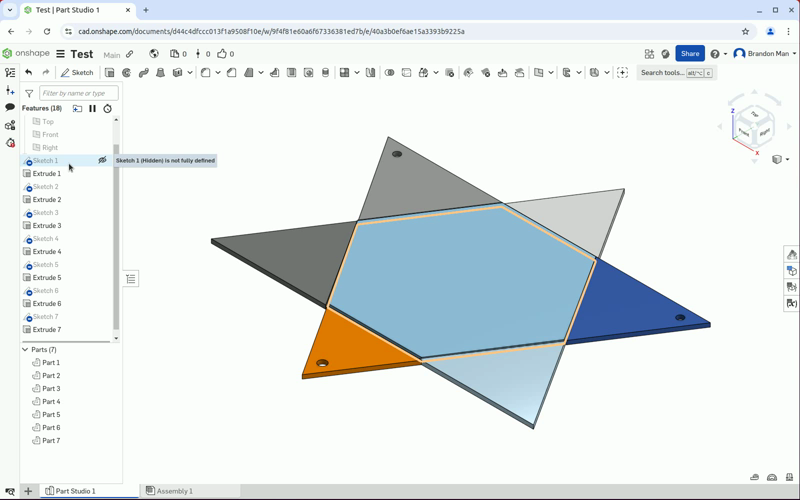
click(69, 163)